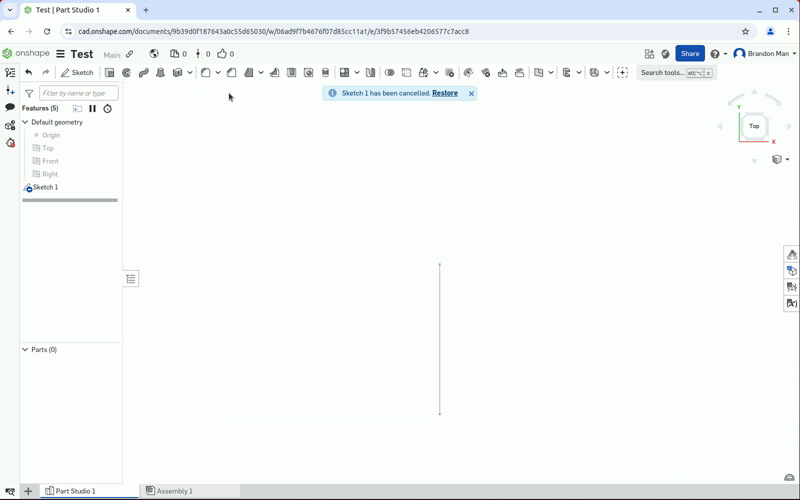
key(shift+h)
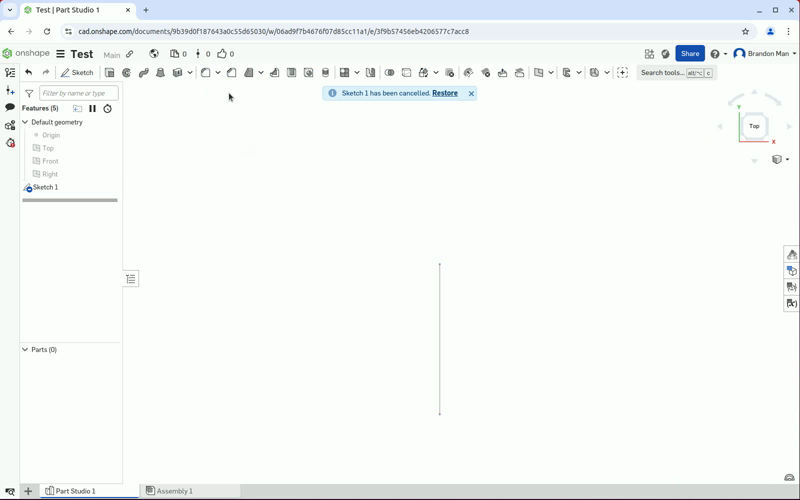
key(shift+s)
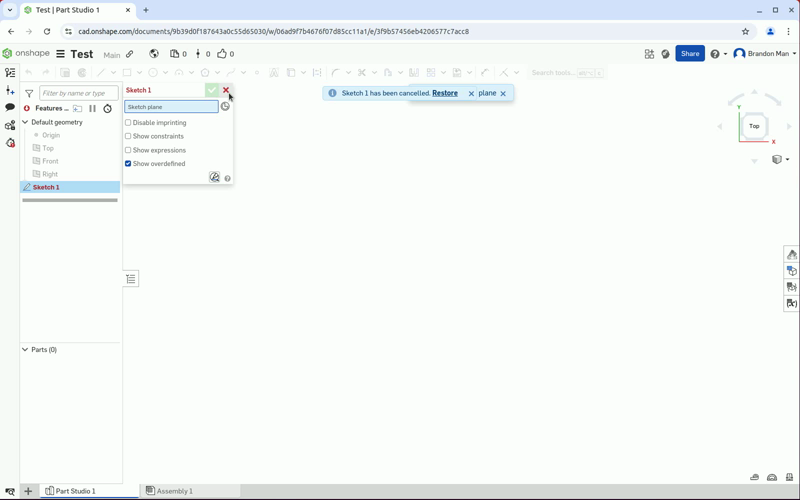
mouse_move(73, 150)
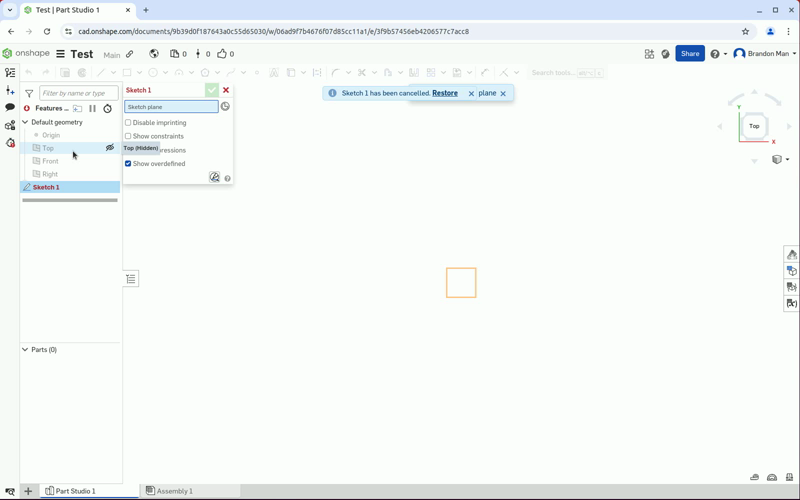
click(73, 150)
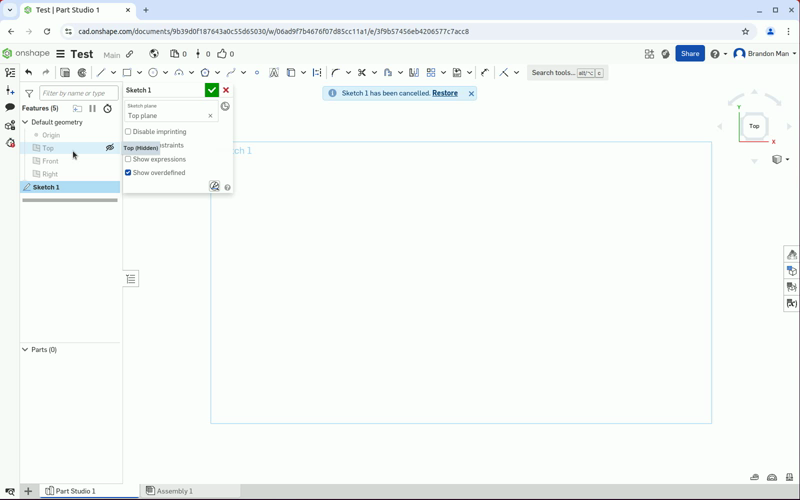
mouse_move(73, 352)
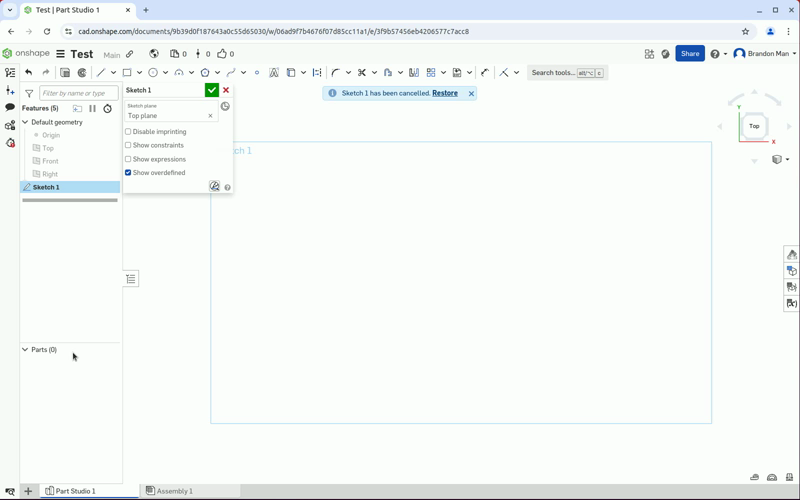
key(y)
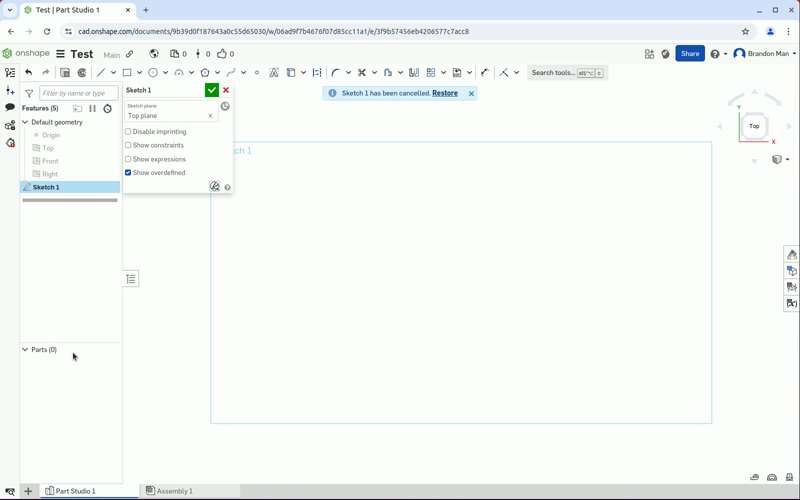
key(l)
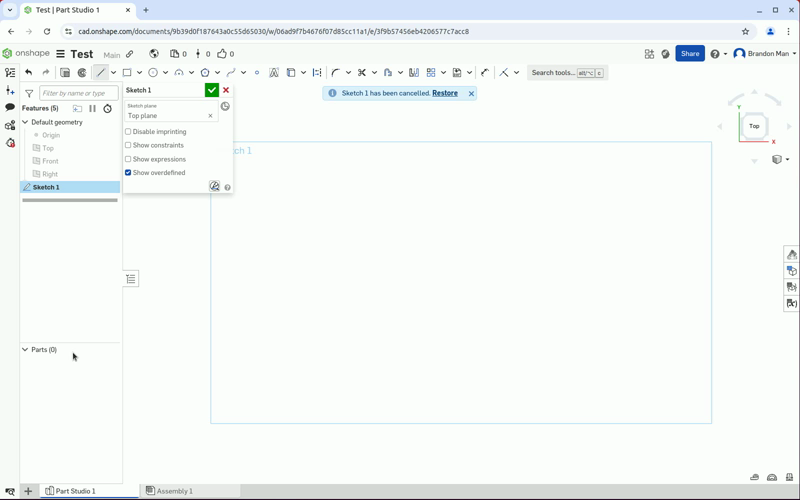
key_down(shift)
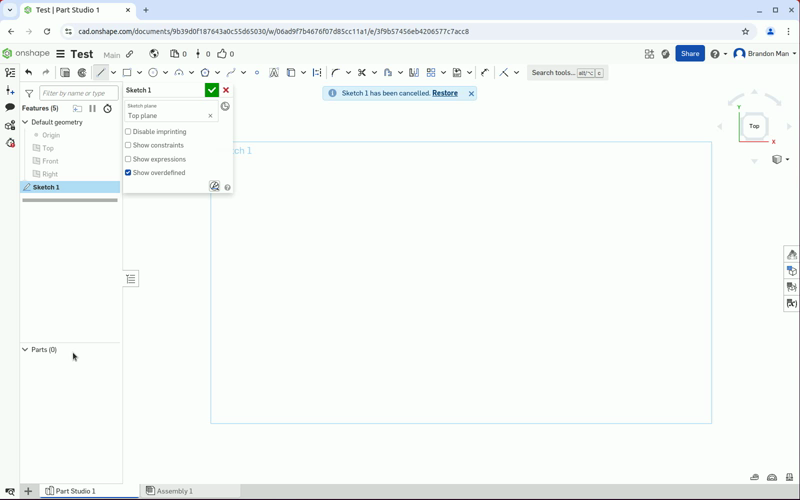
mouse_move(441, 292)
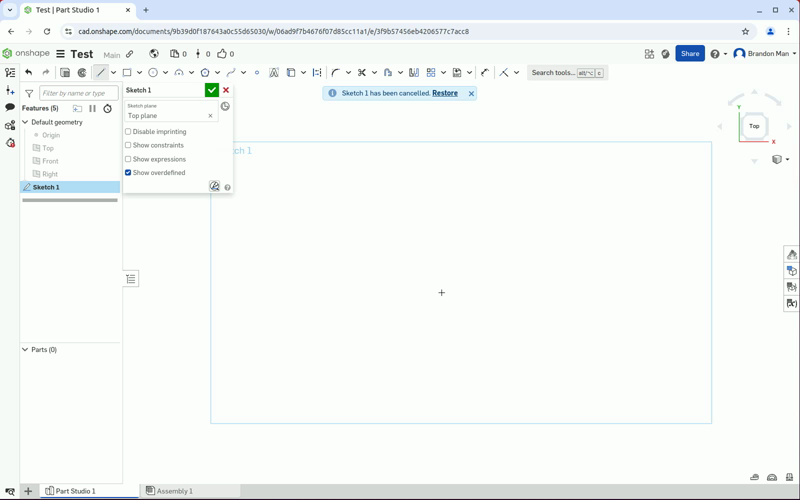
click(441, 292)
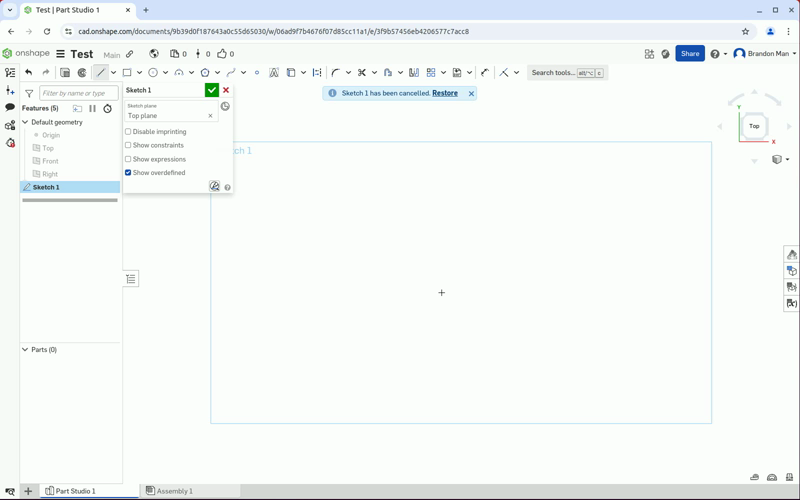
key_up(shift)
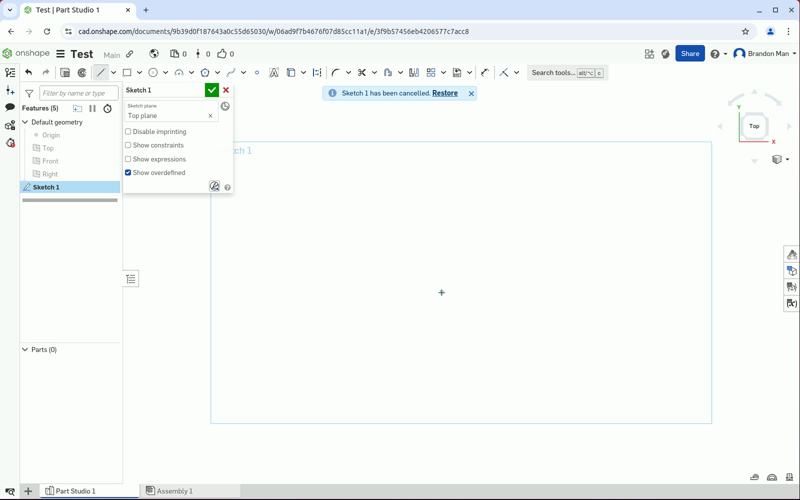
key_down(shift)
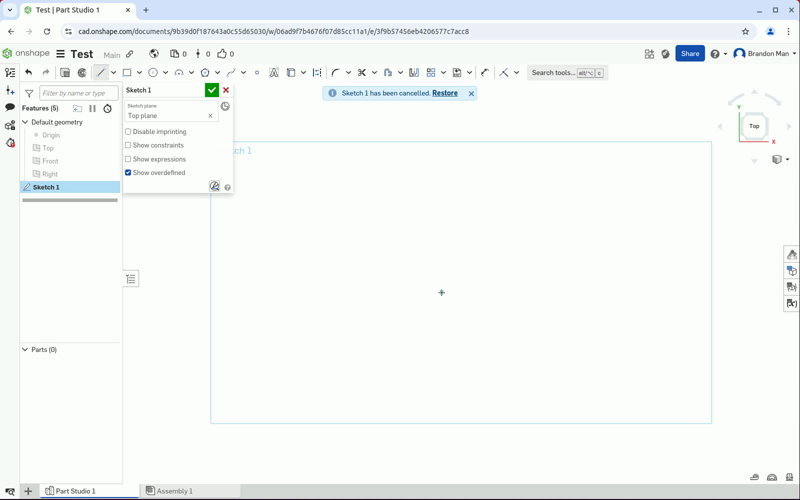
mouse_move(471, 292)
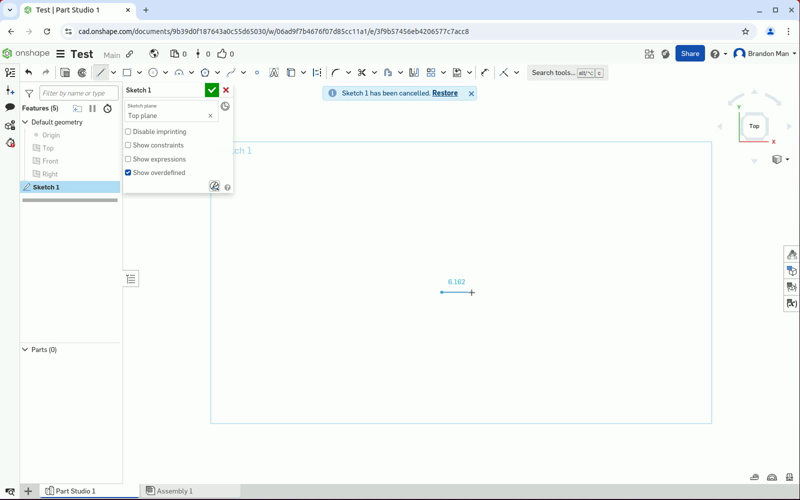
mouse_move(462, 292)
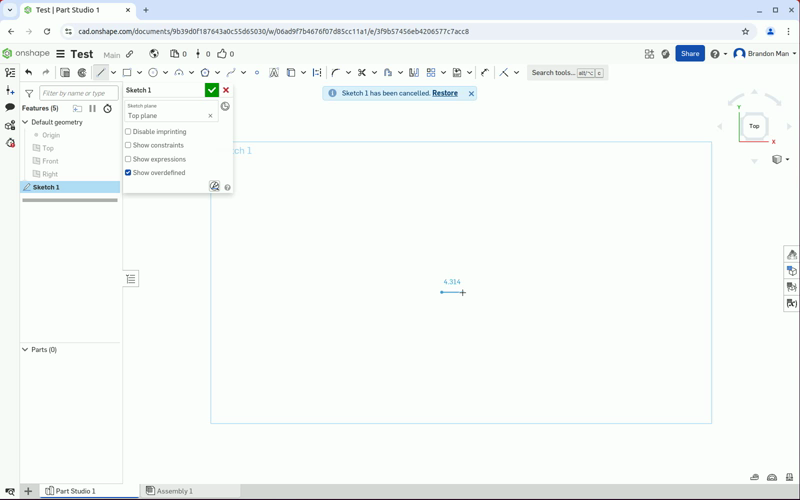
click(462, 292)
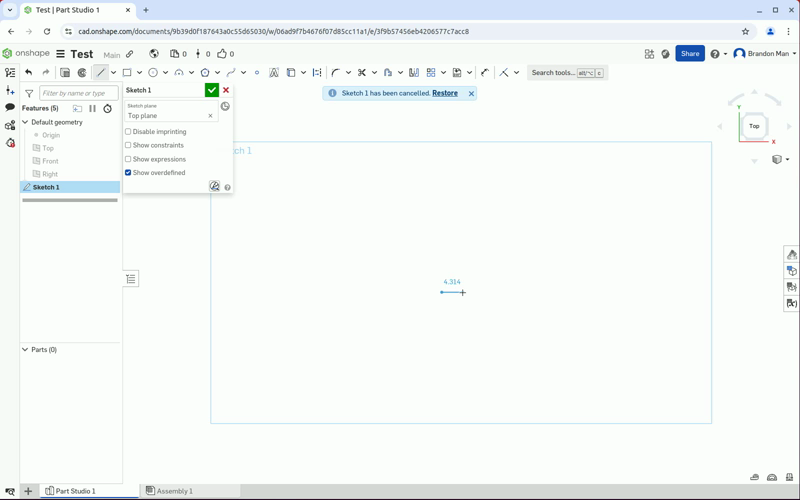
key_up(shift)
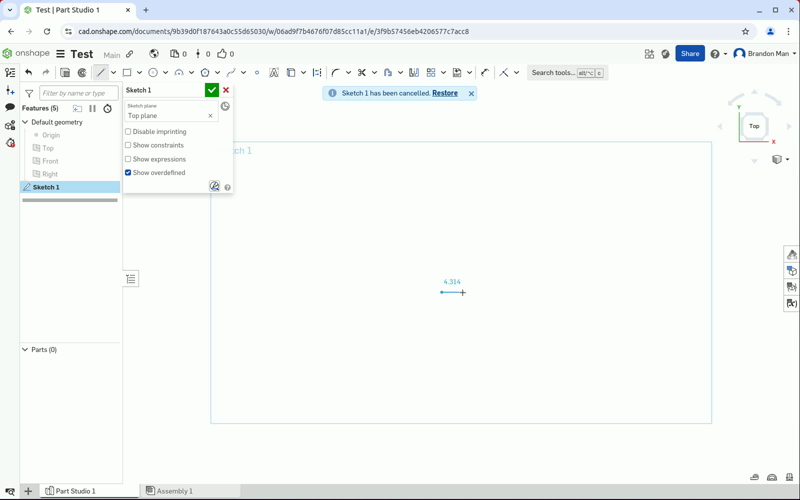
key_down(shift)
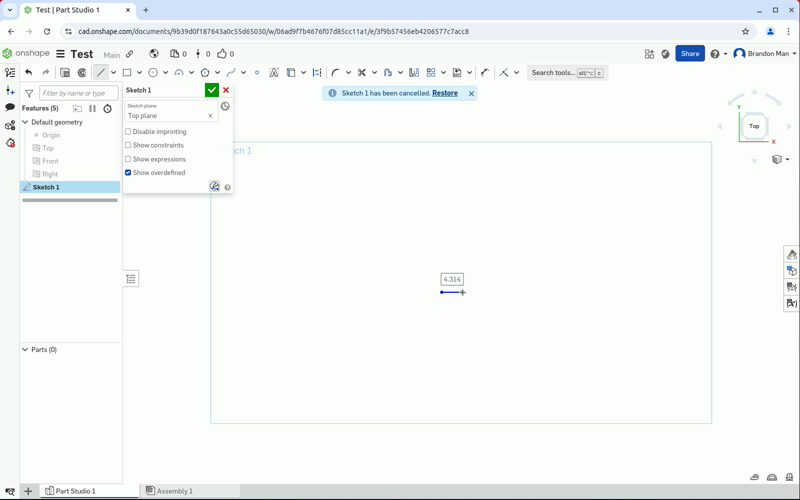
mouse_move(492, 292)
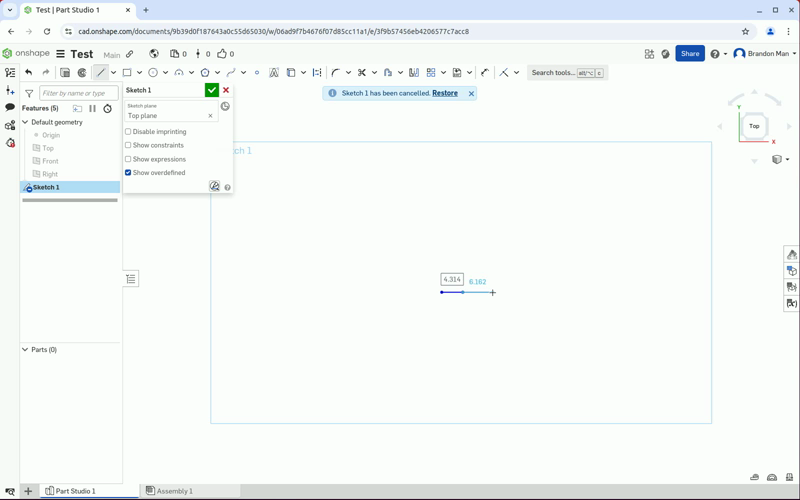
mouse_move(462, 281)
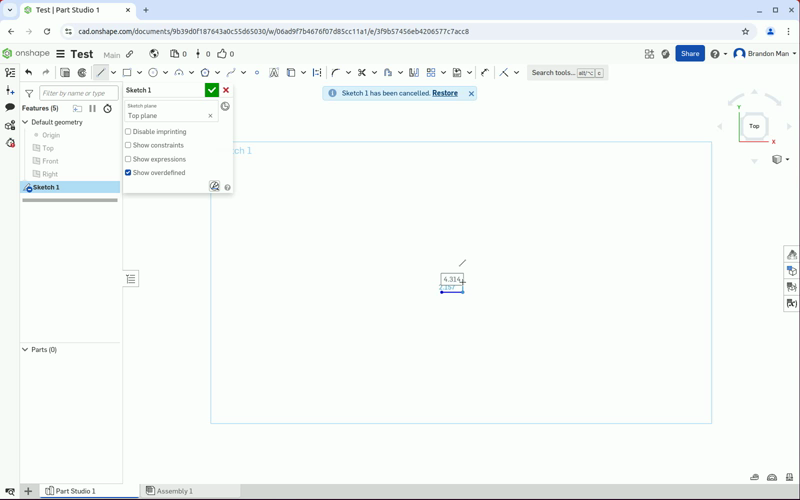
click(462, 281)
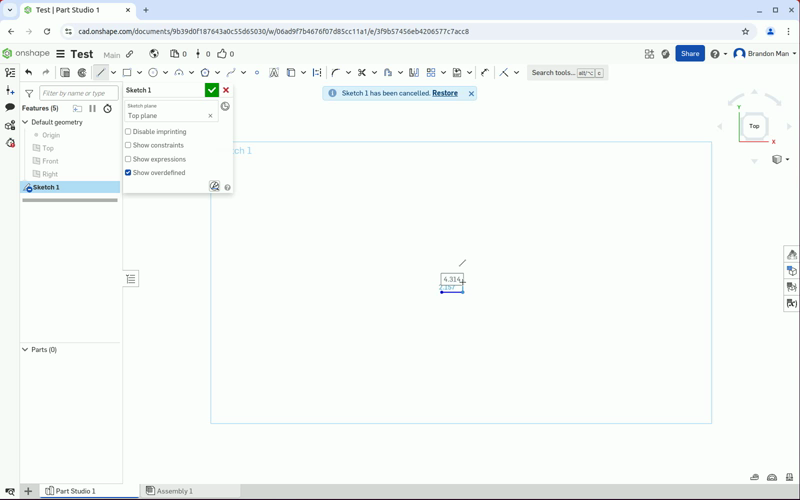
key_up(shift)
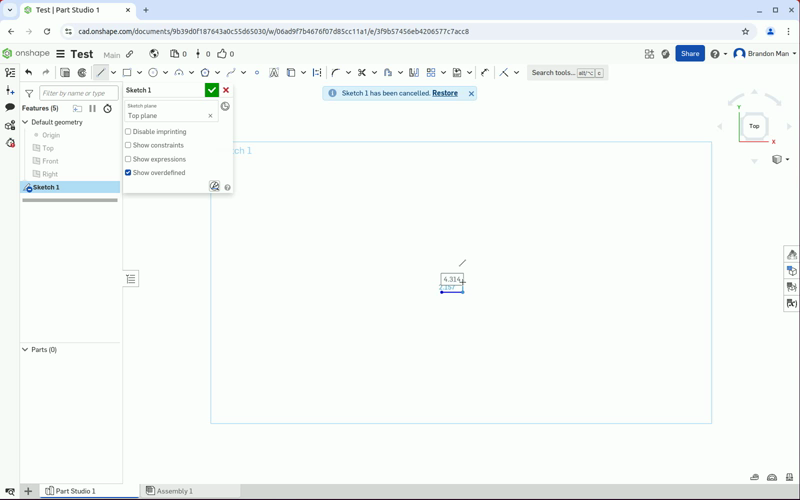
key_down(shift)
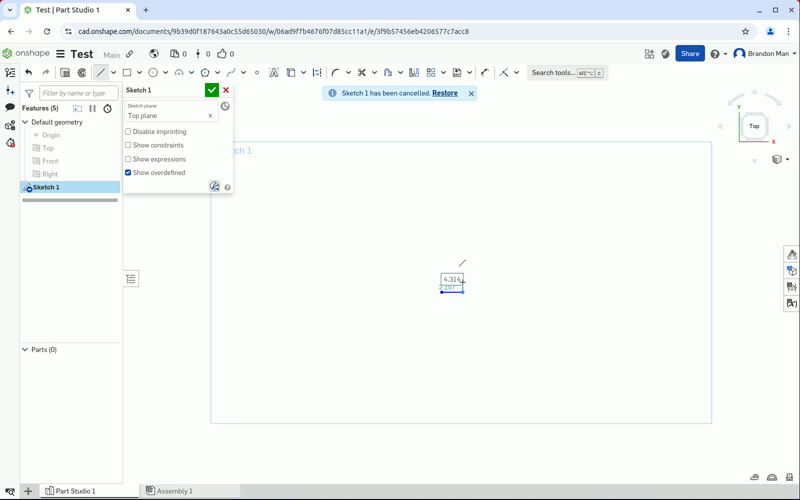
mouse_move(492, 281)
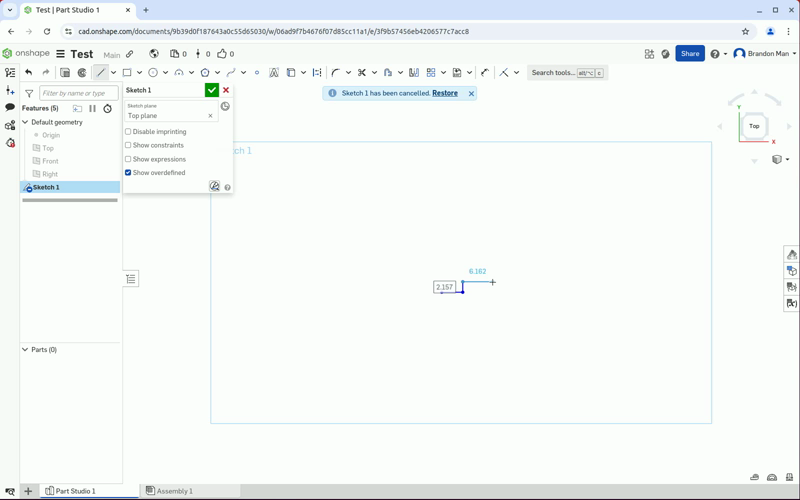
mouse_move(441, 281)
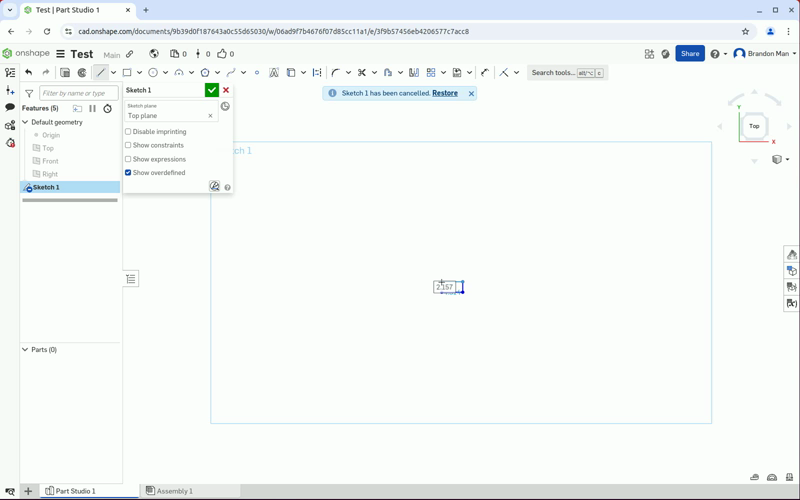
click(441, 281)
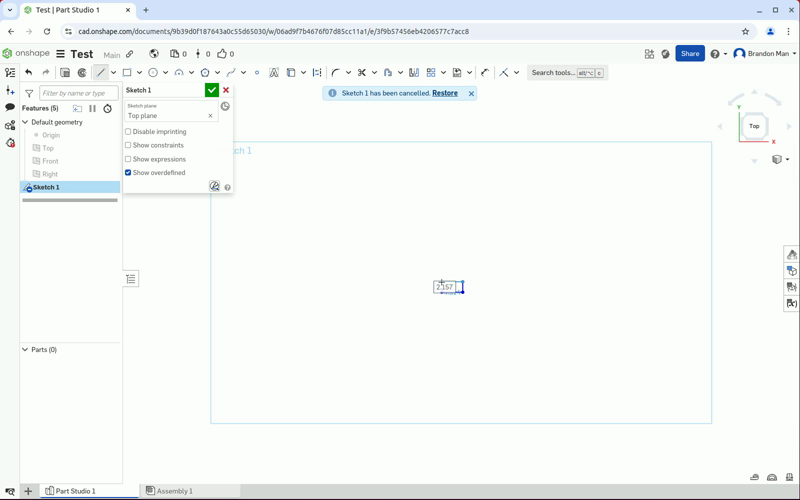
key_up(shift)
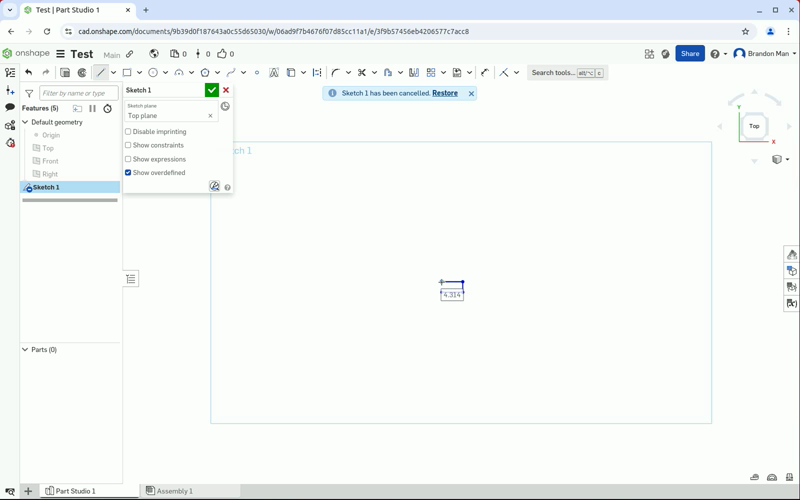
mouse_move(471, 281)
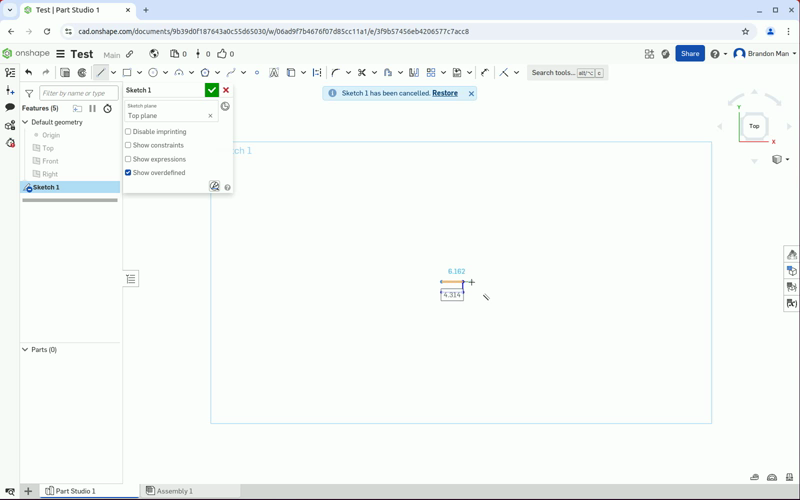
key_down(shift)
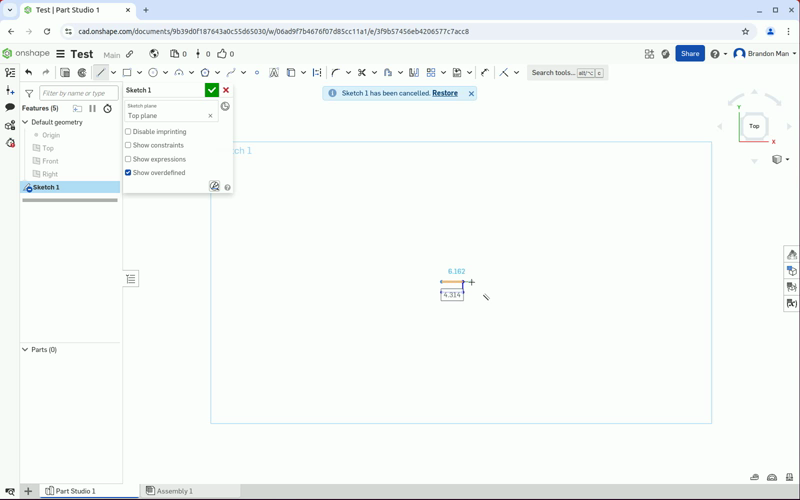
mouse_move(441, 292)
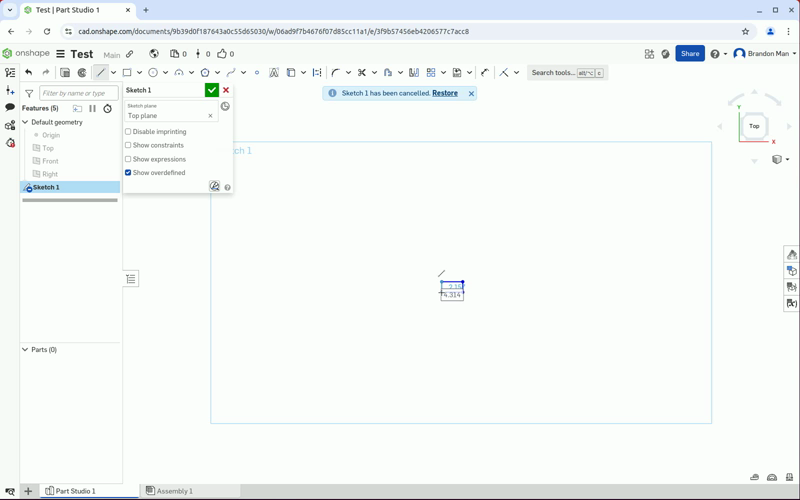
key_up(shift)
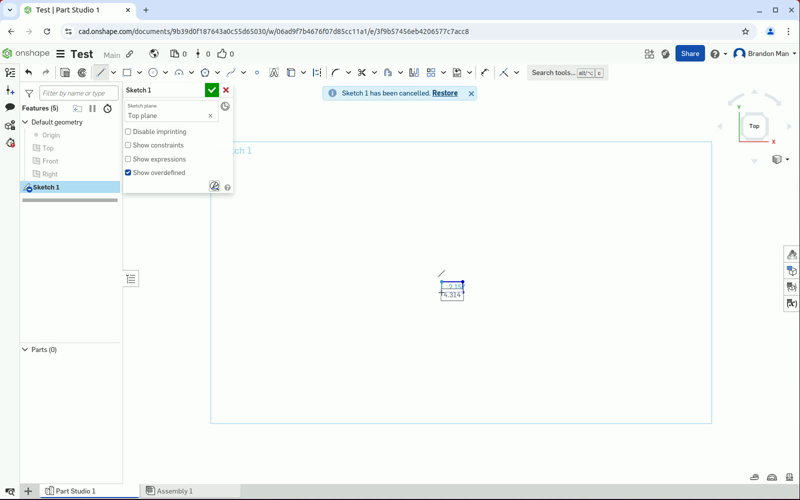
click(441, 292)
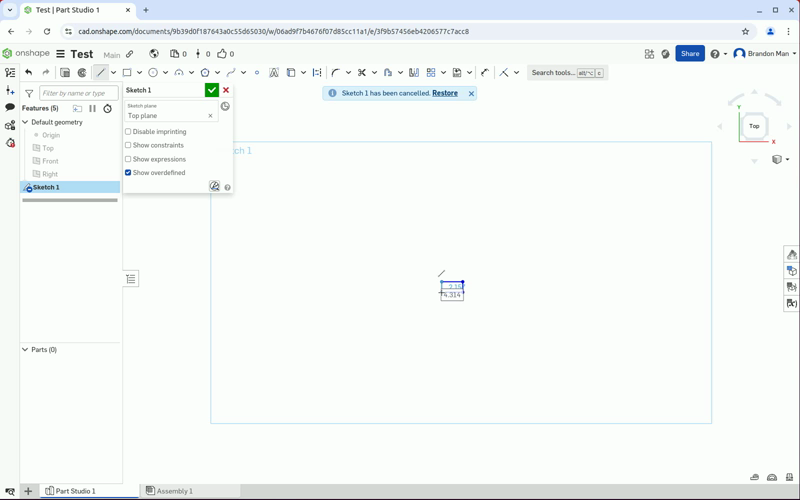
key(esc)
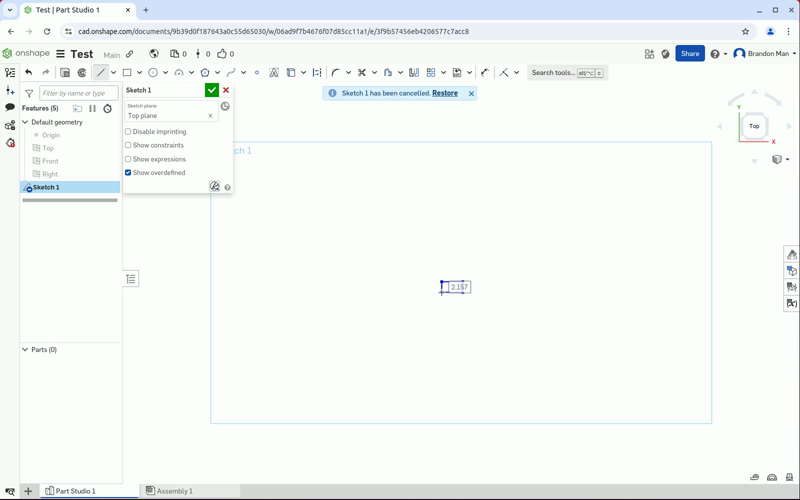
mouse_move(461, 283)
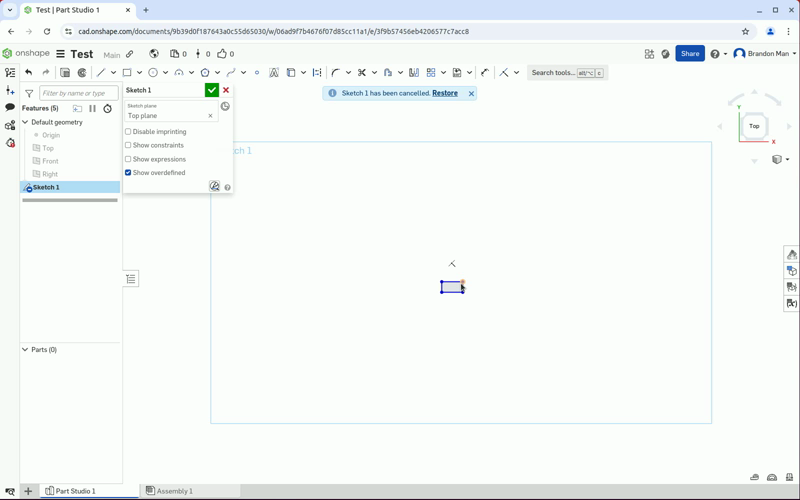
scroll(6)
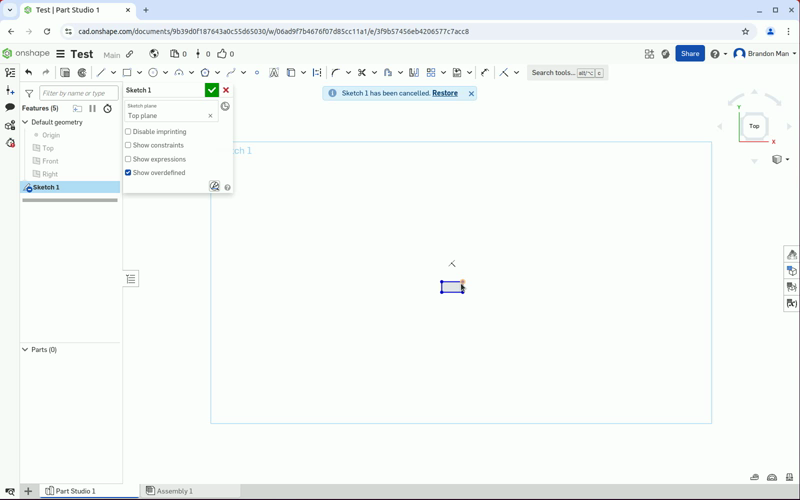
scroll(6)
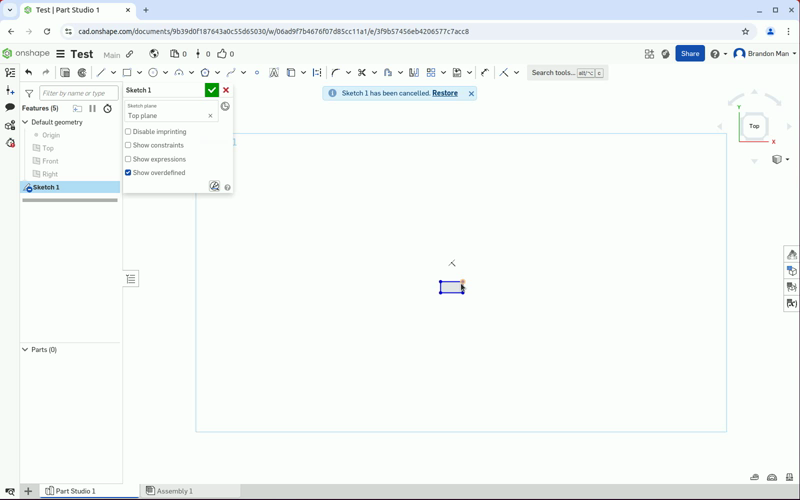
scroll(6)
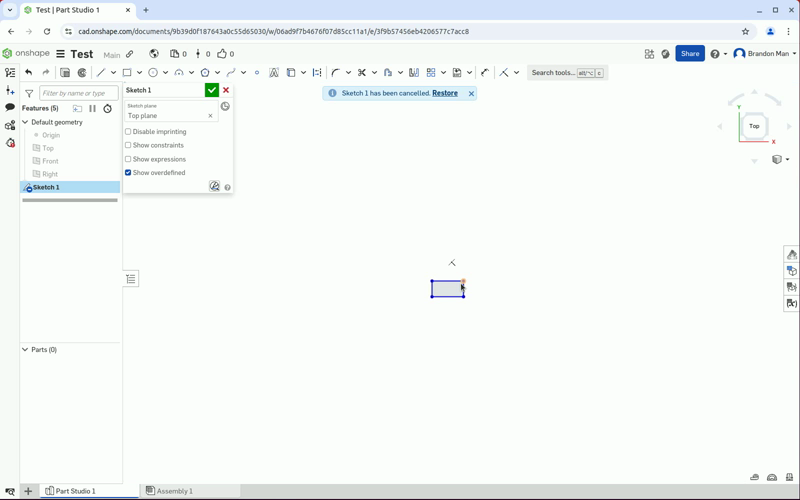
scroll(6)
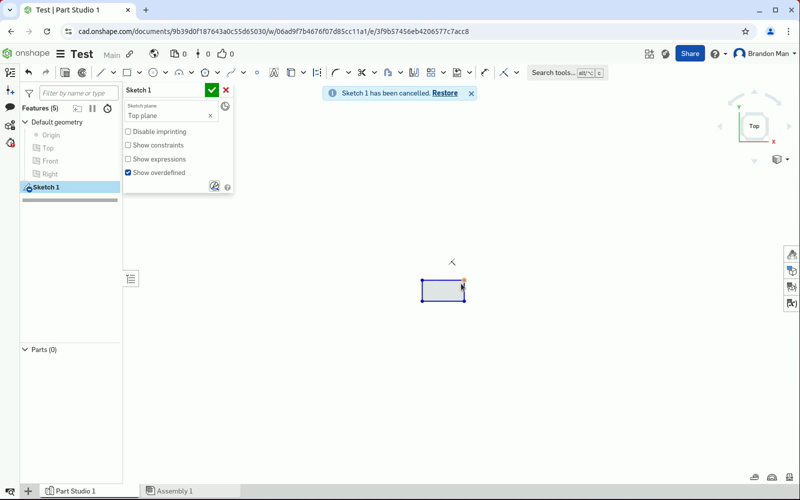
scroll(6)
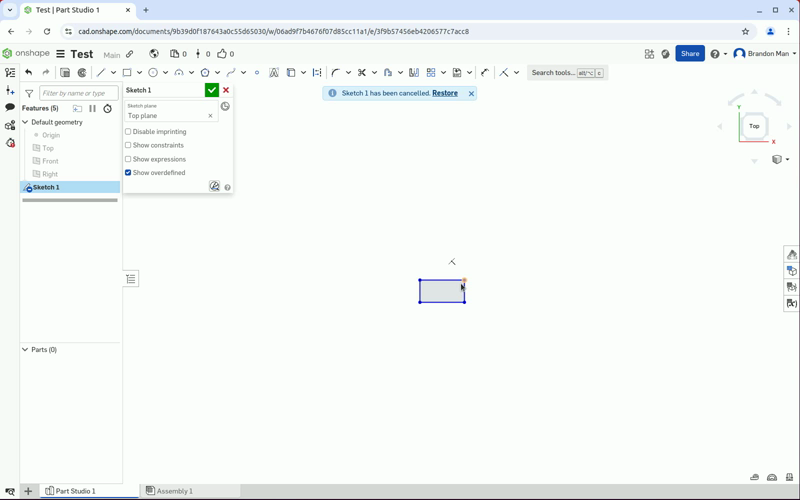
scroll(6)
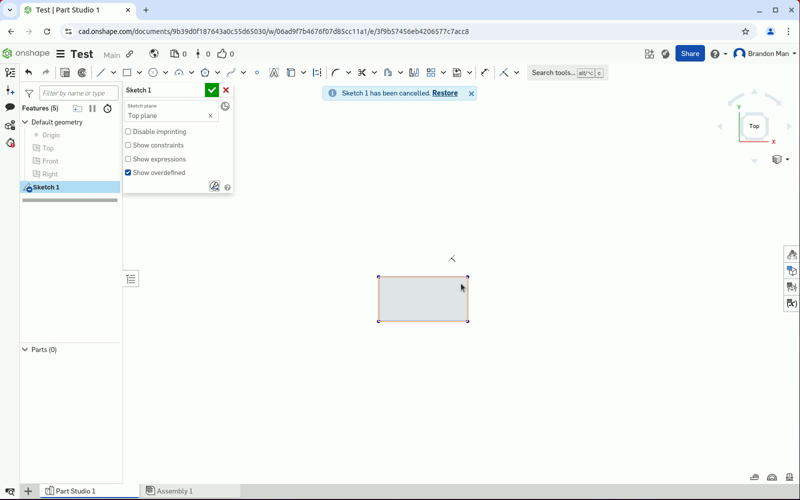
scroll(6)
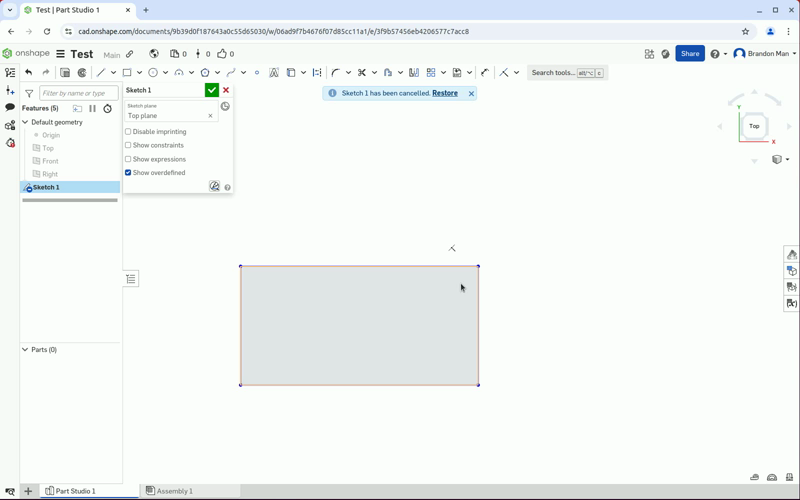
click(461, 283)
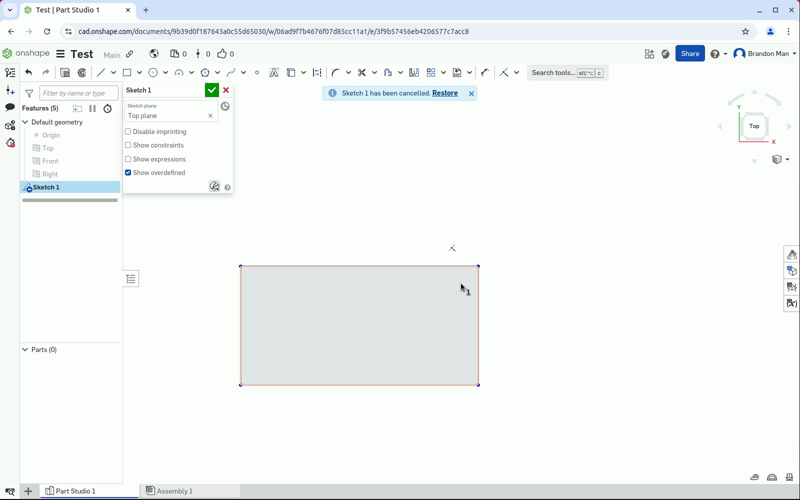
scroll(-6)
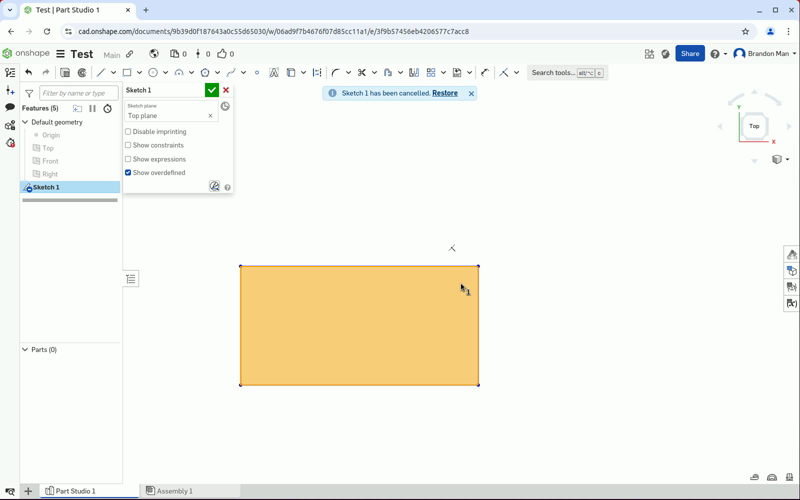
scroll(-6)
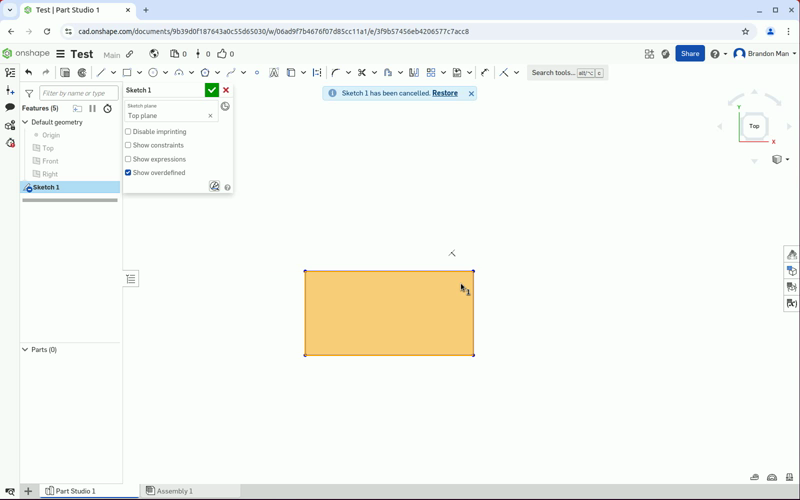
scroll(-6)
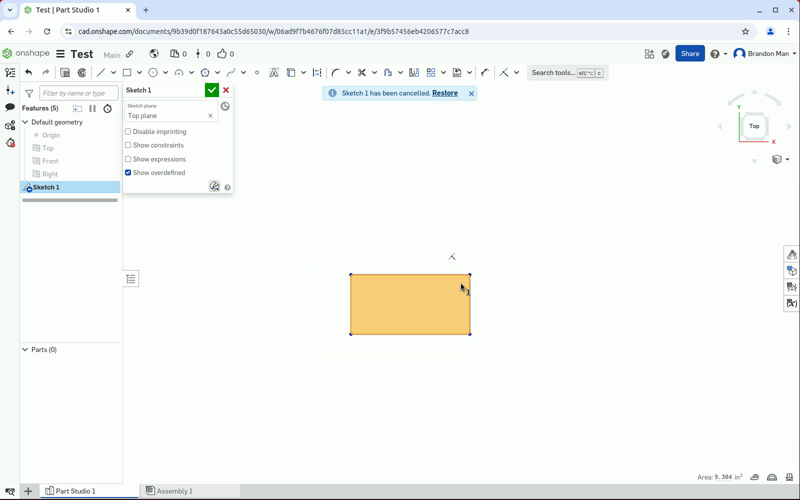
scroll(-6)
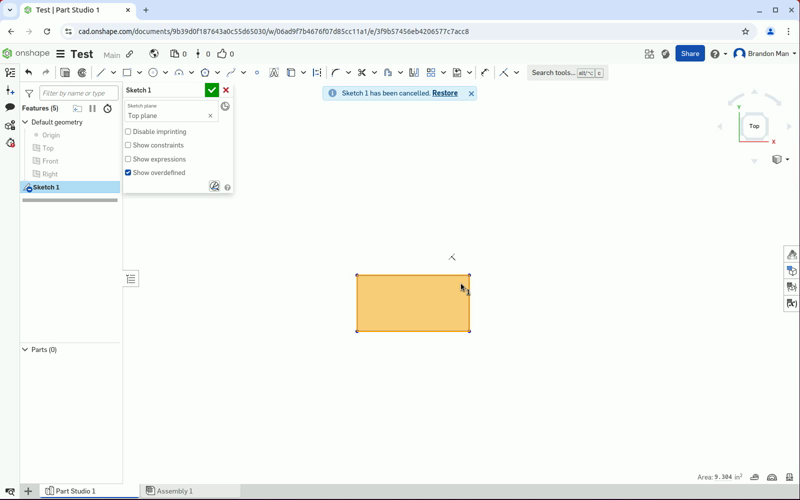
scroll(-6)
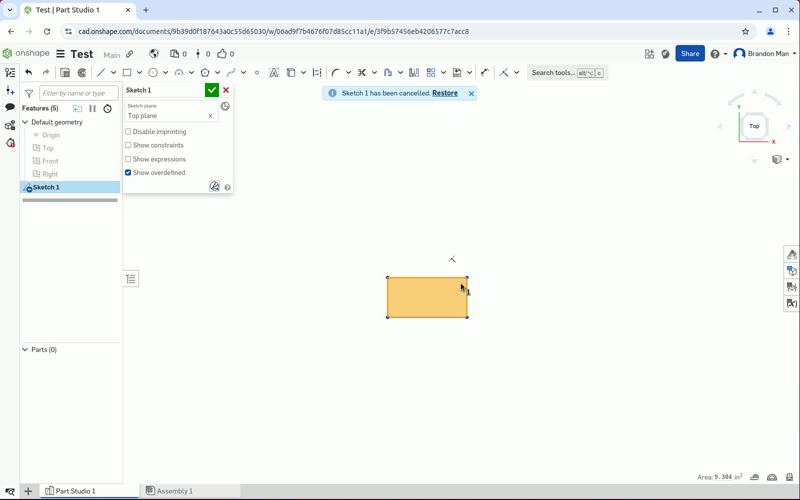
scroll(-6)
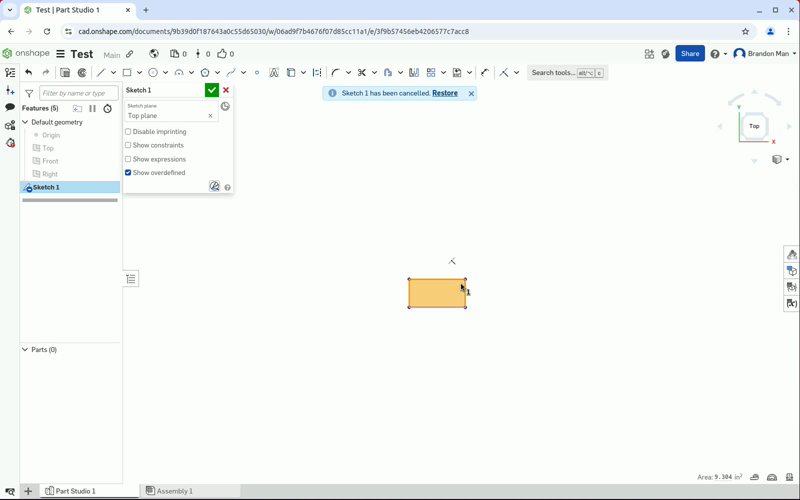
scroll(-6)
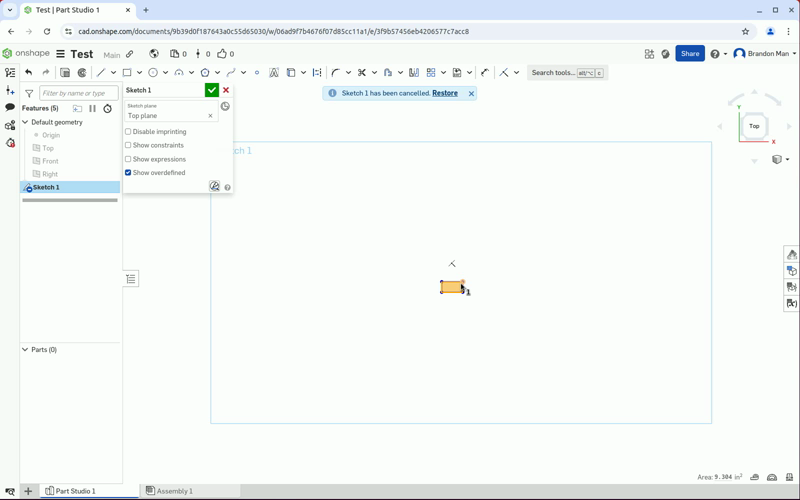
mouse_move(73, 352)
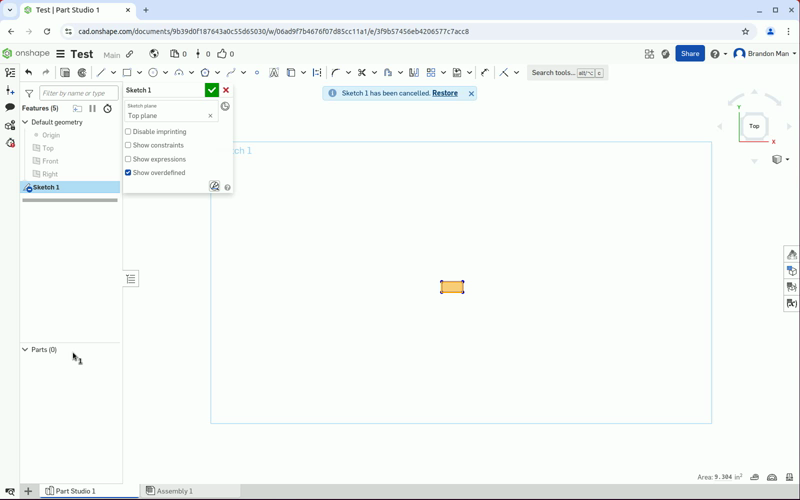
key(shift+y)
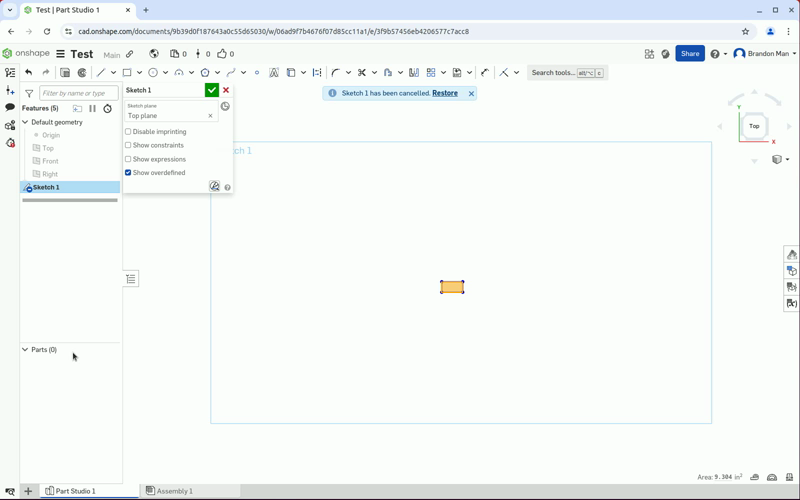
key(shift+e)
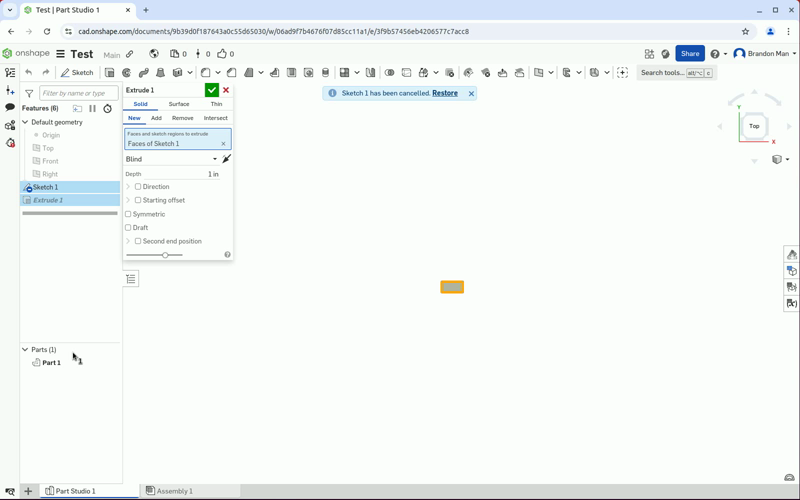
mouse_move(143, 106)
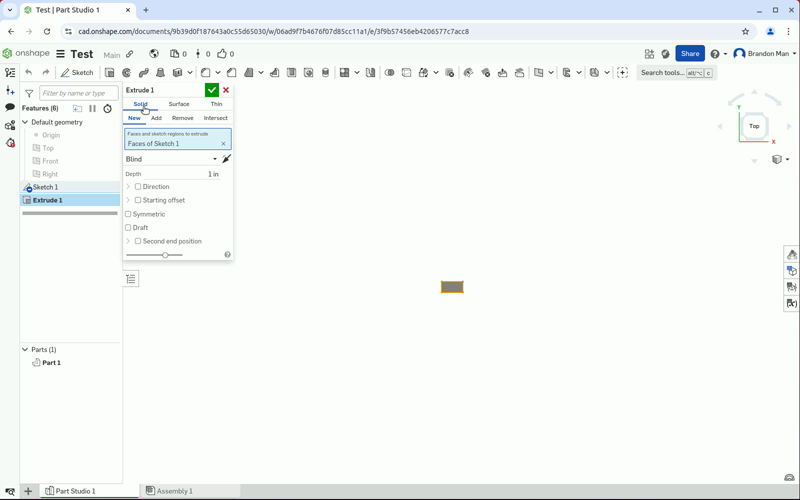
click(143, 106)
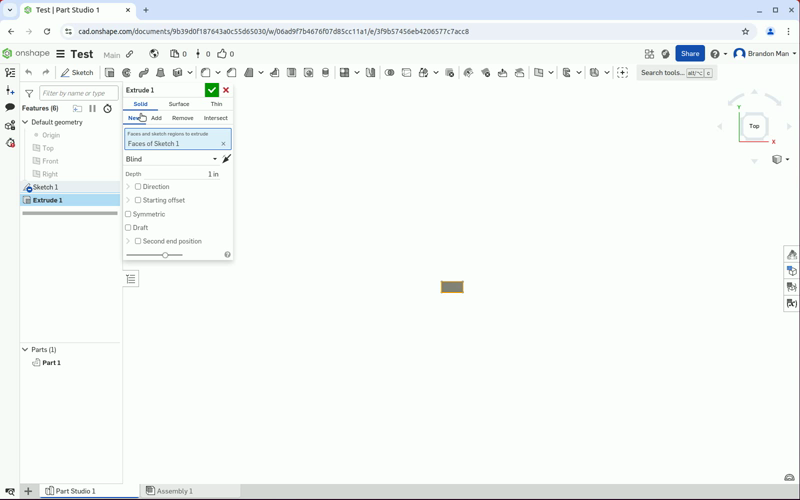
mouse_move(137, 120)
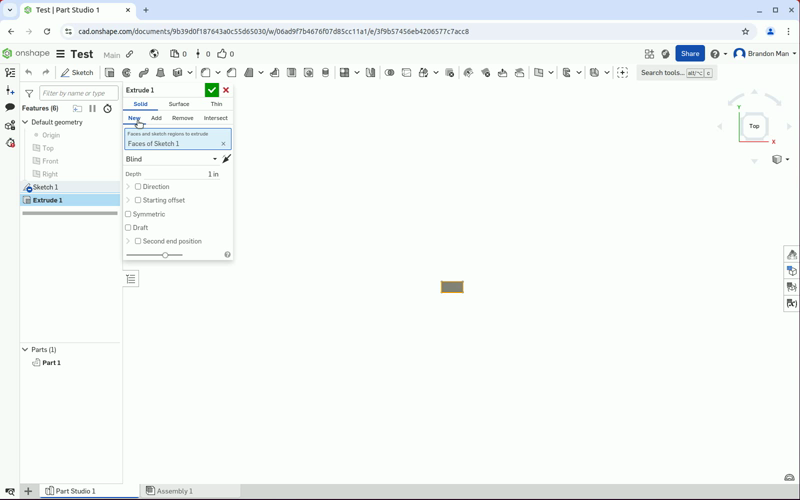
click(137, 120)
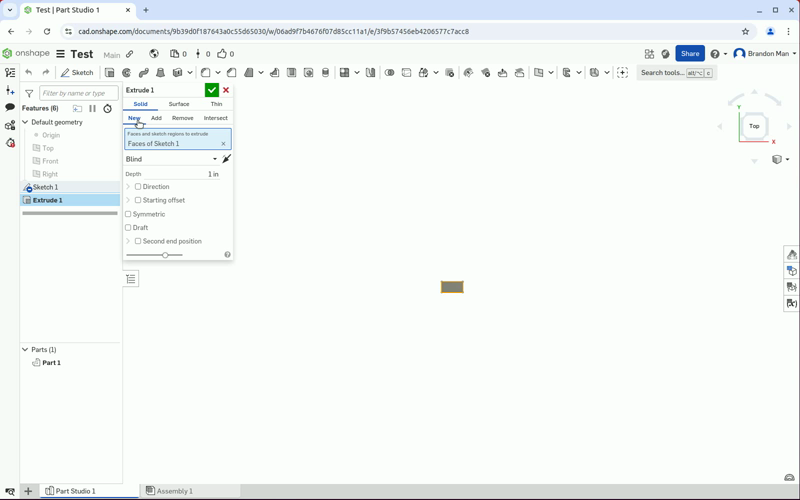
key(tab, 4)
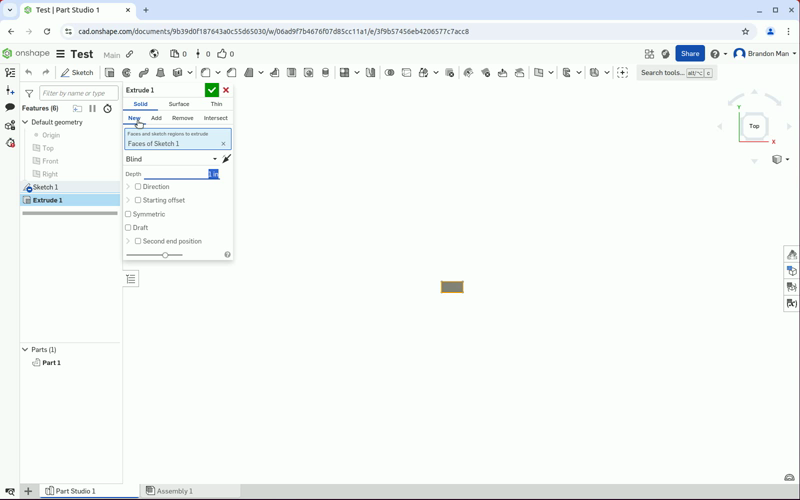
text(0.481)
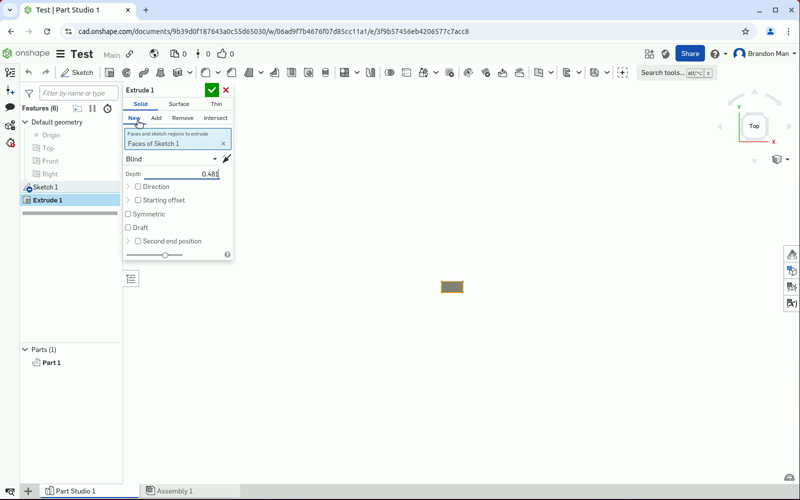
key(enter)
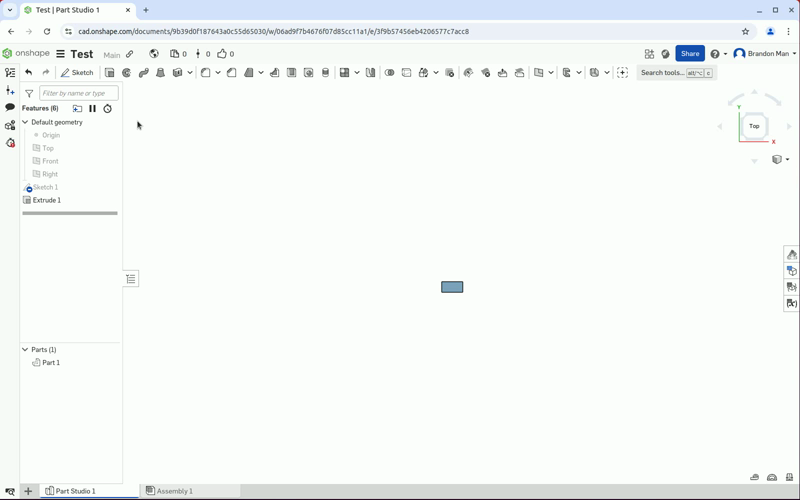
key(shift+h)
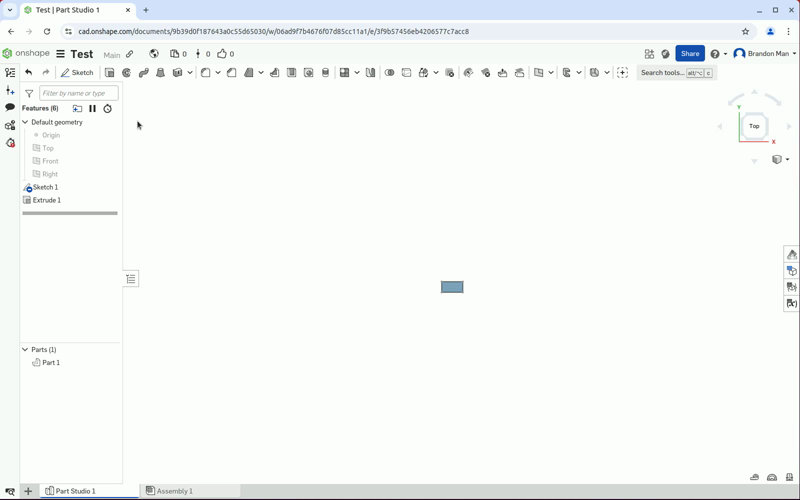
key(shift+h)
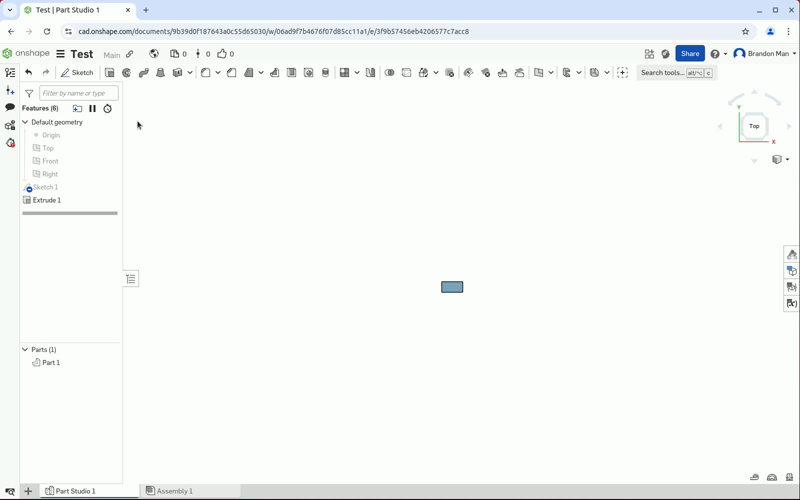
mouse_move(73, 189)
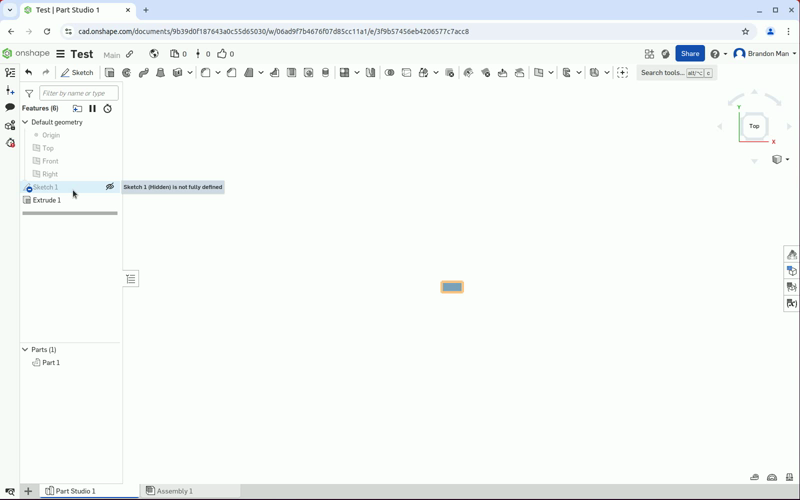
click(73, 189)
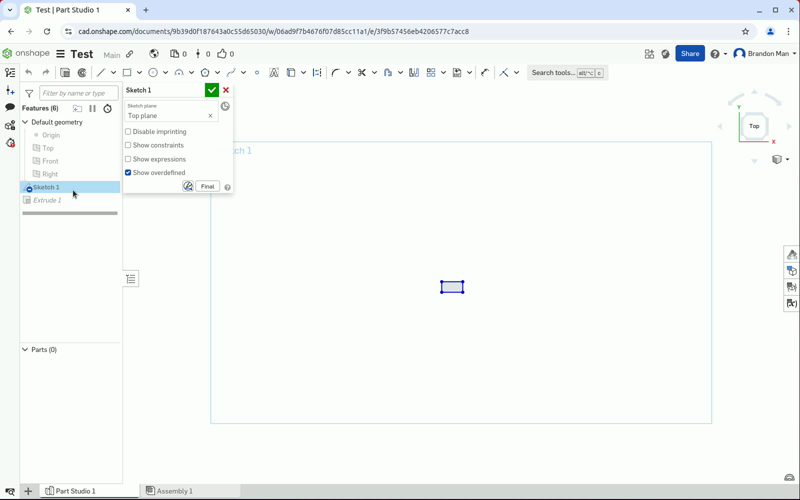
mouse_move(229, 92)
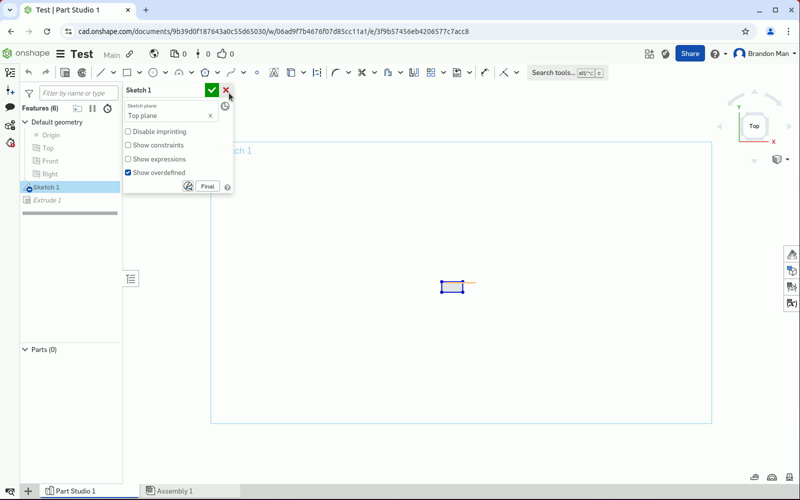
click(229, 92)
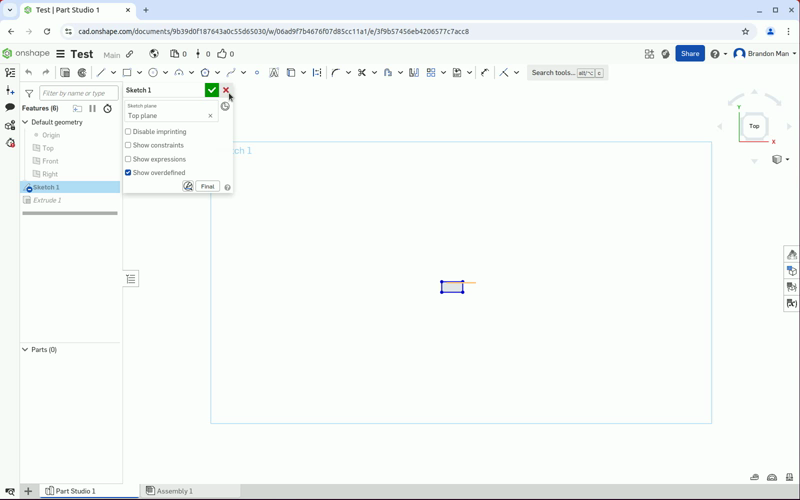
key(shift+s)
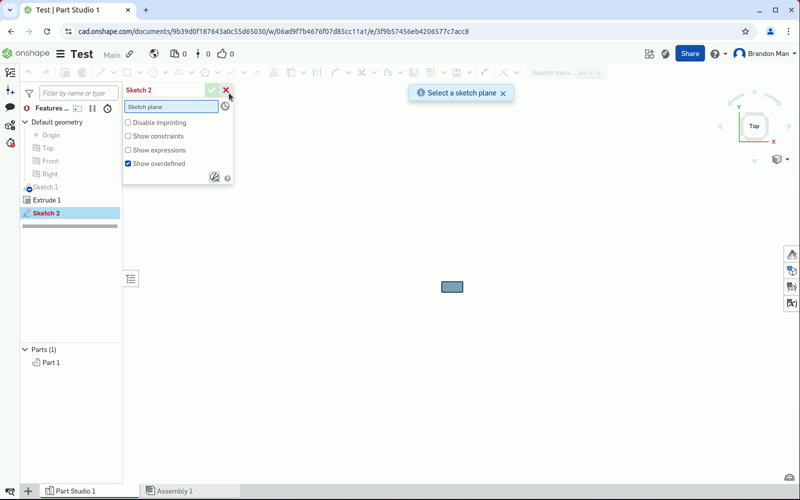
mouse_move(73, 150)
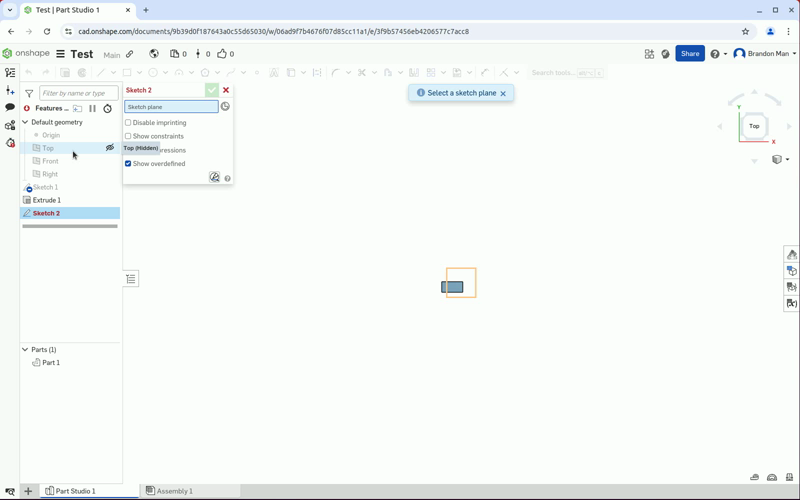
click(73, 150)
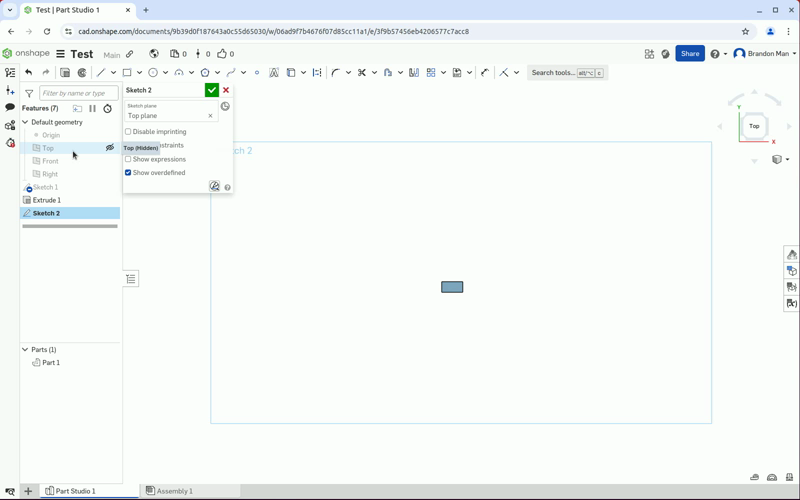
mouse_move(73, 352)
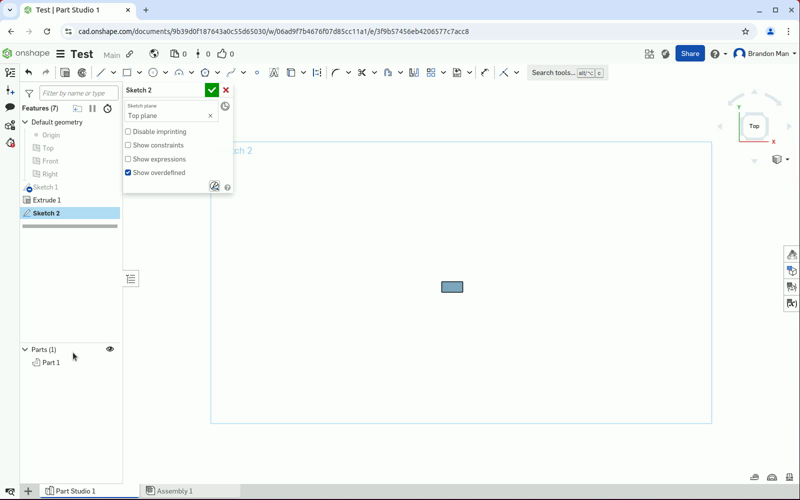
key(y)
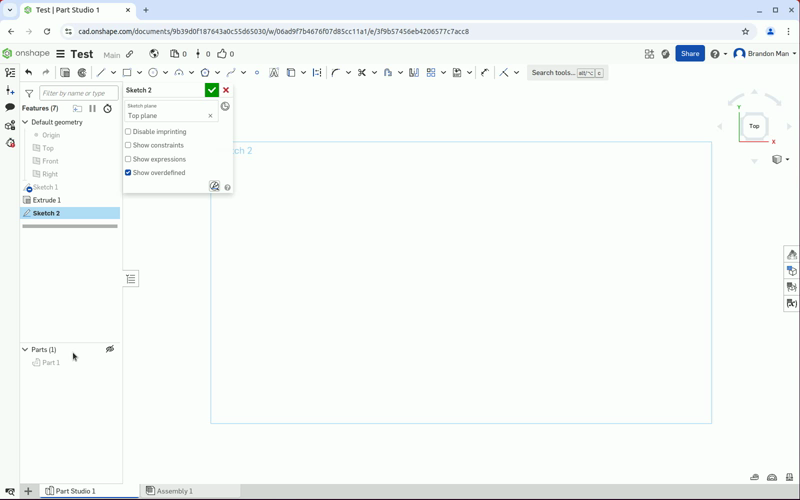
key(l)
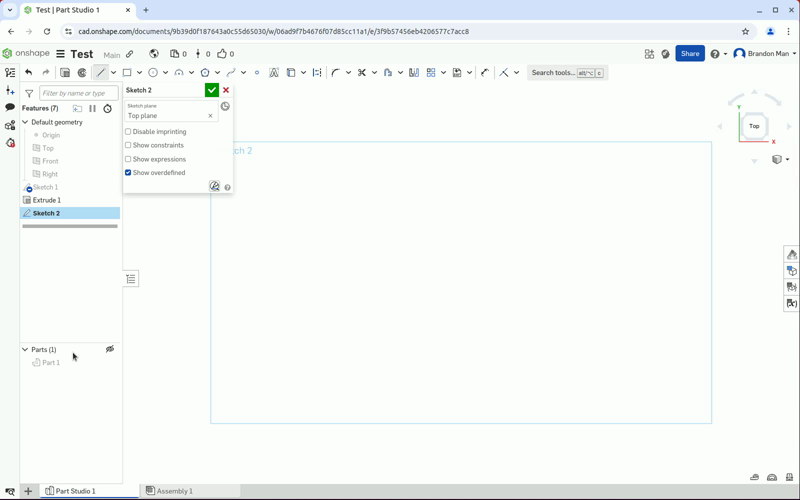
key_down(shift)
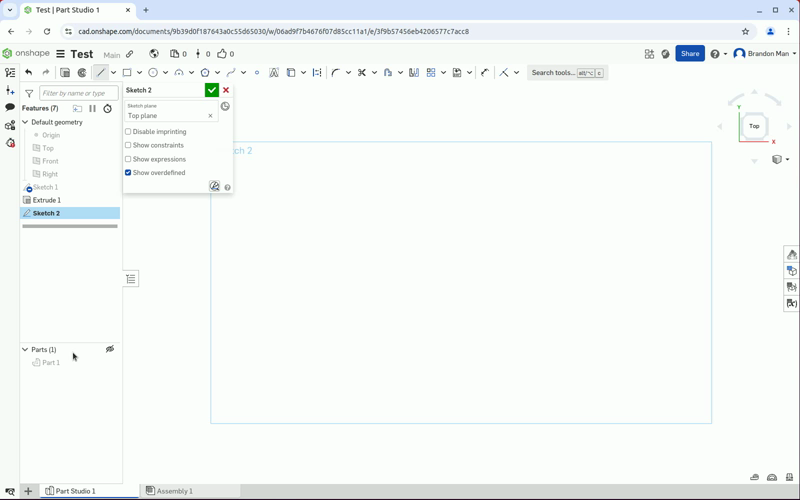
mouse_move(492, 255)
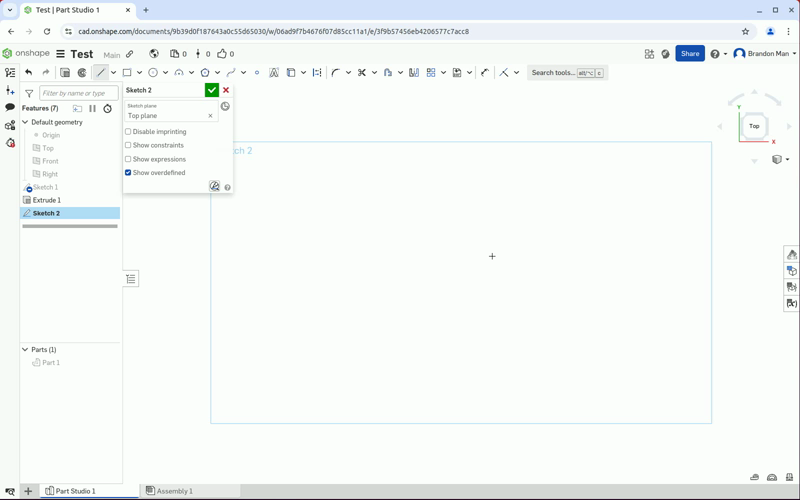
click(492, 255)
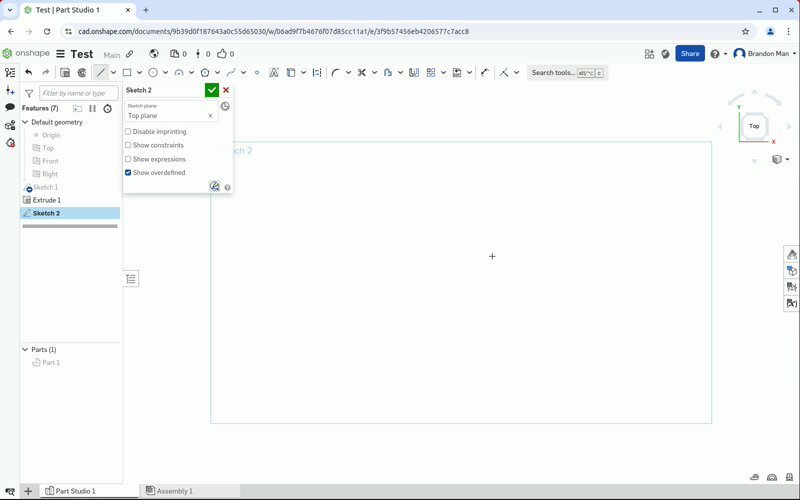
key_up(shift)
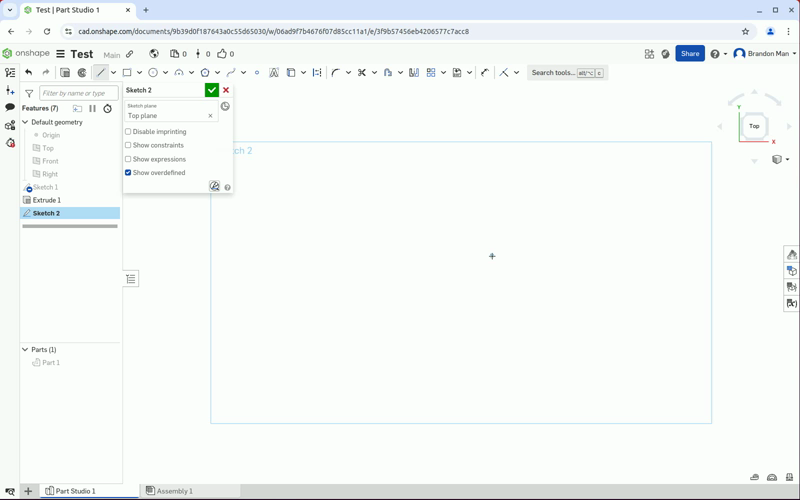
key_down(shift)
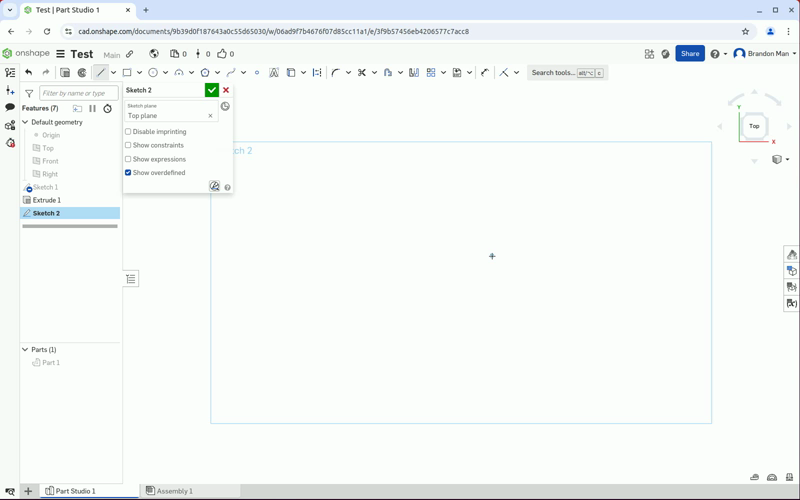
mouse_move(522, 255)
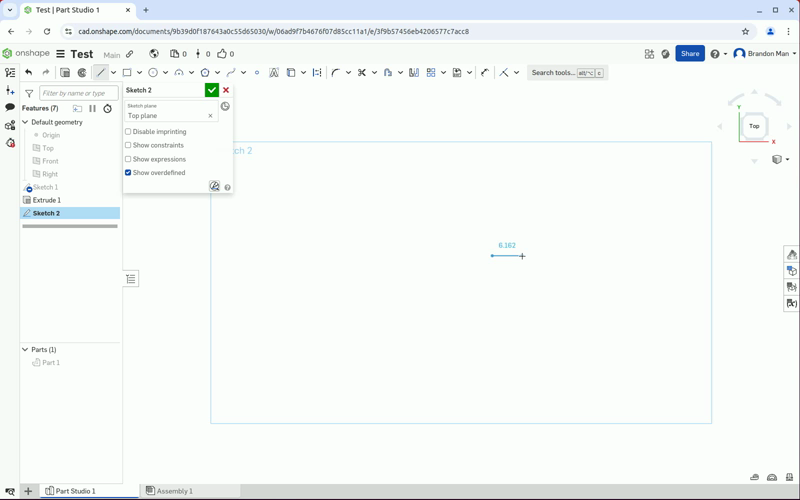
mouse_move(512, 255)
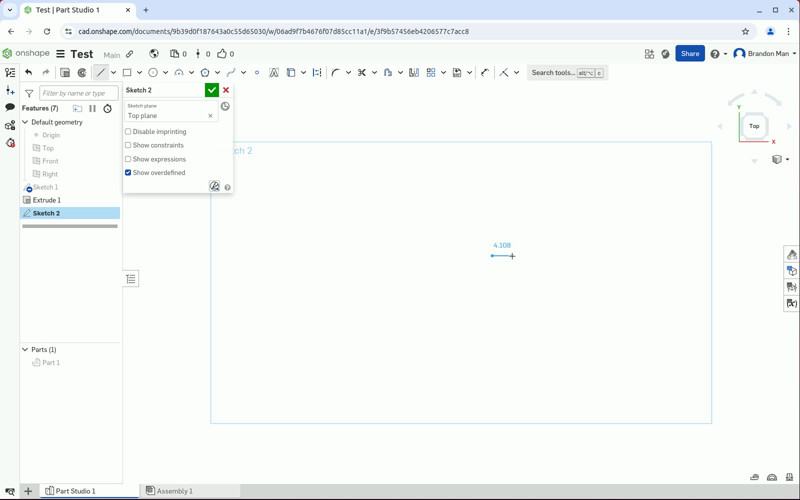
click(512, 255)
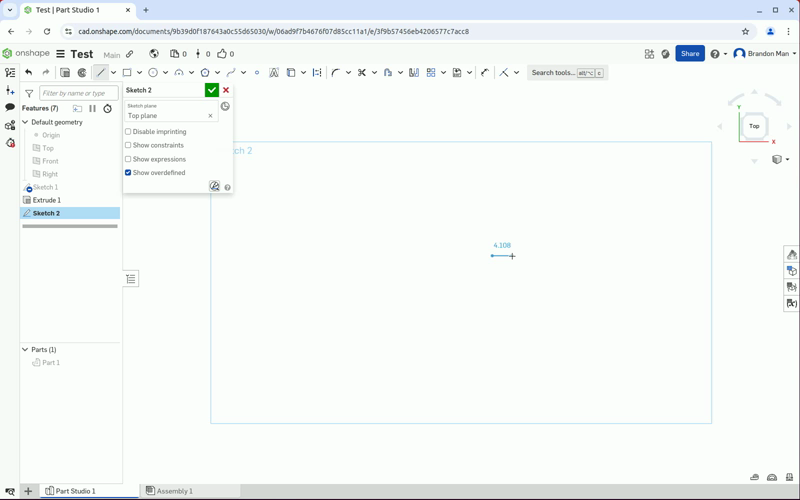
key_up(shift)
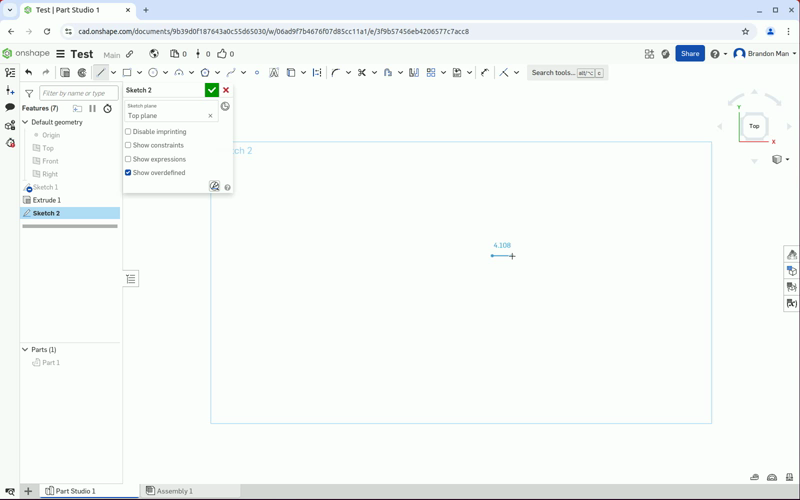
key_down(shift)
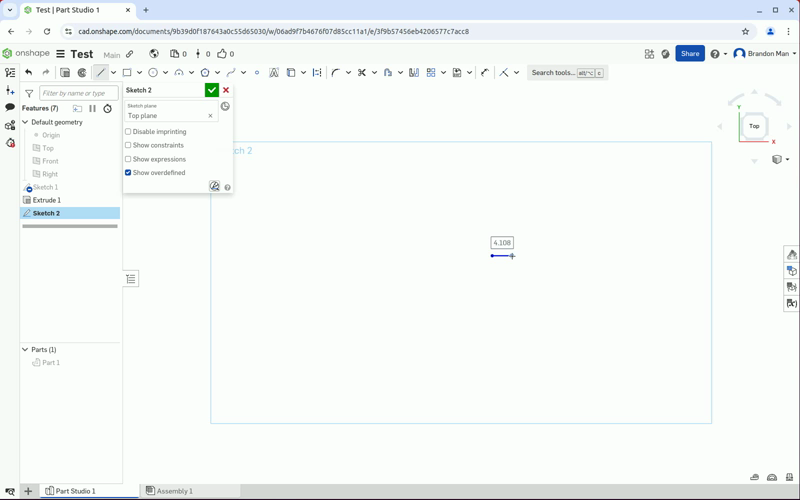
mouse_move(542, 255)
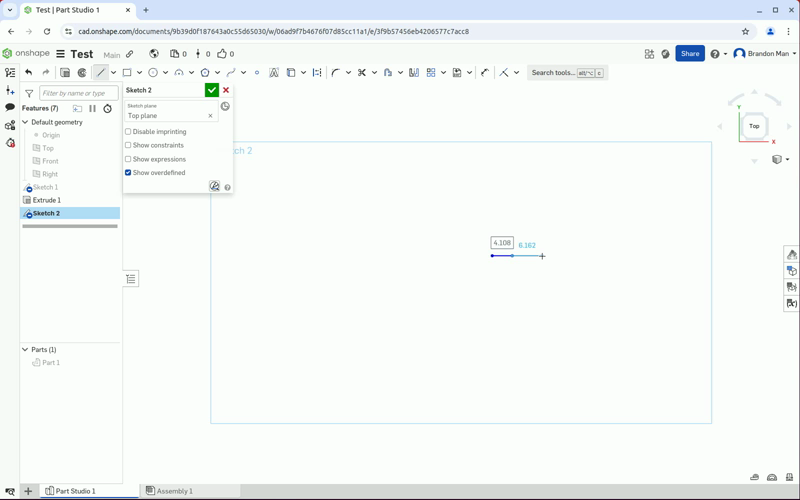
mouse_move(512, 236)
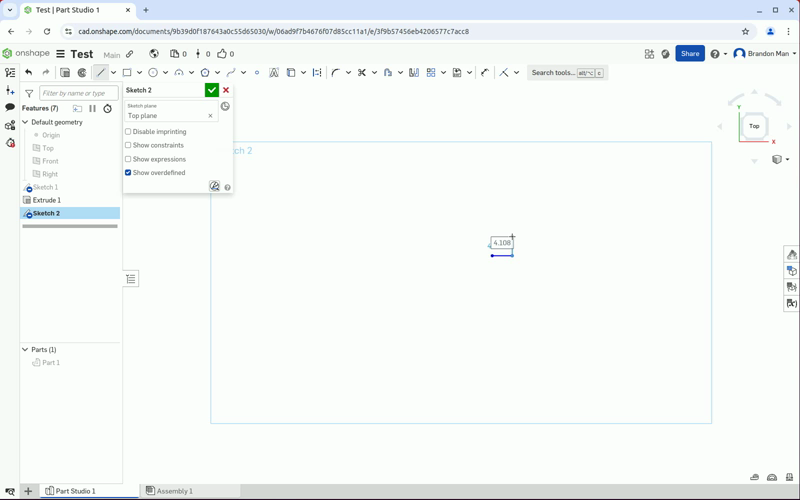
click(512, 236)
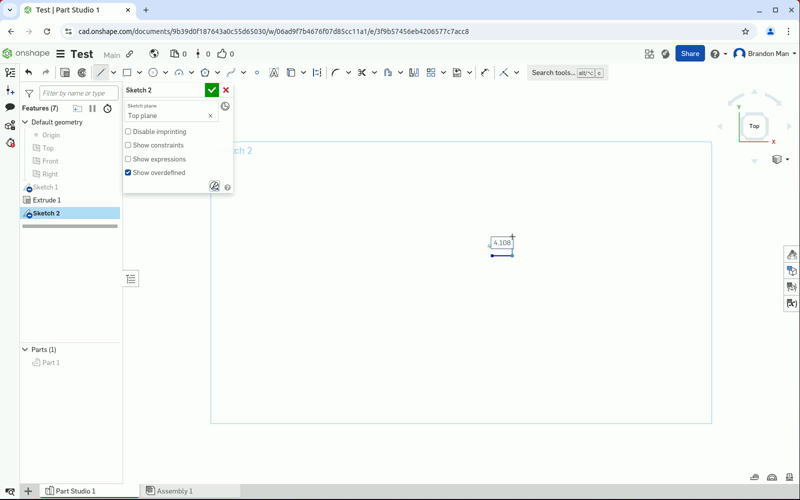
key_up(shift)
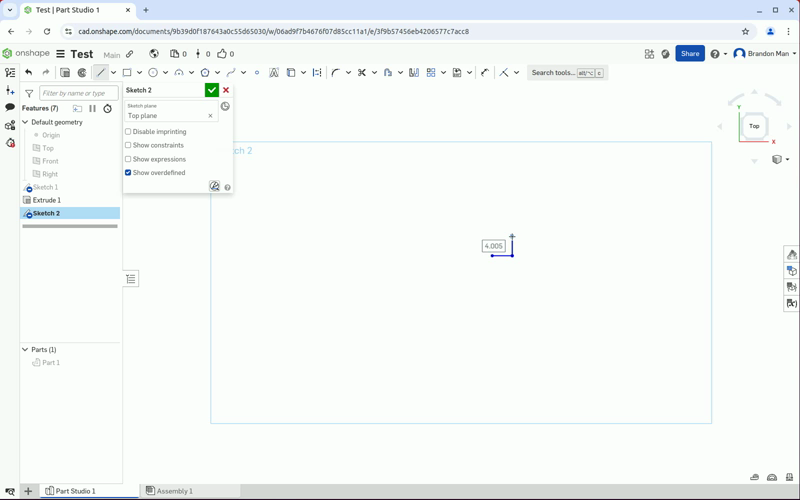
key_down(shift)
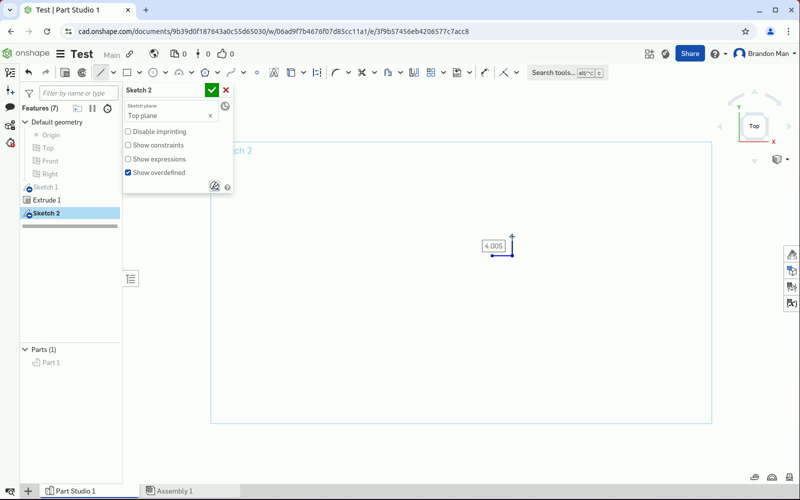
mouse_move(542, 236)
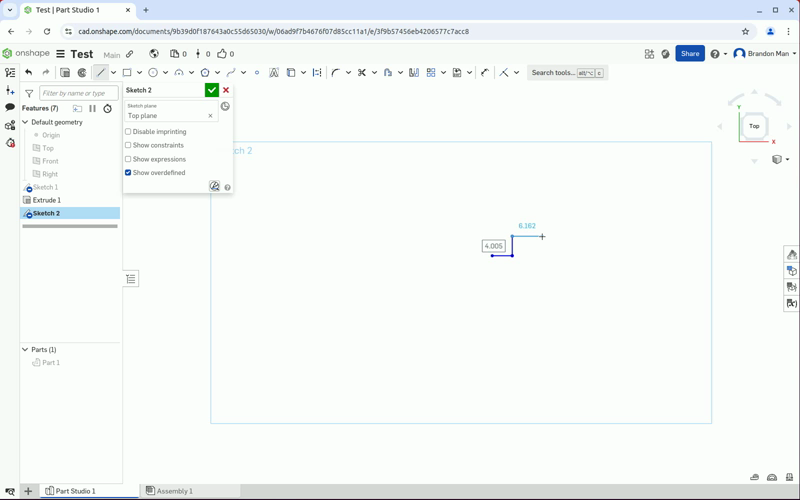
mouse_move(492, 236)
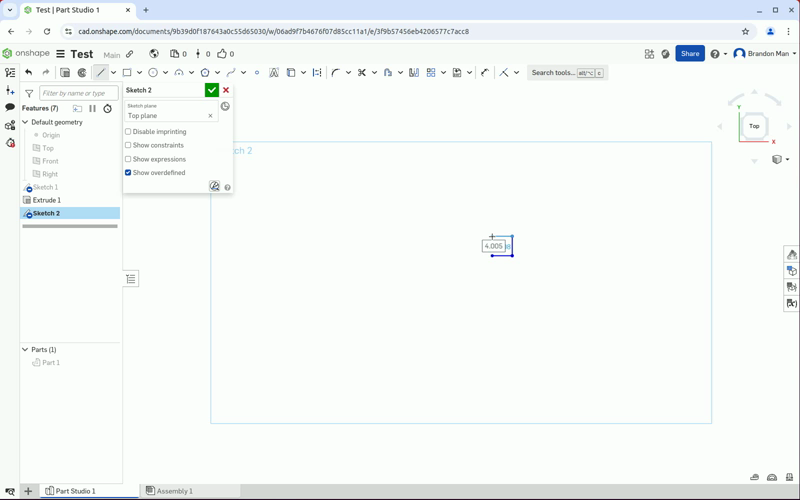
click(492, 236)
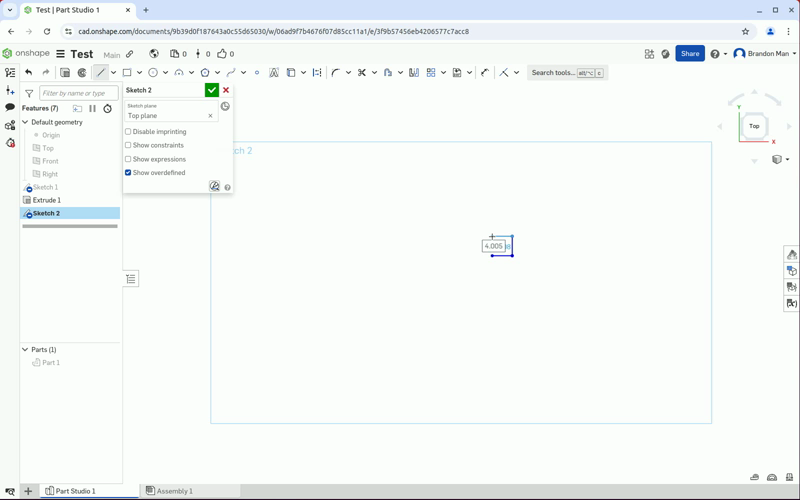
key_up(shift)
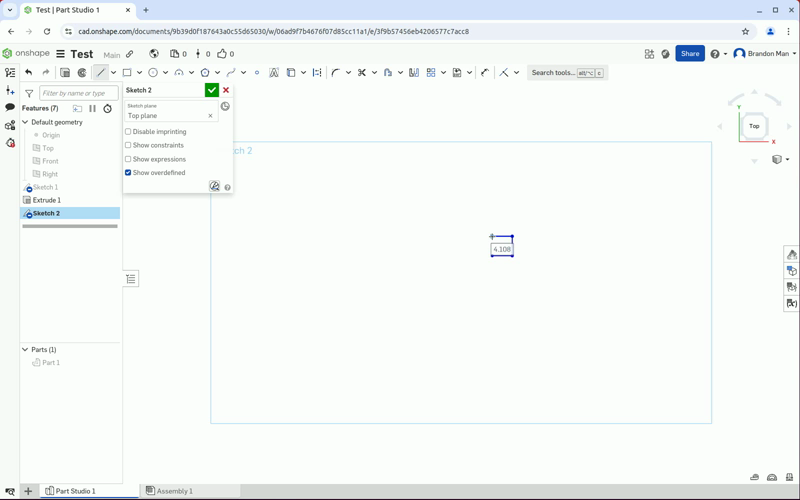
mouse_move(522, 236)
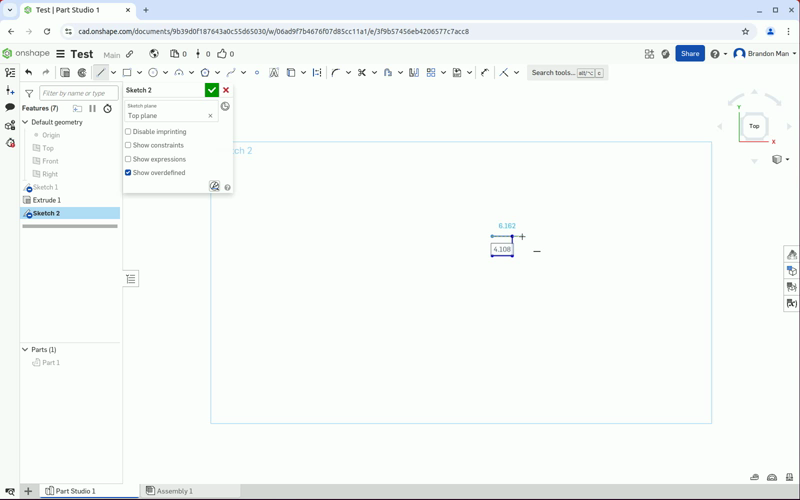
key_down(shift)
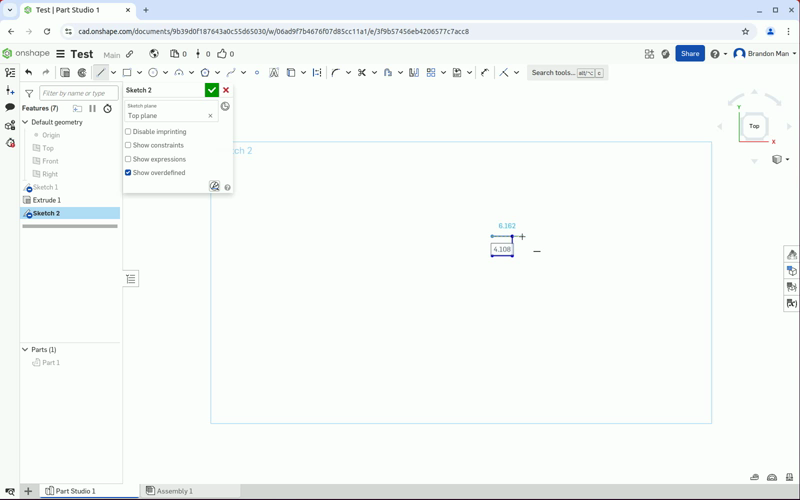
mouse_move(492, 255)
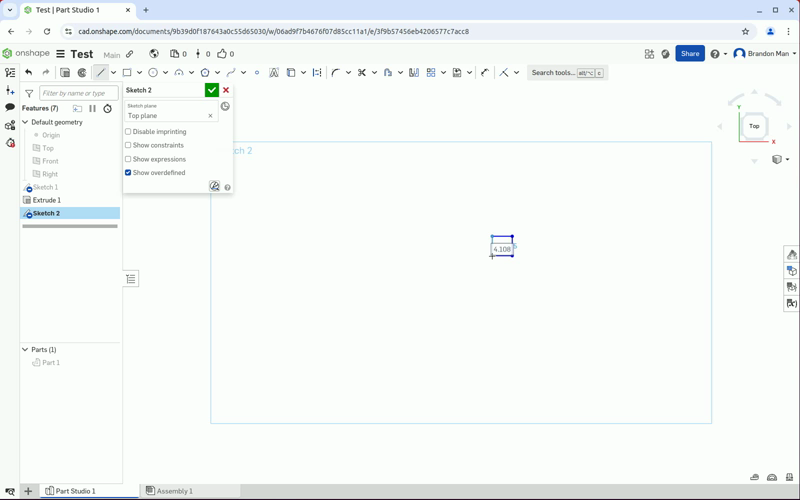
key_up(shift)
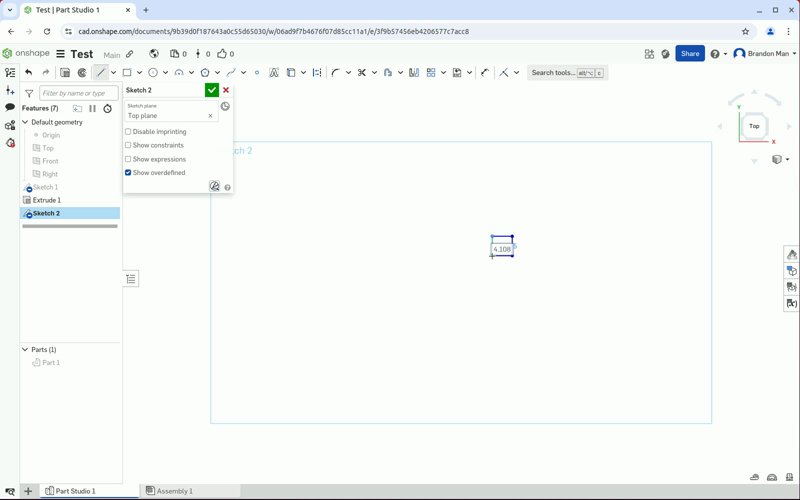
click(492, 255)
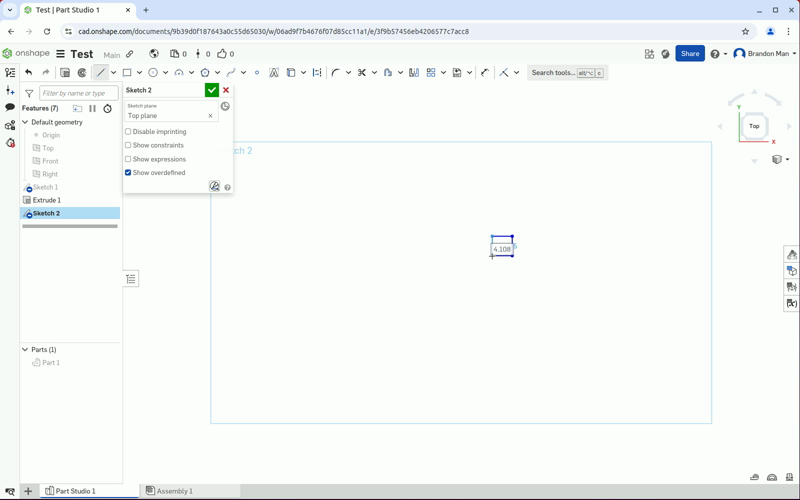
key(esc)
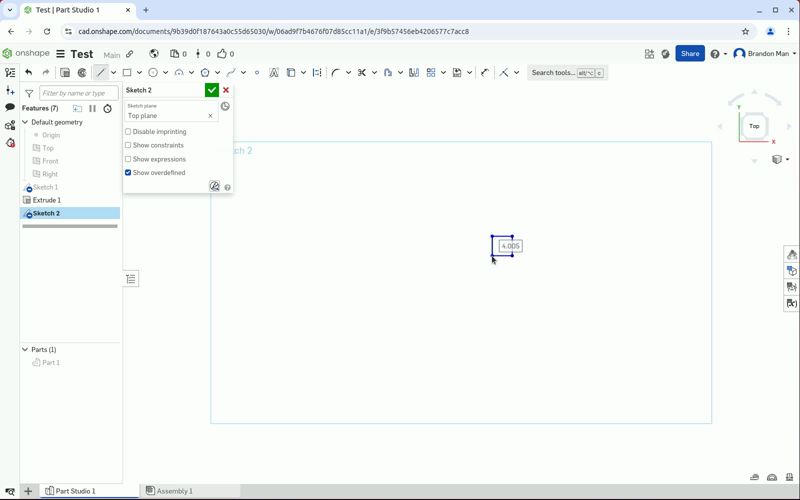
mouse_move(497, 248)
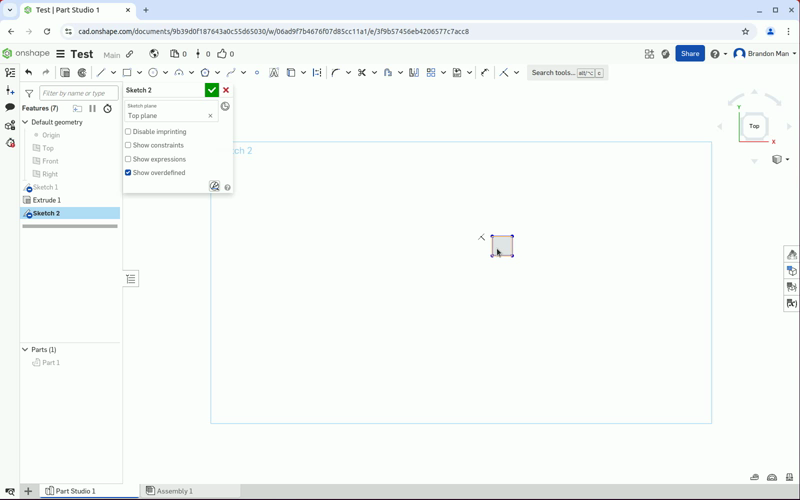
scroll(6)
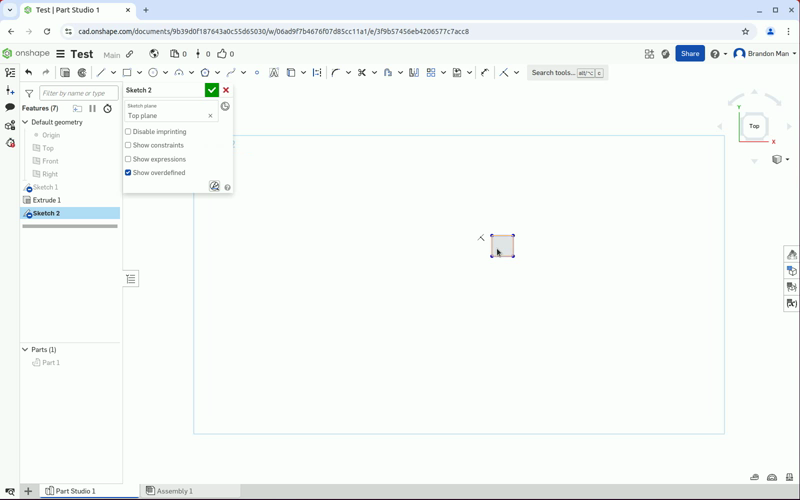
scroll(6)
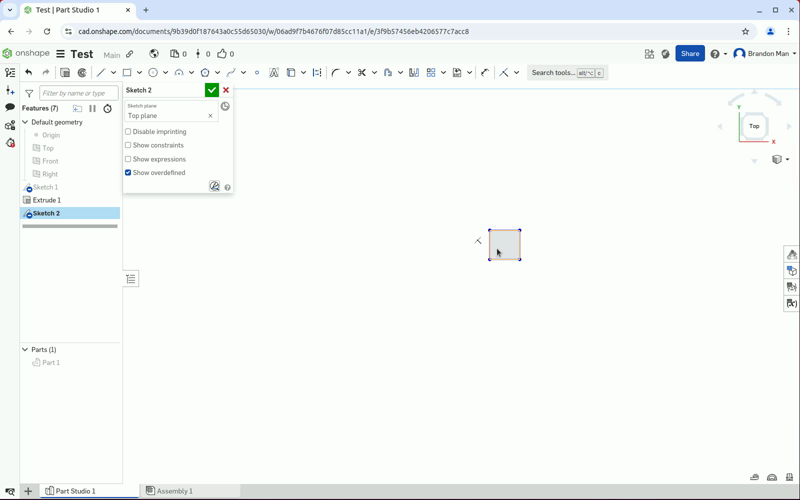
scroll(6)
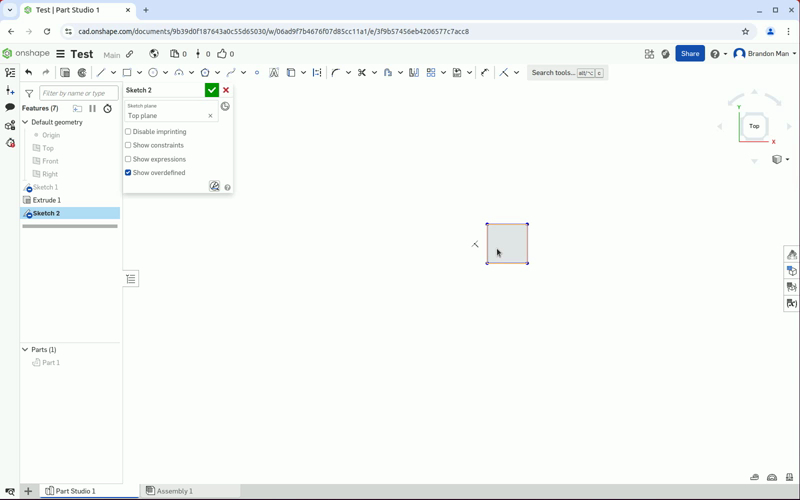
scroll(6)
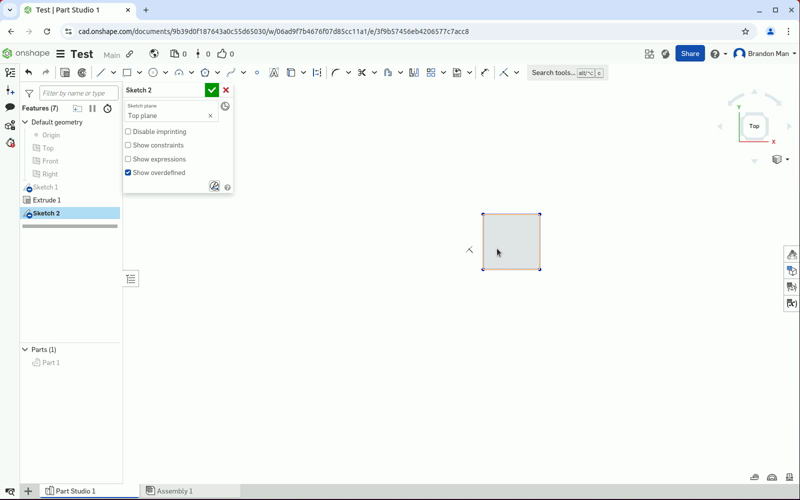
scroll(6)
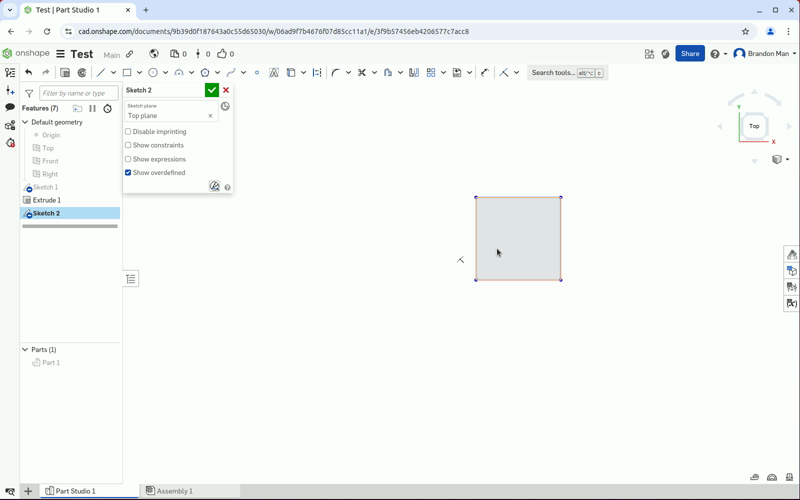
scroll(6)
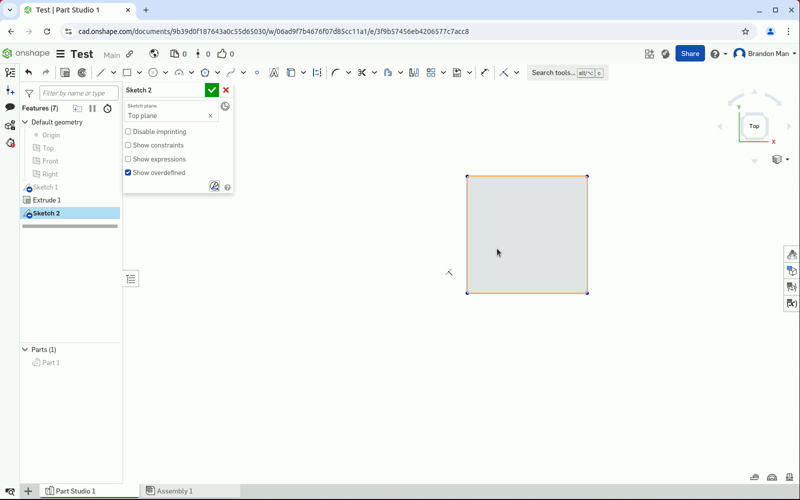
scroll(6)
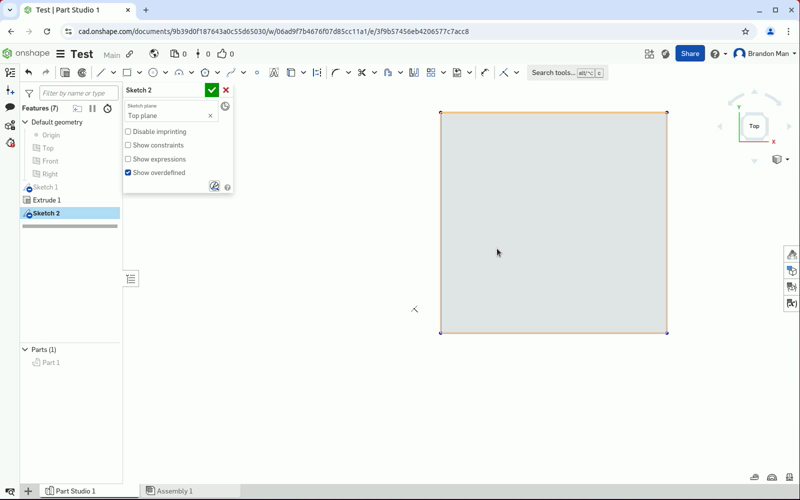
click(497, 248)
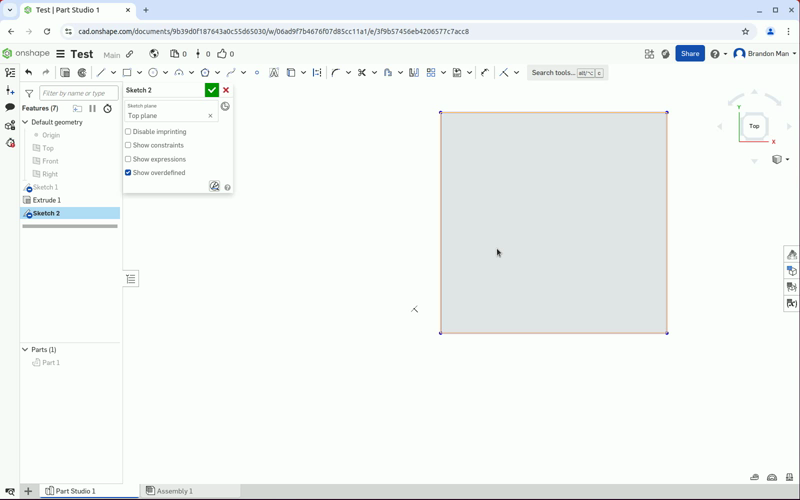
scroll(-6)
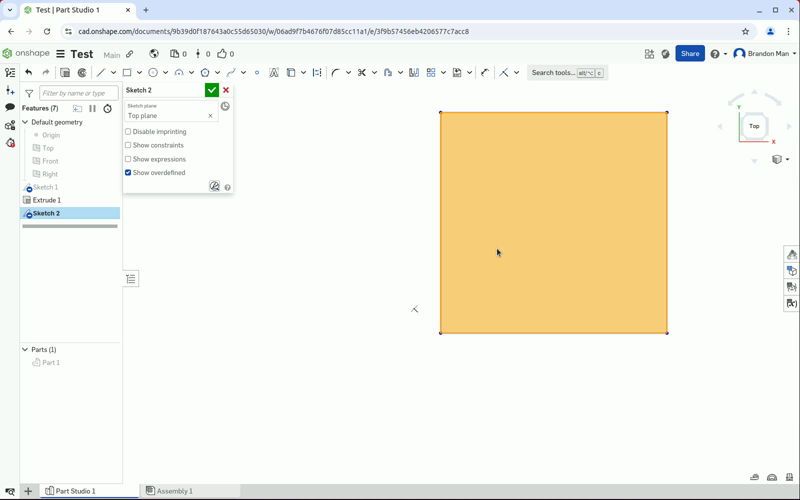
scroll(-6)
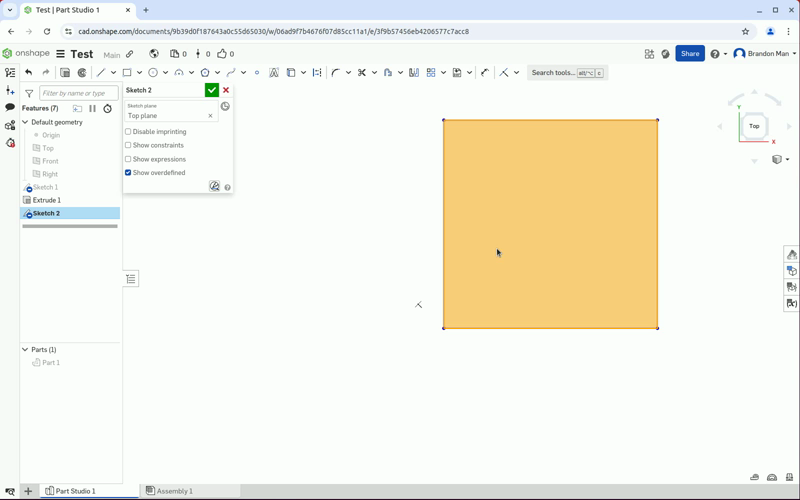
scroll(-6)
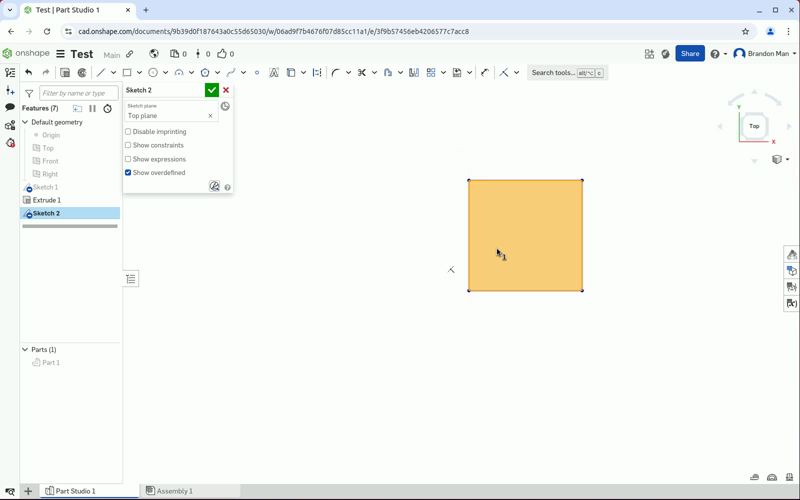
scroll(-6)
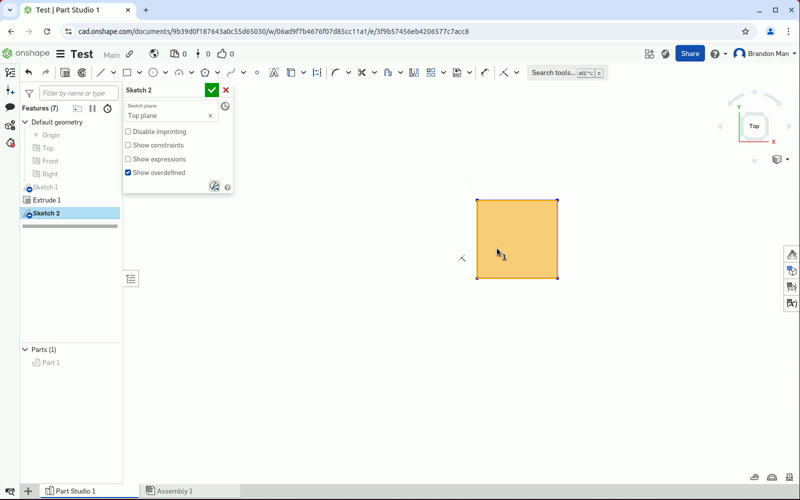
scroll(-6)
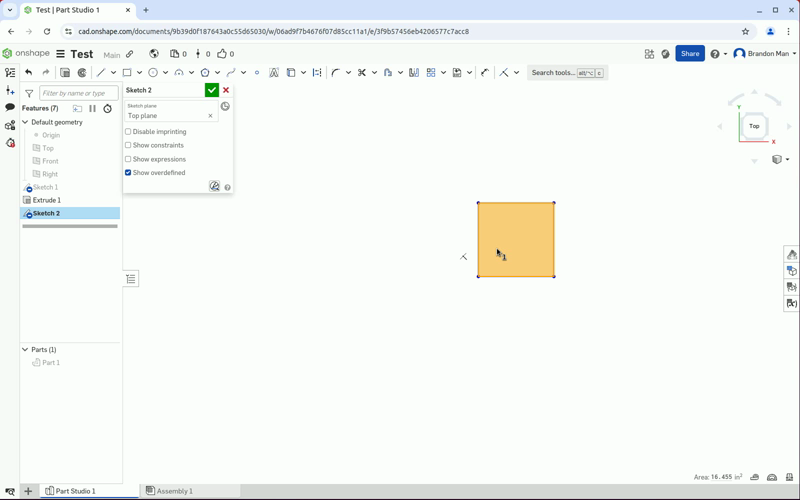
scroll(-6)
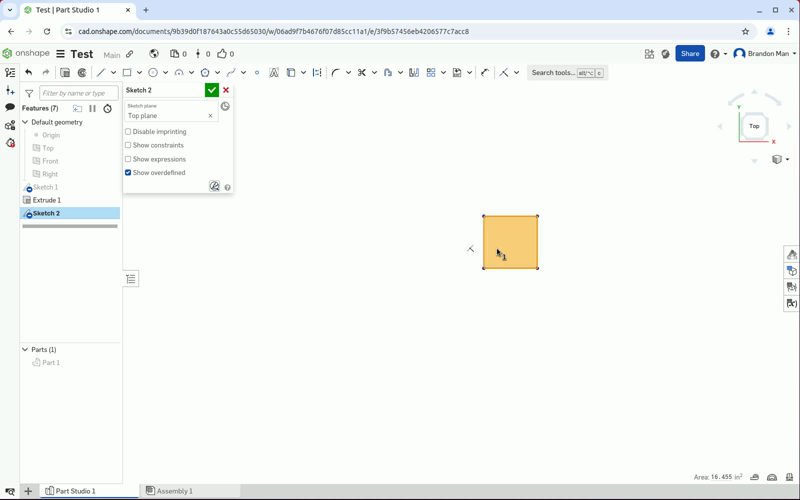
scroll(-6)
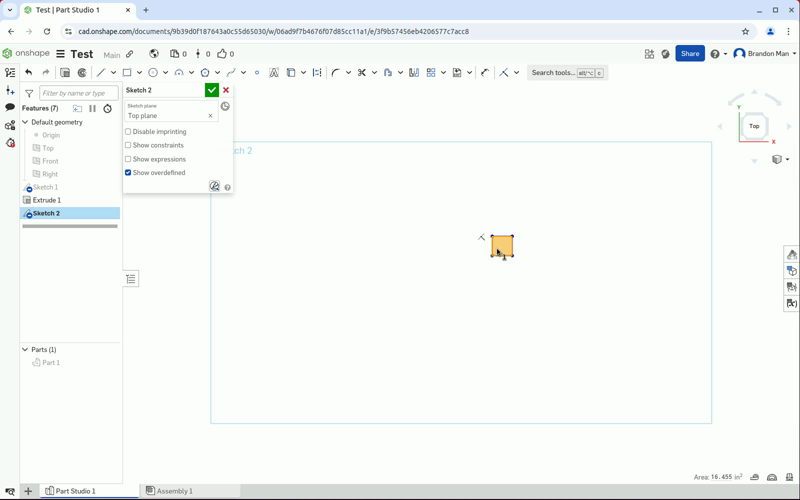
mouse_move(73, 352)
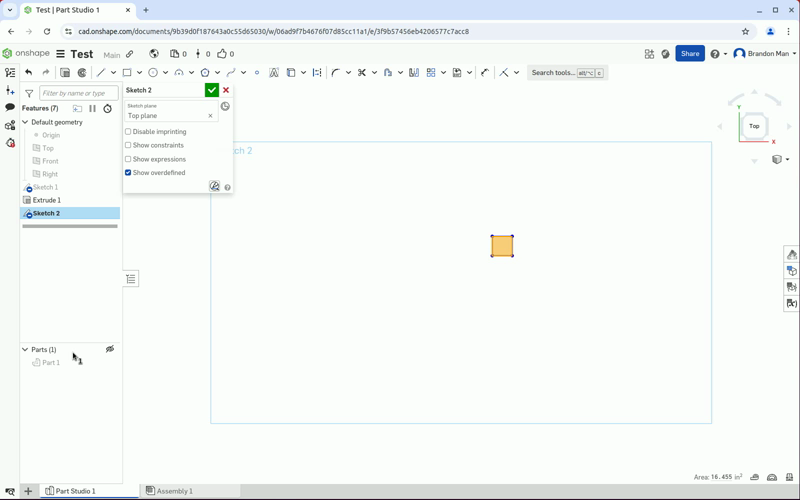
key(shift+y)
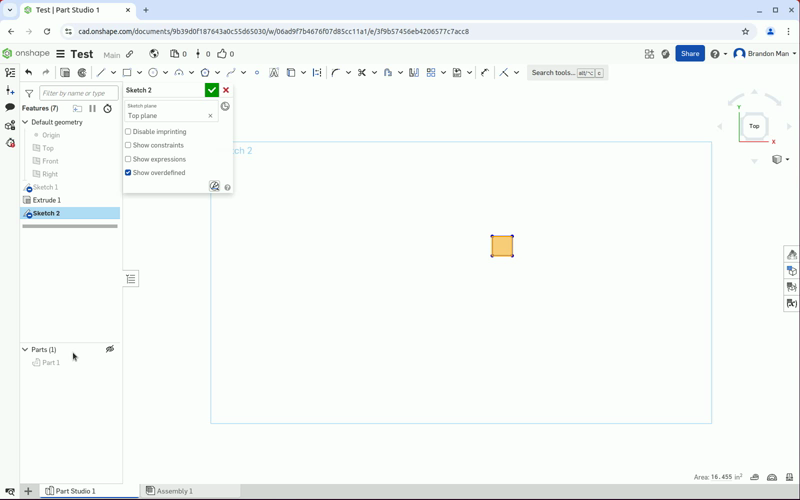
key(shift+e)
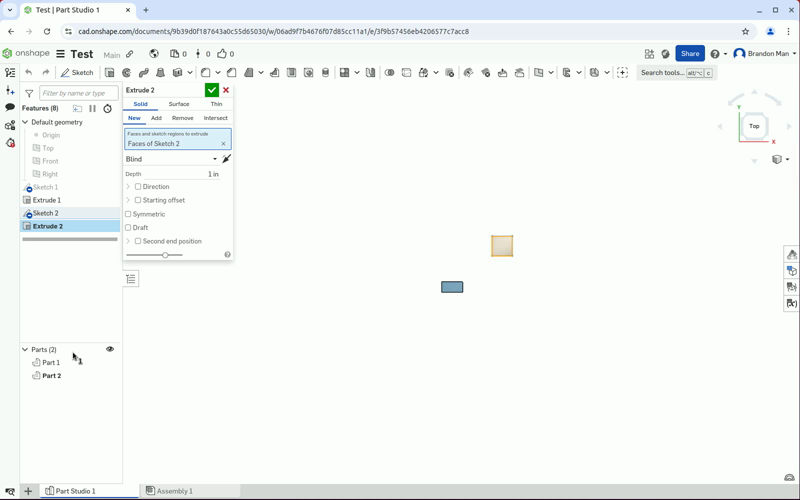
mouse_move(143, 106)
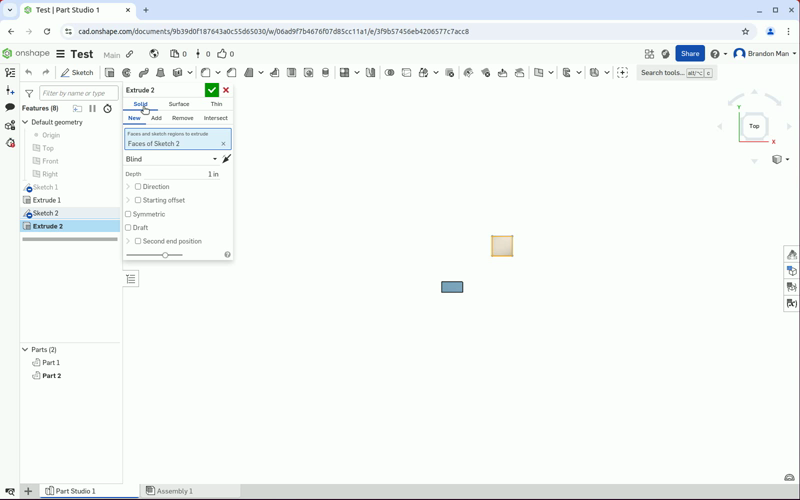
click(143, 106)
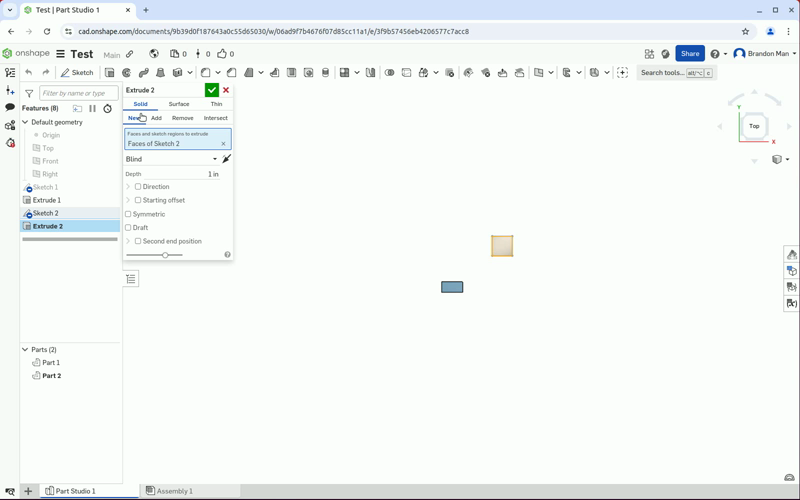
mouse_move(137, 120)
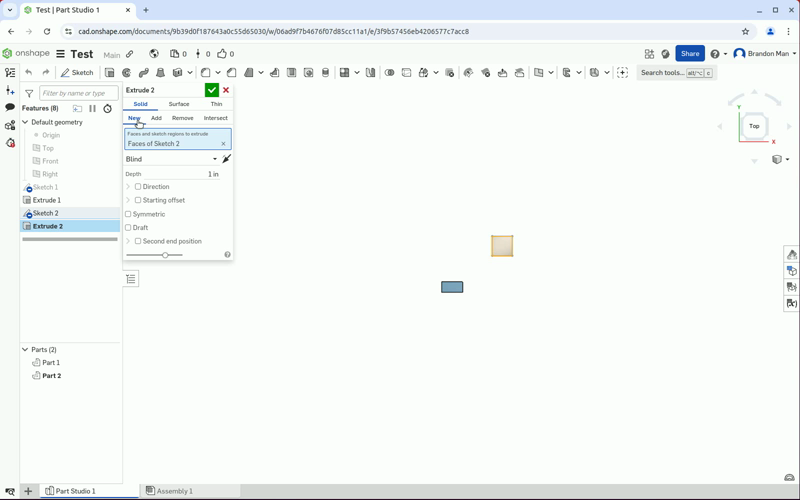
click(137, 120)
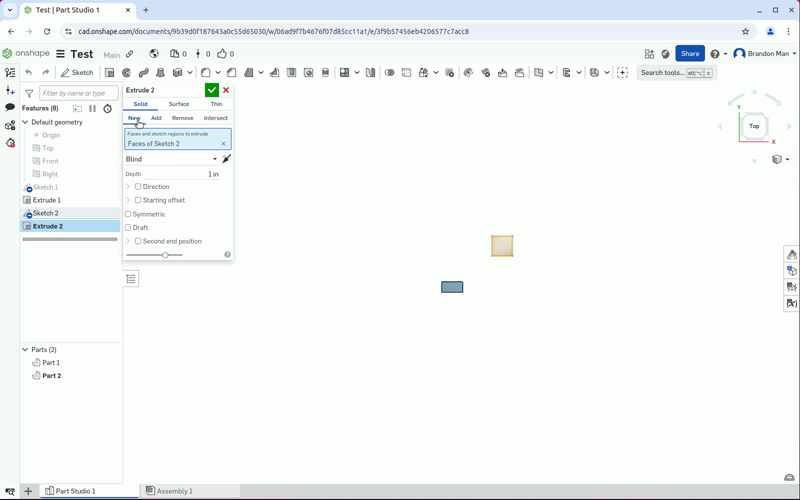
key(tab, 4)
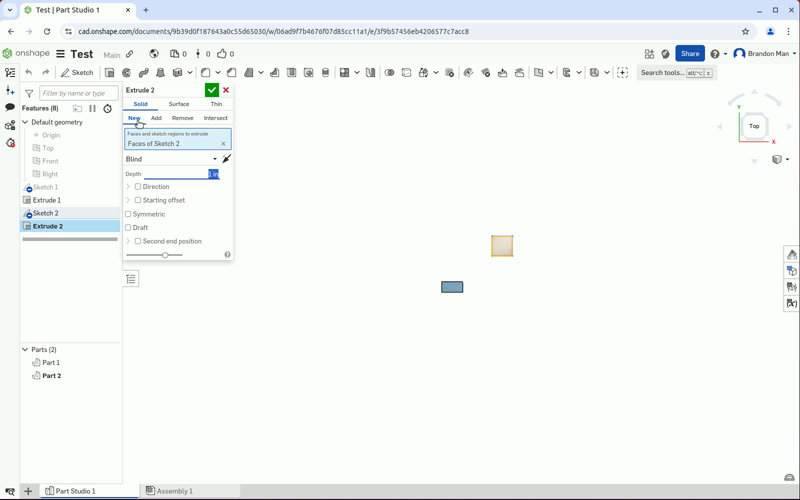
text(0.481)
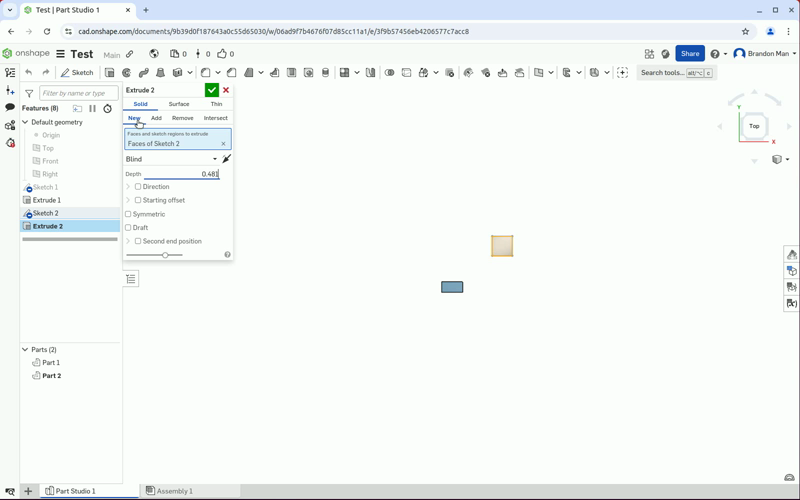
key(enter)
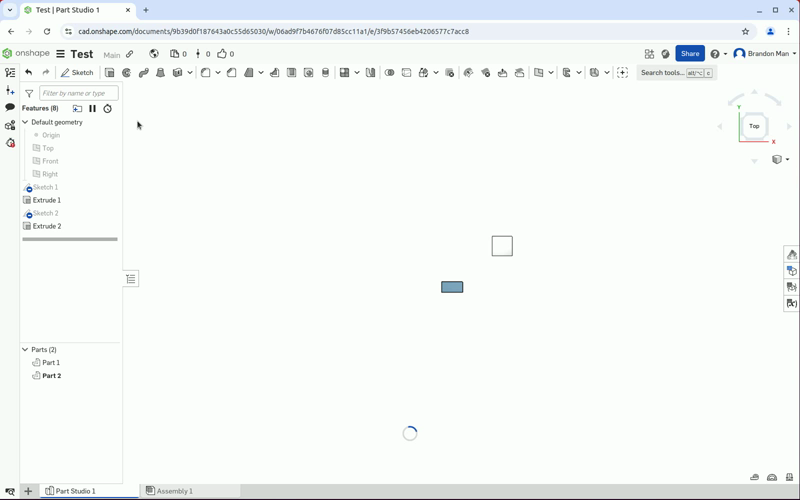
key(shift+h)
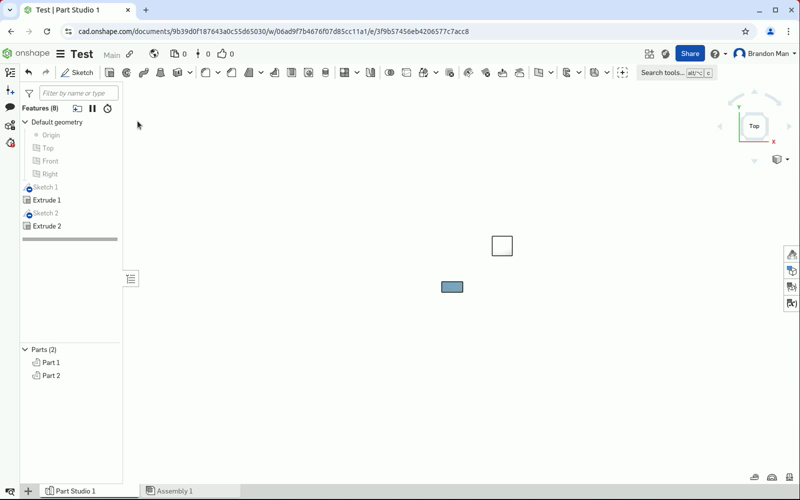
key(shift+h)
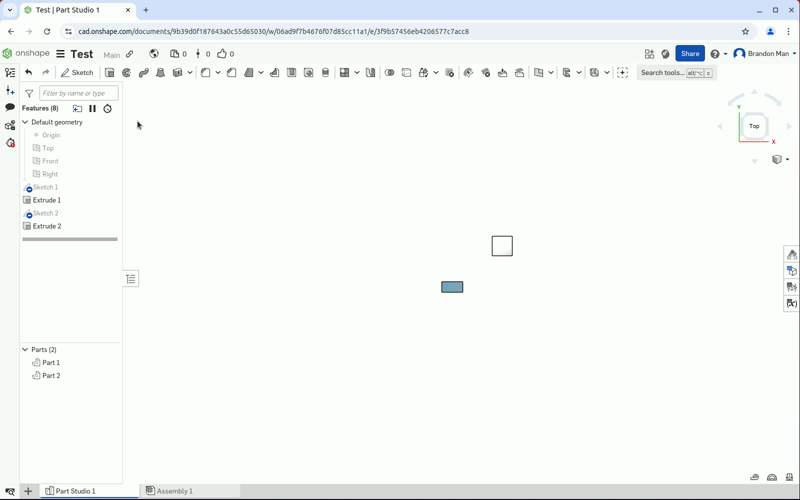
mouse_move(73, 189)
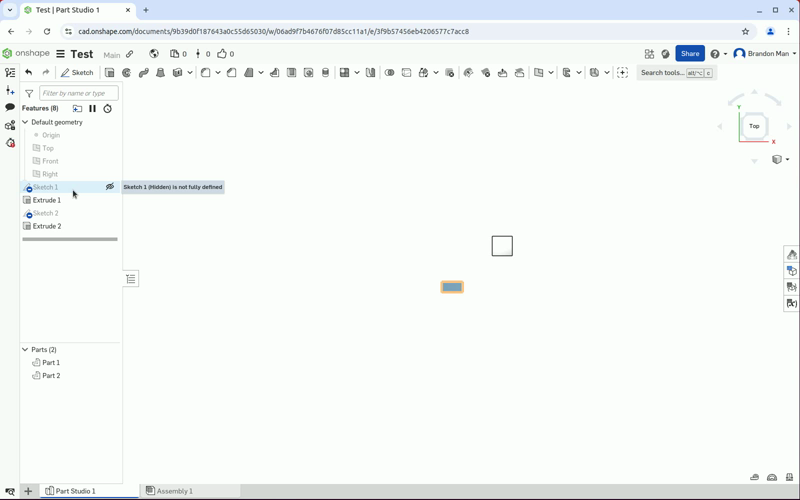
click(73, 189)
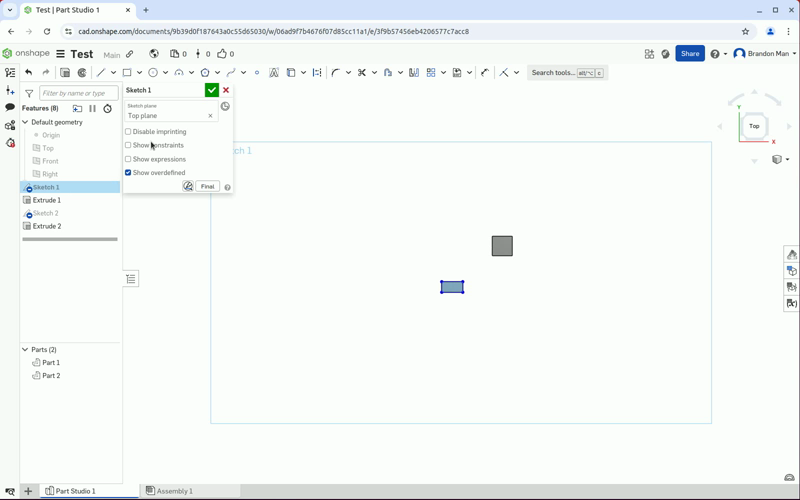
mouse_move(229, 92)
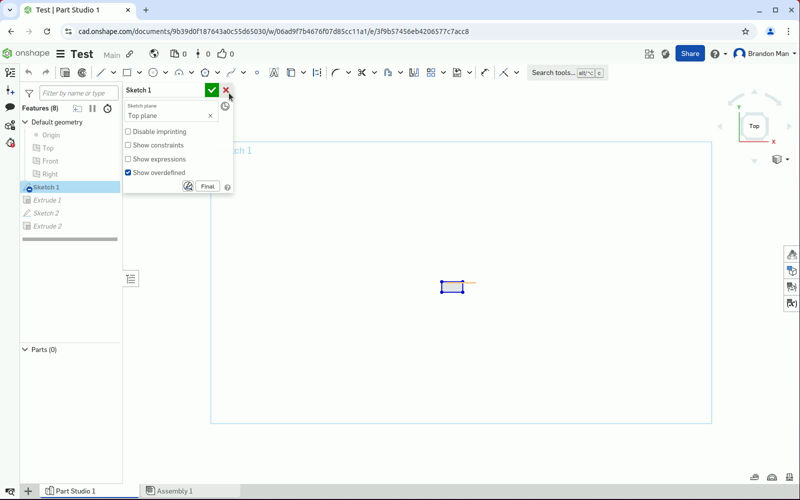
click(229, 92)
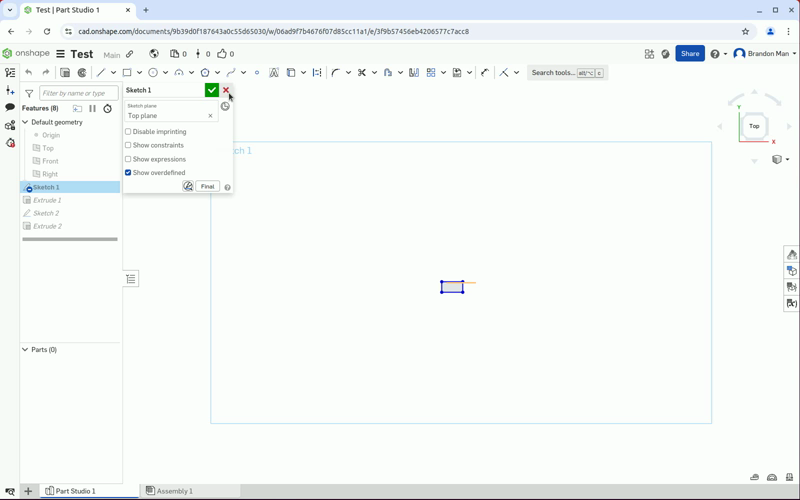
key(shift+s)
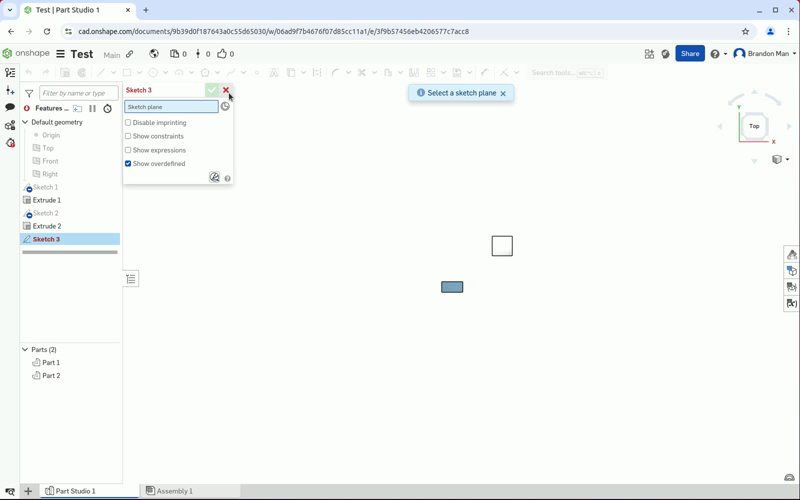
mouse_move(73, 150)
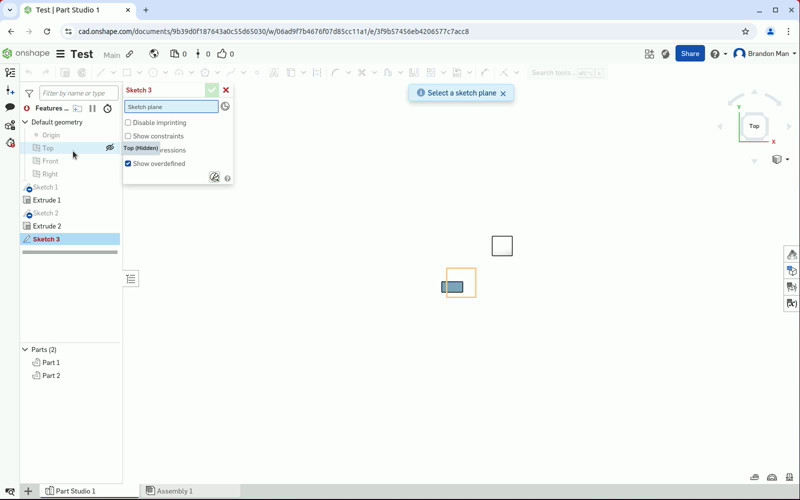
click(73, 150)
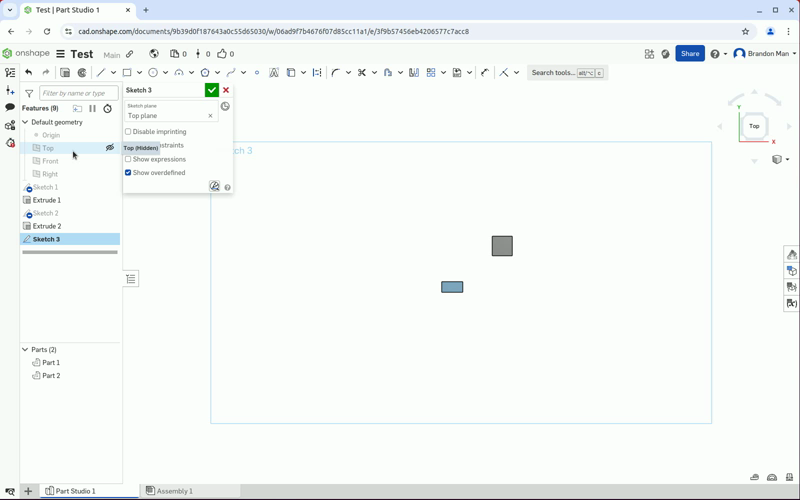
mouse_move(73, 352)
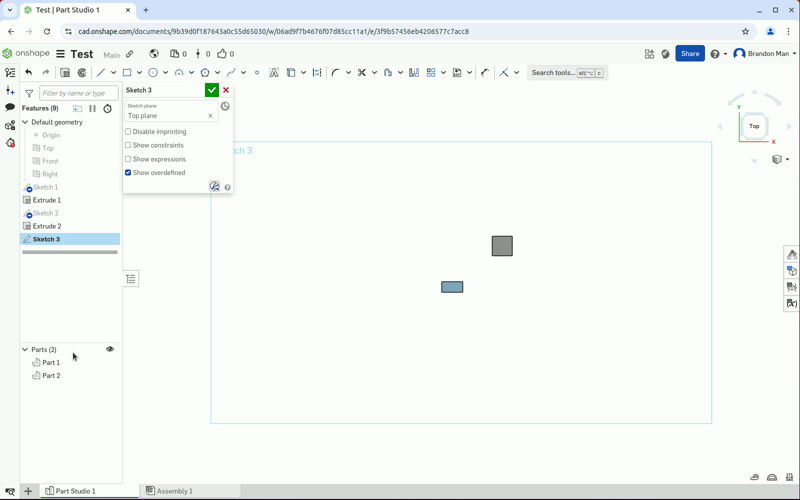
key(y)
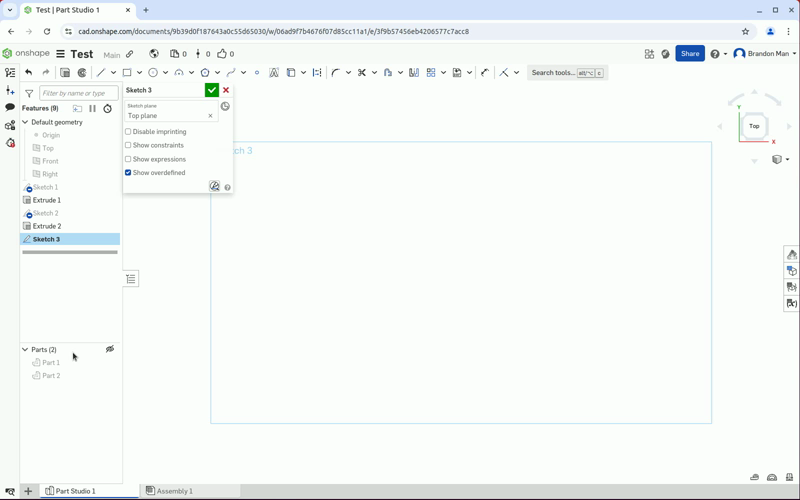
key(l)
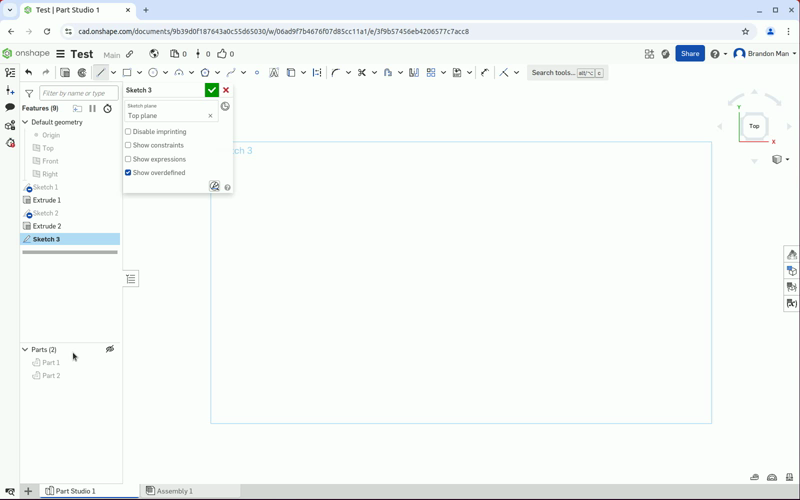
key_down(shift)
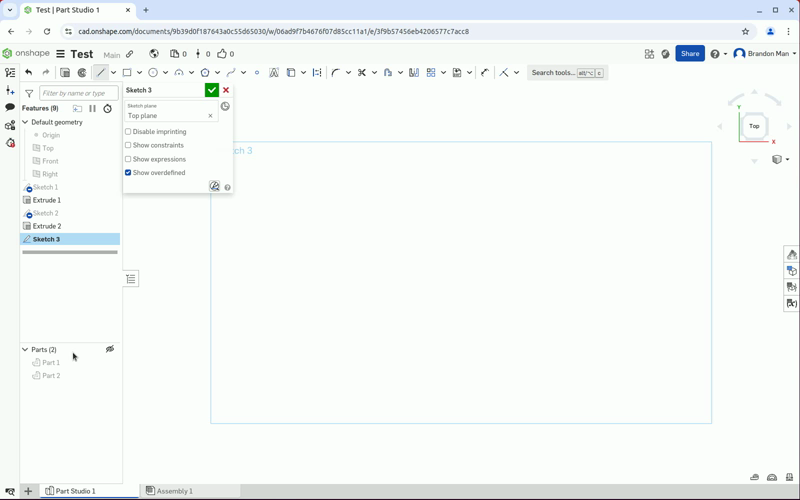
mouse_move(411, 262)
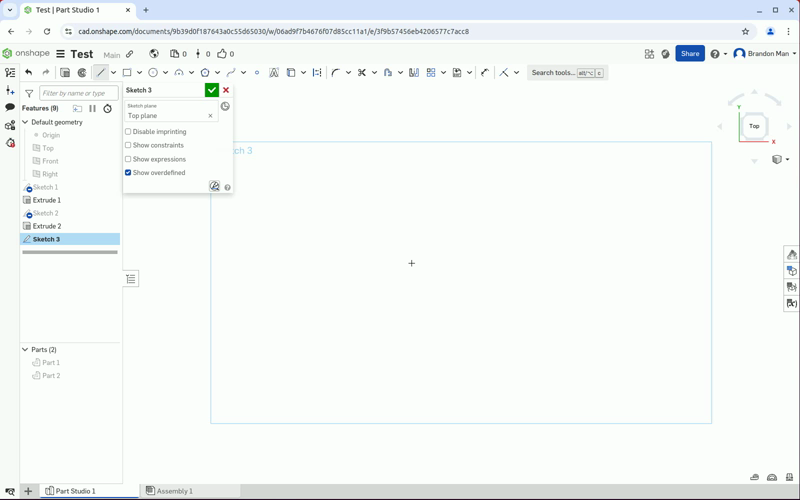
click(411, 262)
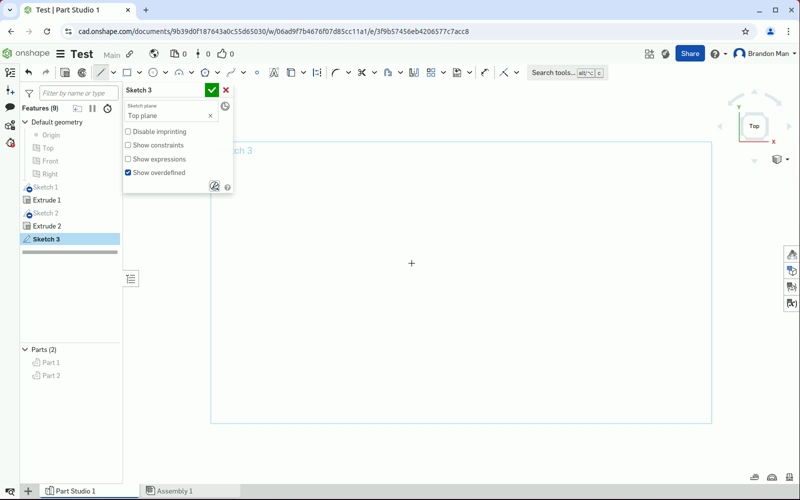
key_up(shift)
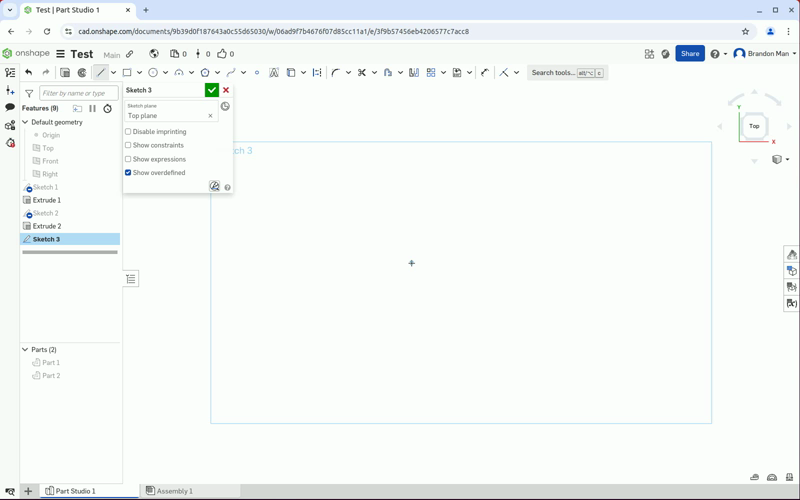
key_down(shift)
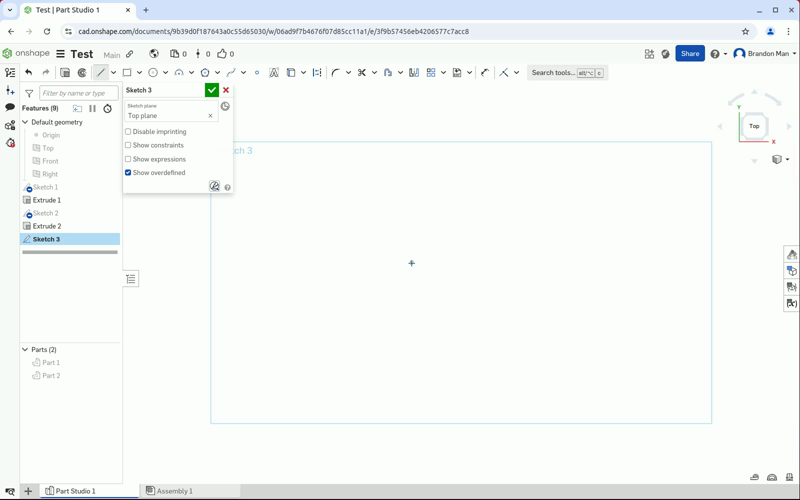
mouse_move(441, 262)
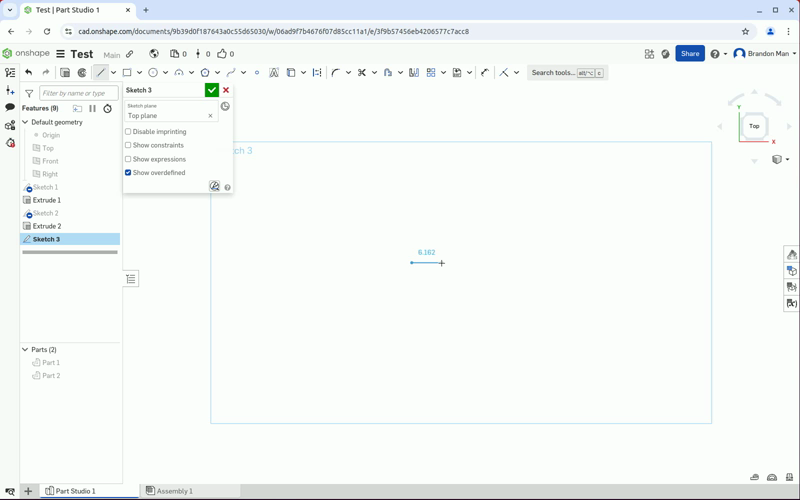
mouse_move(445, 262)
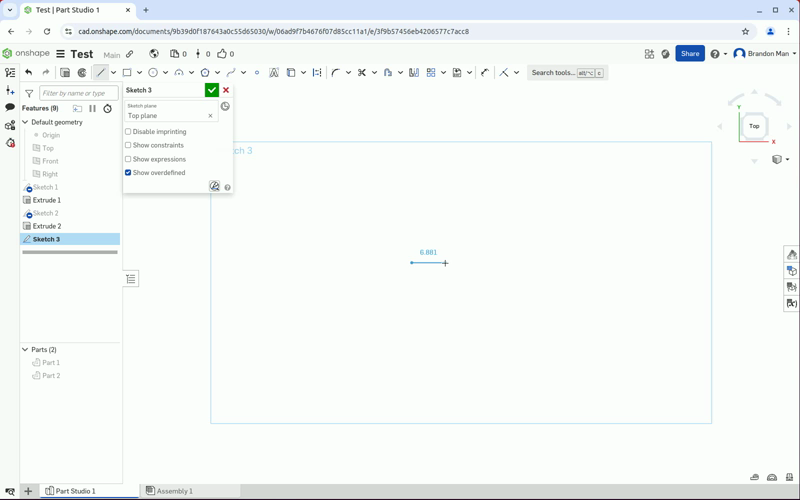
click(445, 262)
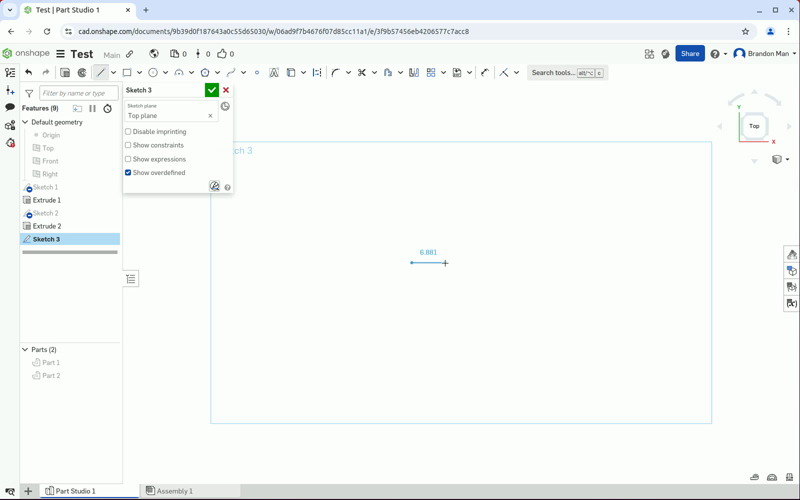
key_up(shift)
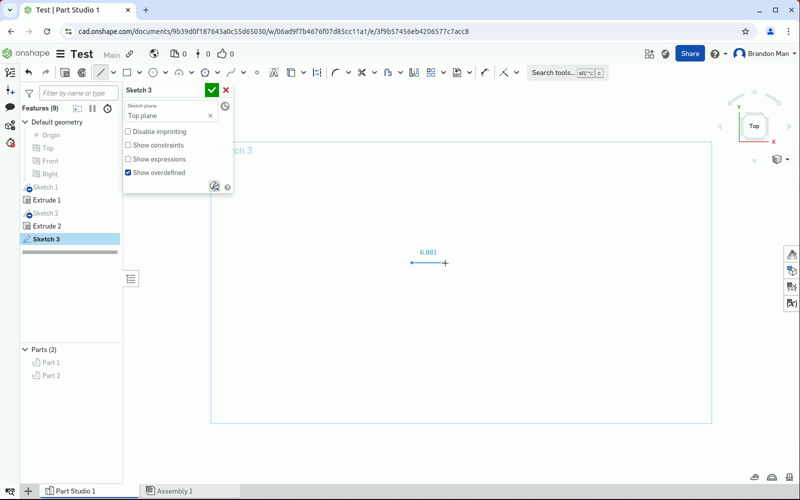
key_down(shift)
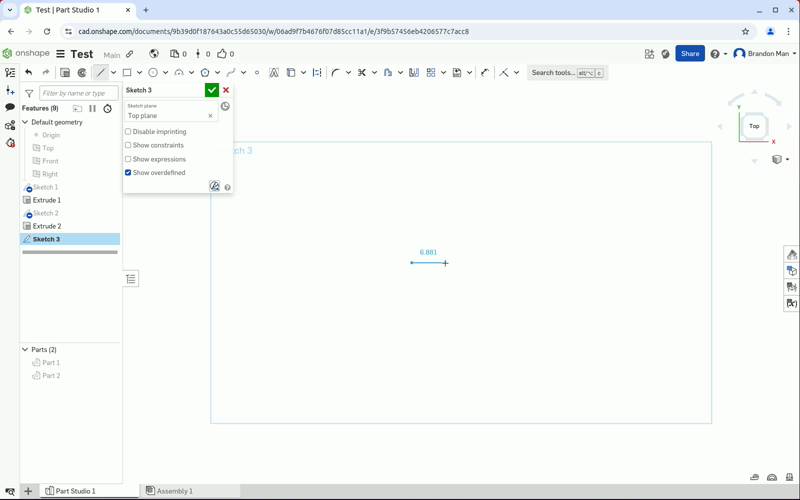
mouse_move(475, 262)
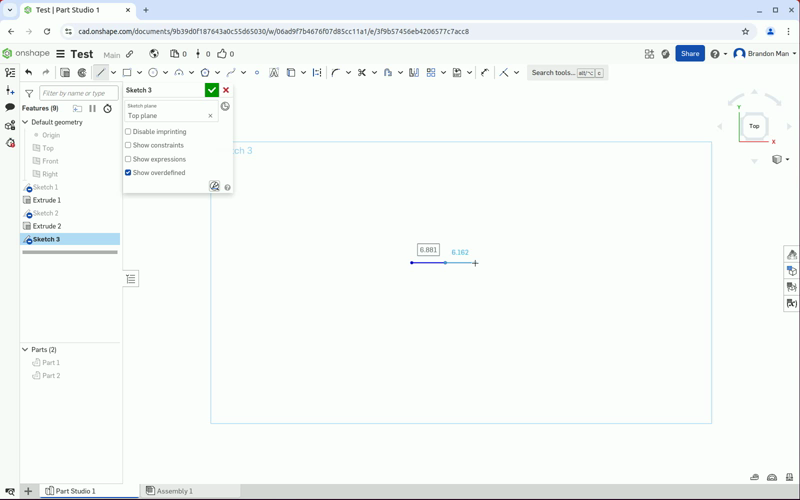
mouse_move(445, 243)
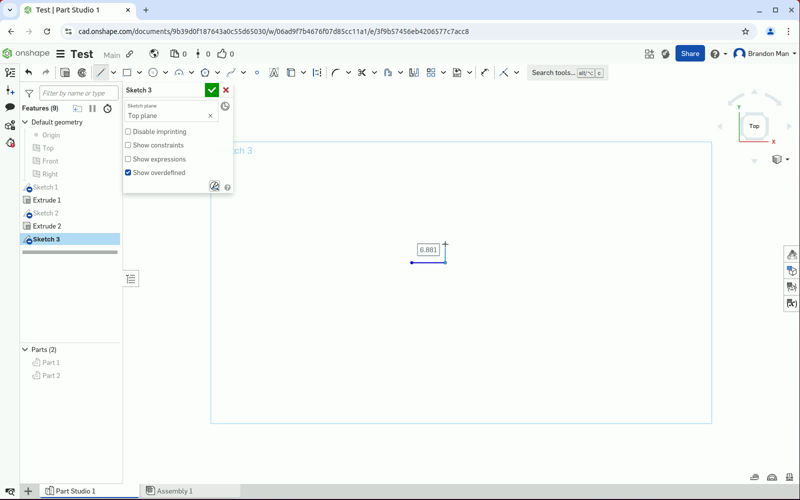
click(445, 243)
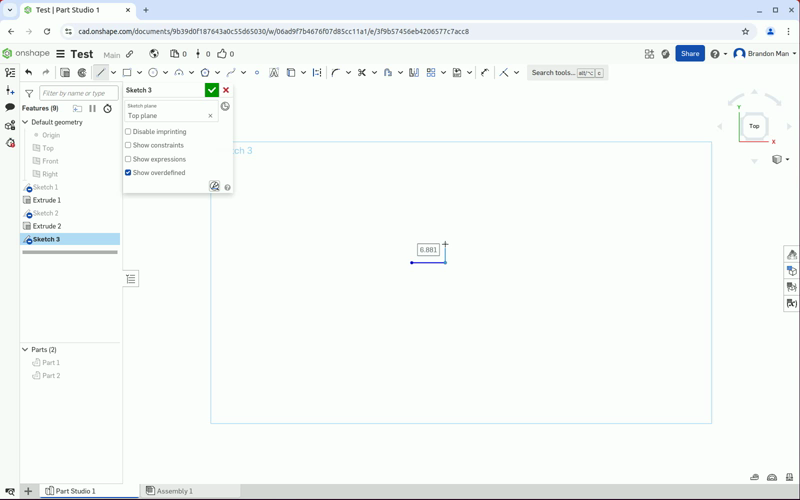
key_up(shift)
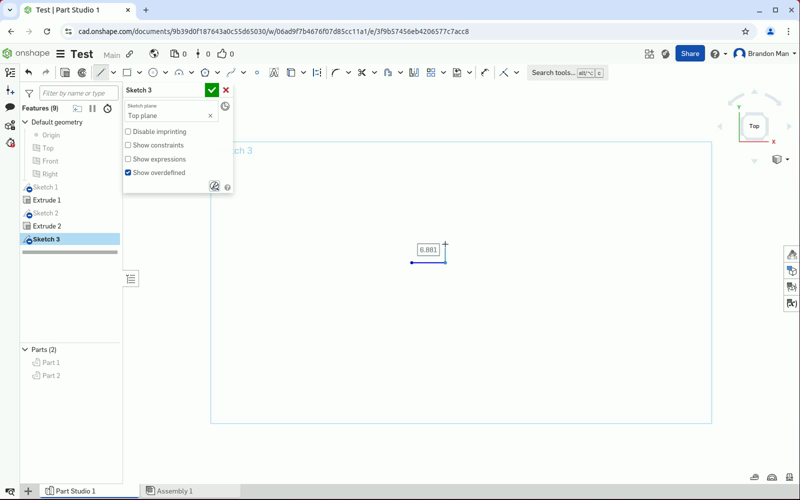
key_down(shift)
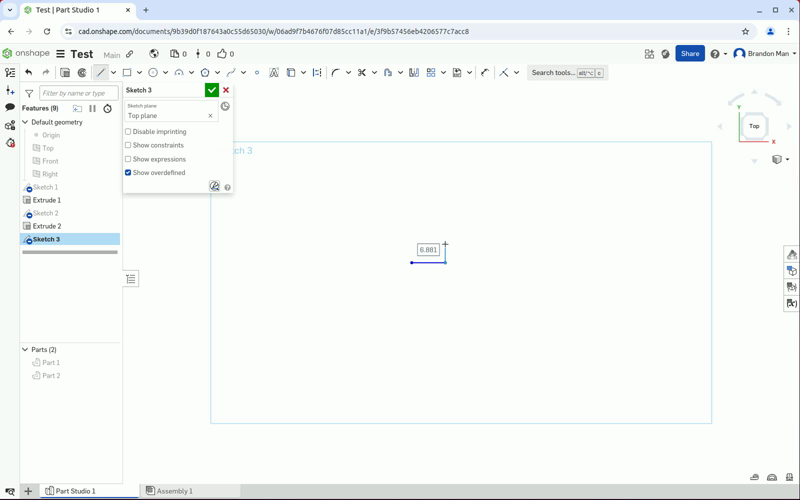
mouse_move(475, 243)
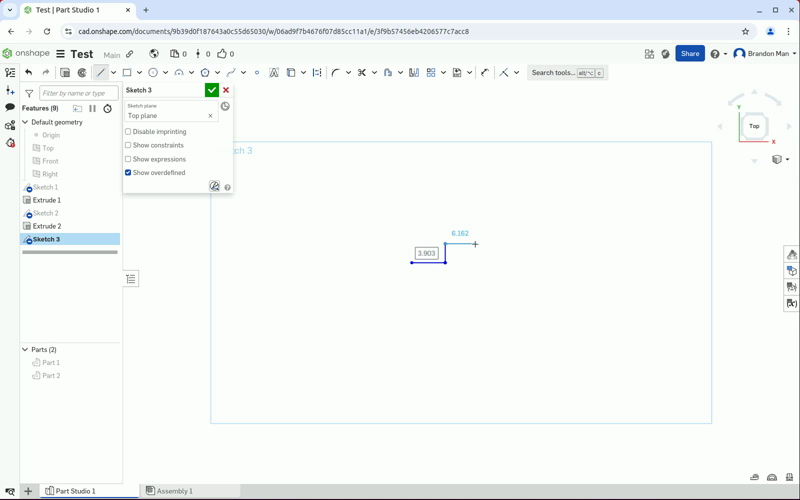
mouse_move(411, 243)
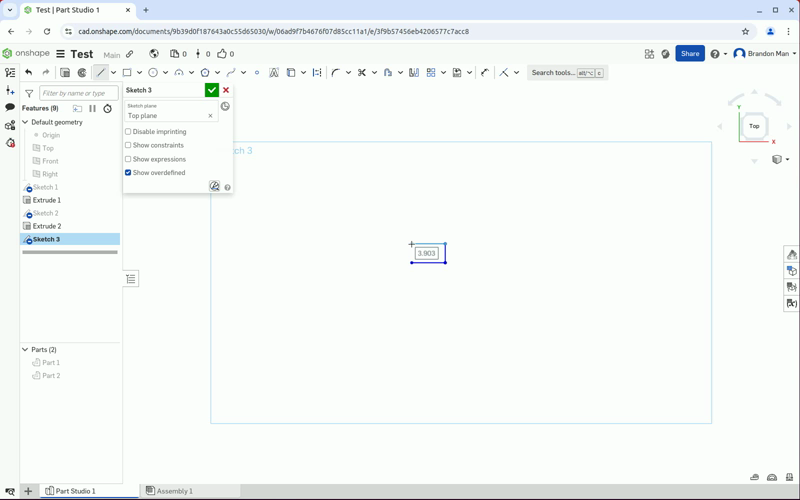
click(411, 243)
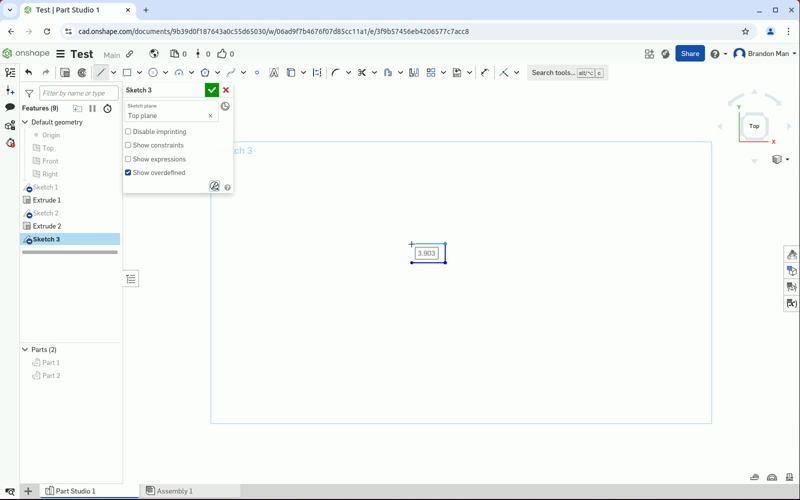
key_up(shift)
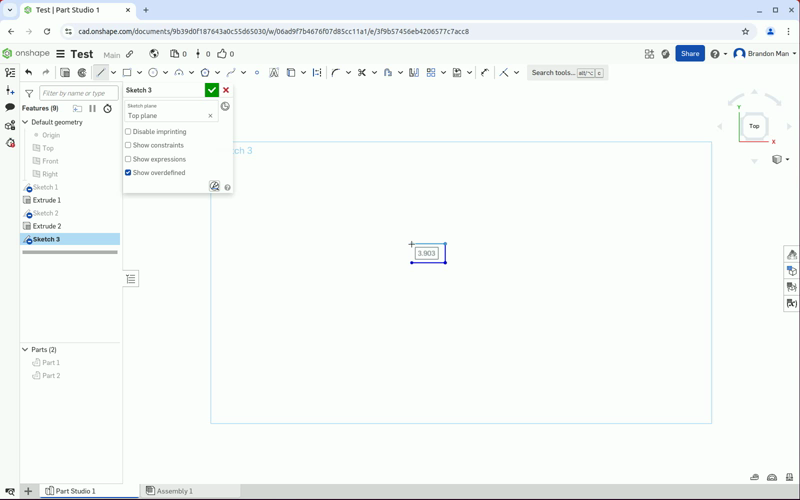
mouse_move(441, 243)
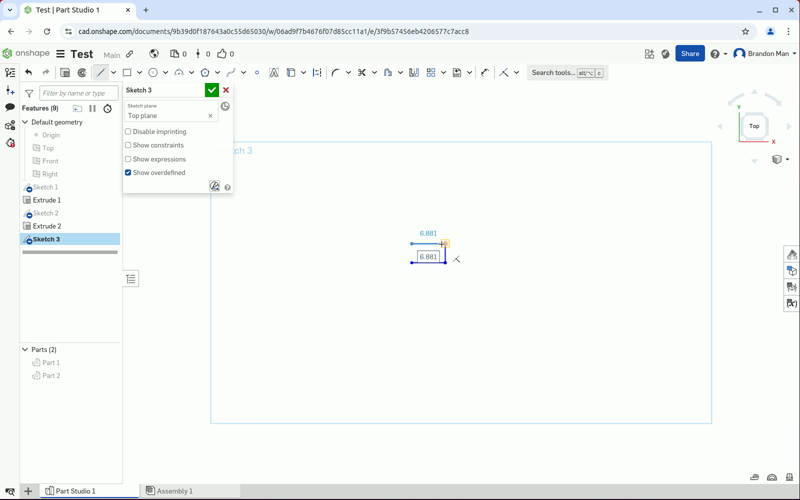
key_down(shift)
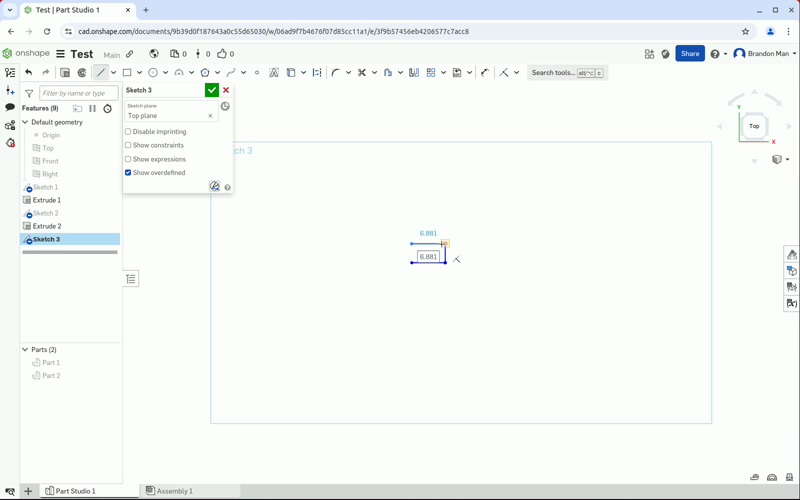
mouse_move(411, 262)
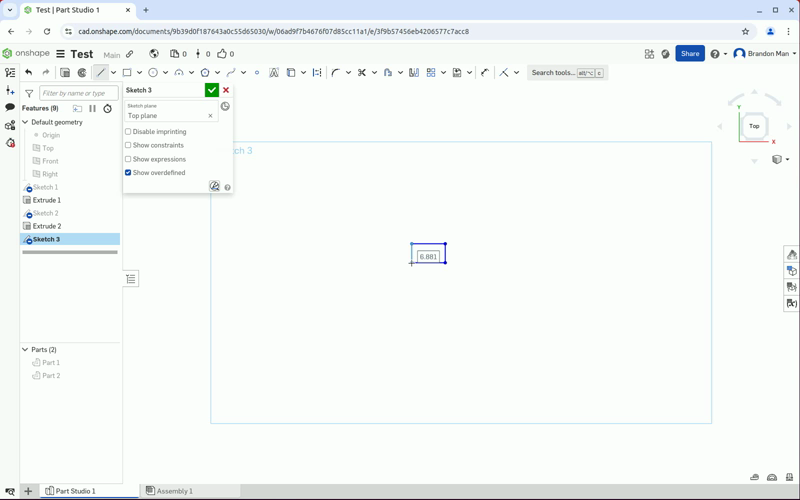
key_up(shift)
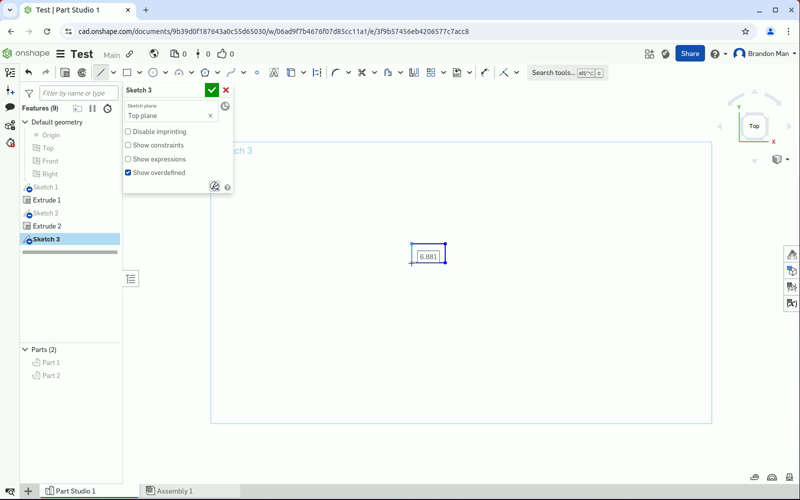
click(411, 262)
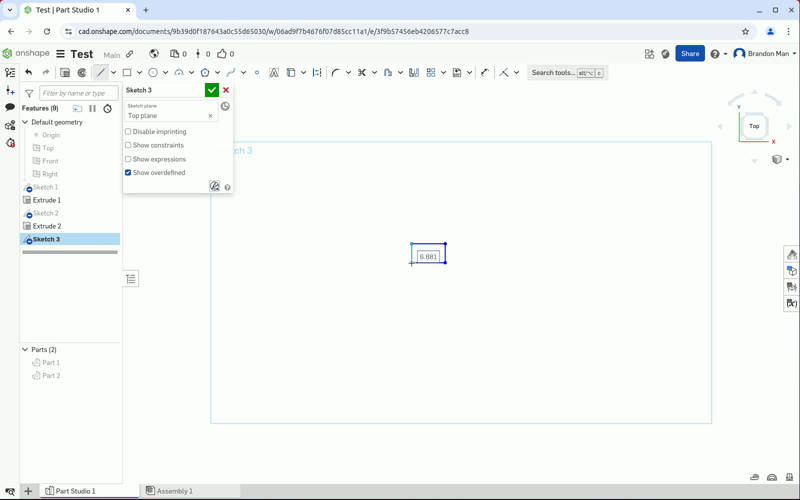
key(esc)
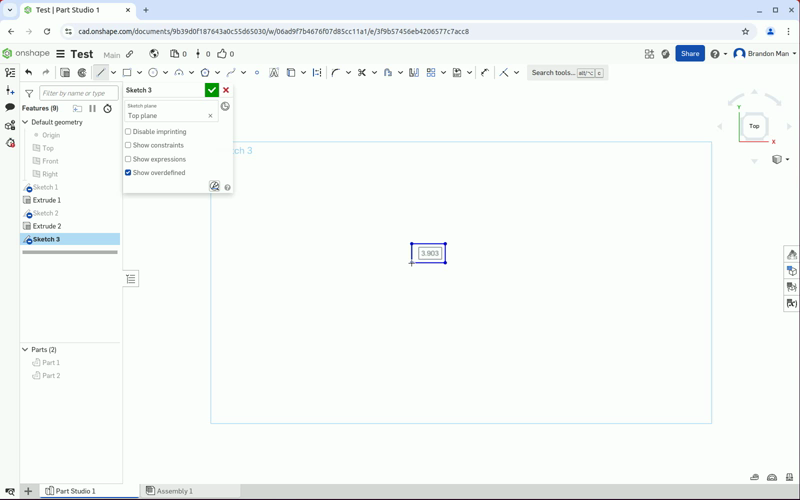
mouse_move(428, 251)
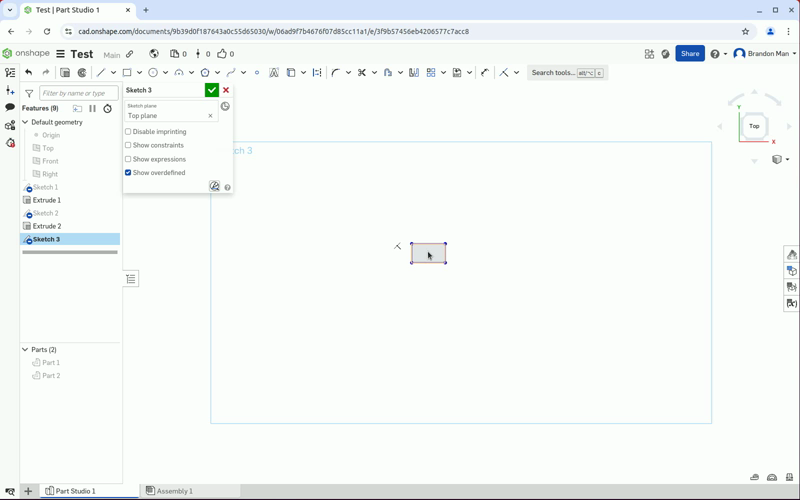
scroll(6)
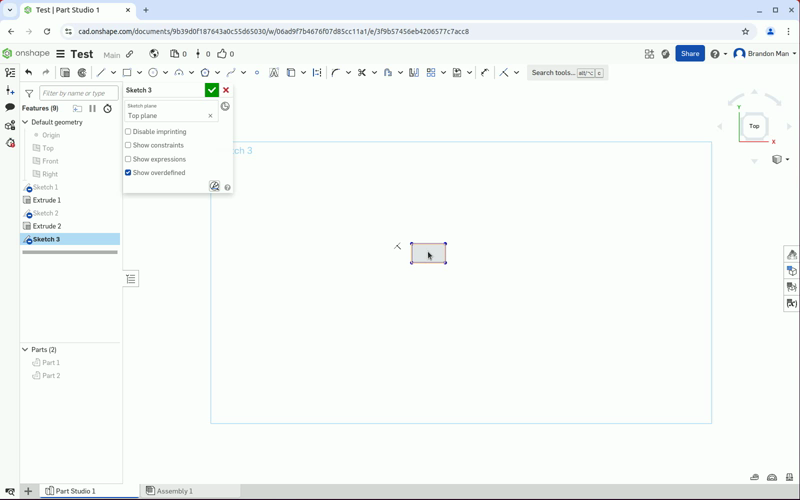
scroll(6)
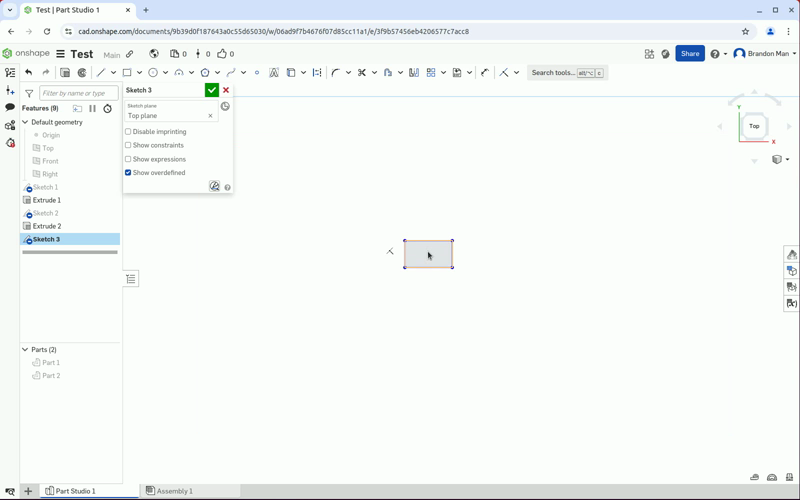
scroll(6)
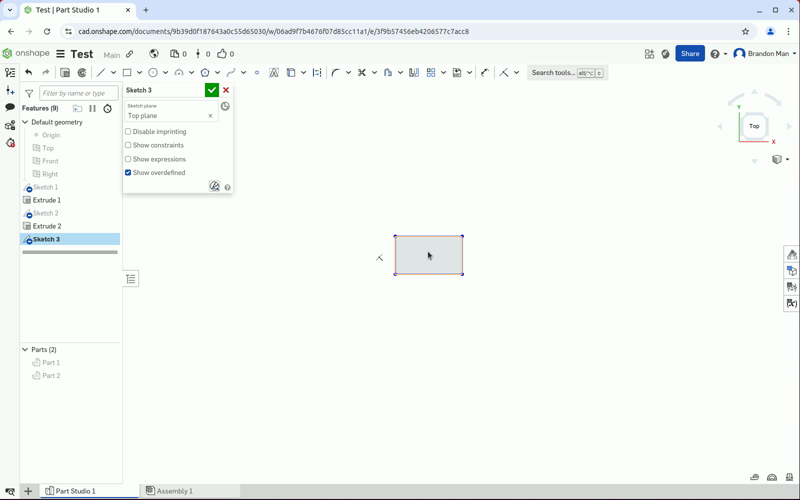
scroll(6)
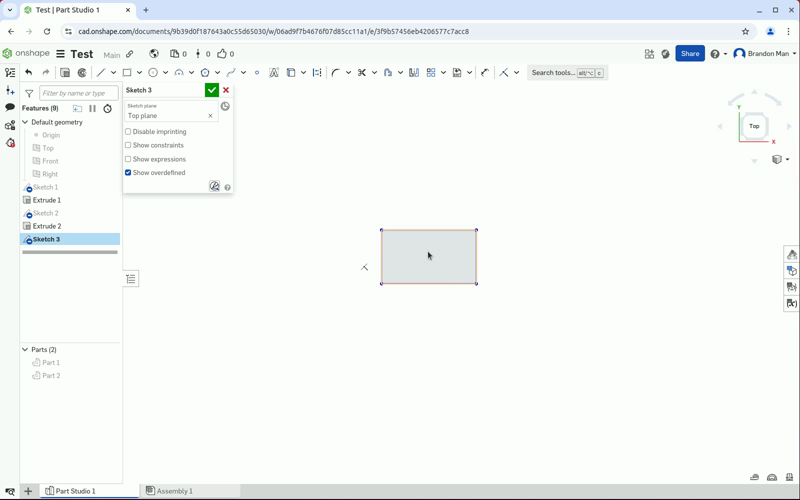
scroll(6)
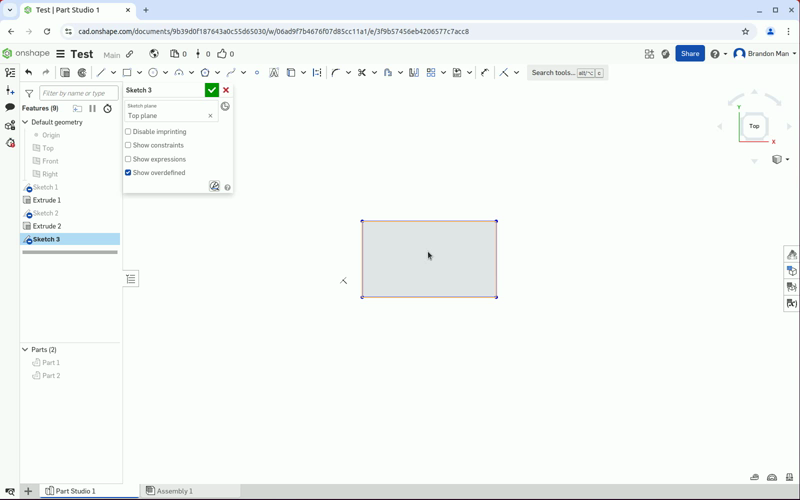
scroll(6)
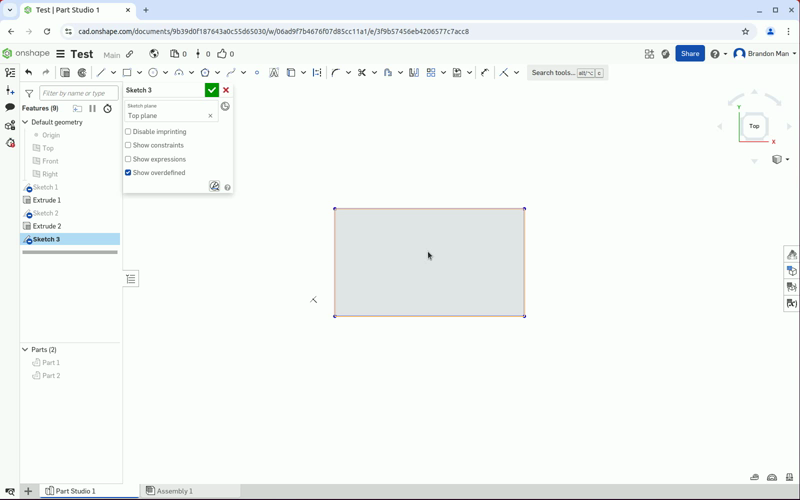
scroll(6)
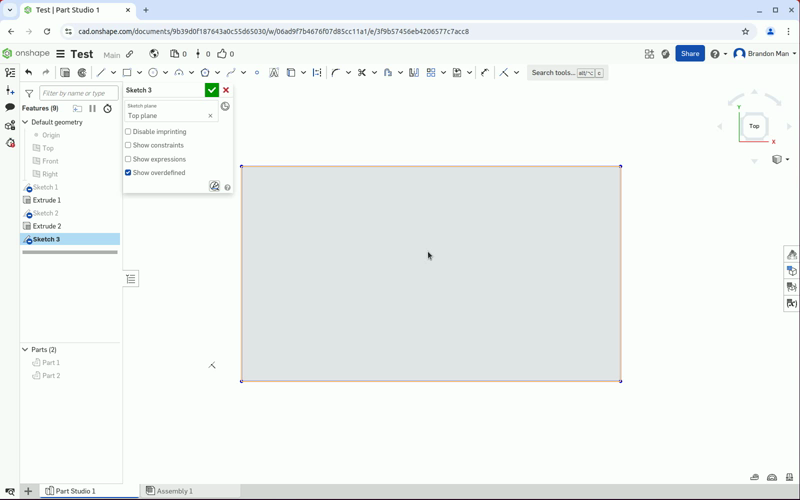
click(428, 251)
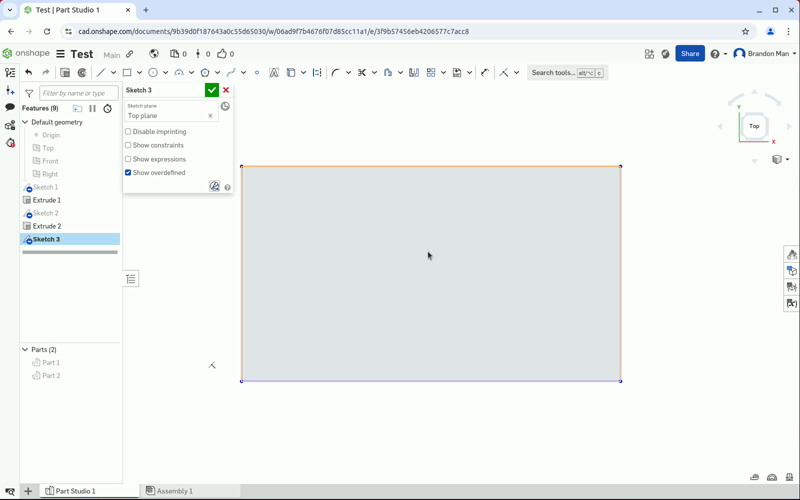
scroll(-6)
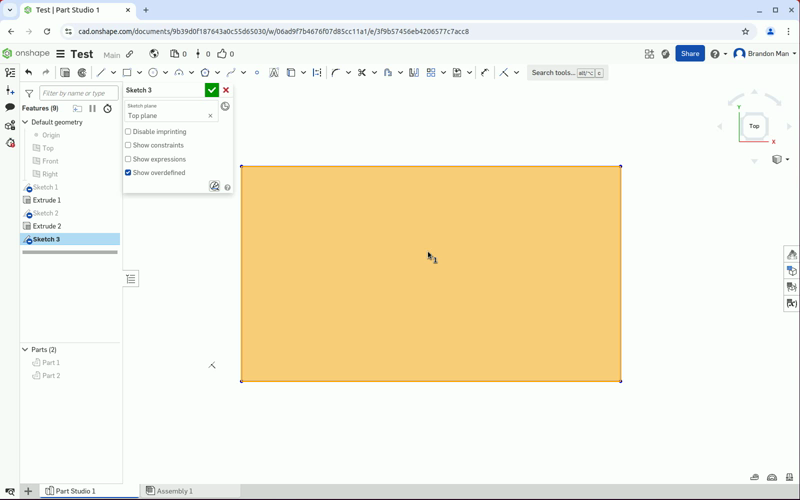
scroll(-6)
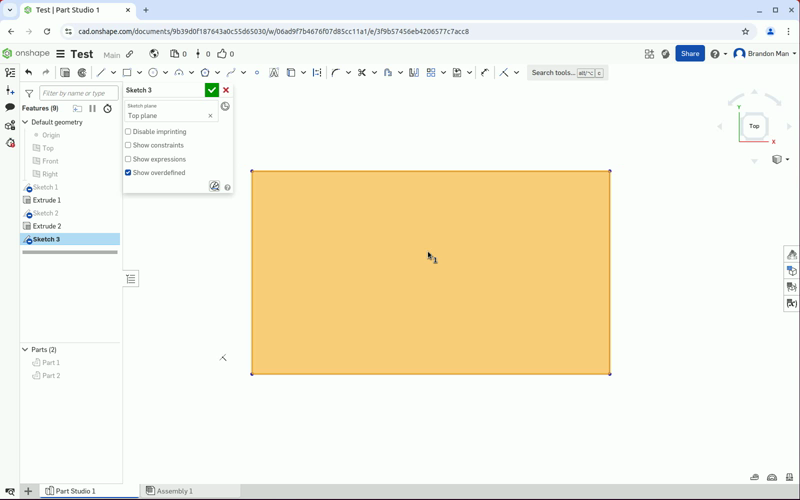
scroll(-6)
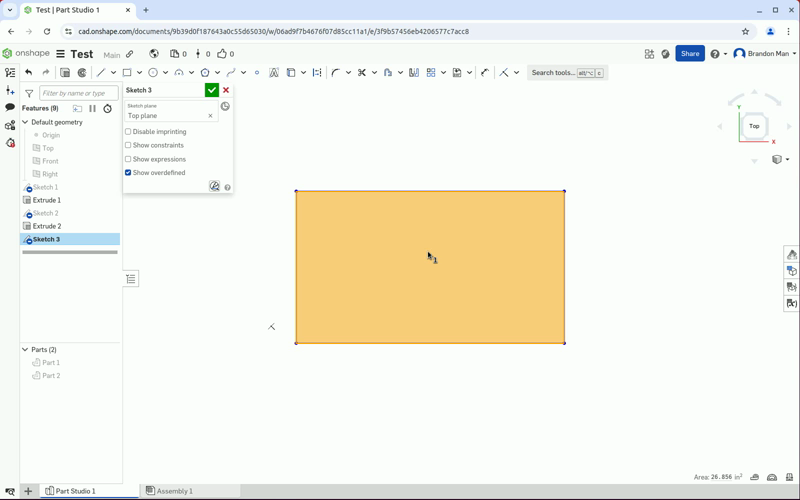
scroll(-6)
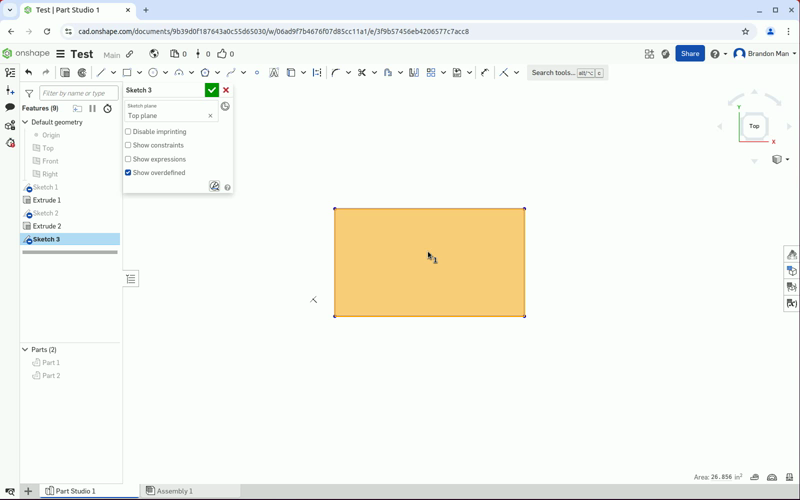
scroll(-6)
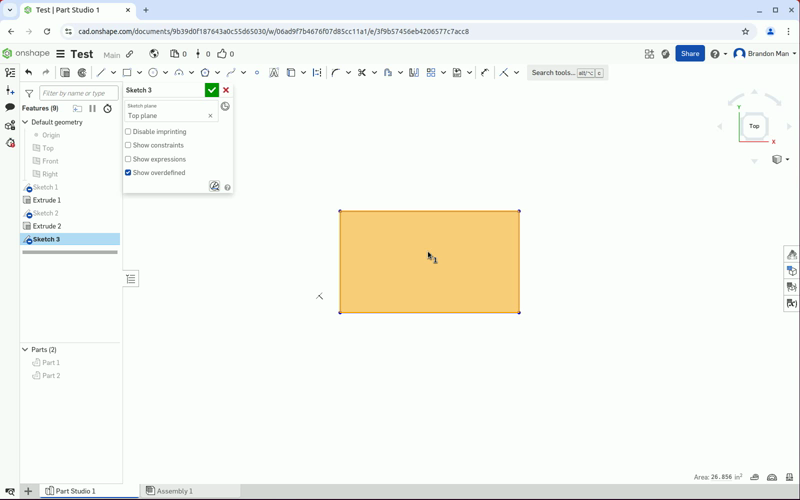
scroll(-6)
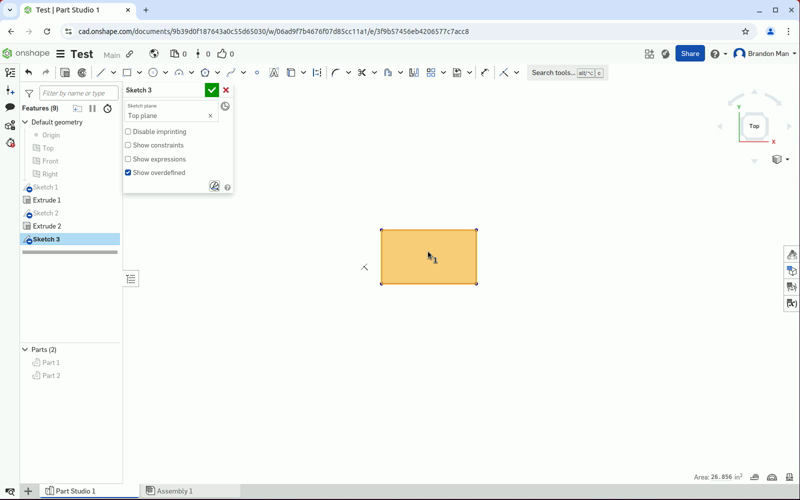
scroll(-6)
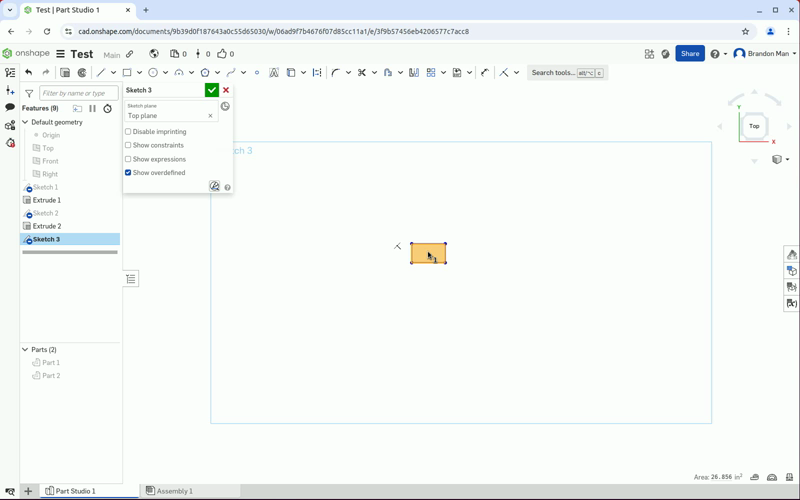
mouse_move(73, 352)
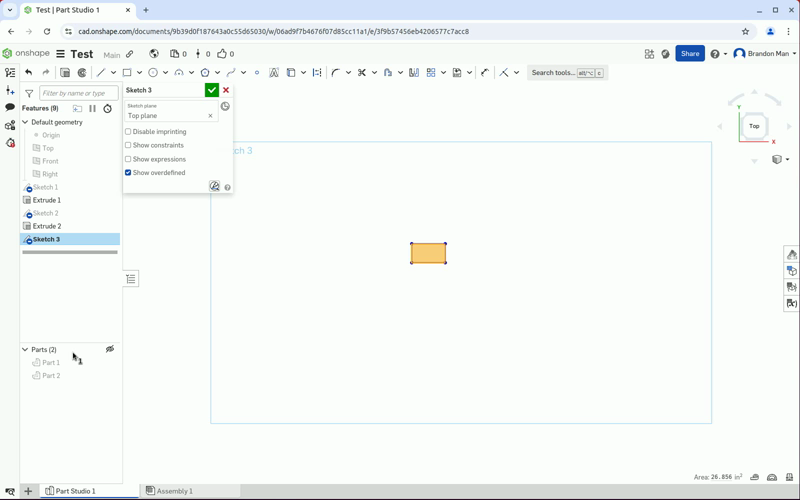
key(shift+y)
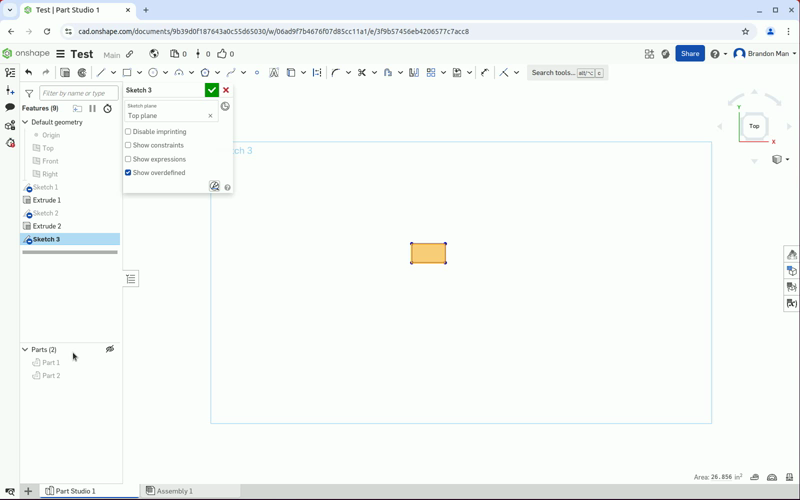
key(shift+e)
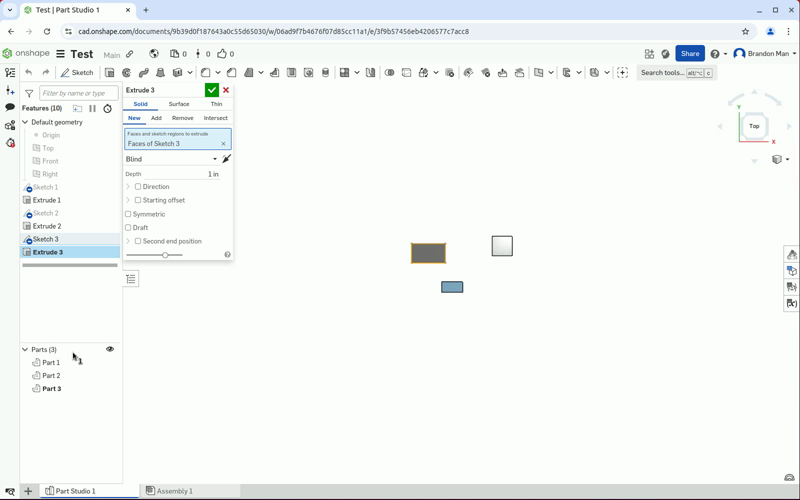
mouse_move(143, 106)
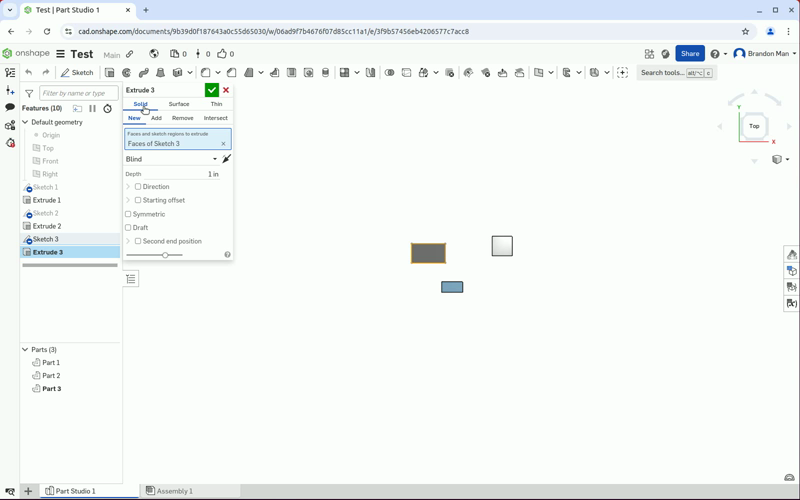
click(143, 106)
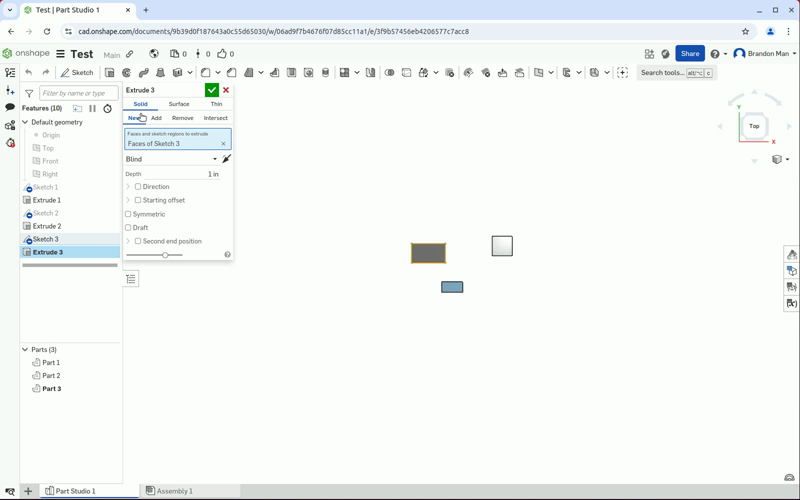
mouse_move(137, 120)
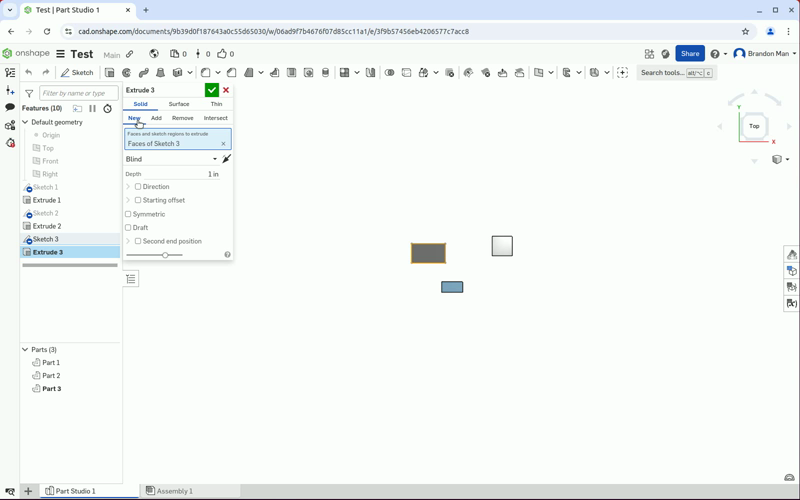
click(137, 120)
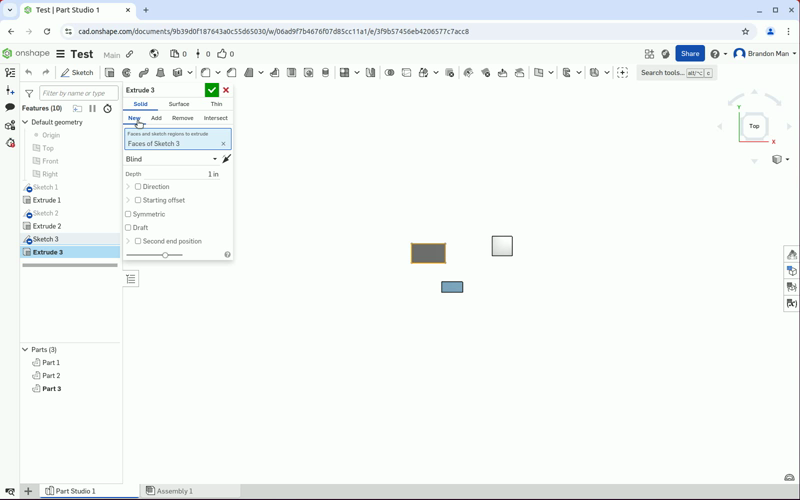
key(tab, 4)
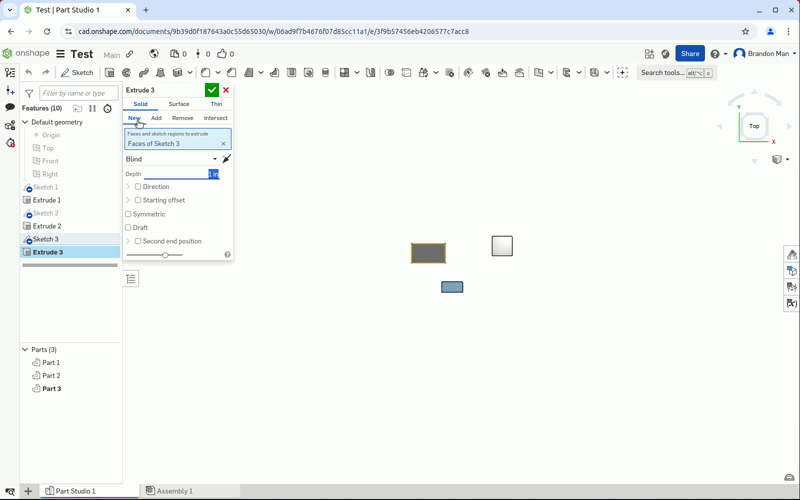
text(0.481)
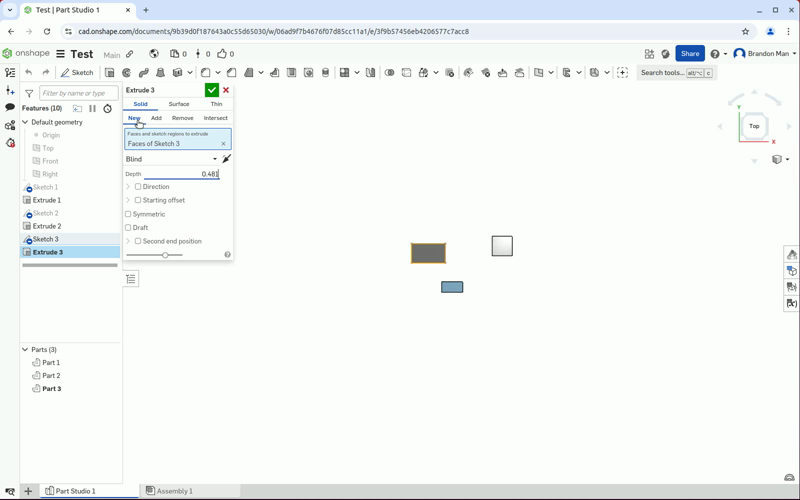
key(enter)
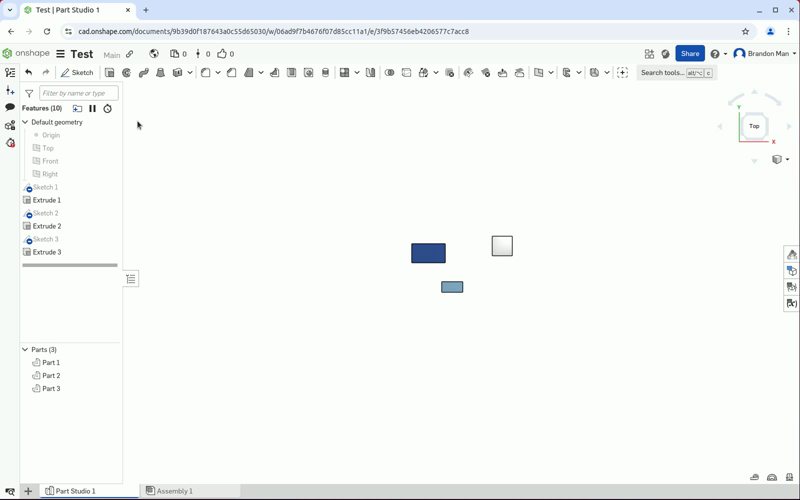
key(shift+h)
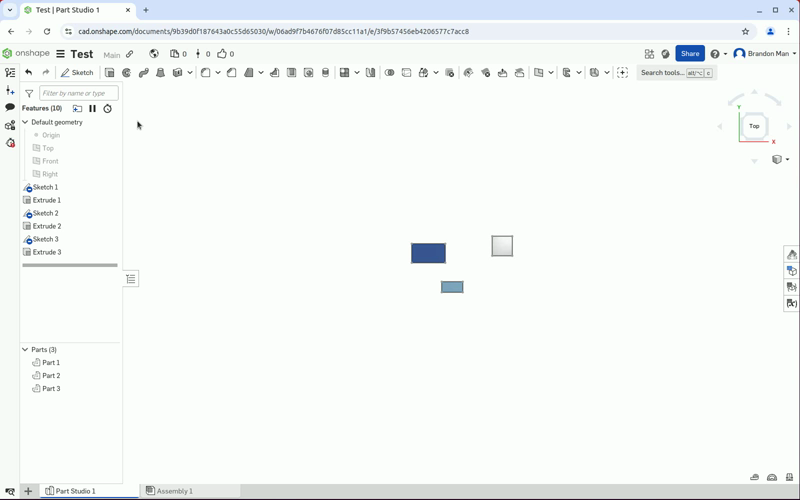
key(shift+h)
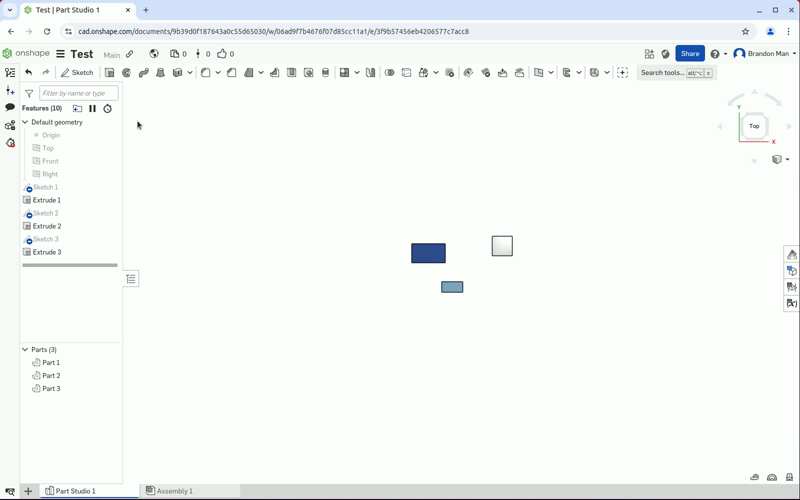
mouse_move(73, 189)
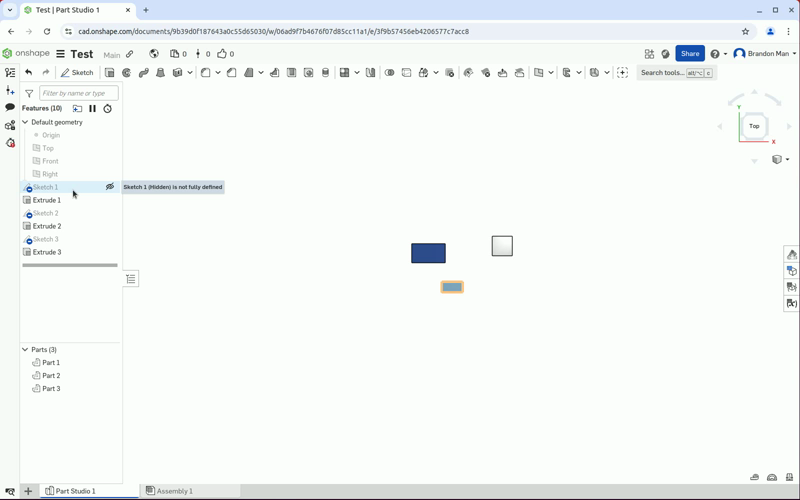
click(73, 189)
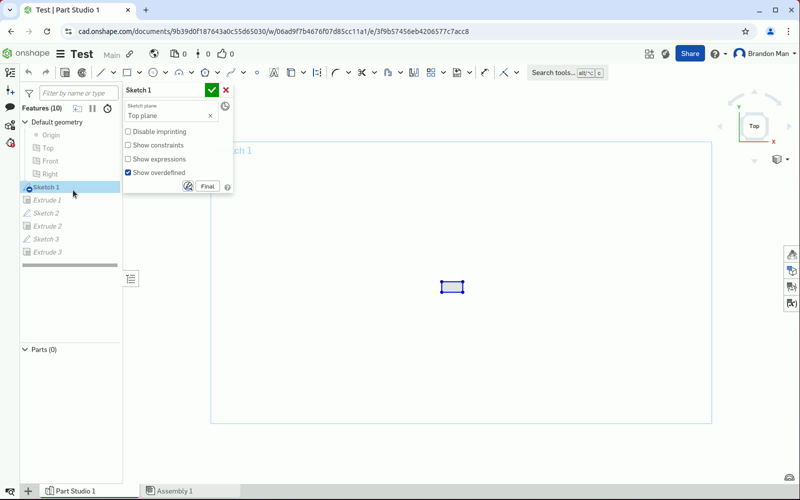
mouse_move(229, 92)
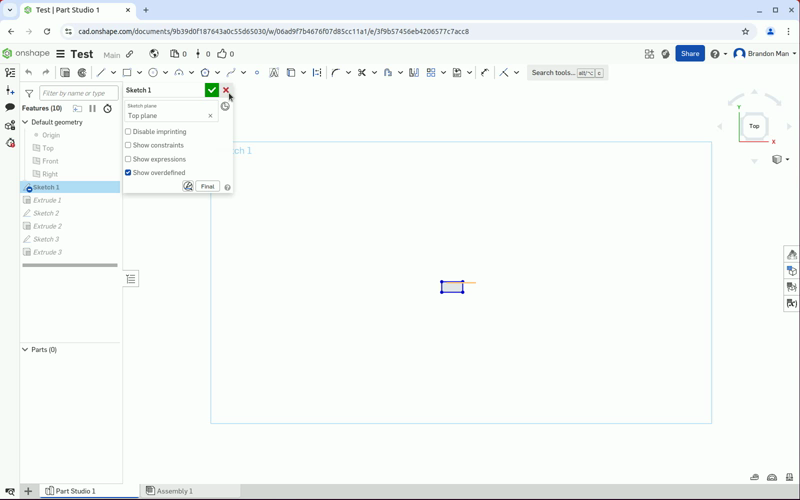
click(229, 92)
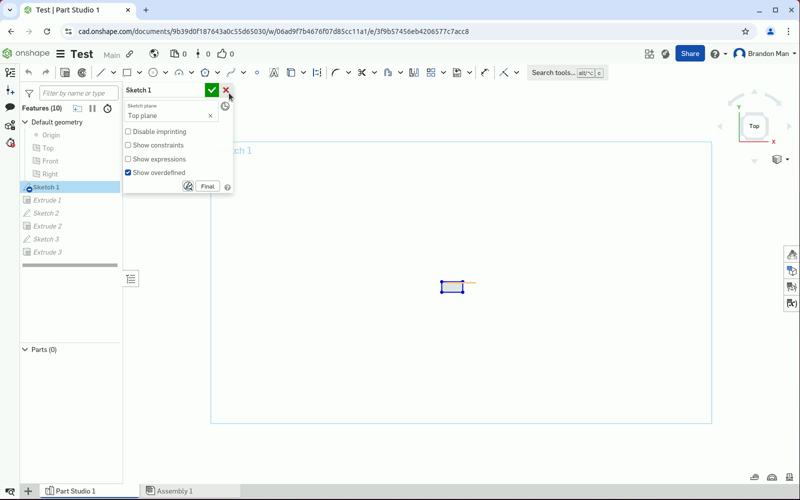
key(shift+s)
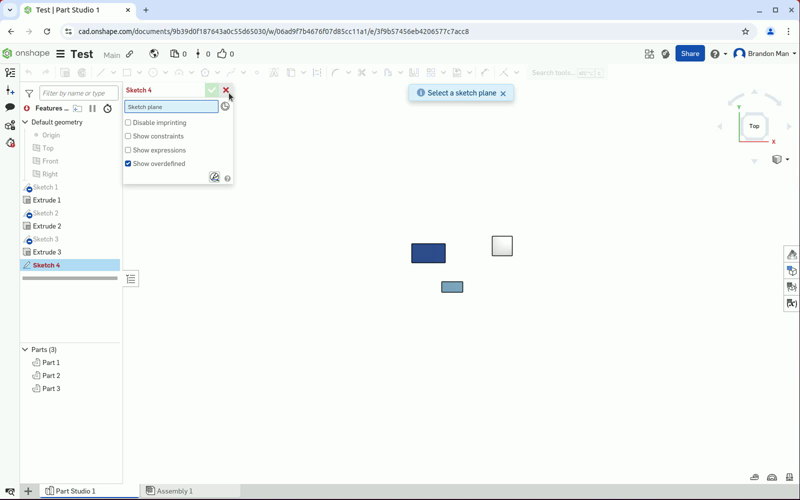
mouse_move(73, 150)
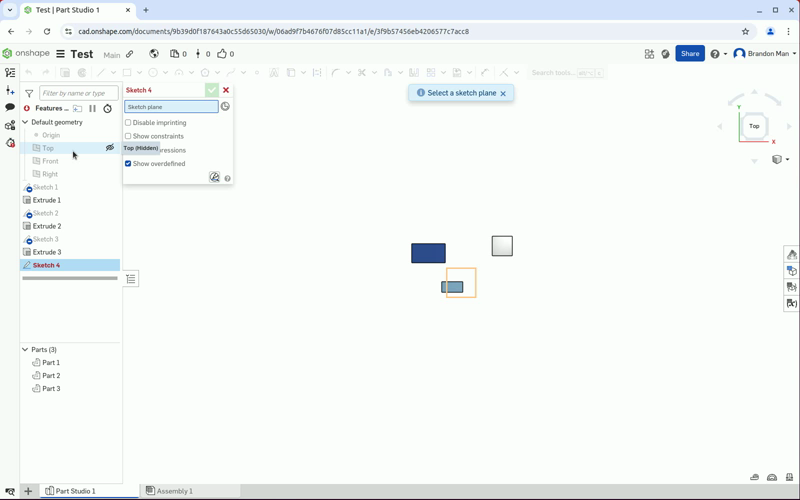
click(73, 150)
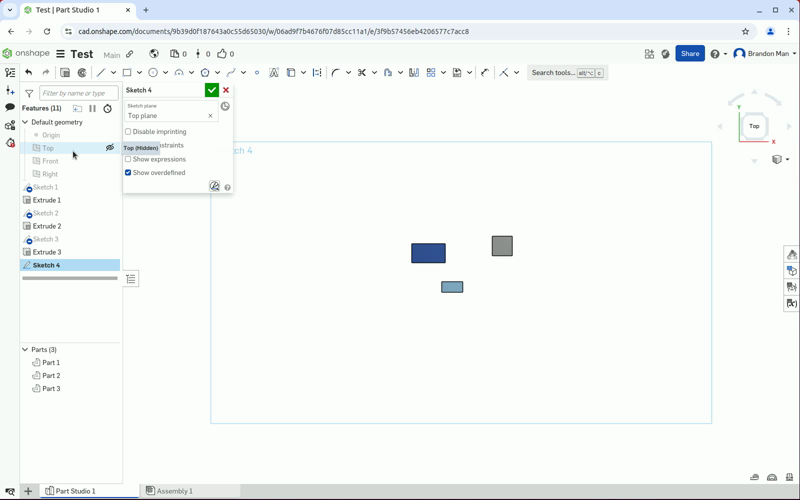
mouse_move(73, 352)
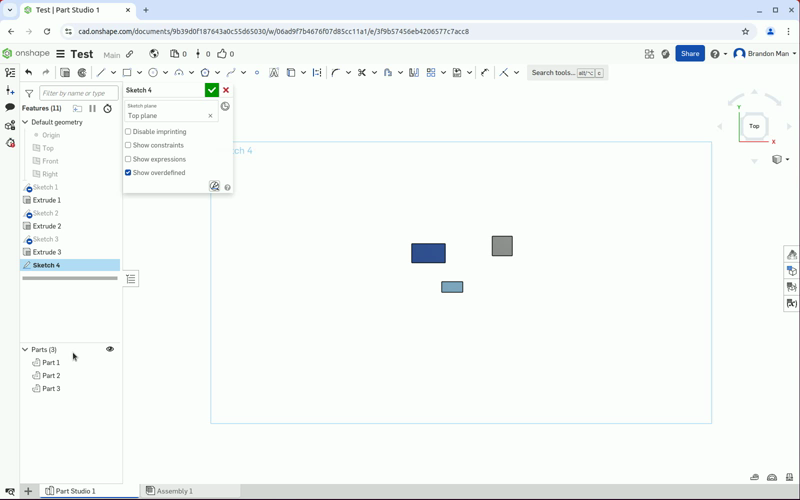
key(y)
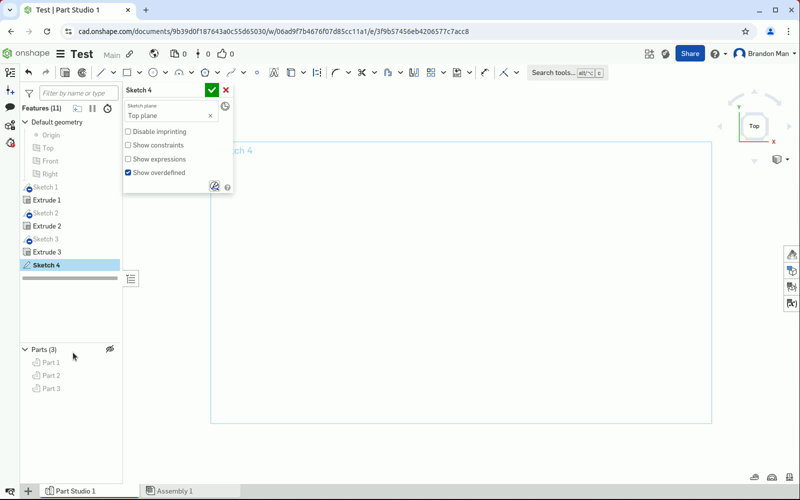
key(l)
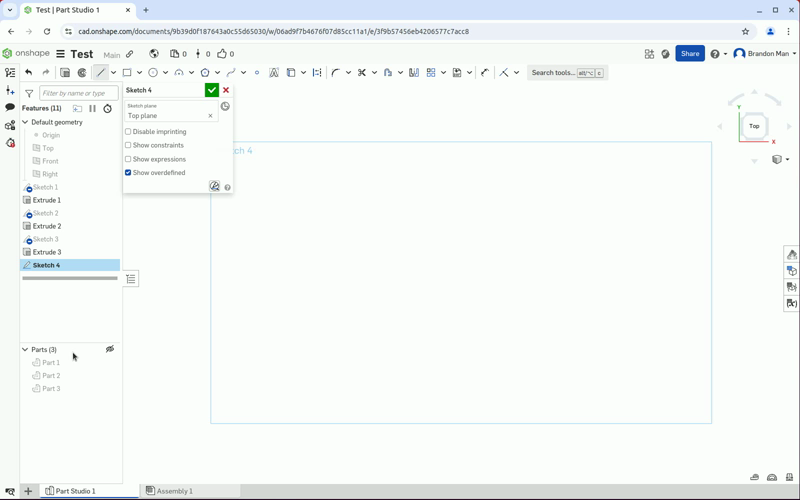
key_down(shift)
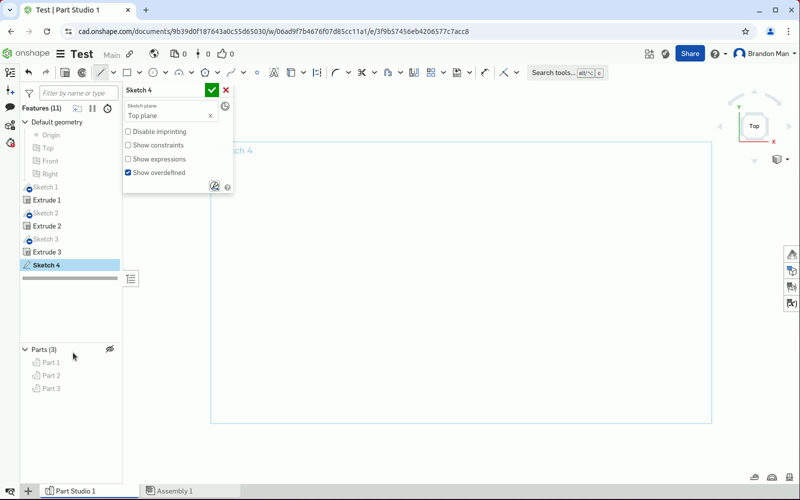
mouse_move(505, 348)
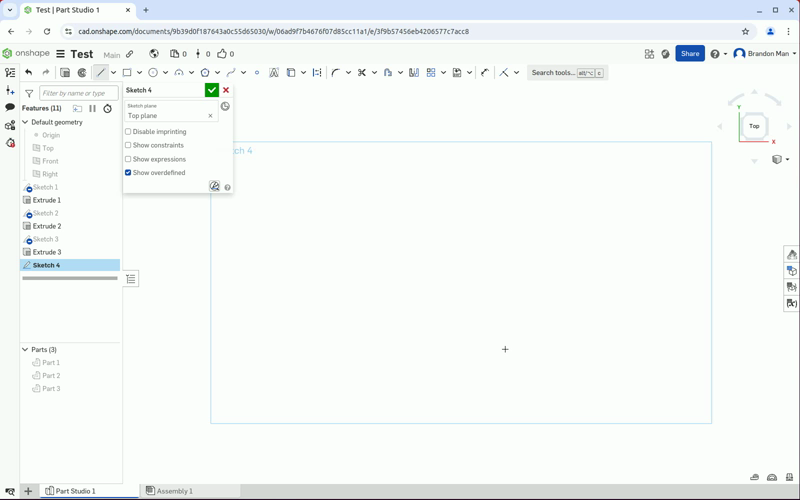
click(505, 348)
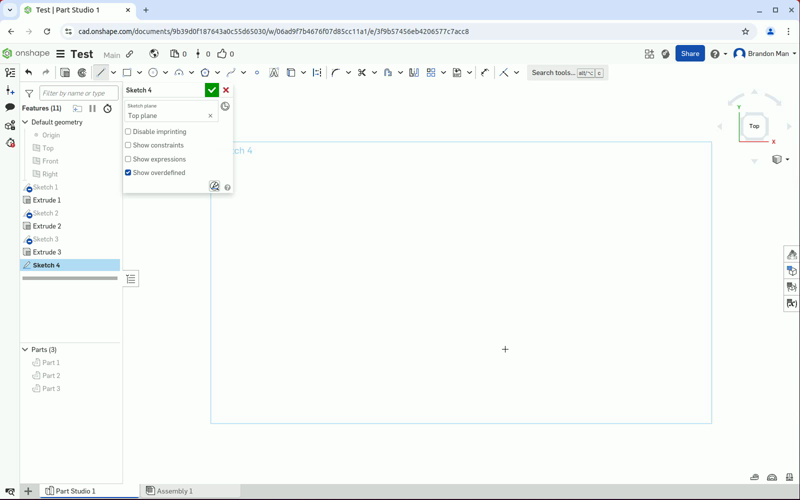
key_up(shift)
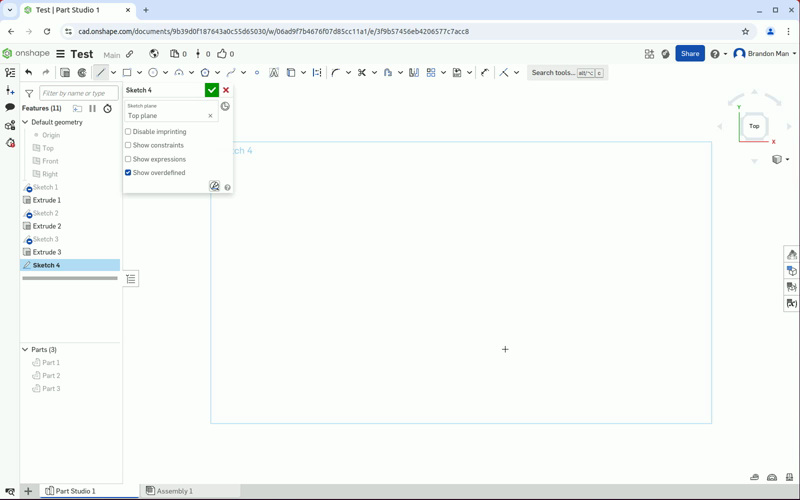
key_down(shift)
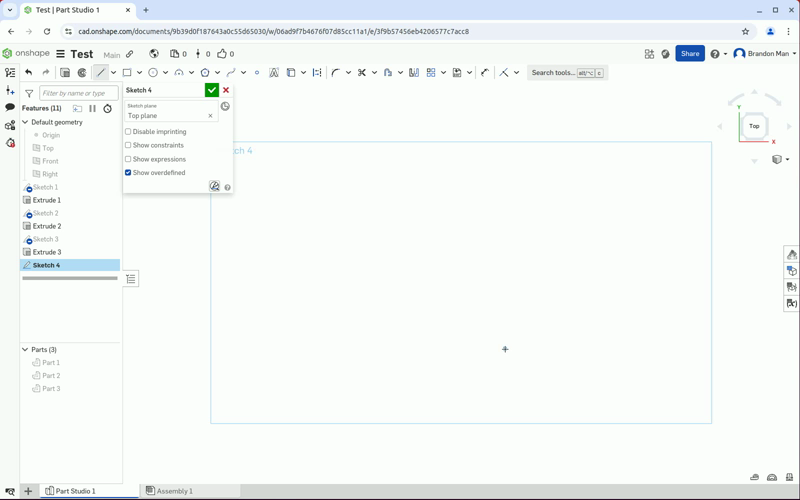
mouse_move(535, 348)
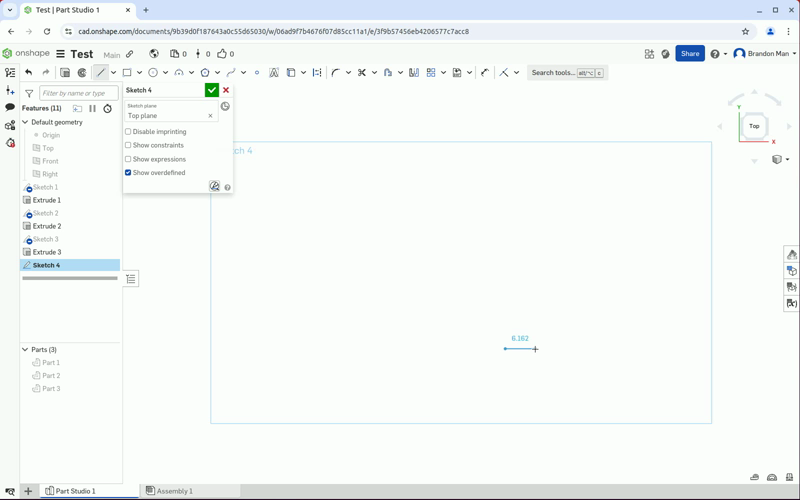
mouse_move(543, 348)
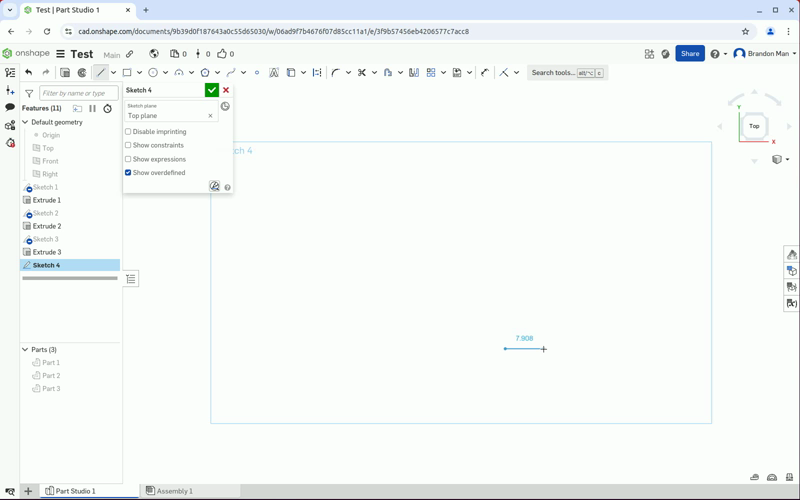
click(543, 348)
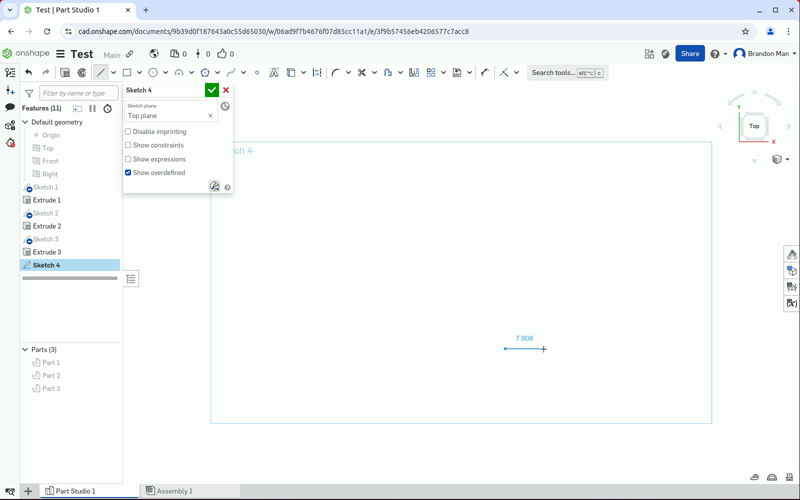
key_up(shift)
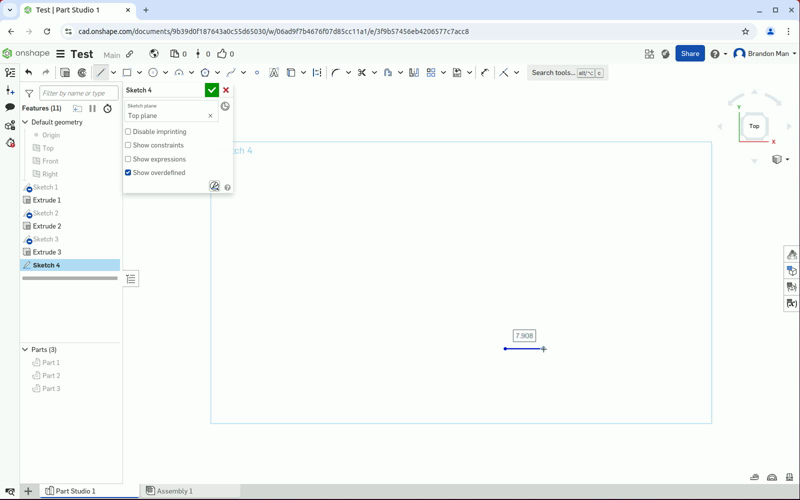
key_down(shift)
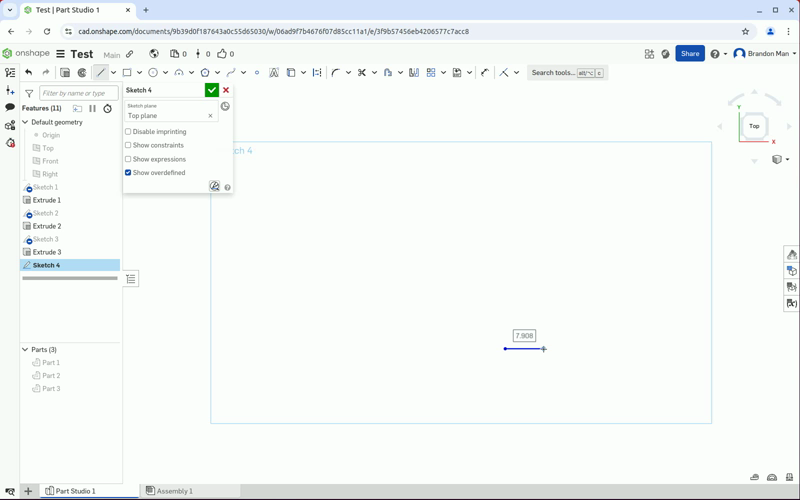
mouse_move(573, 348)
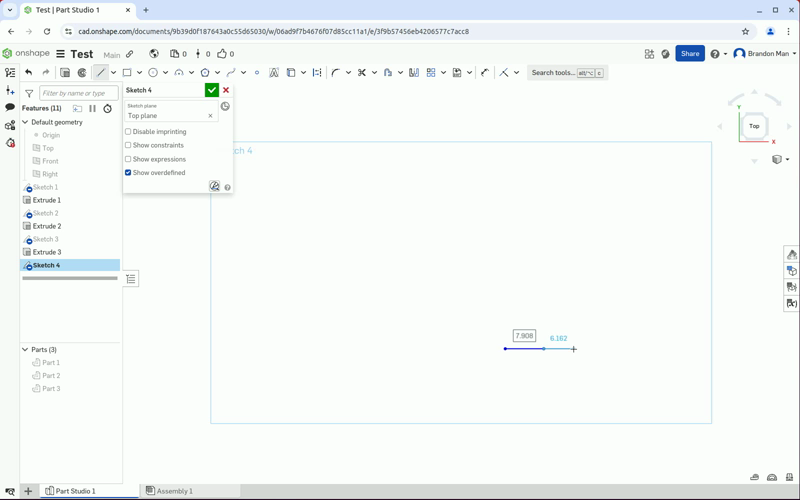
mouse_move(543, 329)
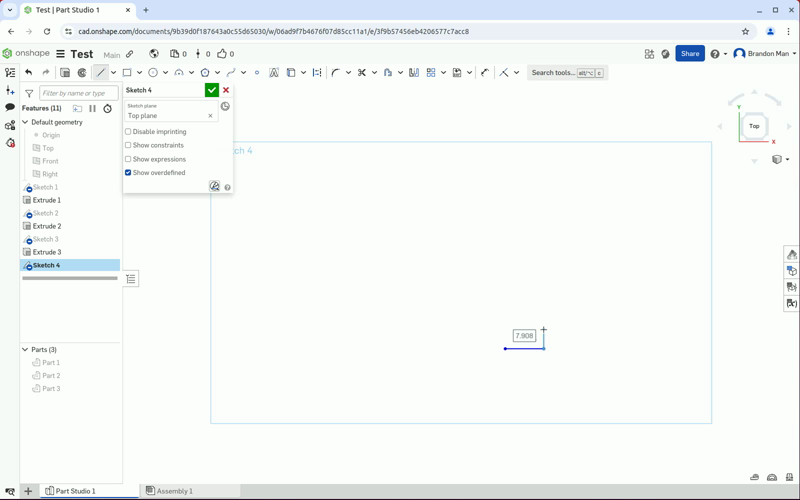
click(543, 329)
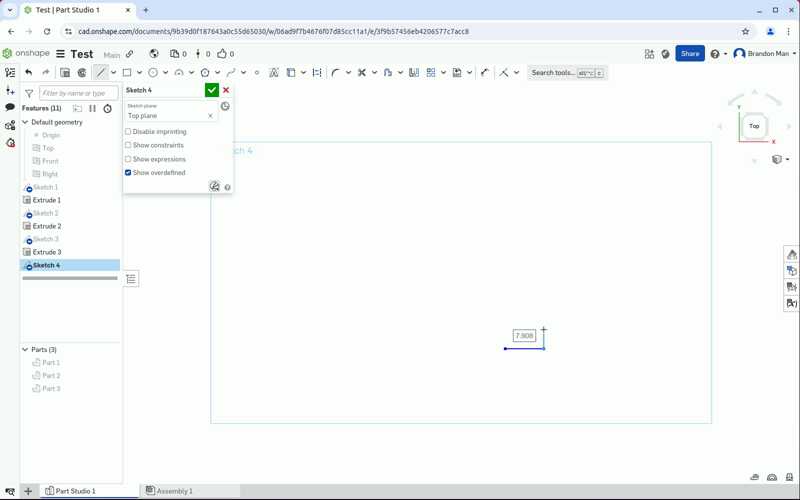
key_up(shift)
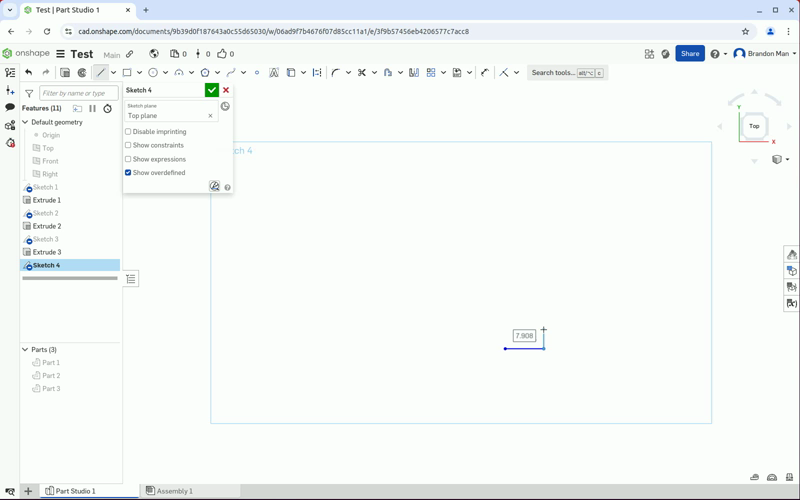
key_down(shift)
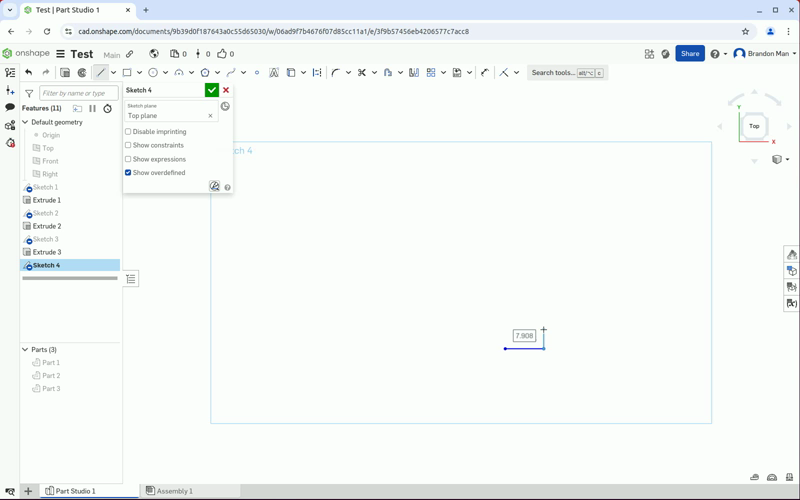
mouse_move(573, 329)
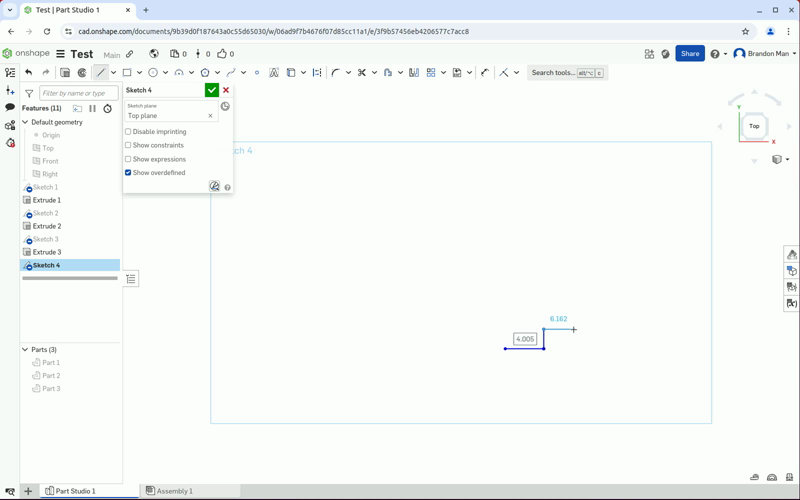
mouse_move(505, 329)
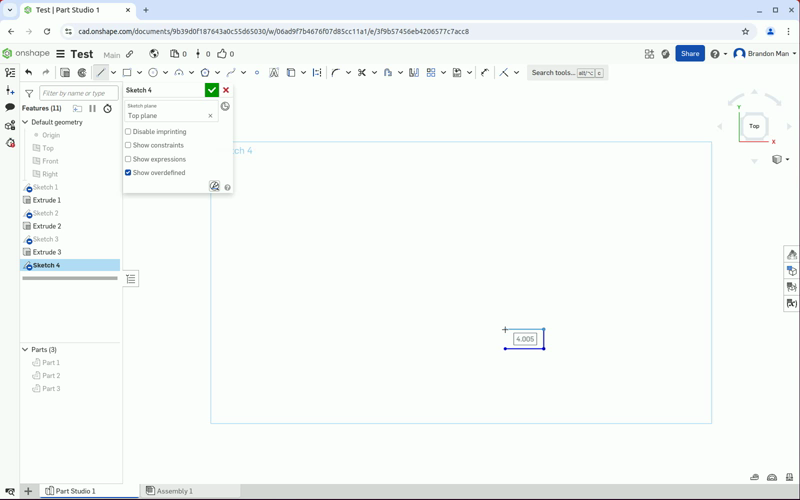
click(505, 329)
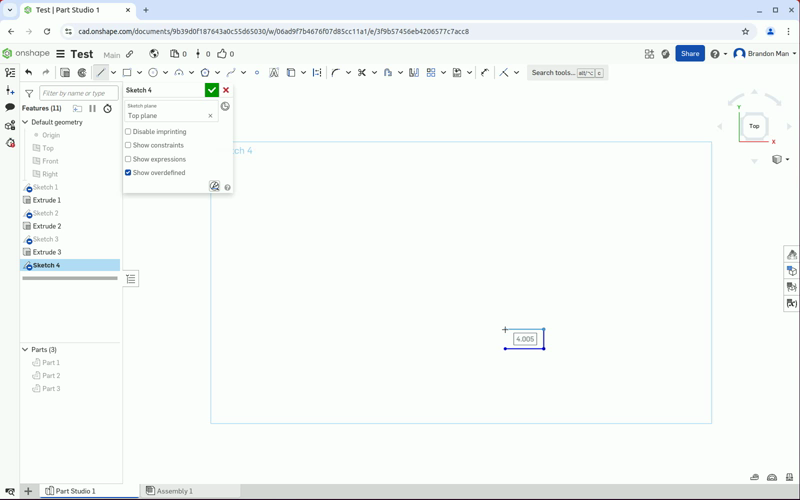
key_up(shift)
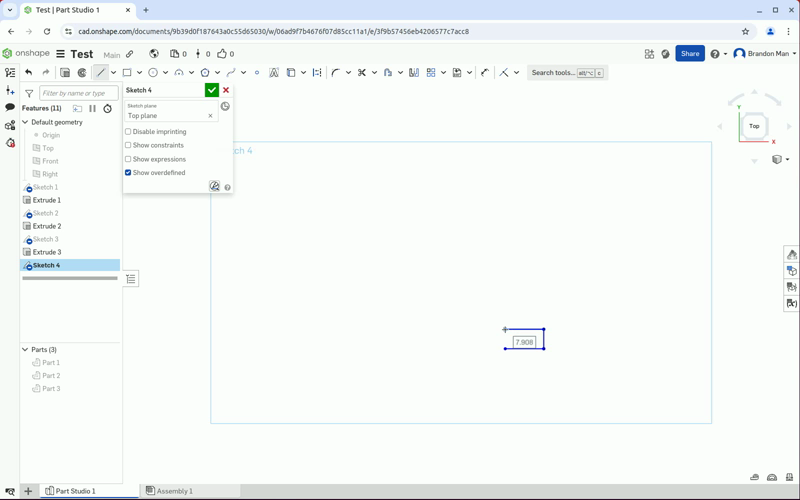
mouse_move(535, 329)
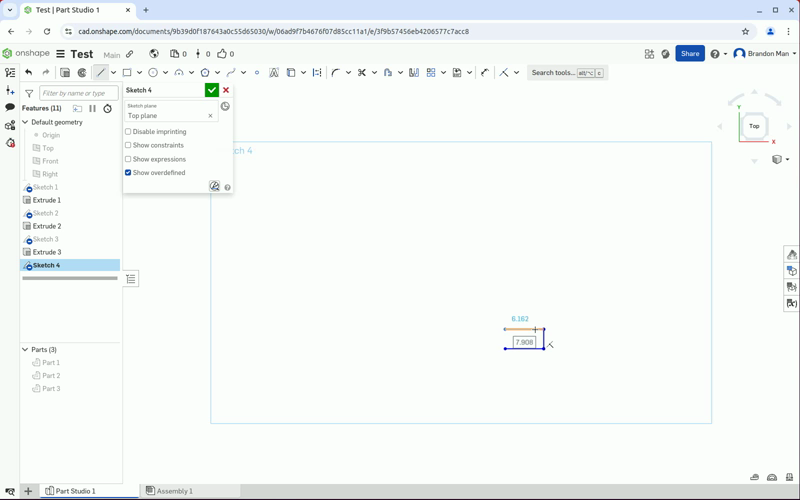
key_down(shift)
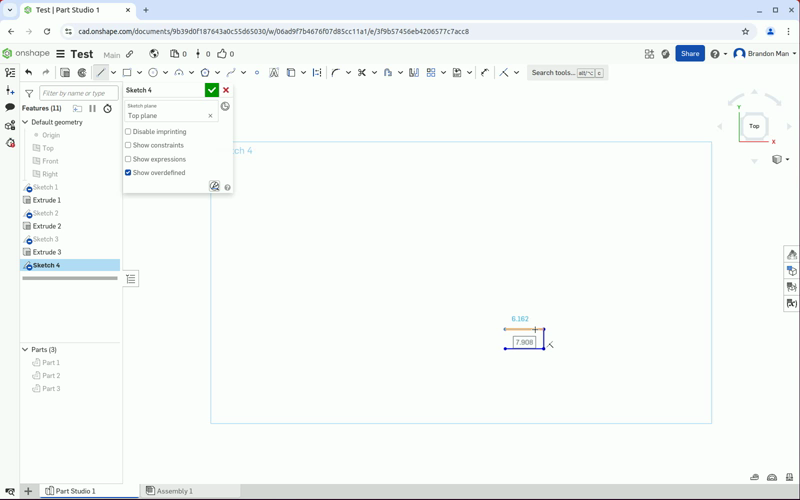
mouse_move(505, 348)
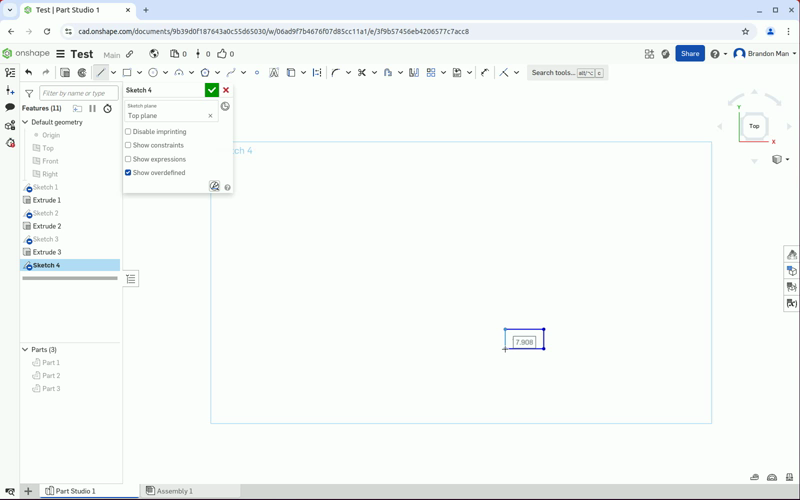
key_up(shift)
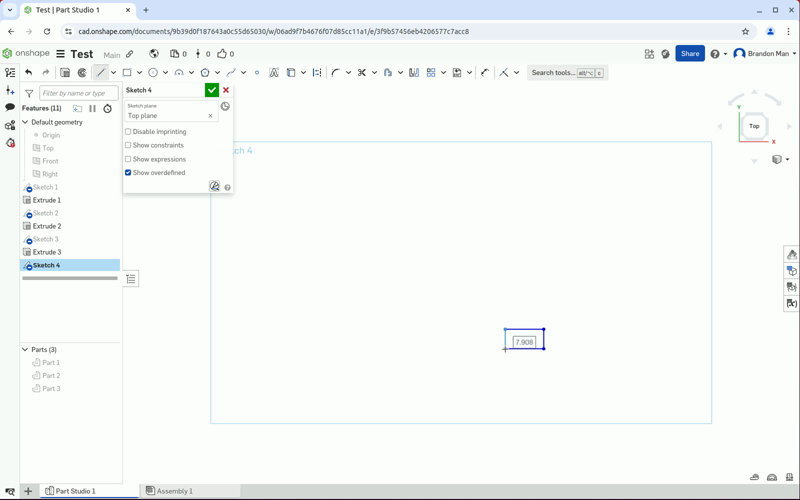
click(505, 348)
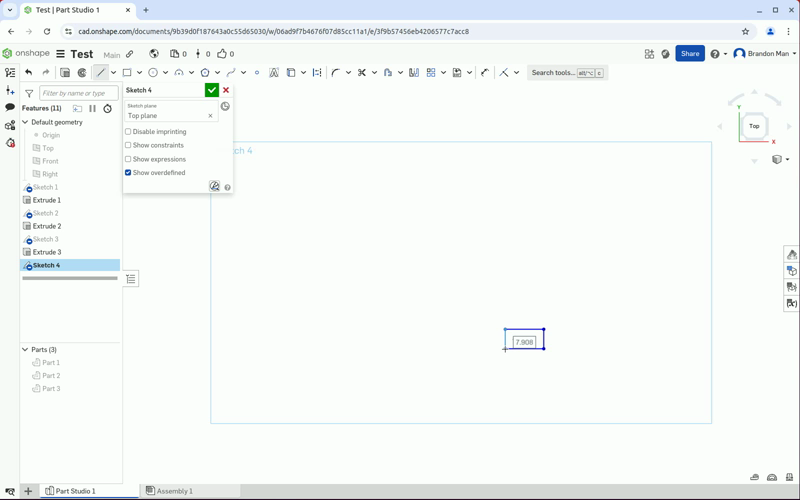
key(esc)
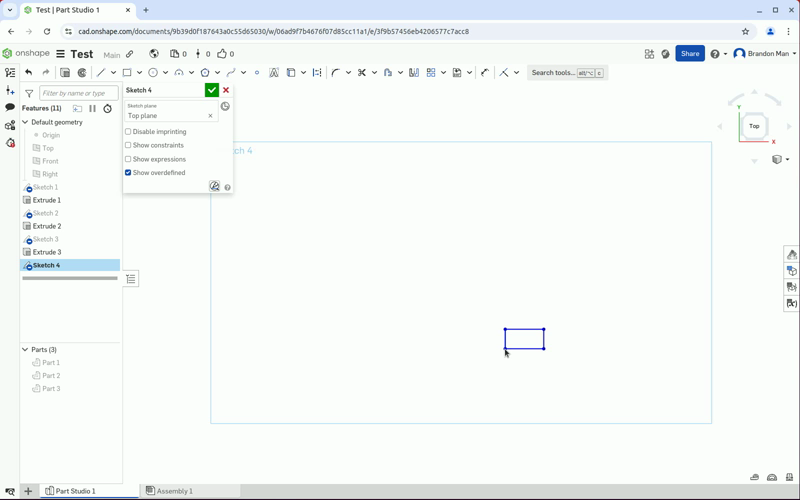
mouse_move(511, 333)
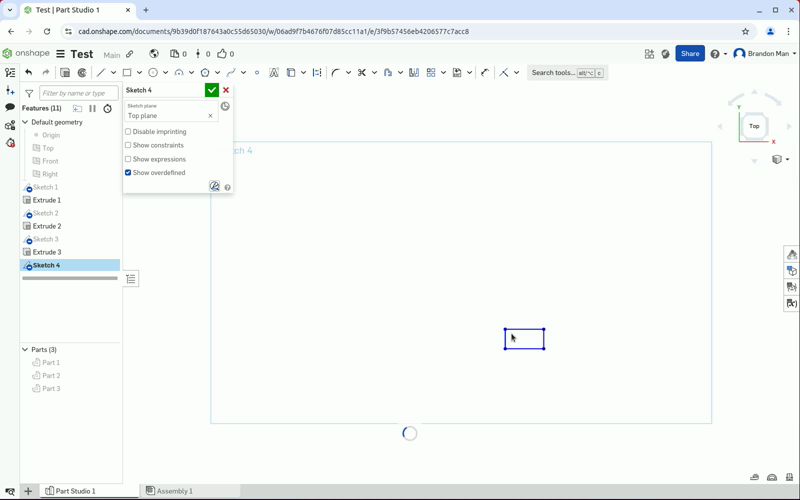
scroll(6)
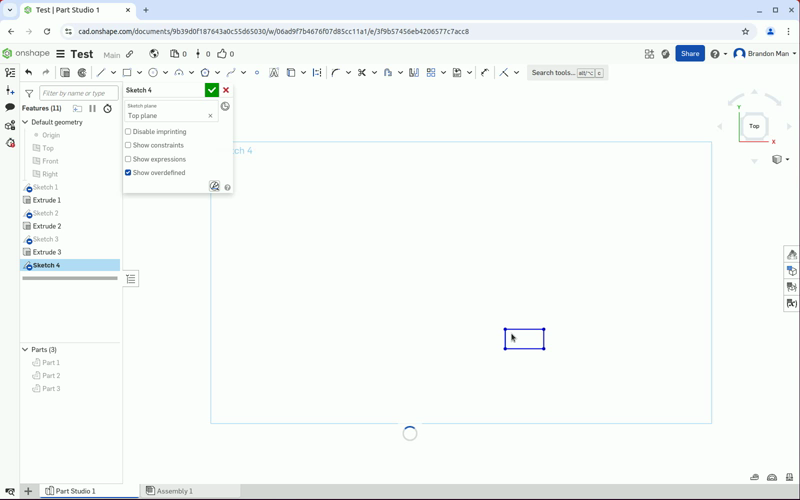
scroll(6)
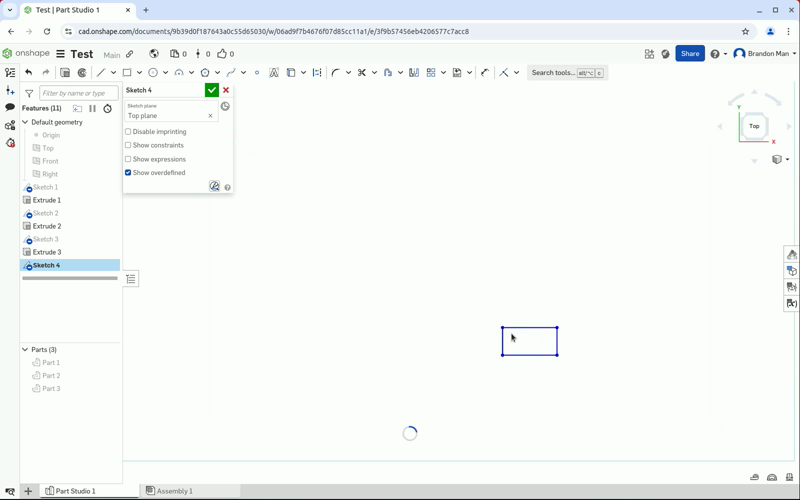
scroll(6)
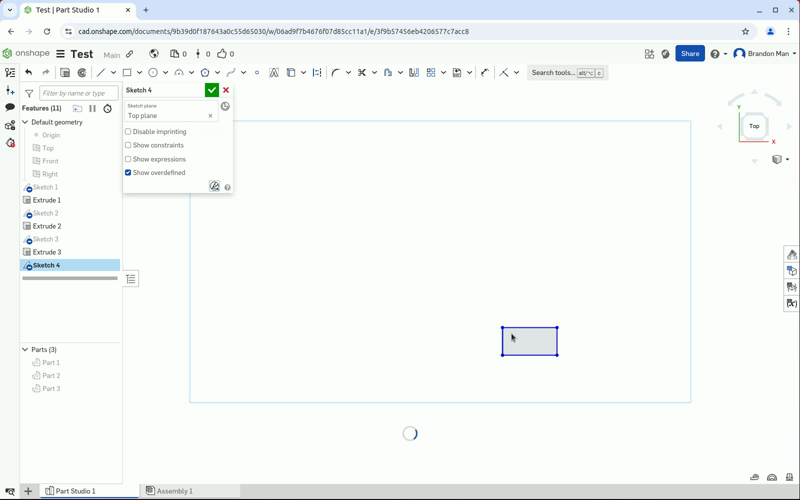
scroll(6)
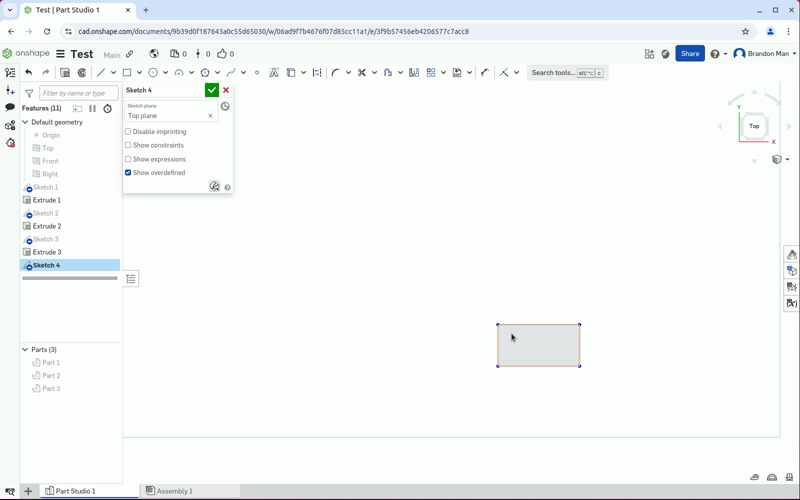
scroll(6)
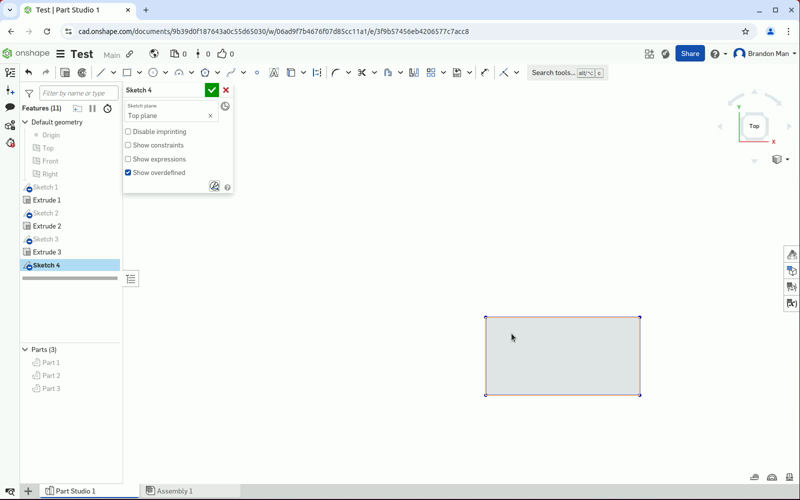
scroll(6)
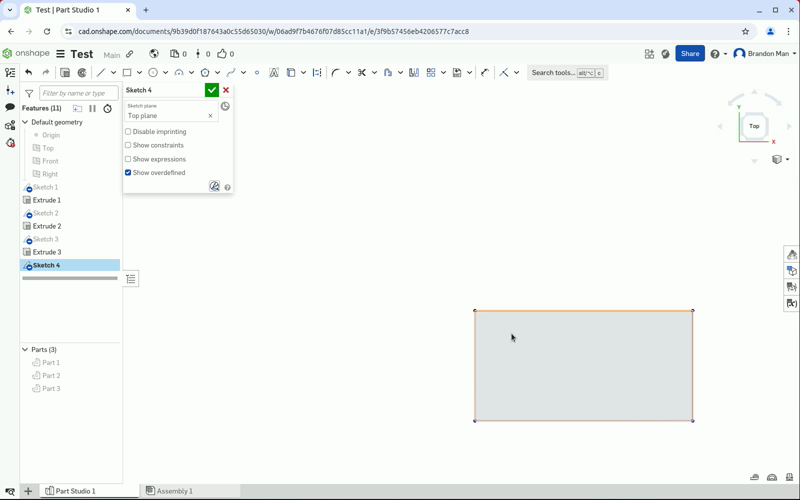
scroll(6)
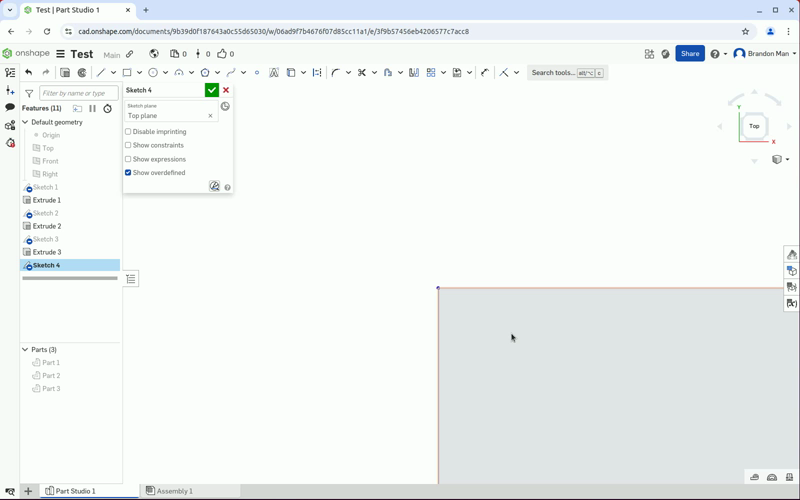
click(511, 333)
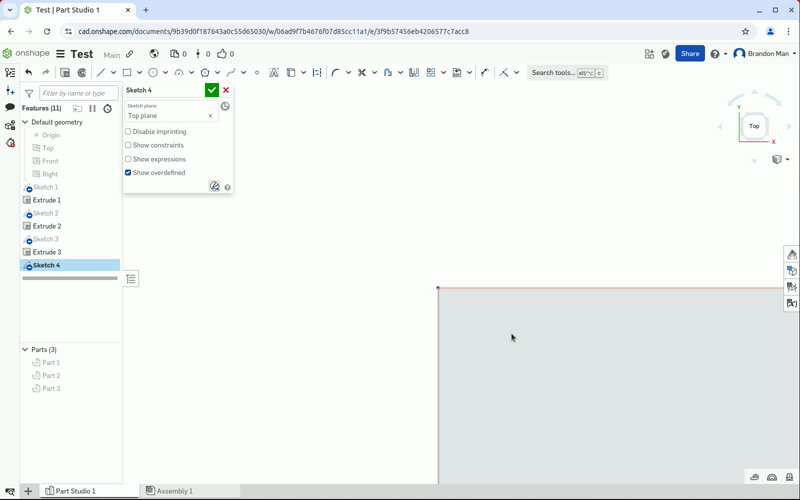
scroll(-6)
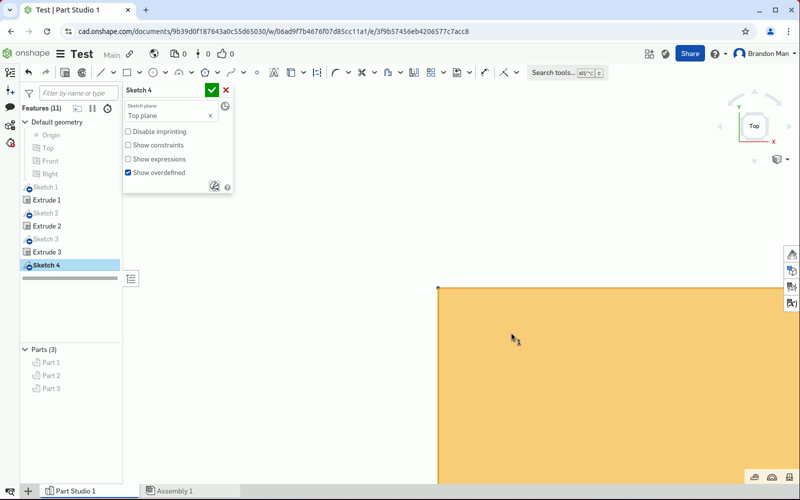
scroll(-6)
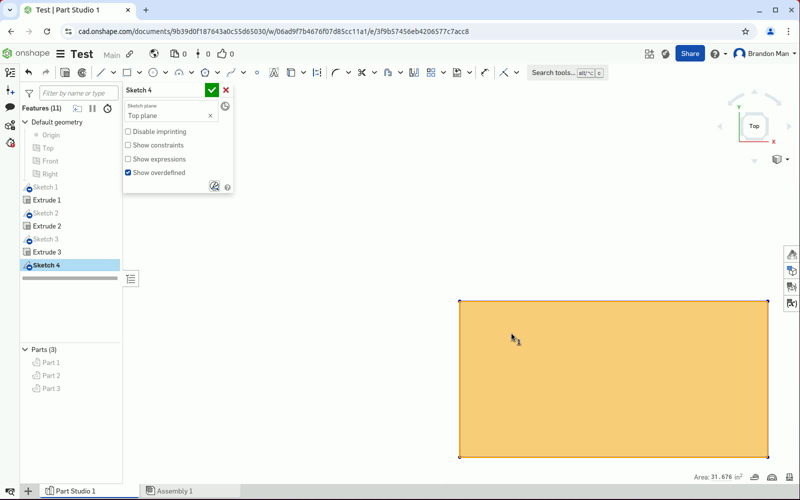
scroll(-6)
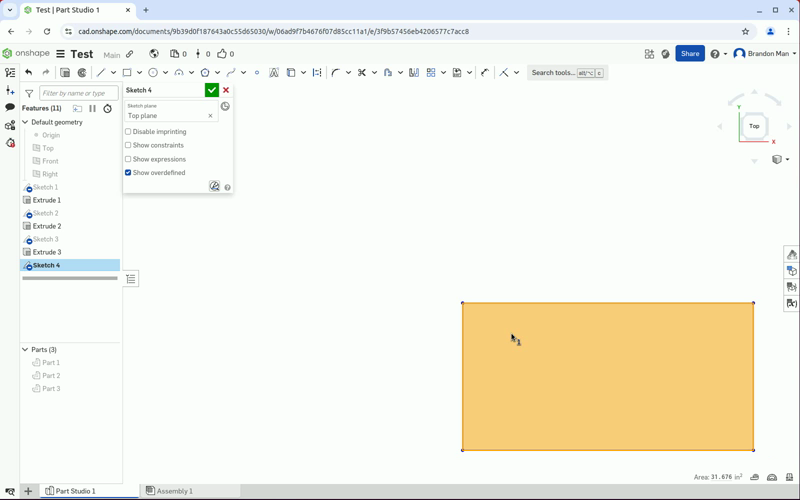
scroll(-6)
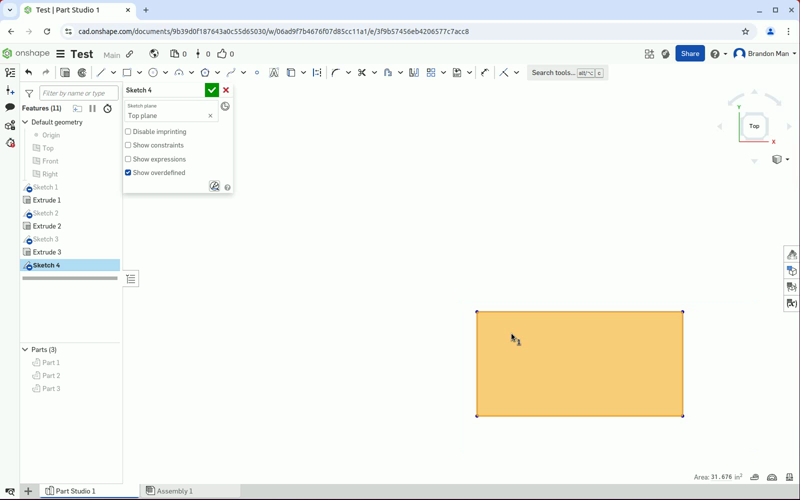
scroll(-6)
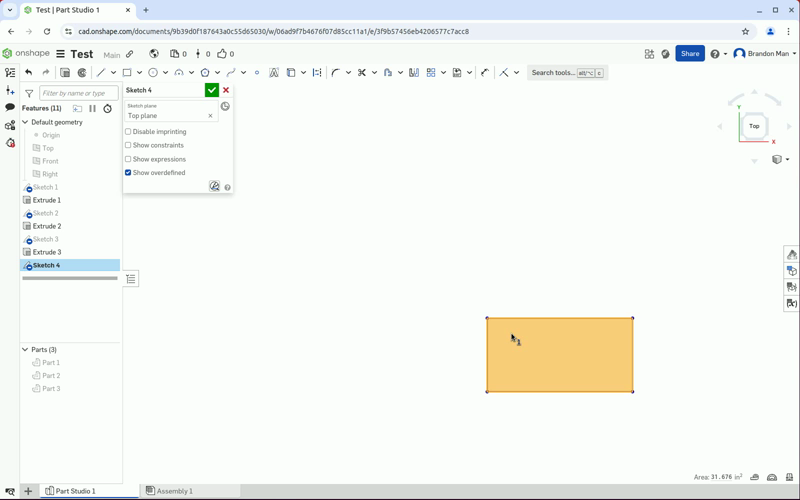
scroll(-6)
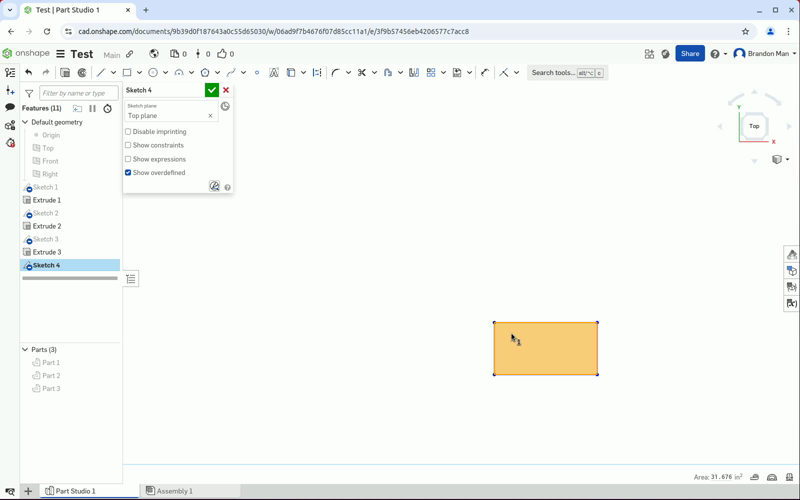
scroll(-6)
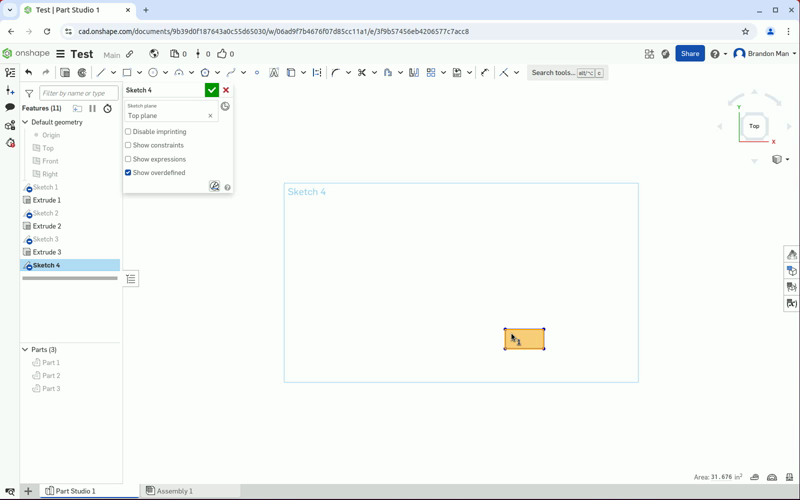
mouse_move(73, 352)
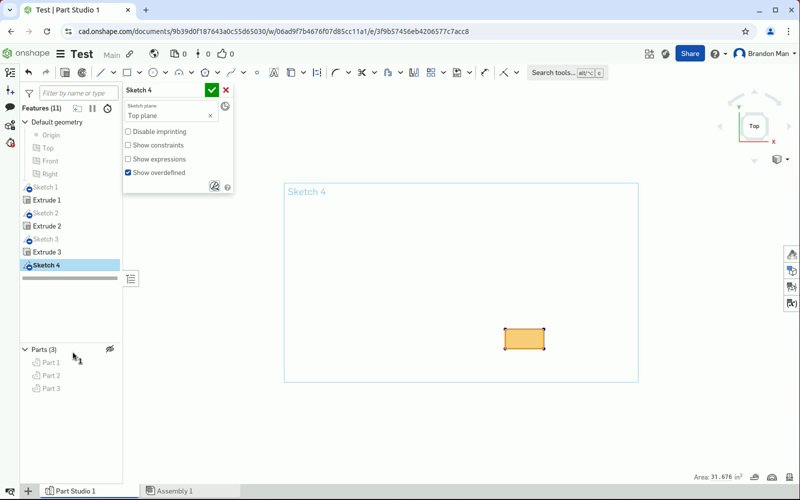
key(shift+y)
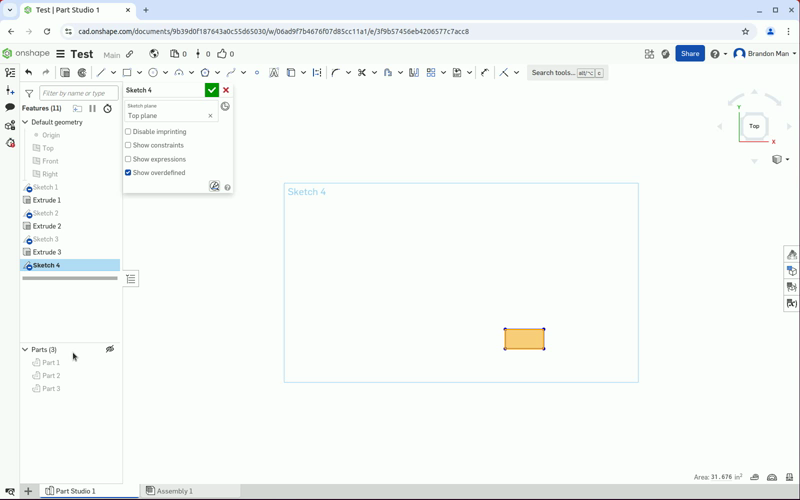
key(shift+e)
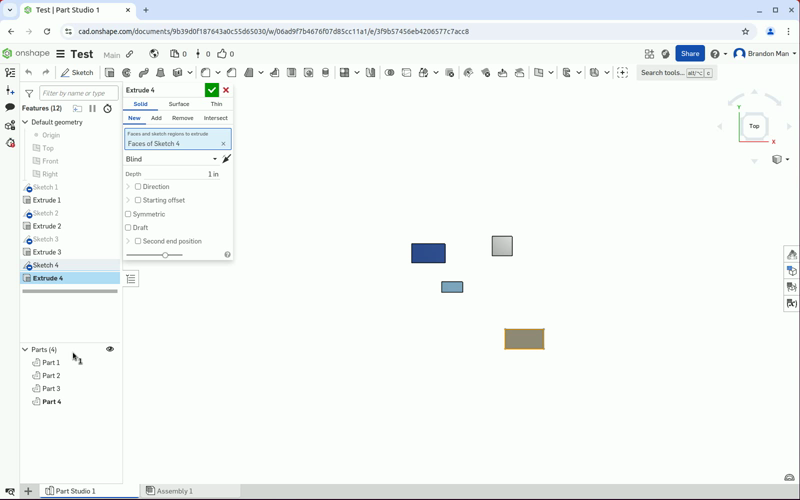
mouse_move(143, 106)
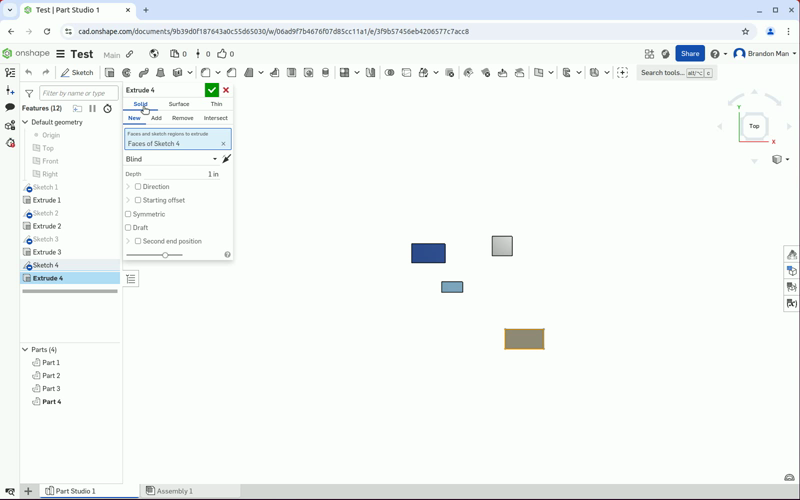
click(143, 106)
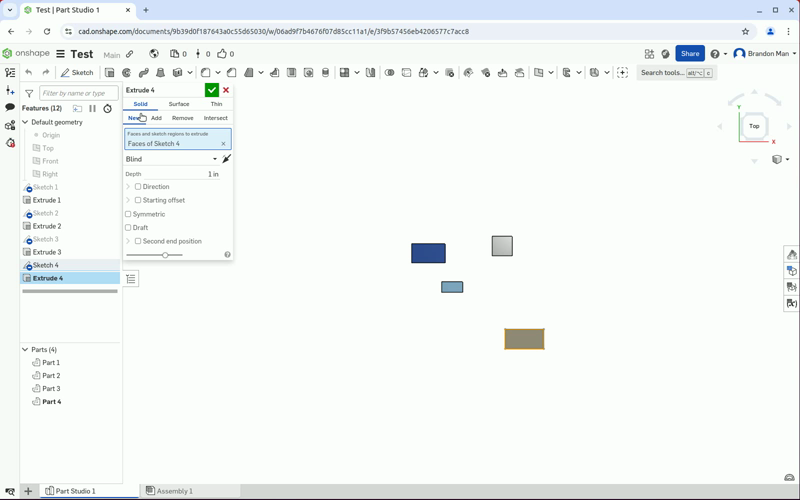
mouse_move(137, 120)
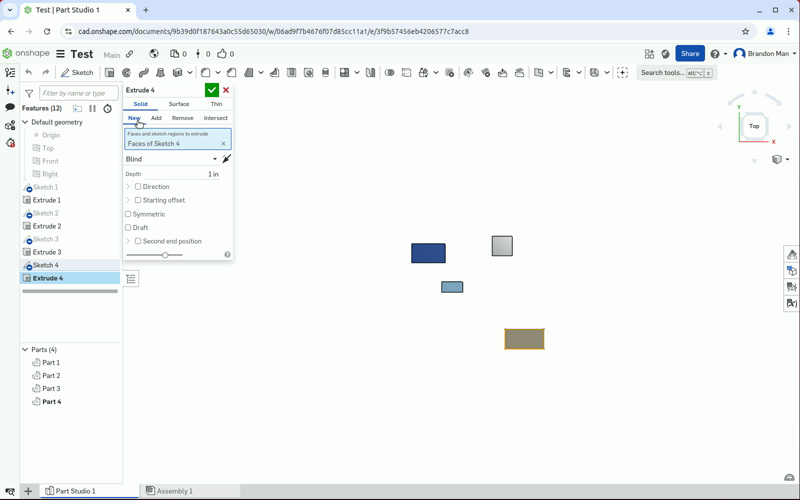
click(137, 120)
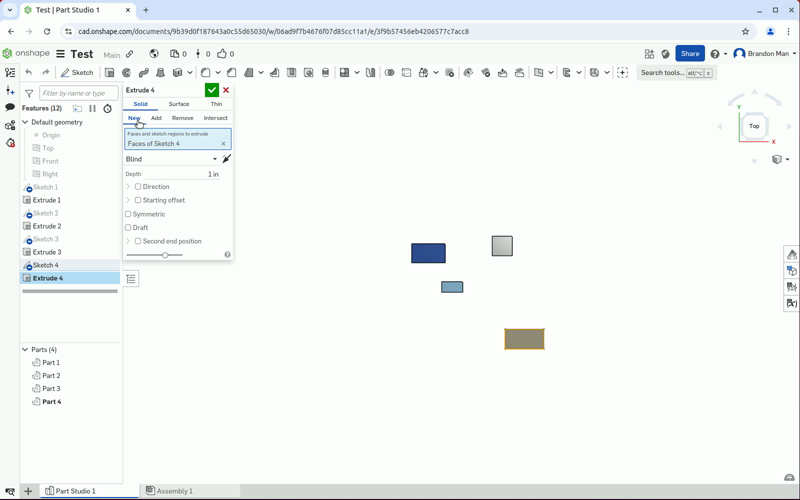
key(tab, 4)
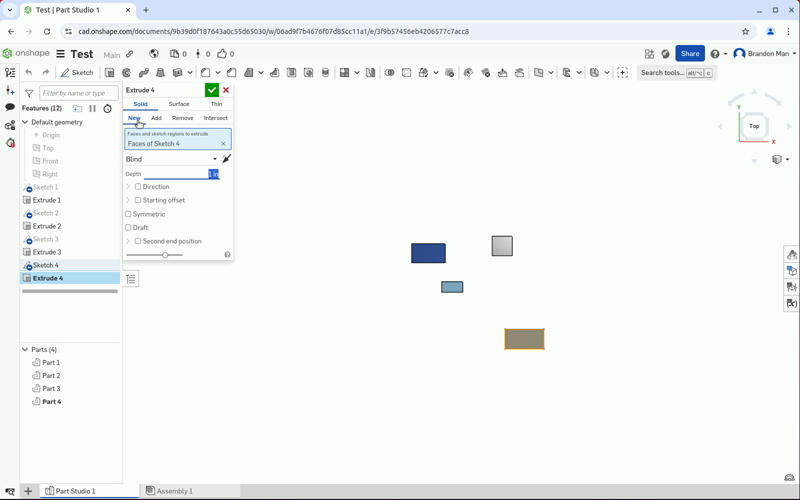
text(0.481)
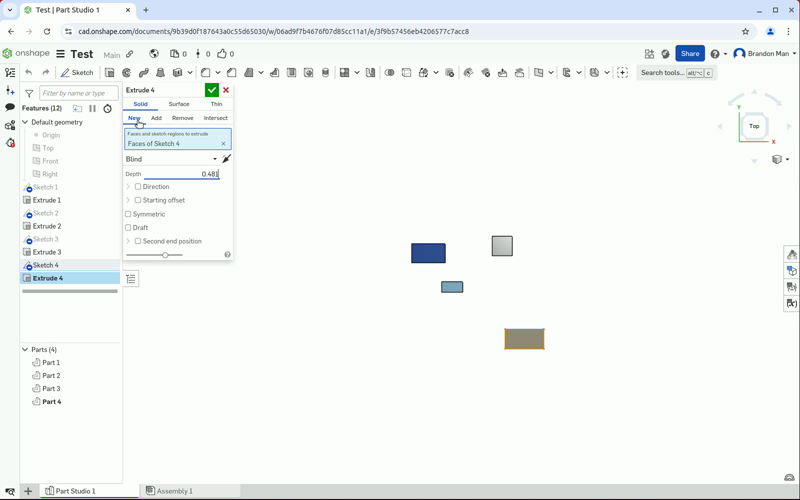
key(enter)
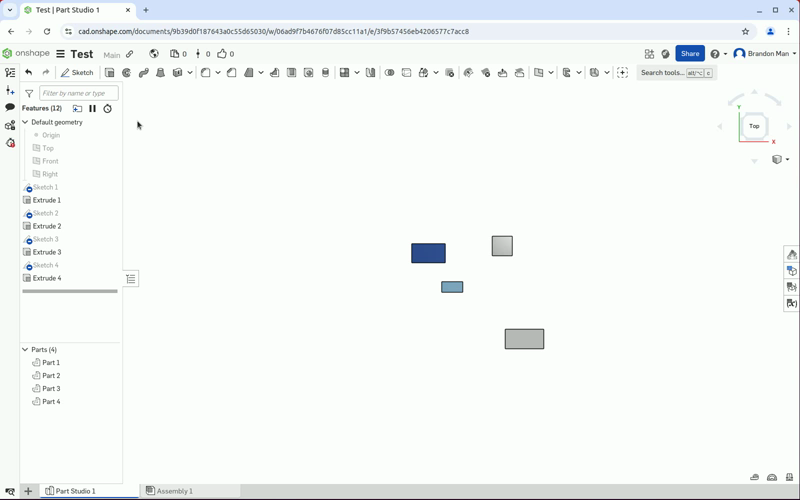
key(shift+h)
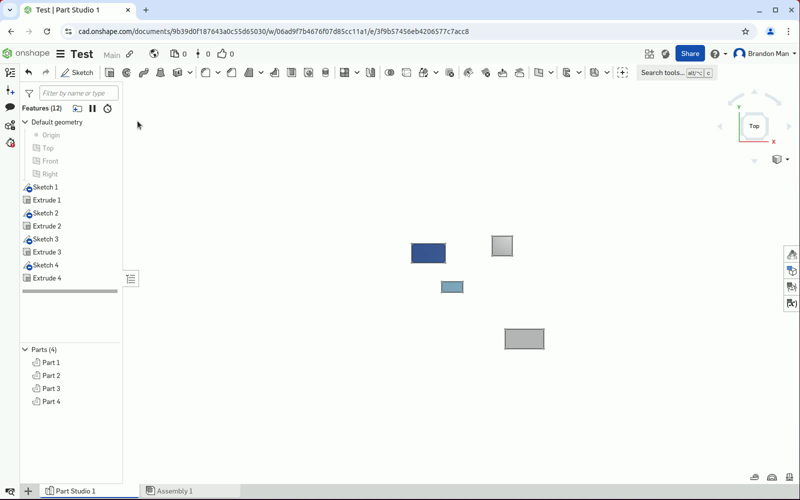
key(shift+h)
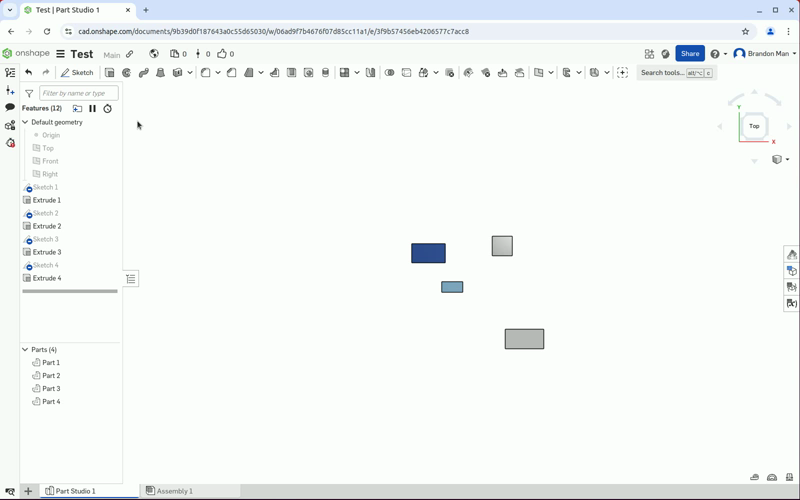
mouse_move(73, 189)
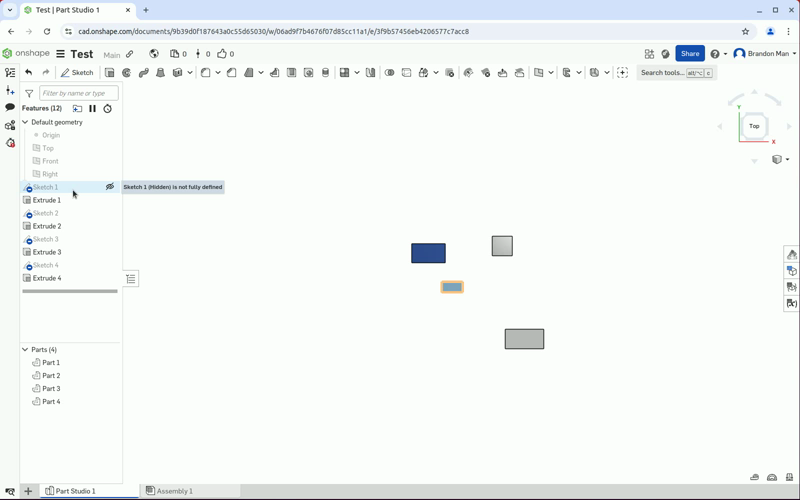
click(73, 189)
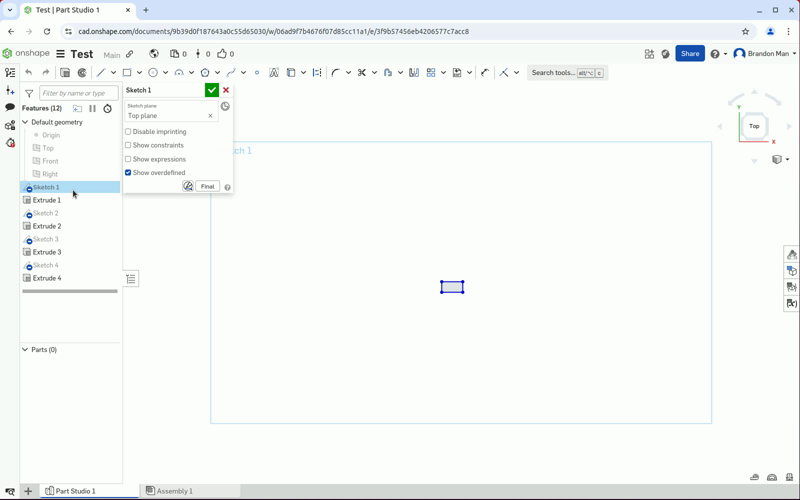
mouse_move(229, 92)
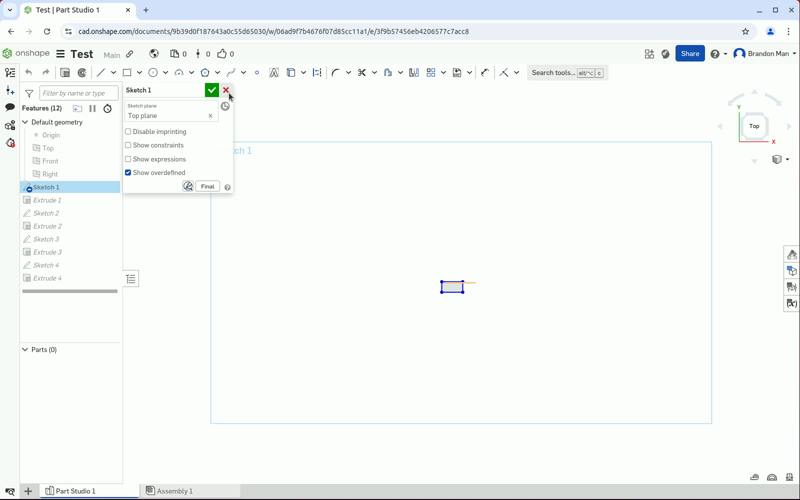
click(229, 92)
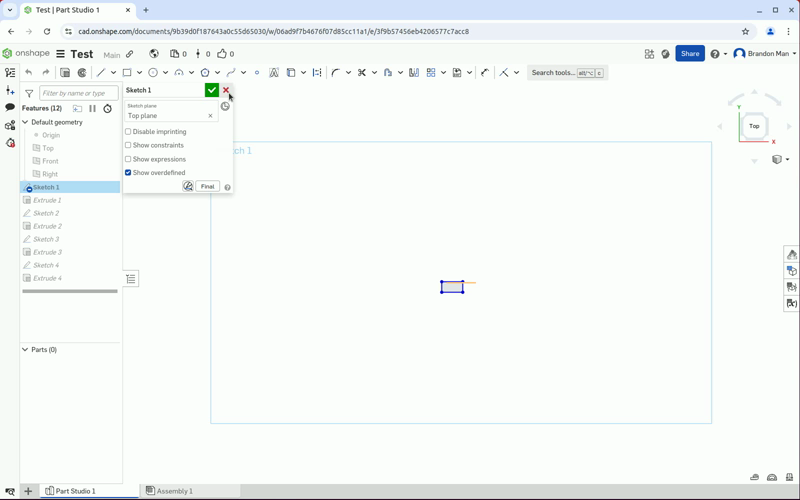
key(shift+s)
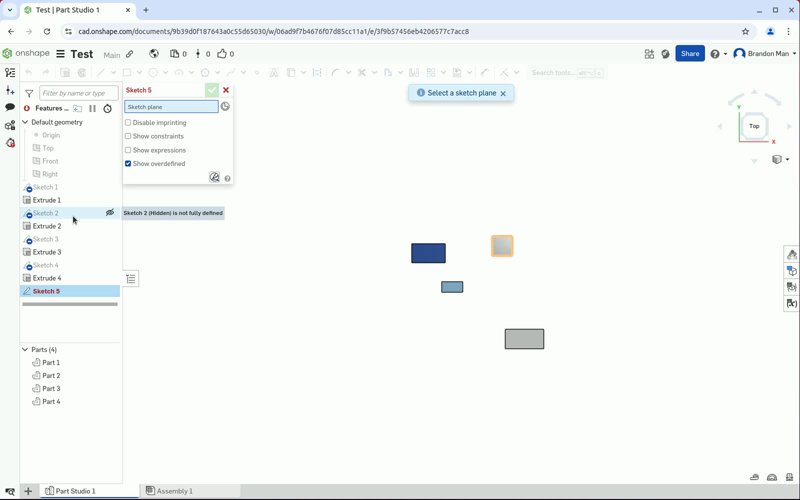
scroll(3)
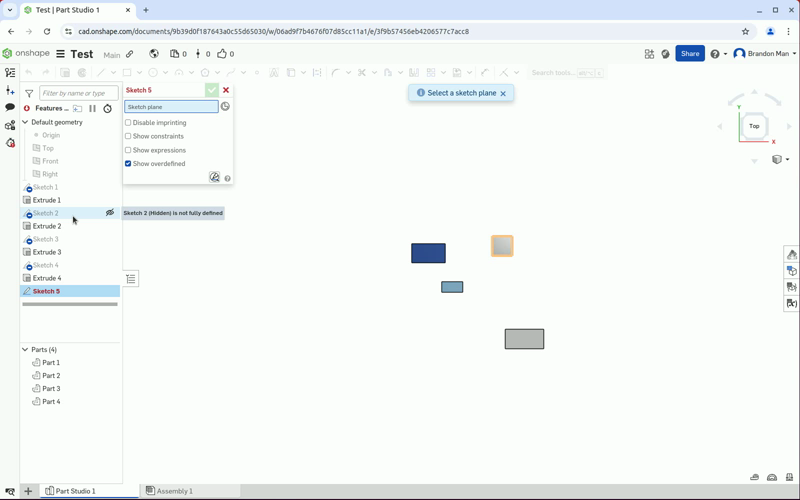
mouse_move(73, 150)
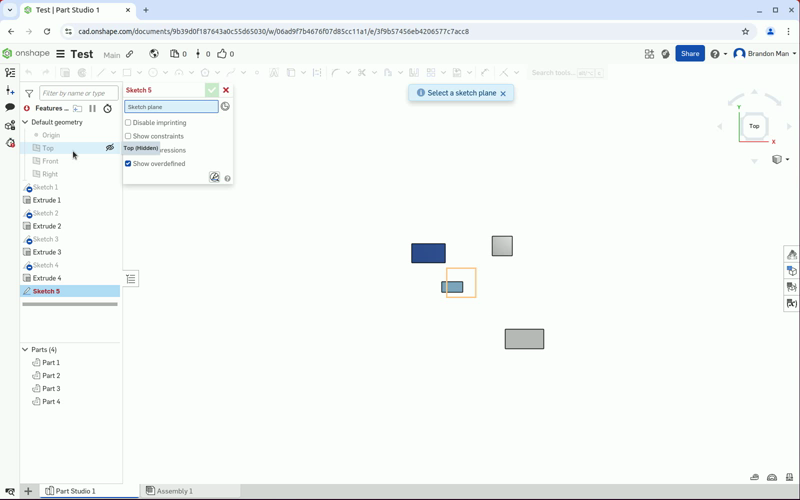
click(73, 150)
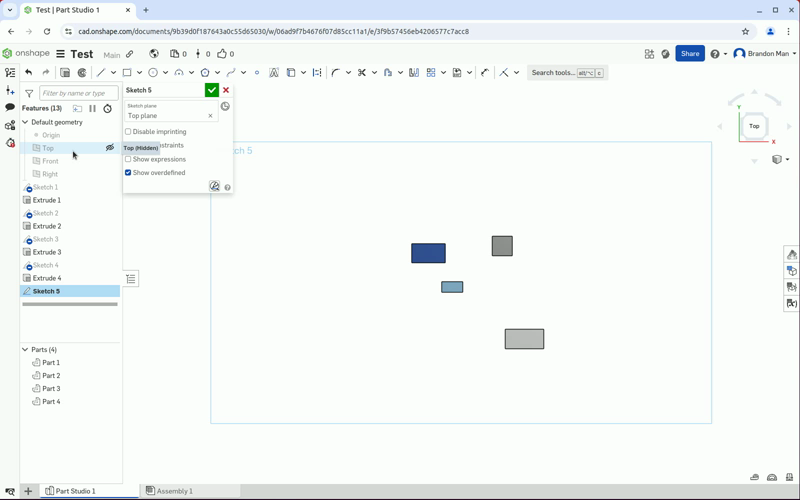
mouse_move(73, 352)
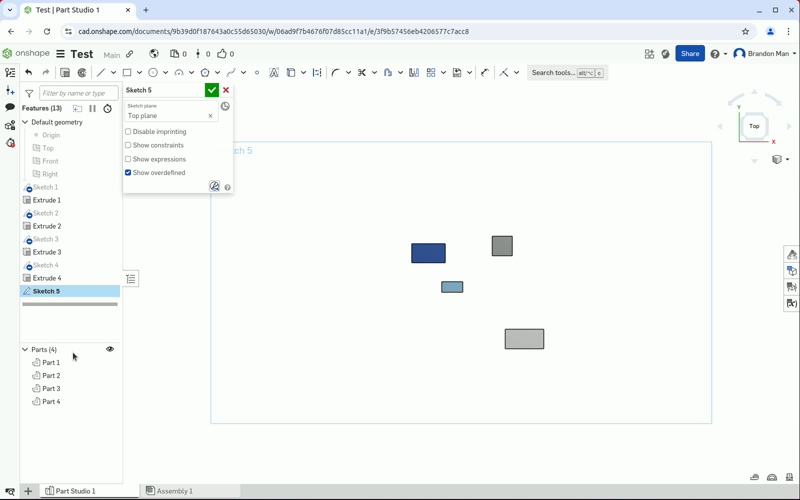
key(y)
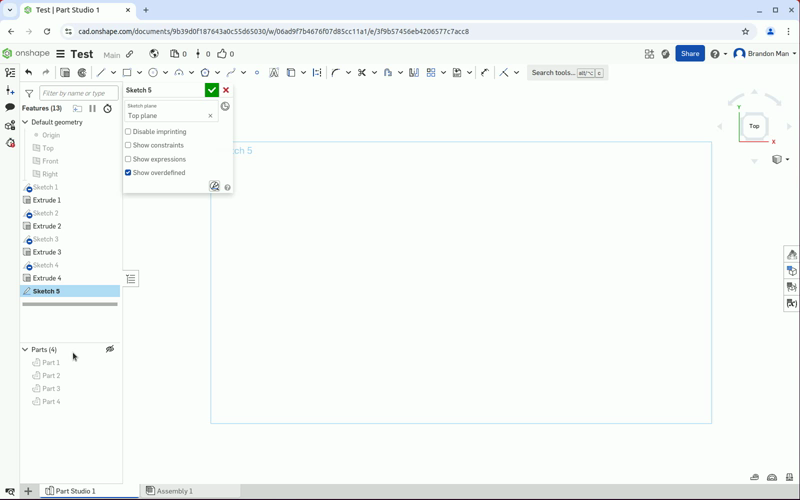
key(l)
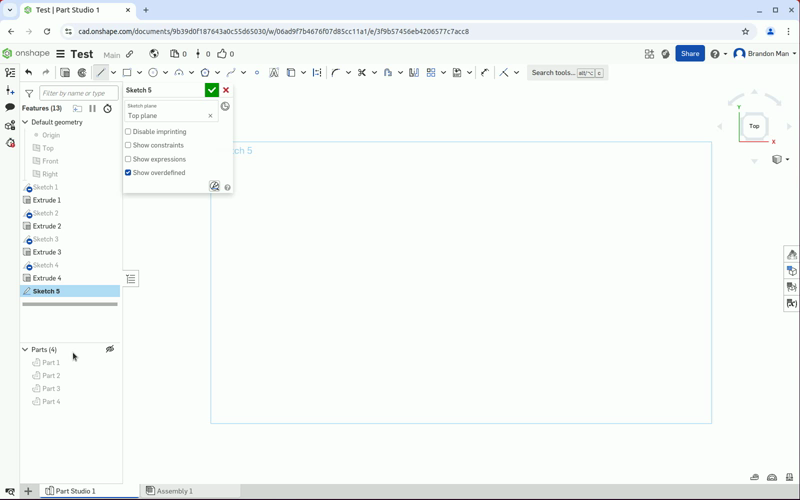
key_down(shift)
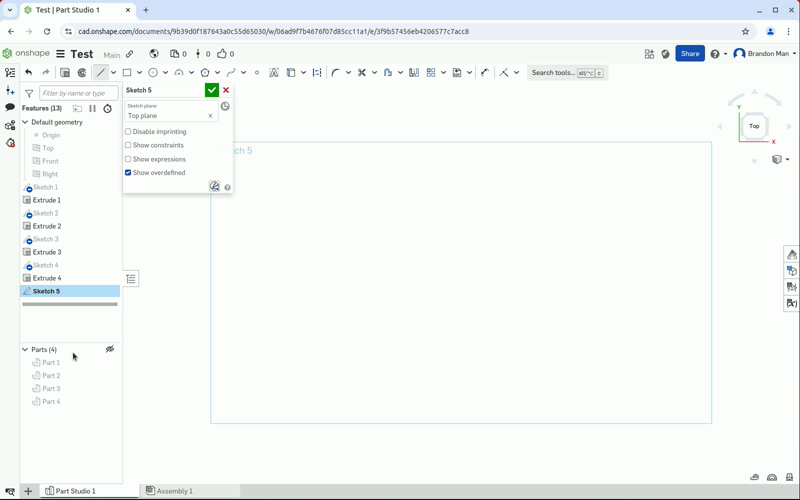
mouse_move(395, 352)
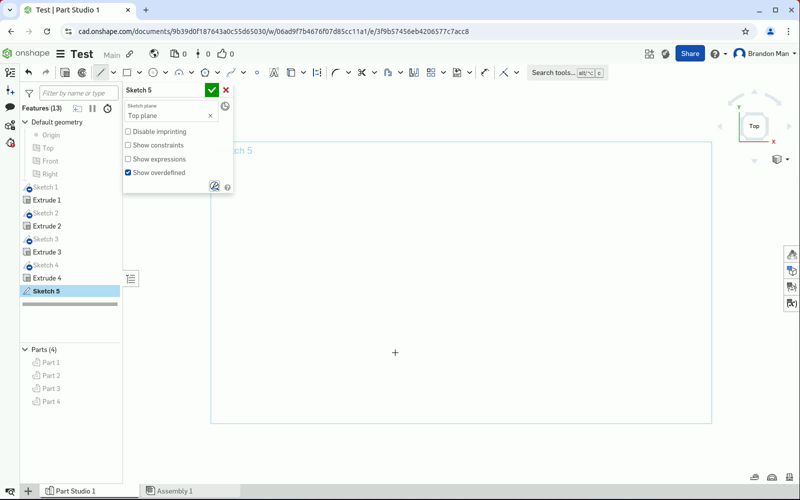
click(395, 352)
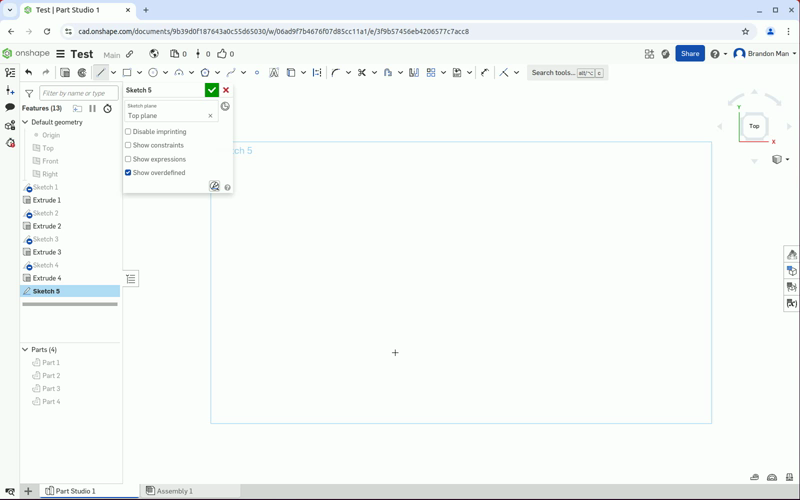
key_up(shift)
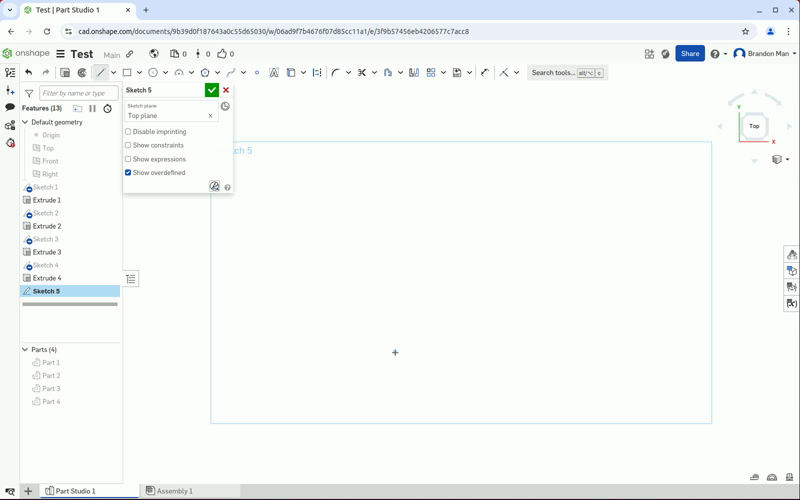
key_down(shift)
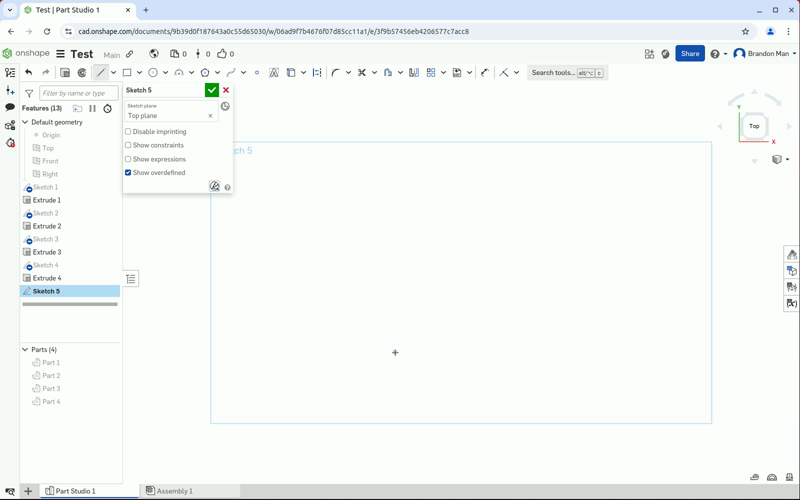
mouse_move(425, 352)
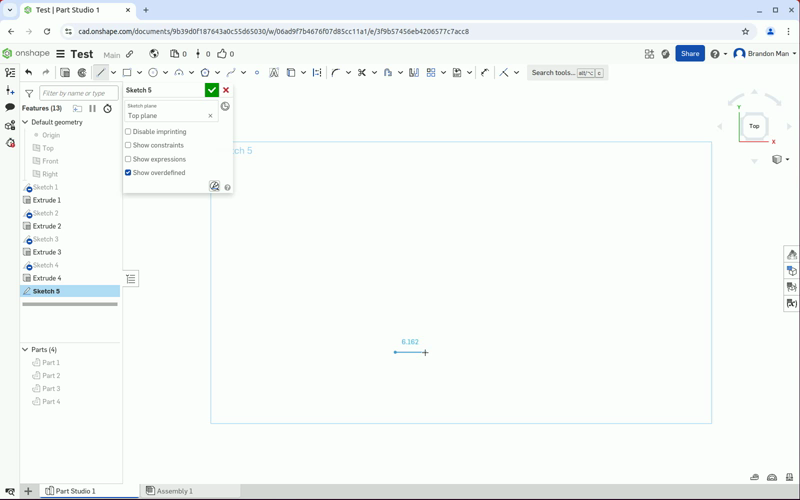
mouse_move(444, 352)
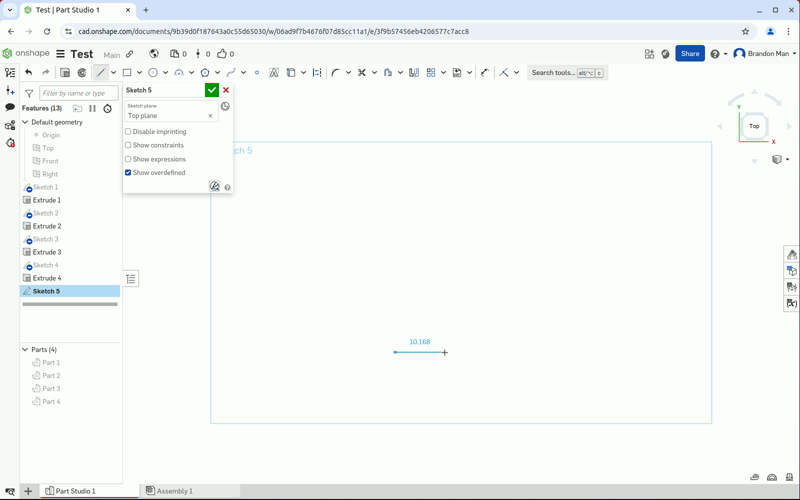
click(444, 352)
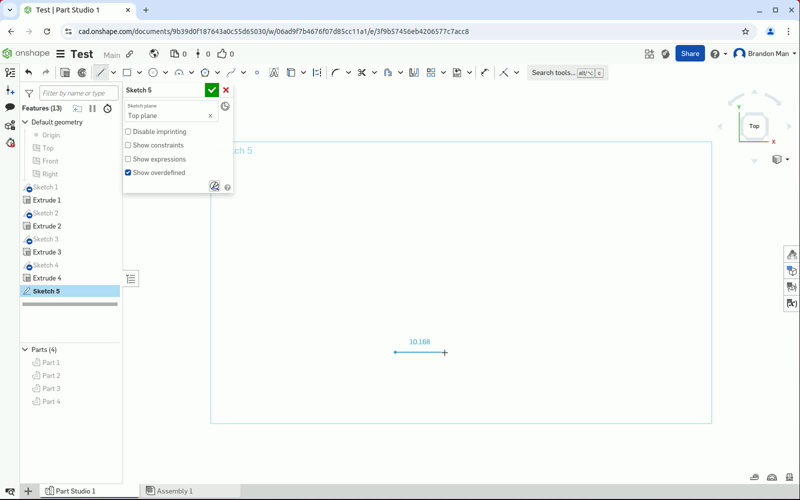
key_up(shift)
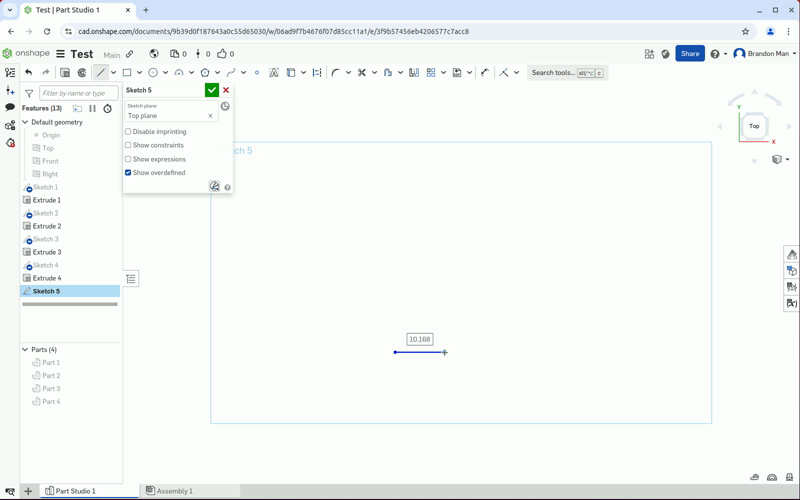
key_down(shift)
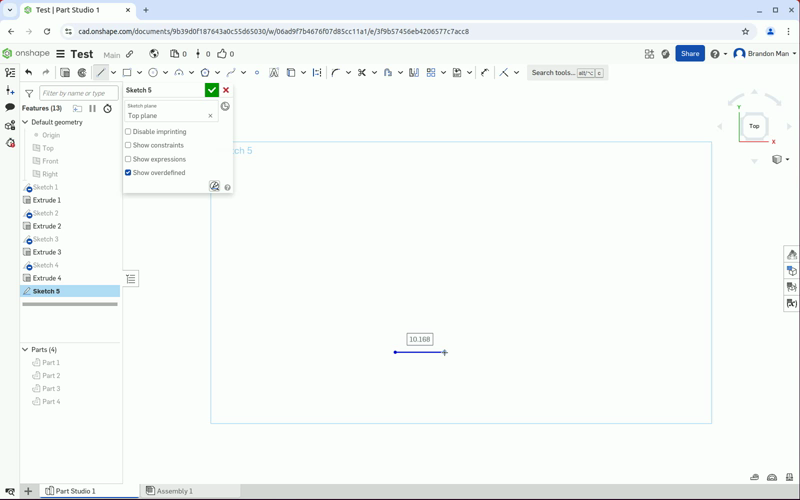
mouse_move(474, 352)
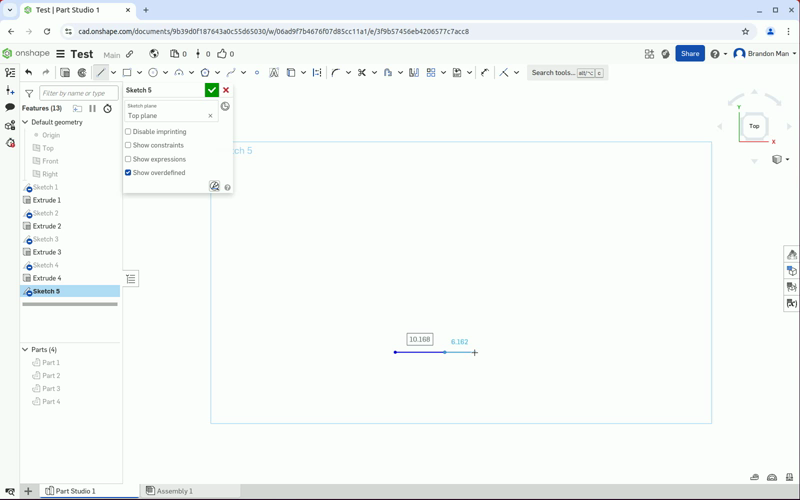
mouse_move(444, 333)
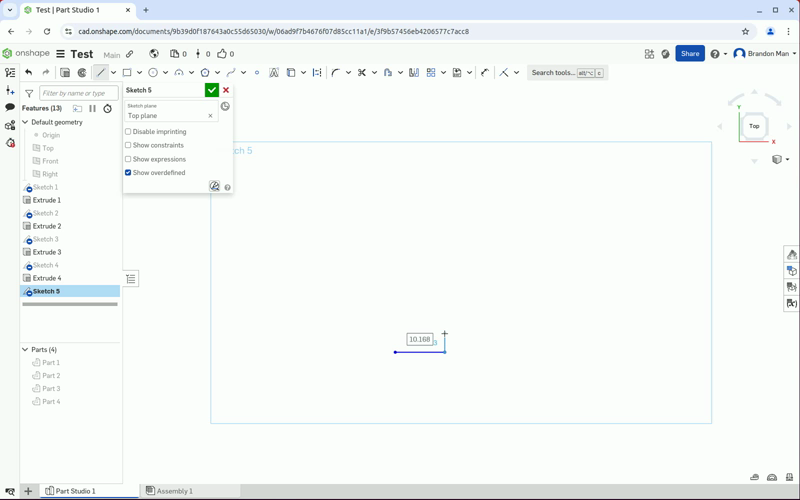
click(444, 333)
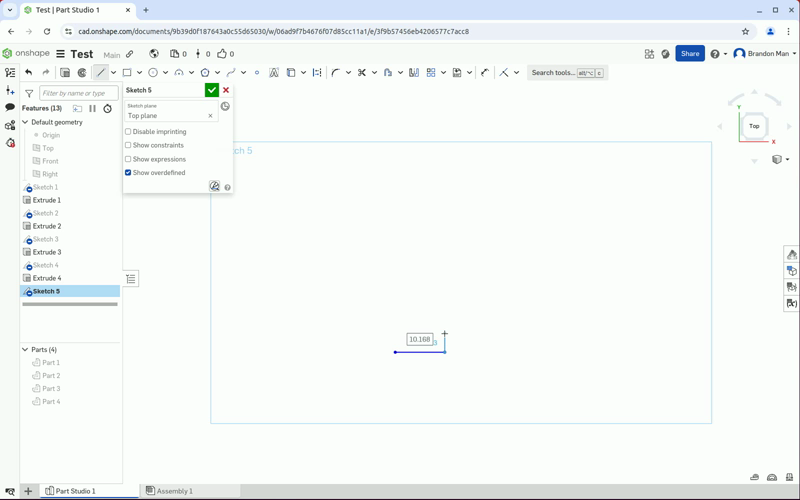
key_up(shift)
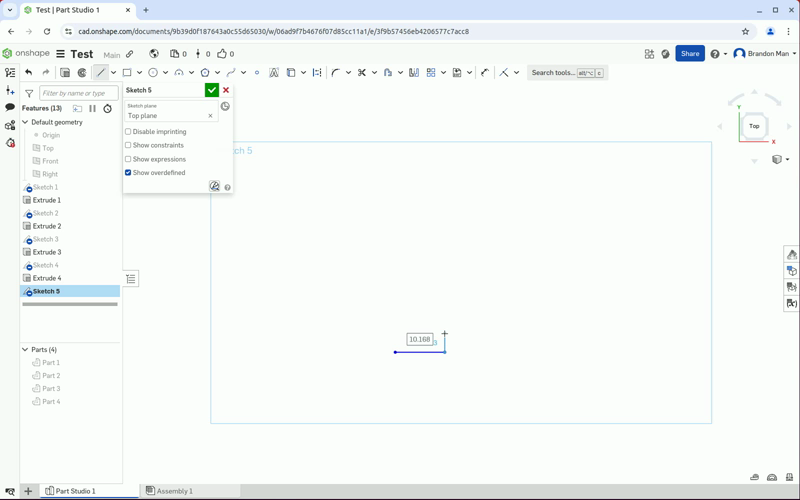
key_down(shift)
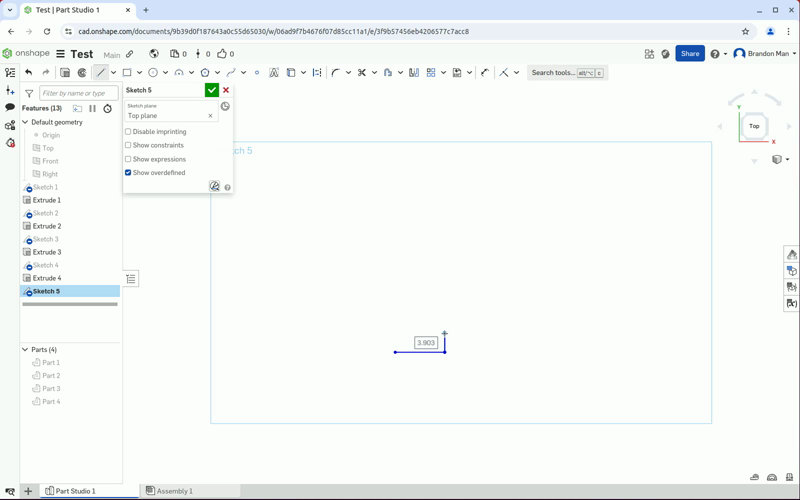
mouse_move(474, 333)
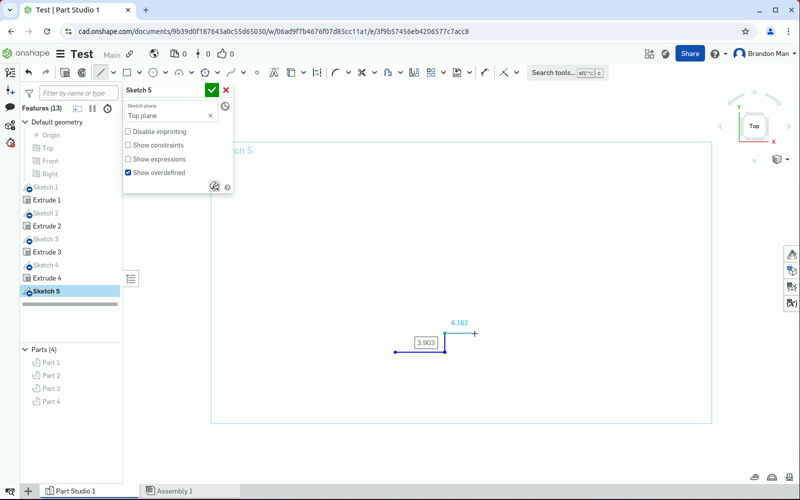
mouse_move(395, 333)
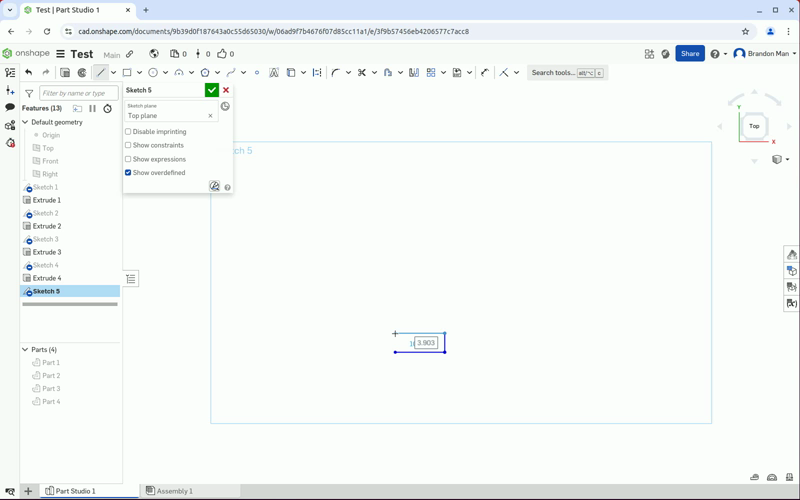
click(395, 333)
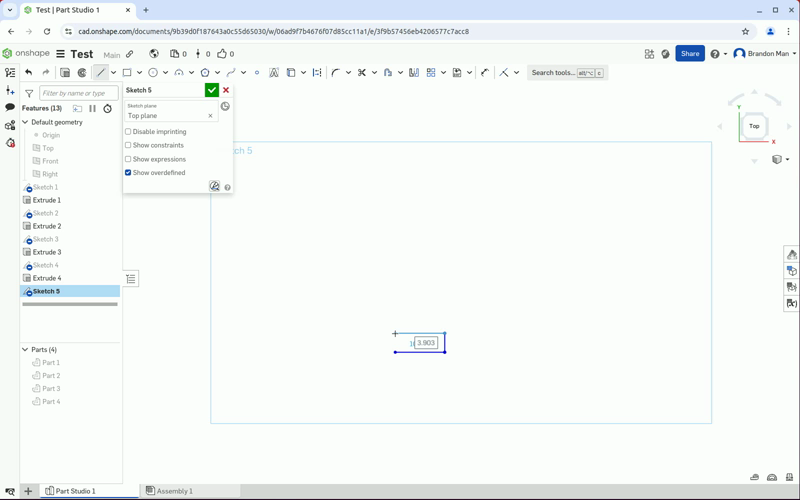
key_up(shift)
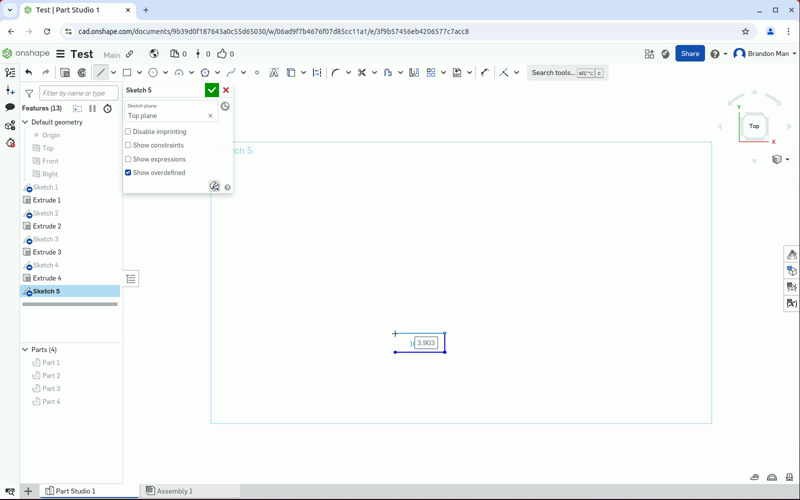
mouse_move(425, 333)
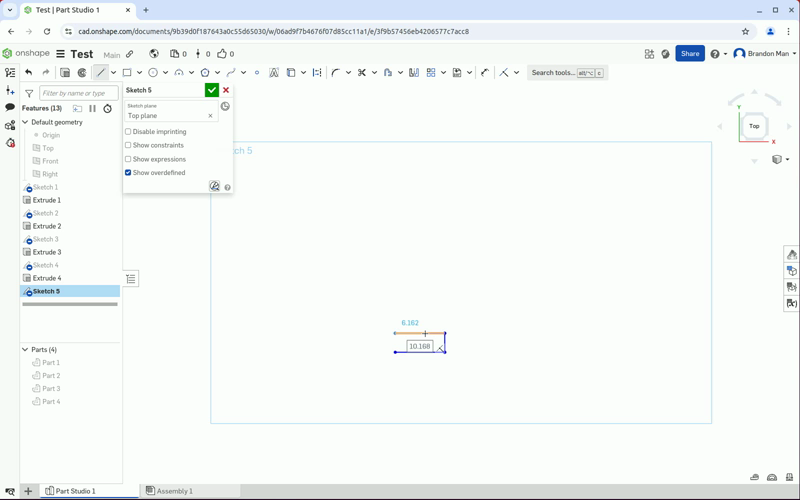
key_down(shift)
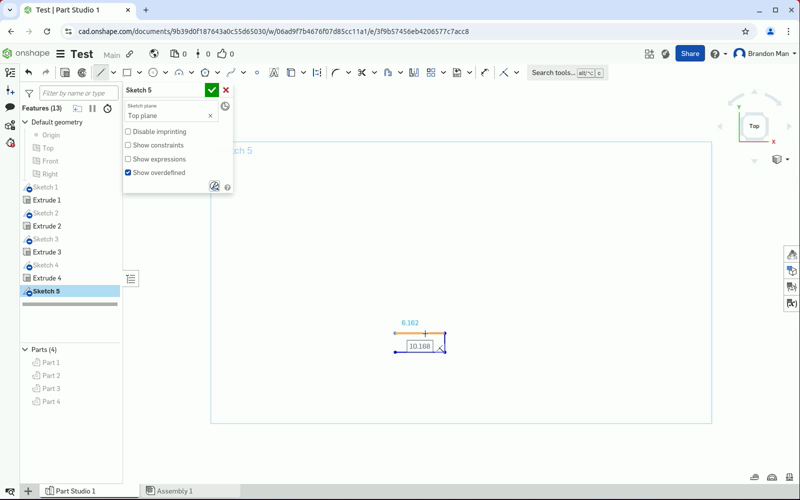
mouse_move(395, 352)
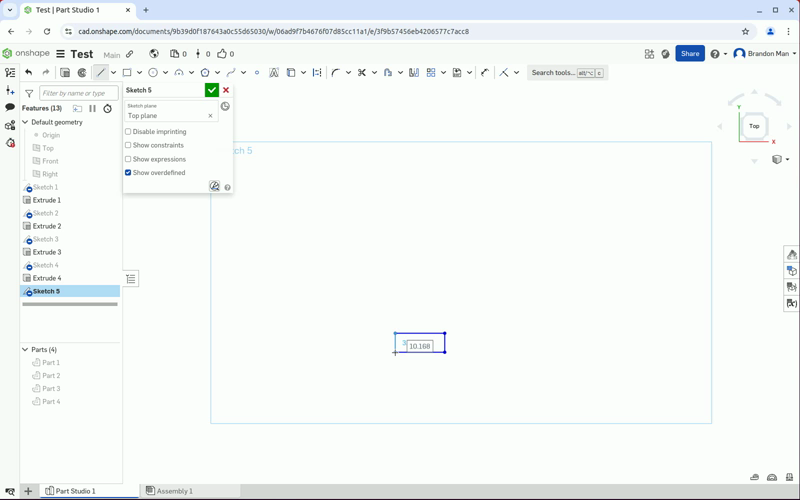
key_up(shift)
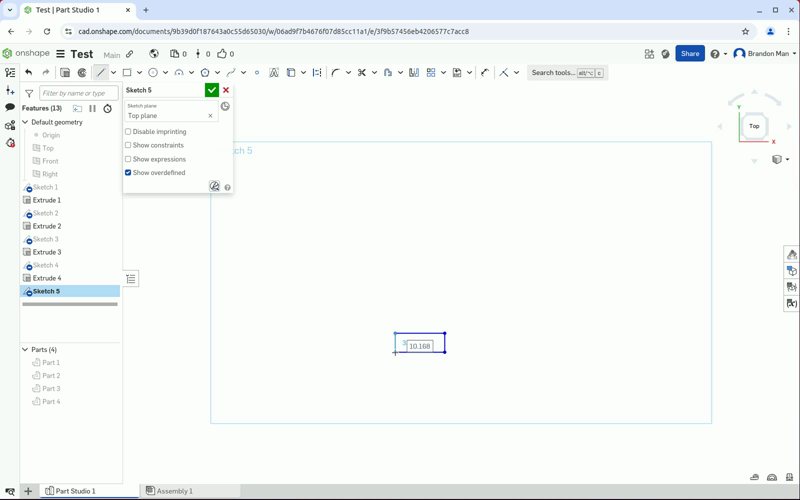
click(395, 352)
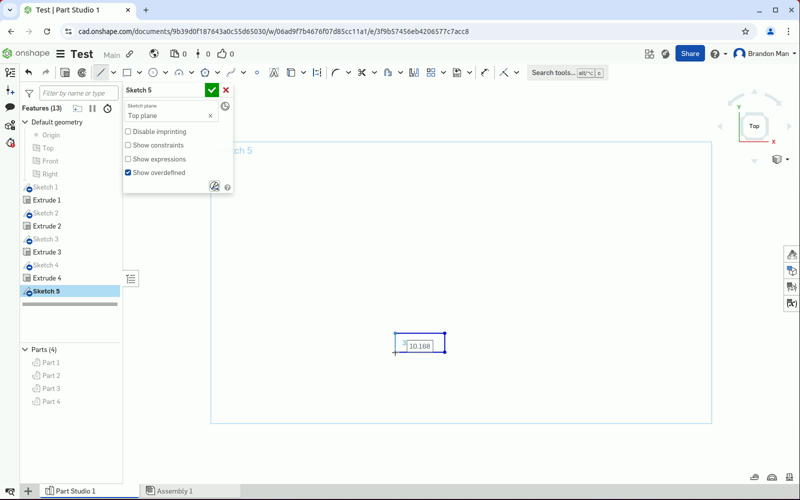
key(esc)
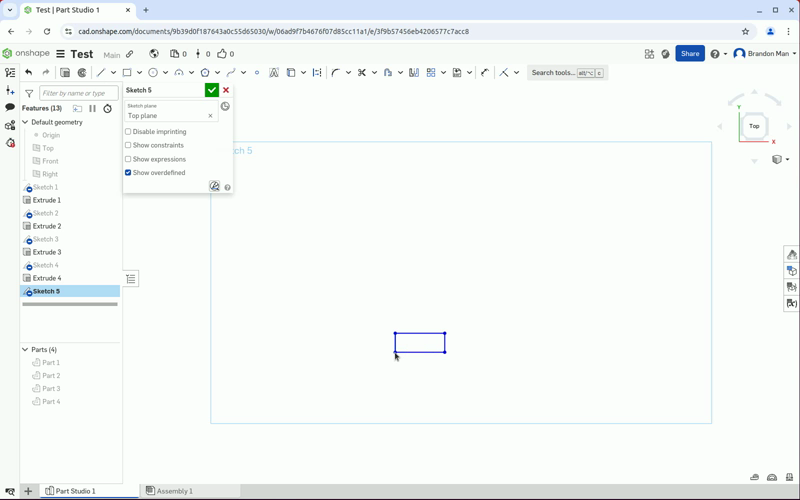
mouse_move(398, 340)
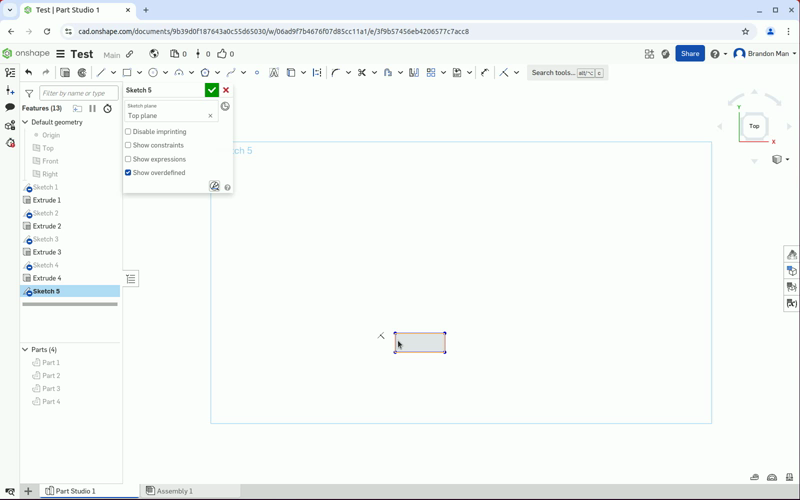
scroll(6)
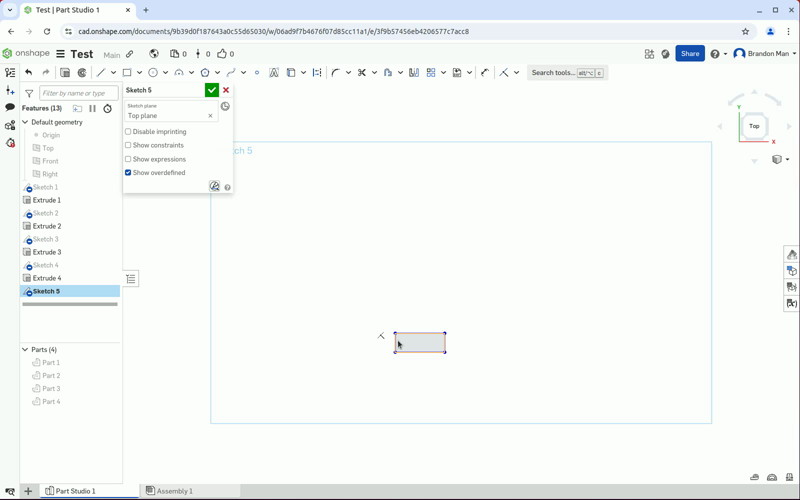
scroll(6)
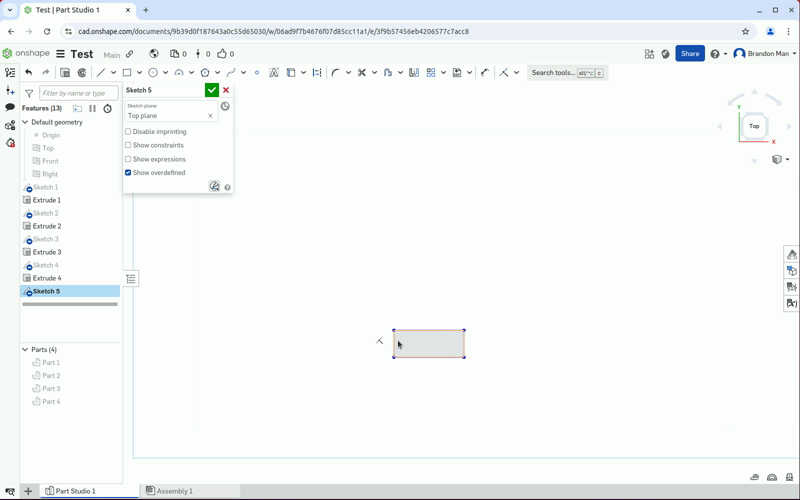
scroll(6)
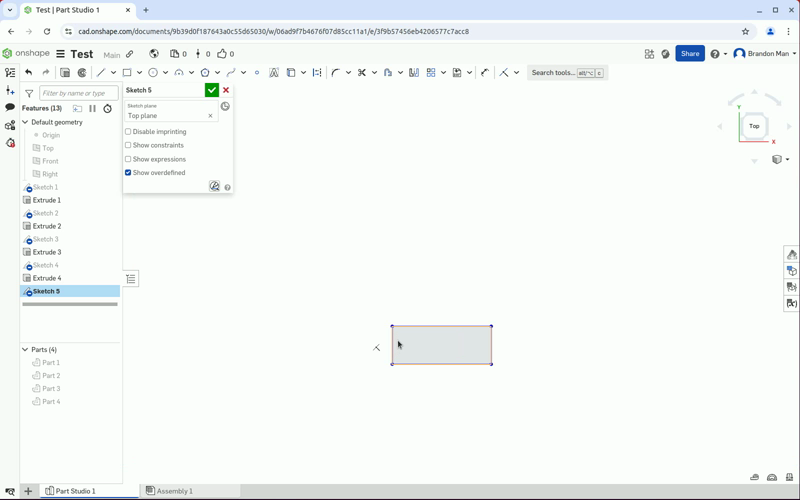
scroll(6)
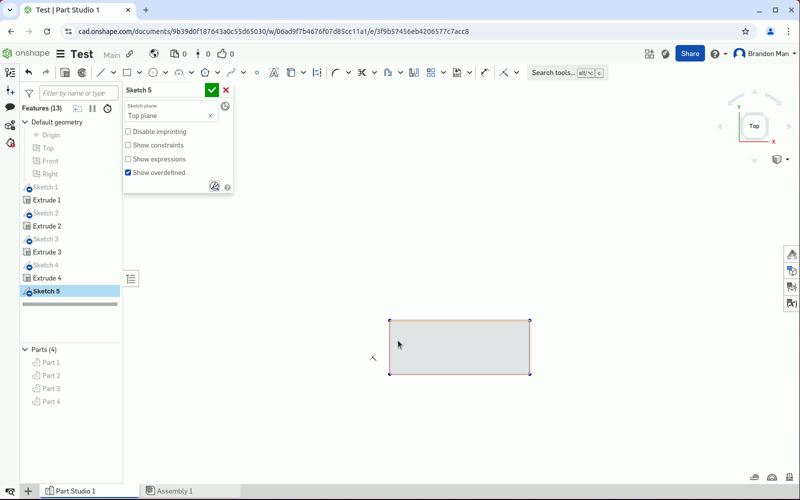
scroll(6)
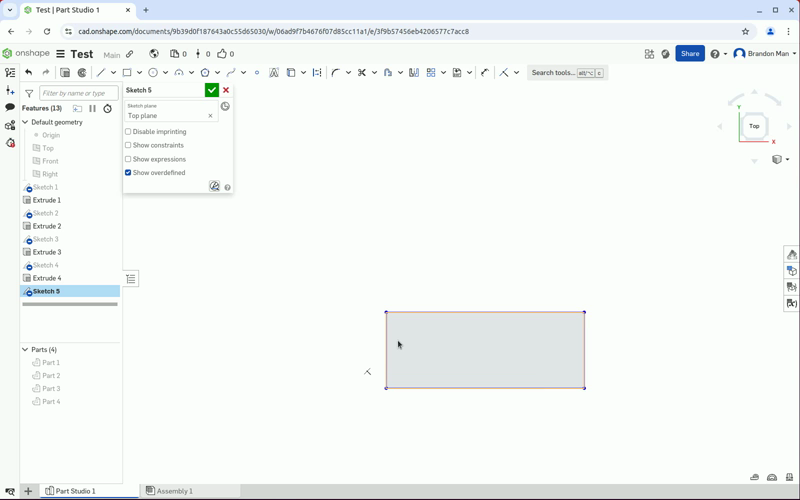
scroll(6)
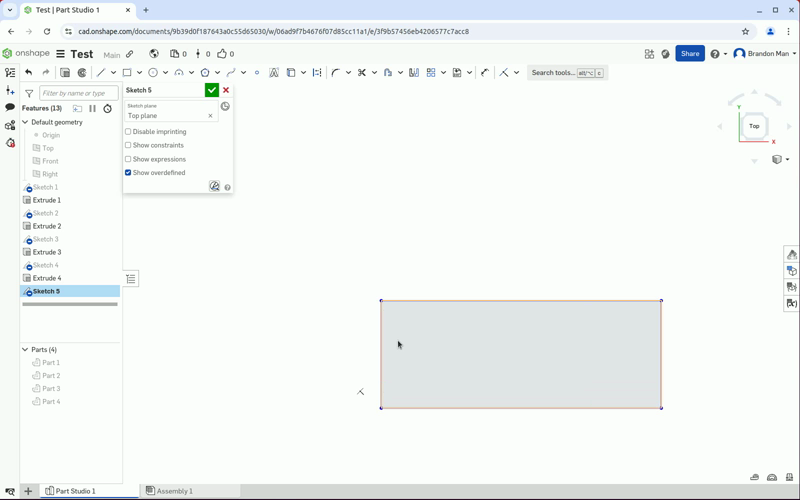
scroll(6)
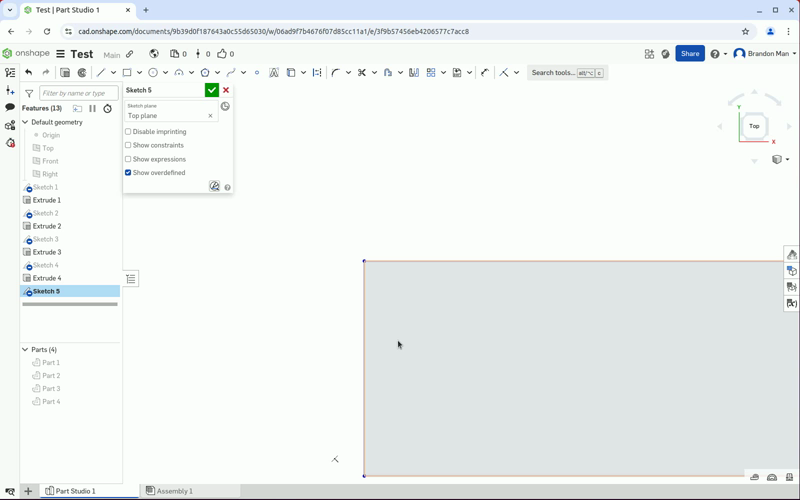
click(398, 340)
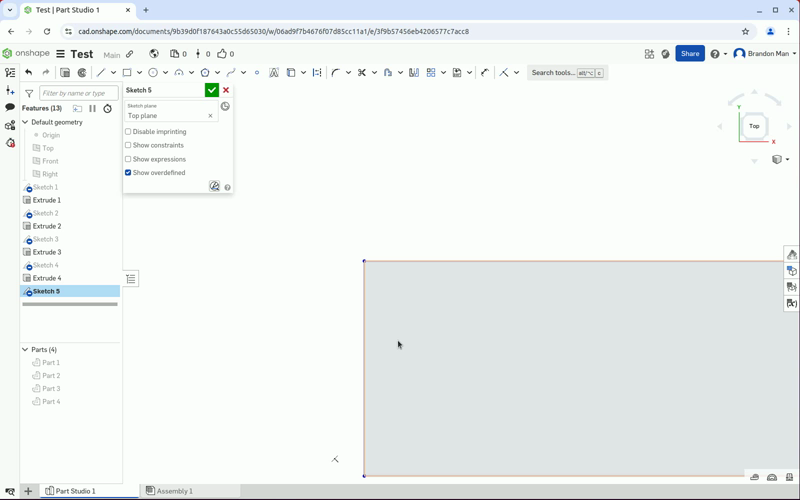
scroll(-6)
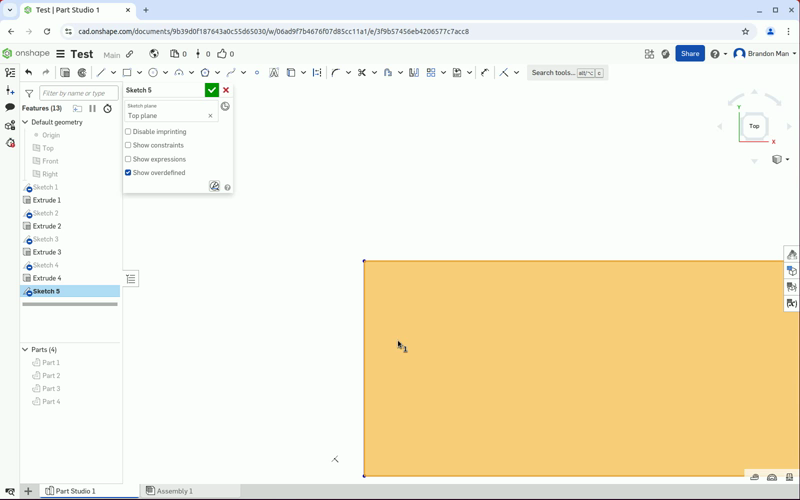
scroll(-6)
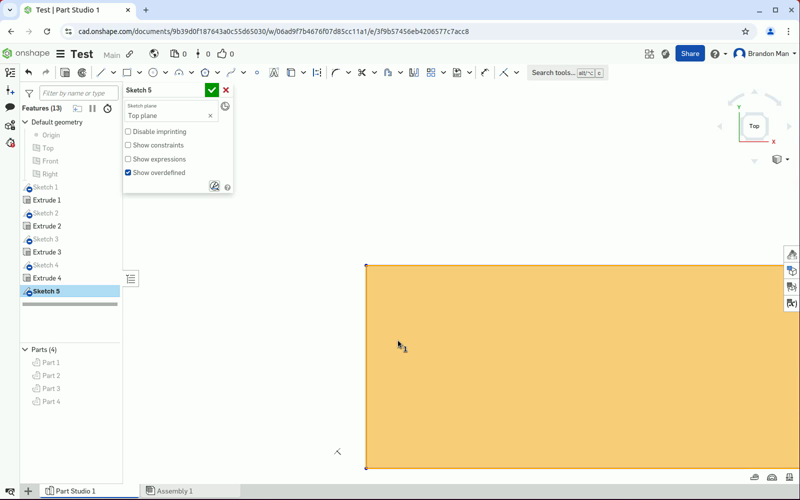
scroll(-6)
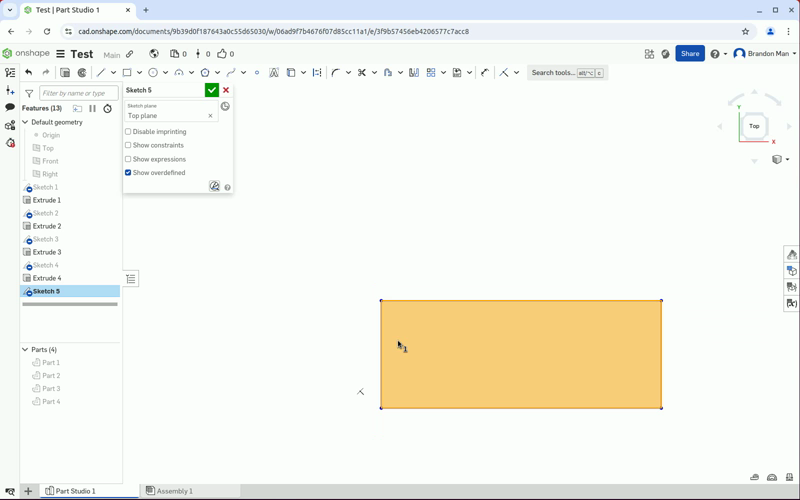
scroll(-6)
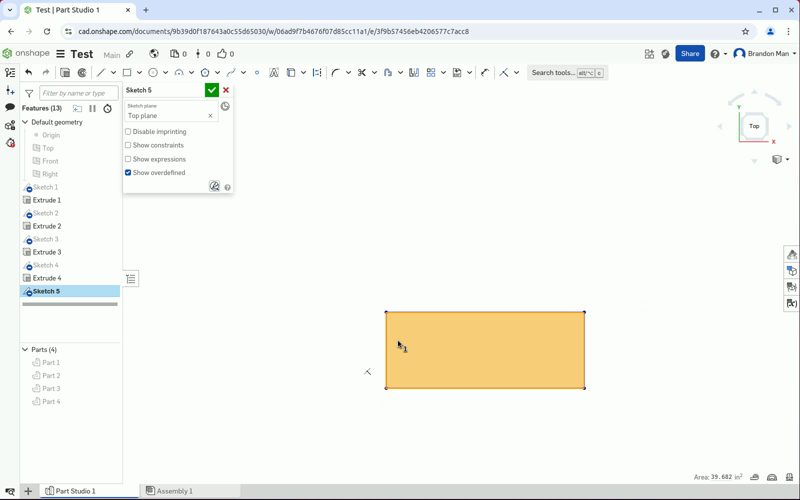
scroll(-6)
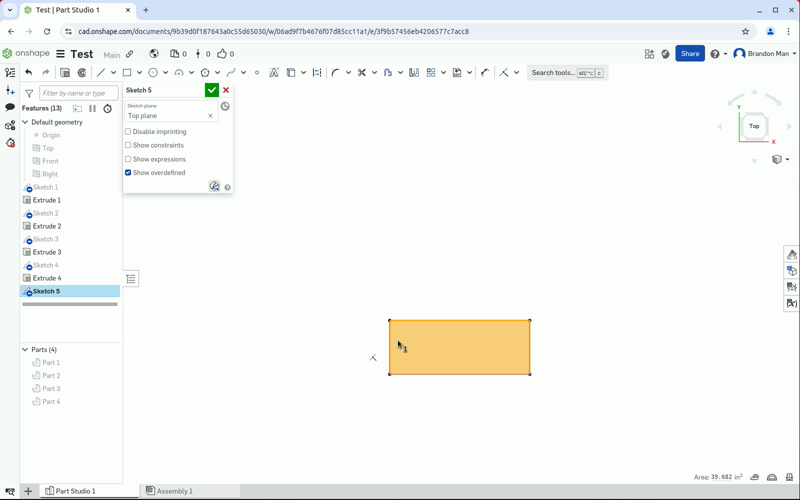
scroll(-6)
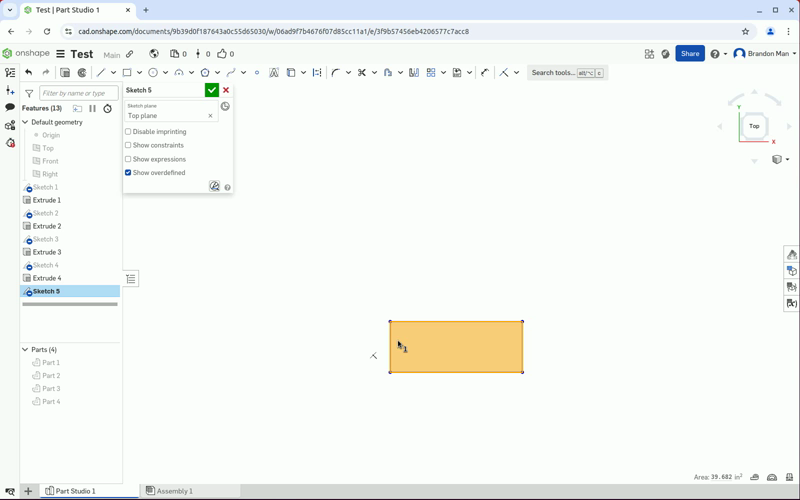
scroll(-6)
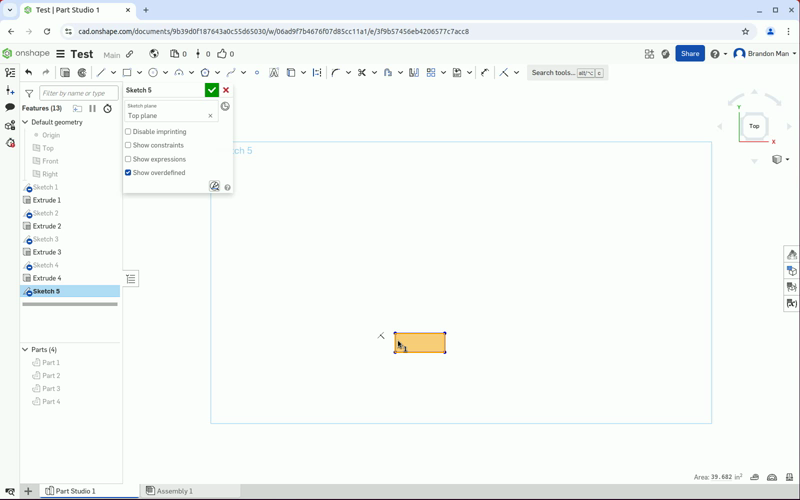
mouse_move(73, 352)
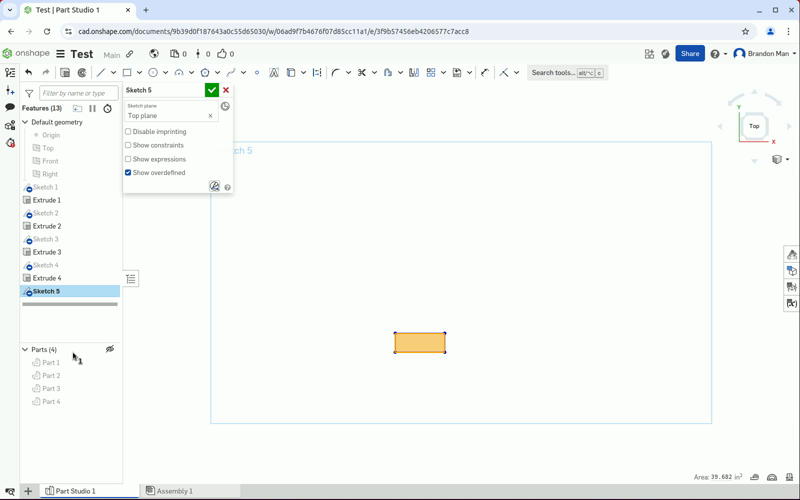
key(shift+y)
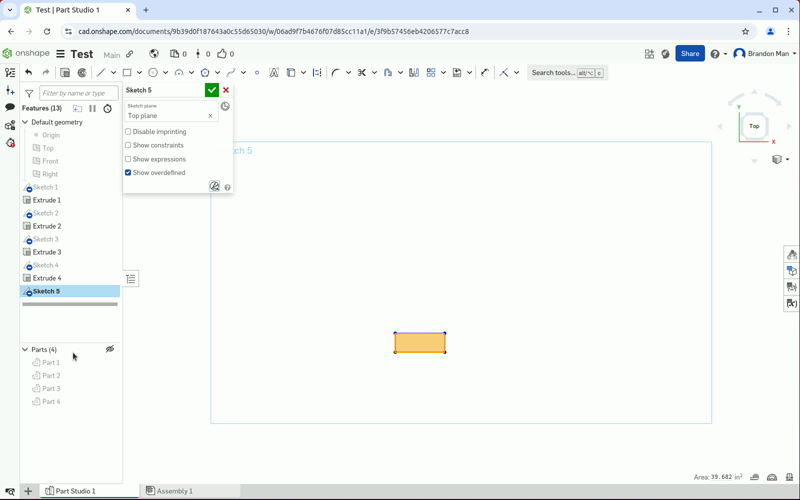
key(shift+e)
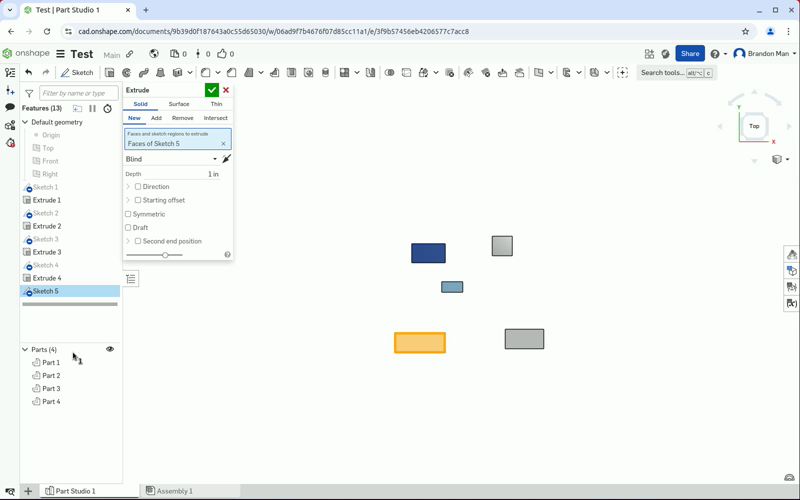
mouse_move(143, 106)
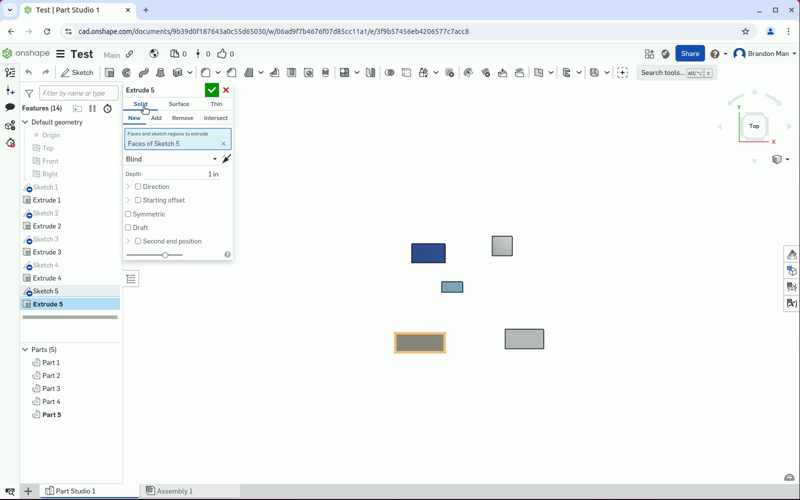
click(143, 106)
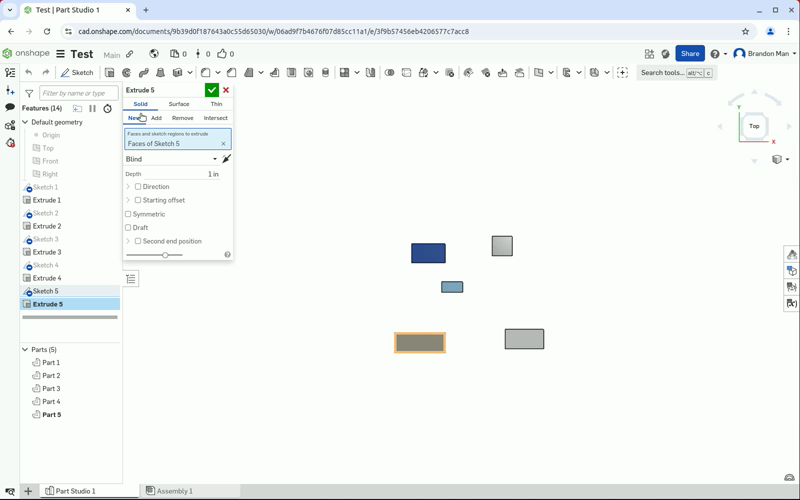
mouse_move(137, 120)
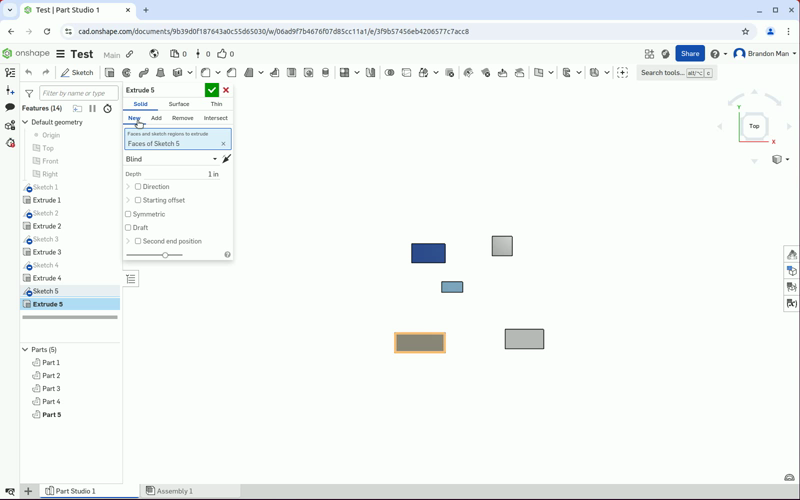
click(137, 120)
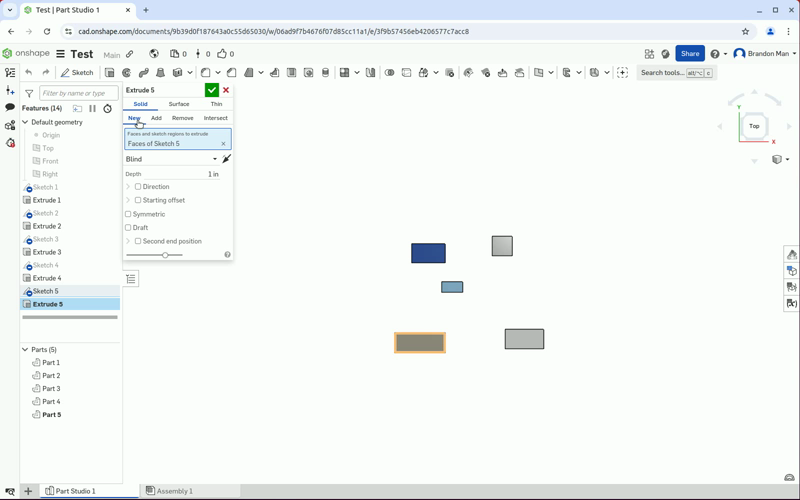
key(tab, 4)
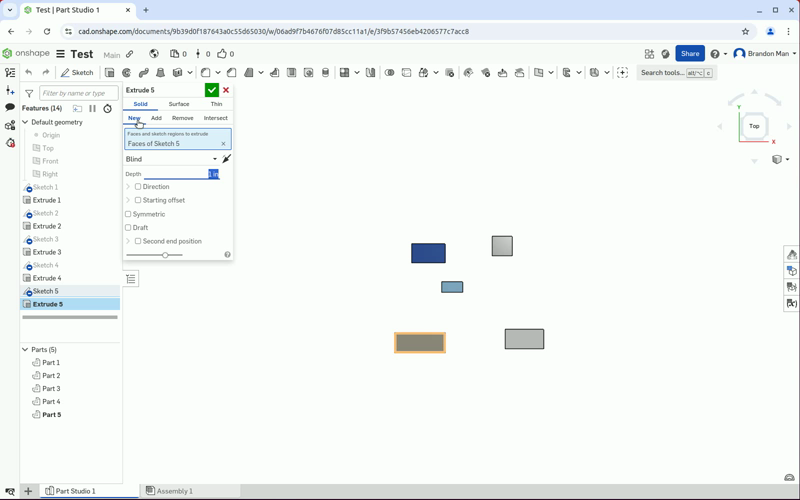
text(0.481)
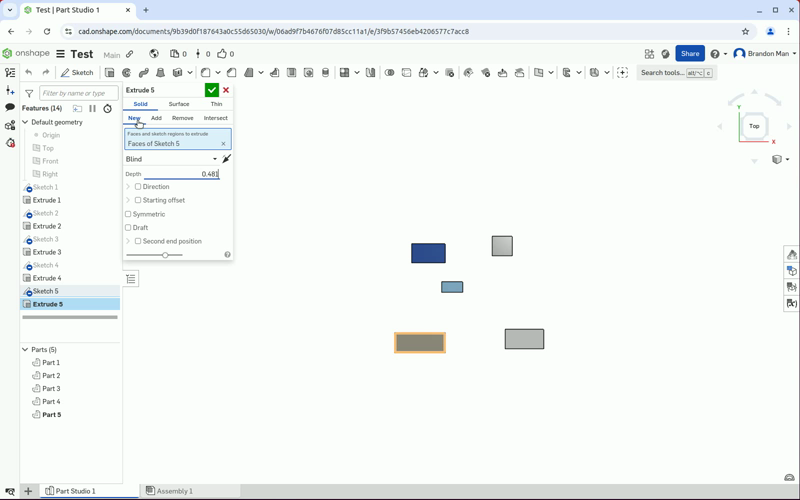
key(enter)
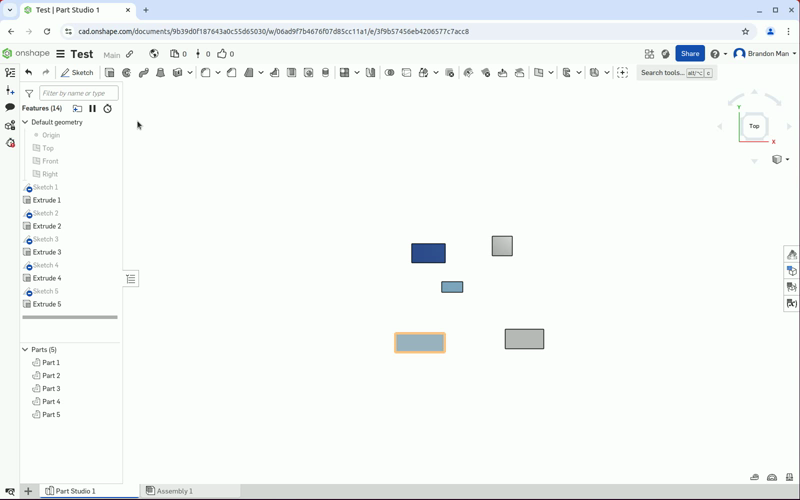
key(shift+h)
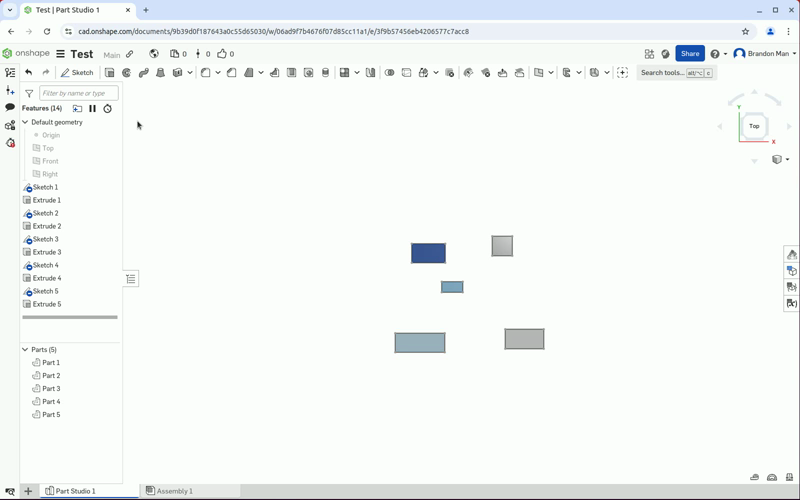
key(shift+h)
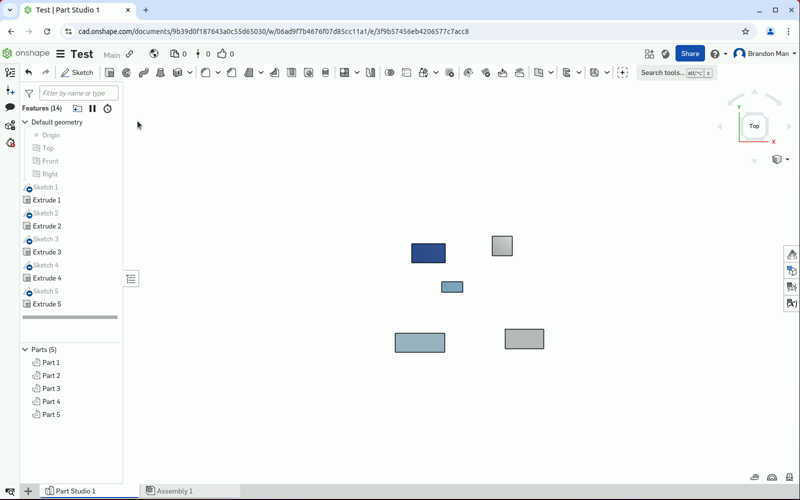
mouse_move(73, 189)
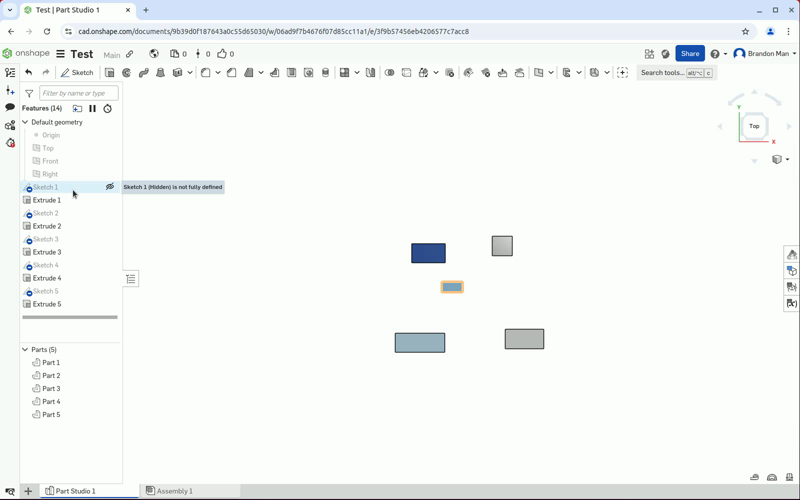
click(73, 189)
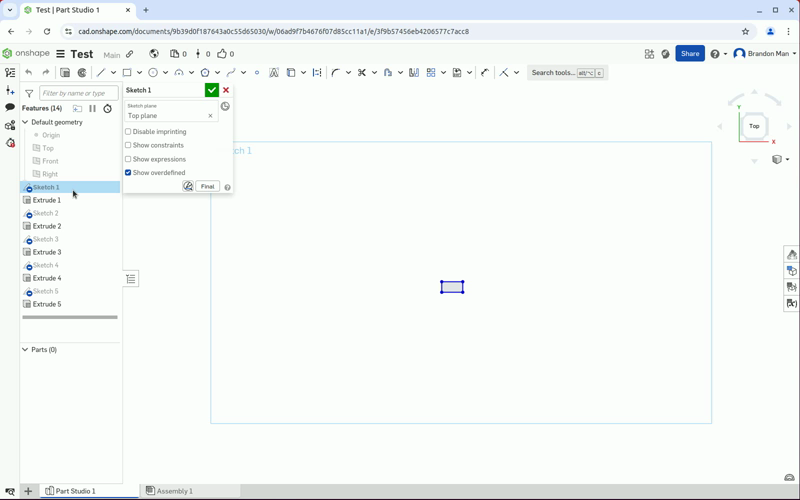
mouse_move(229, 92)
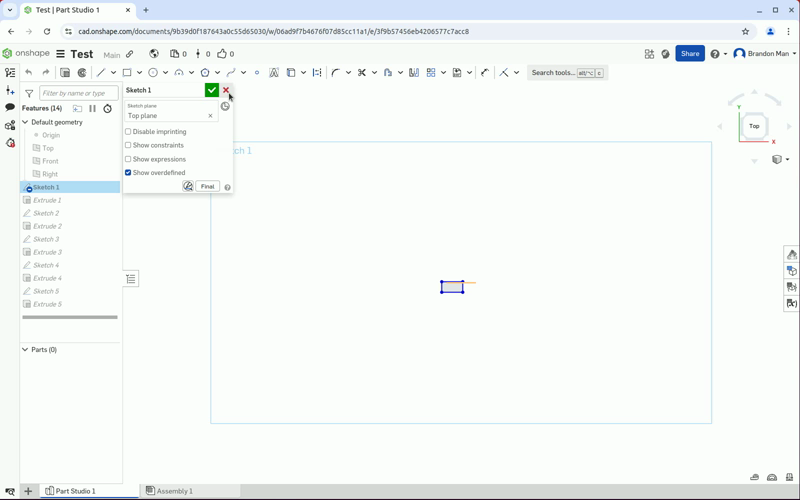
click(229, 92)
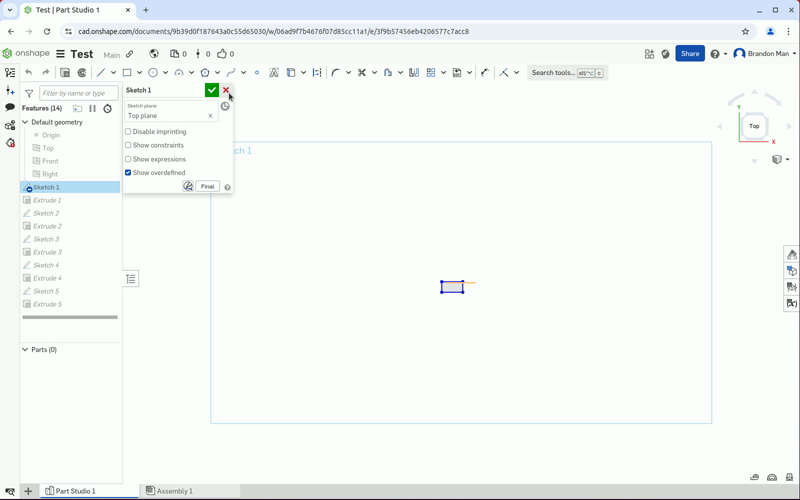
key(shift+s)
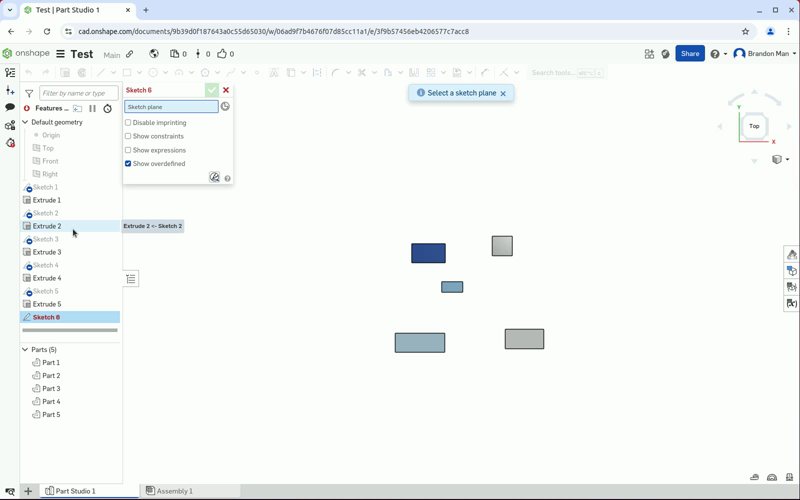
scroll(3)
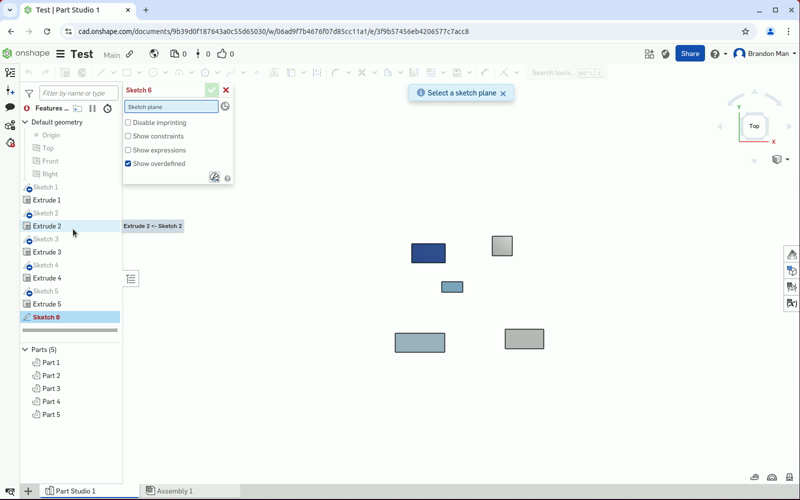
mouse_move(73, 150)
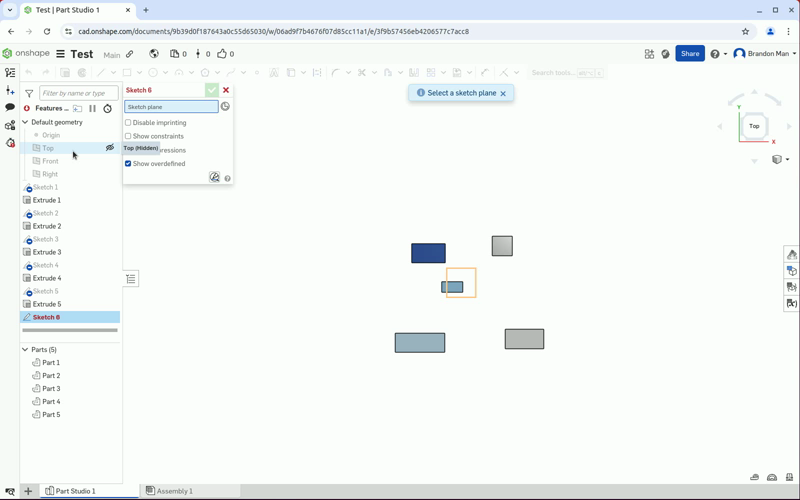
click(73, 150)
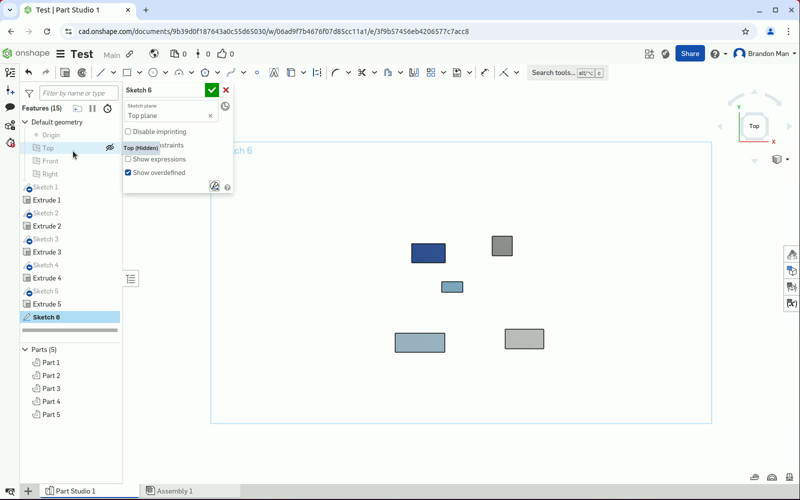
mouse_move(73, 352)
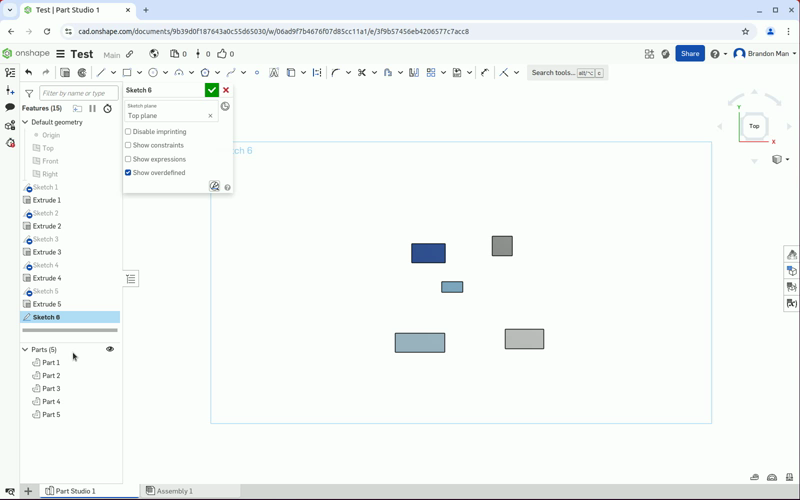
key(y)
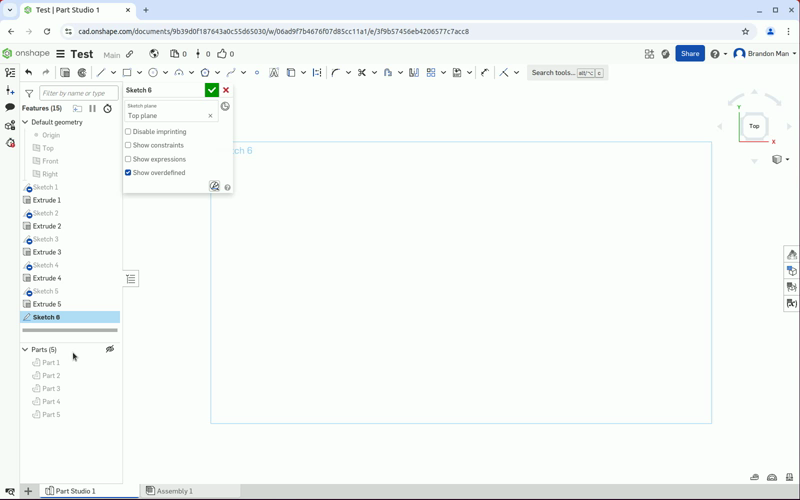
key(l)
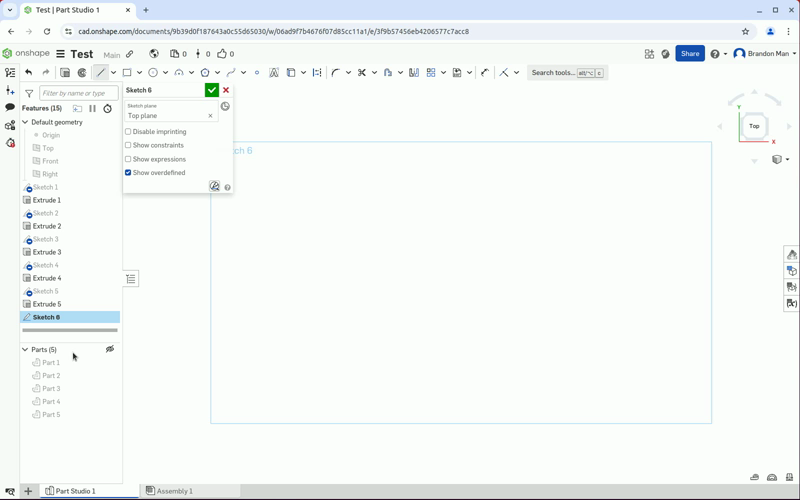
key_down(shift)
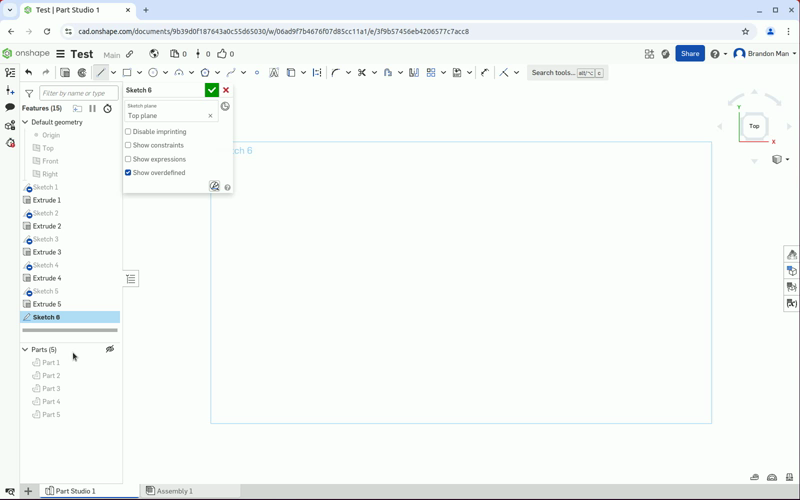
mouse_move(483, 314)
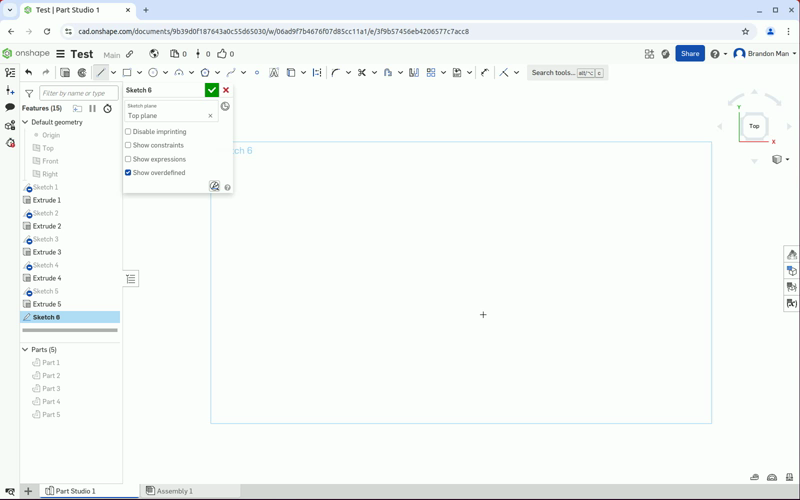
click(483, 314)
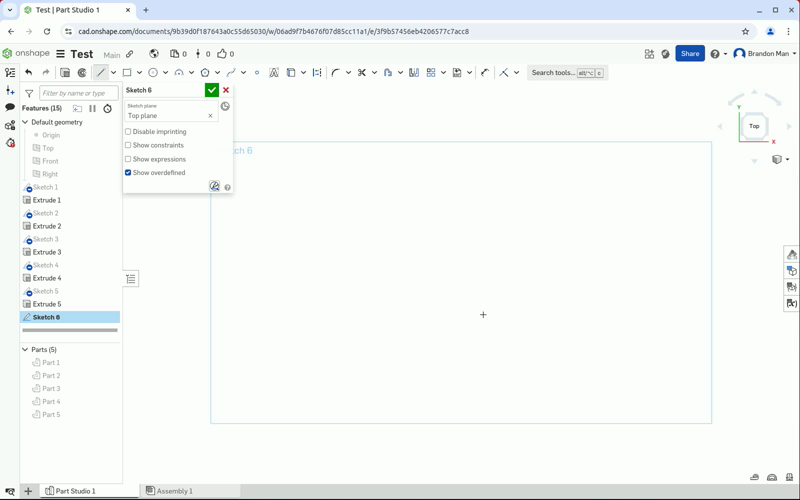
key_up(shift)
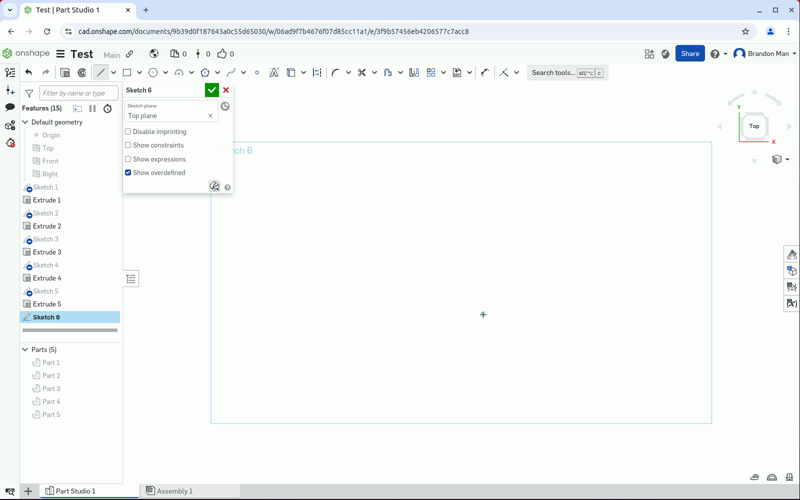
key_down(shift)
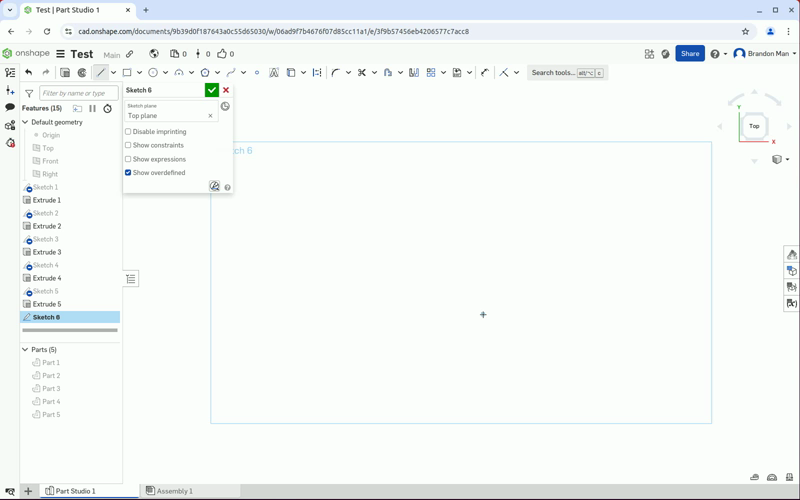
mouse_move(513, 314)
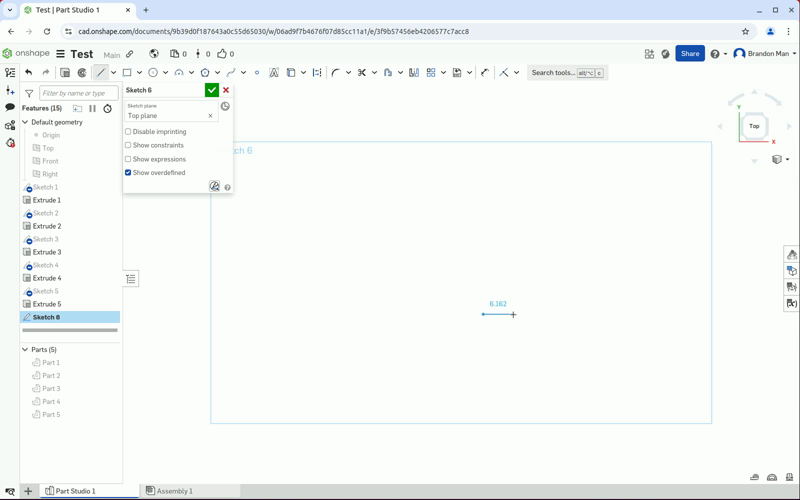
mouse_move(502, 314)
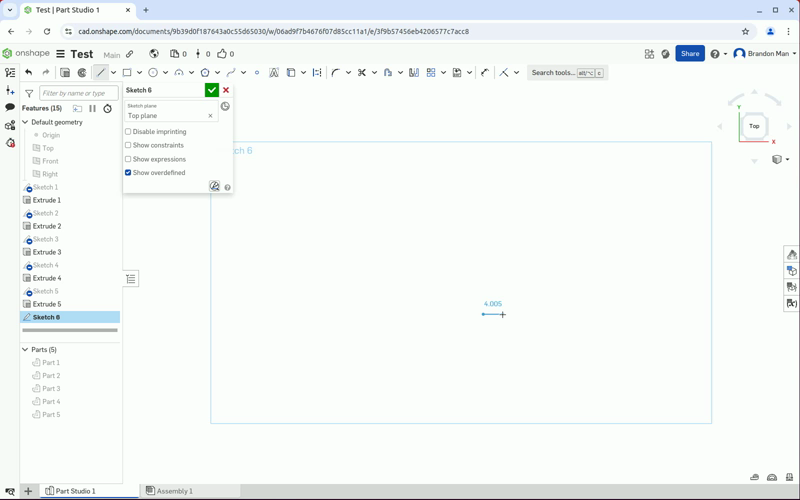
click(502, 314)
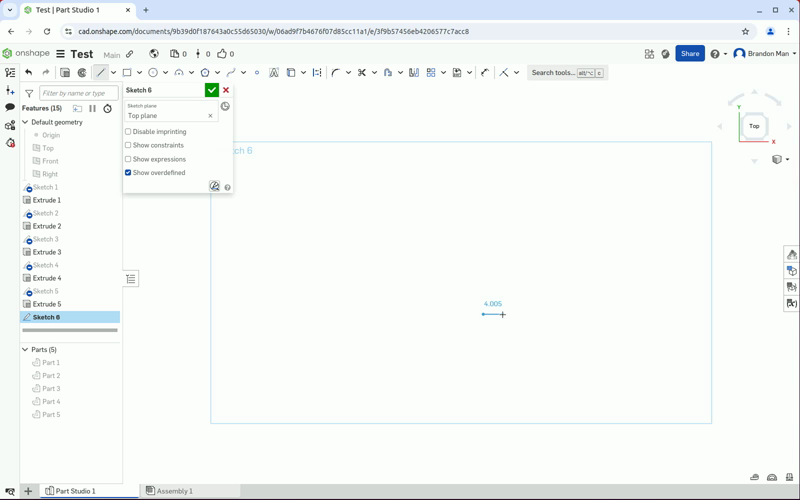
key_up(shift)
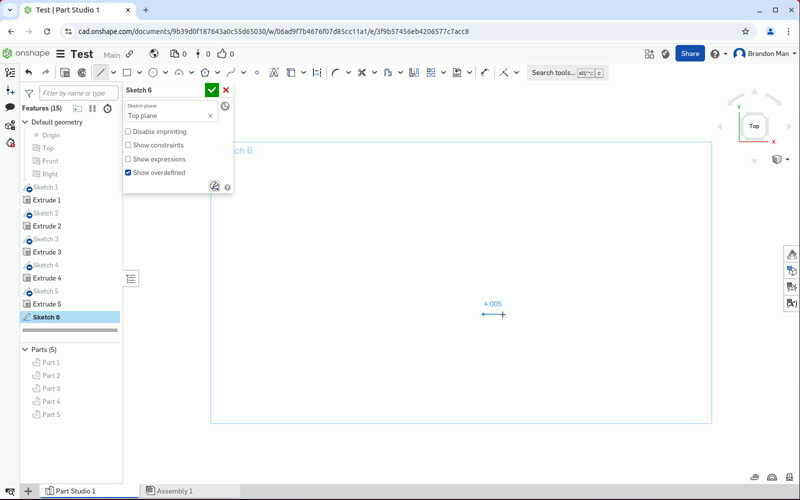
key_down(shift)
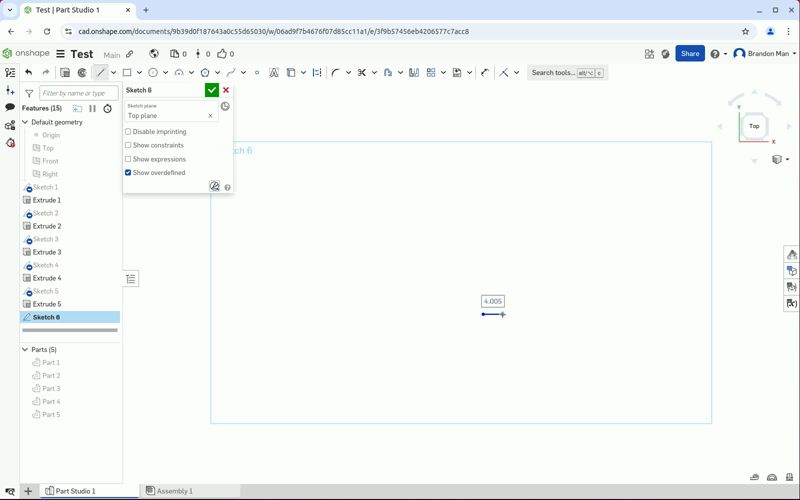
mouse_move(532, 314)
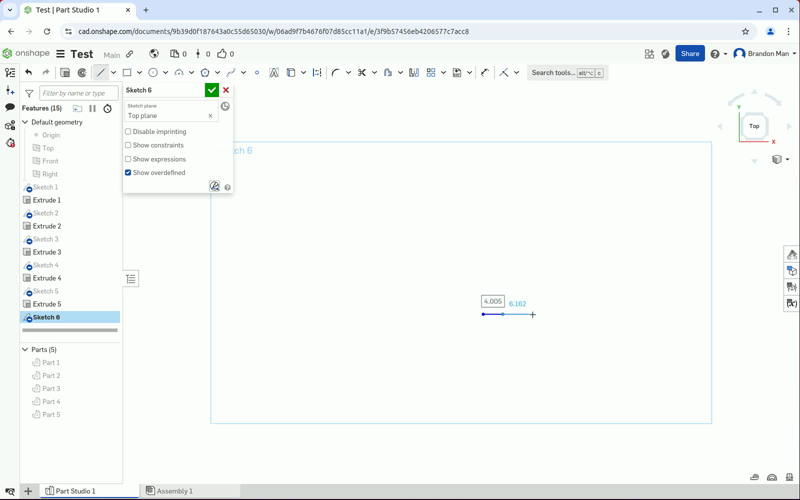
mouse_move(502, 293)
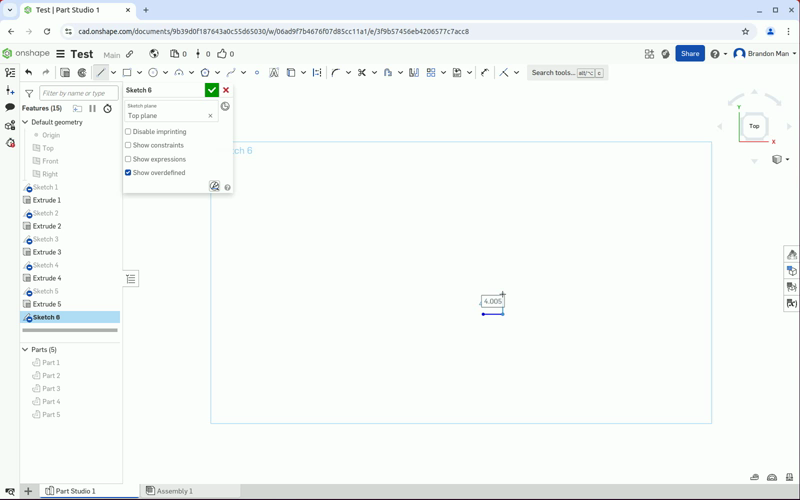
click(502, 293)
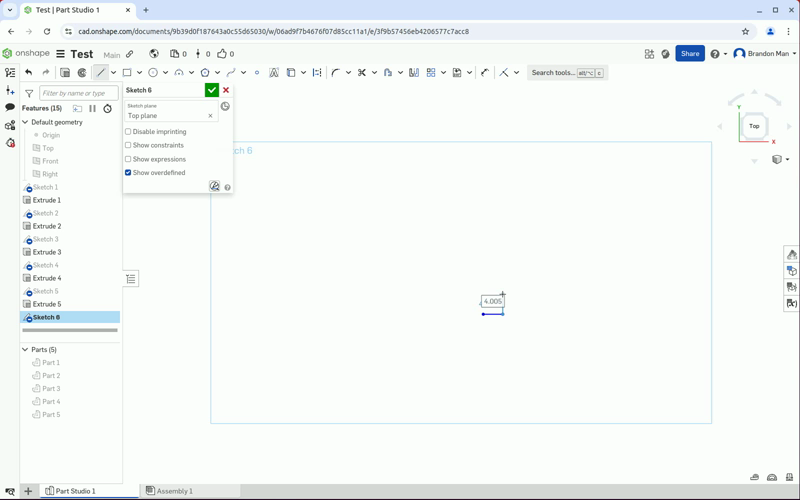
key_up(shift)
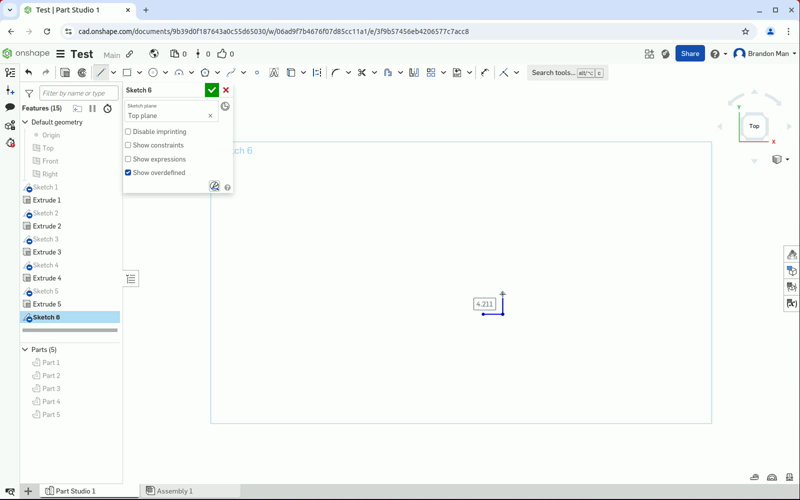
key_down(shift)
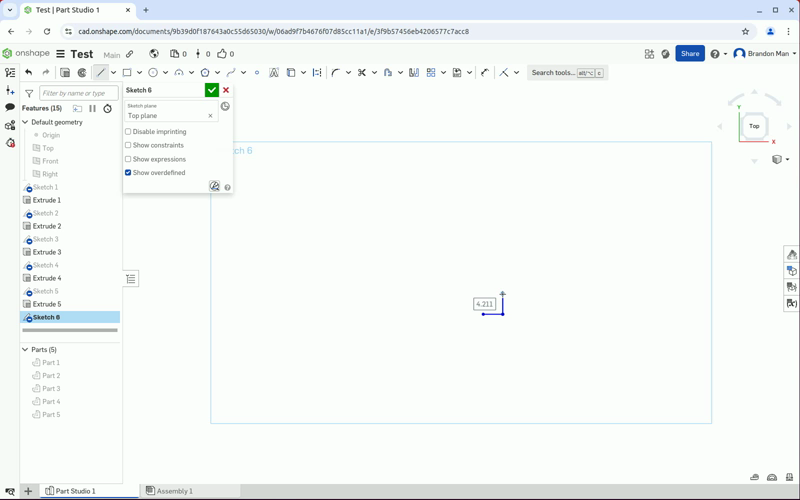
mouse_move(532, 293)
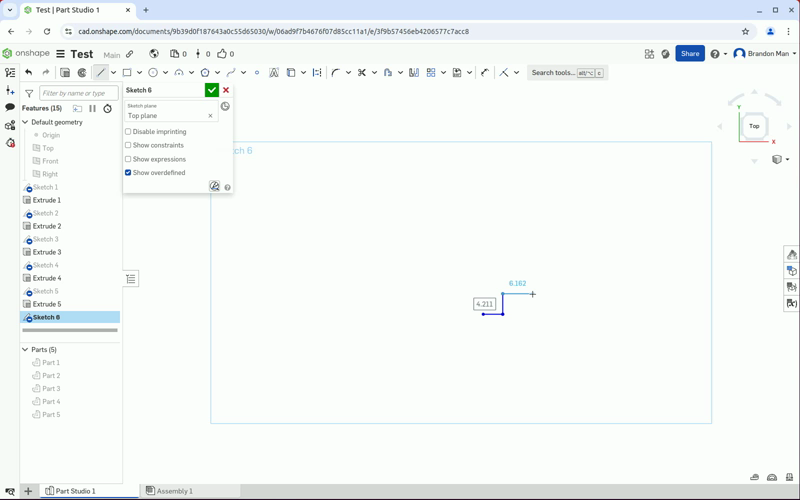
mouse_move(483, 293)
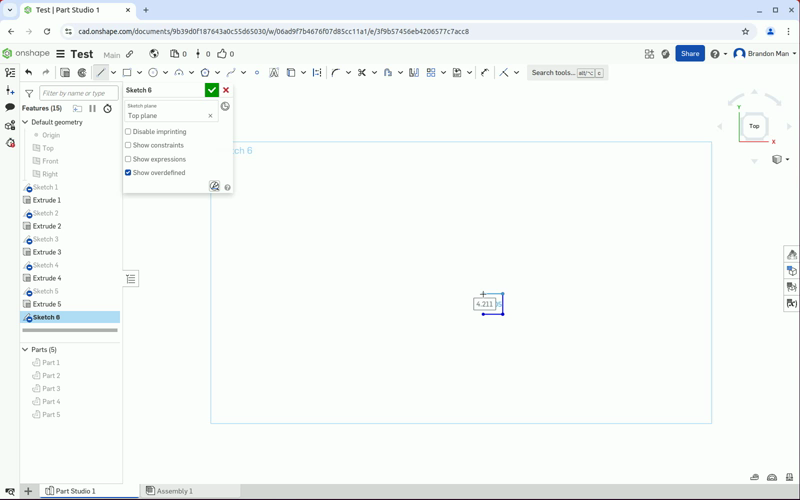
click(483, 293)
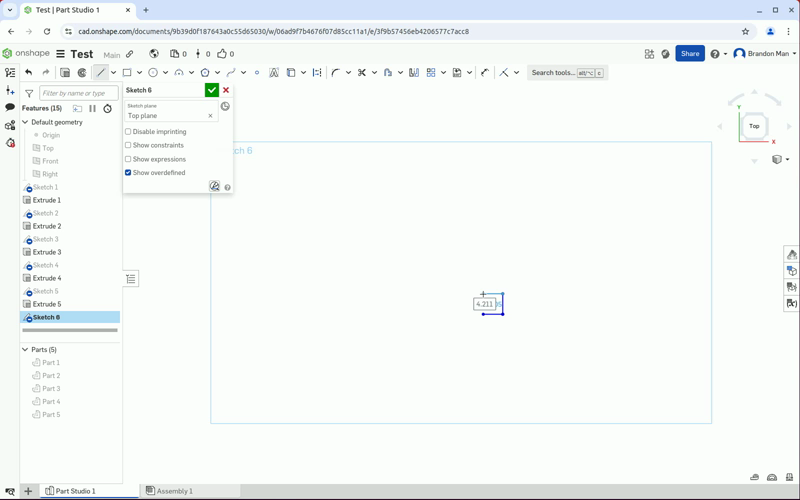
key_up(shift)
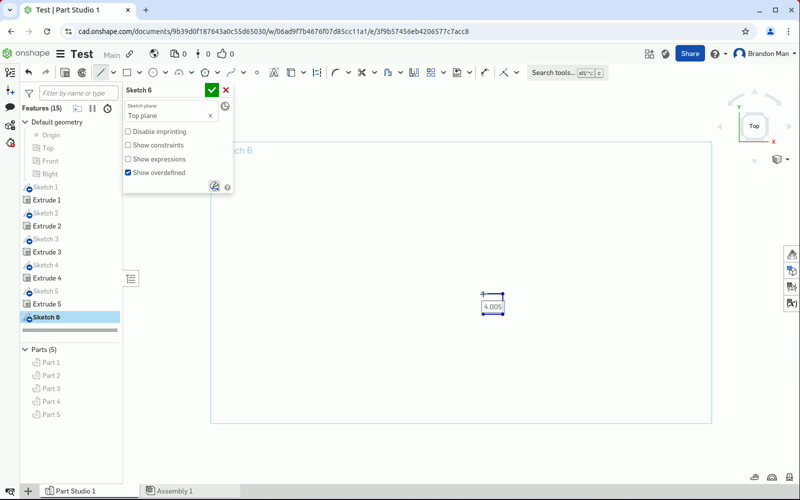
mouse_move(513, 293)
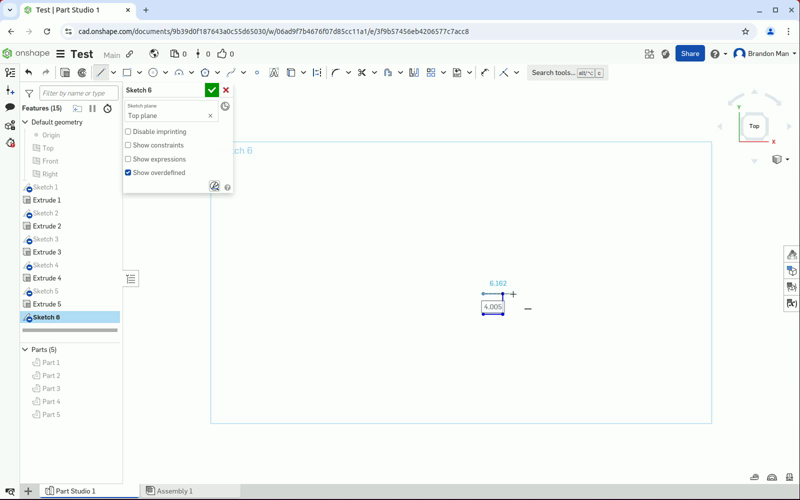
key_down(shift)
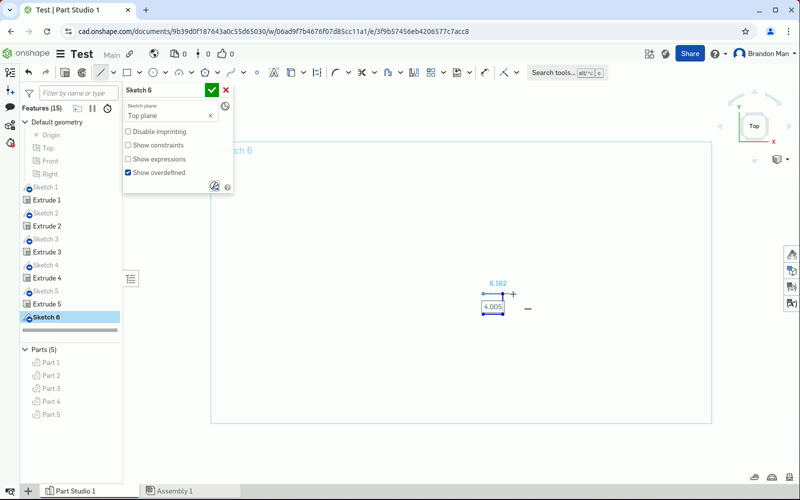
mouse_move(483, 314)
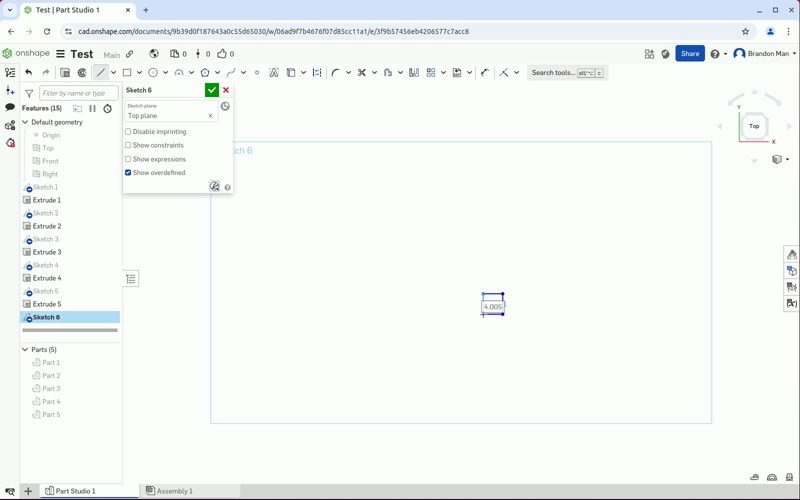
key_up(shift)
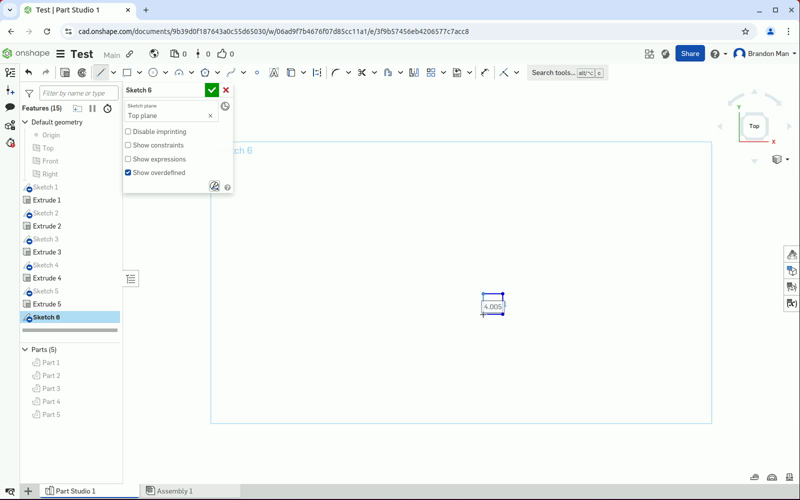
click(483, 314)
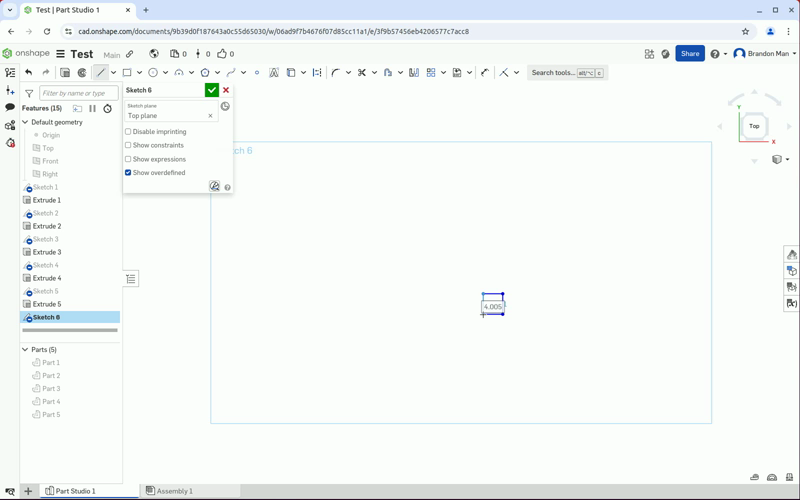
key(esc)
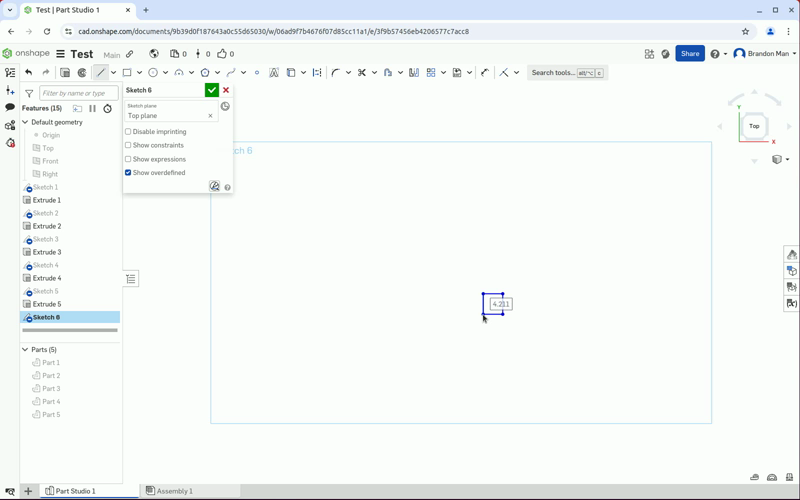
mouse_move(484, 302)
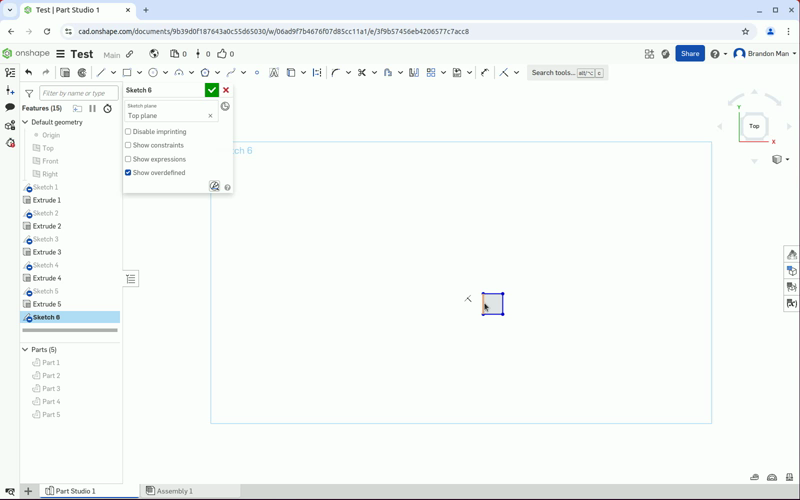
scroll(6)
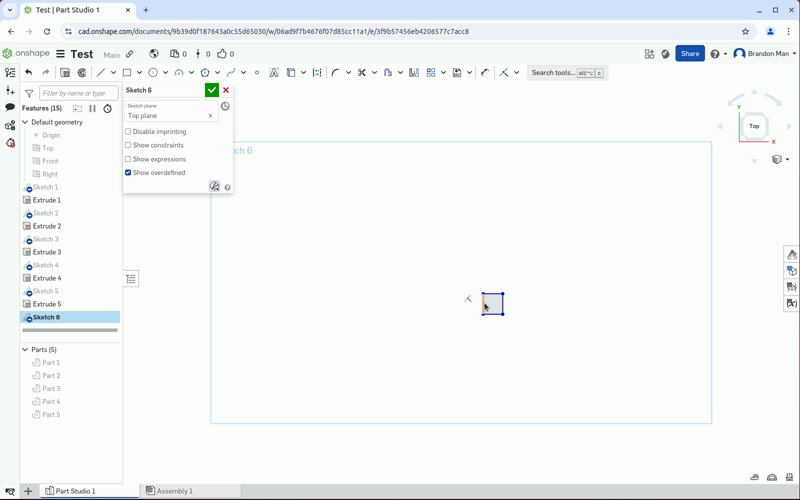
scroll(6)
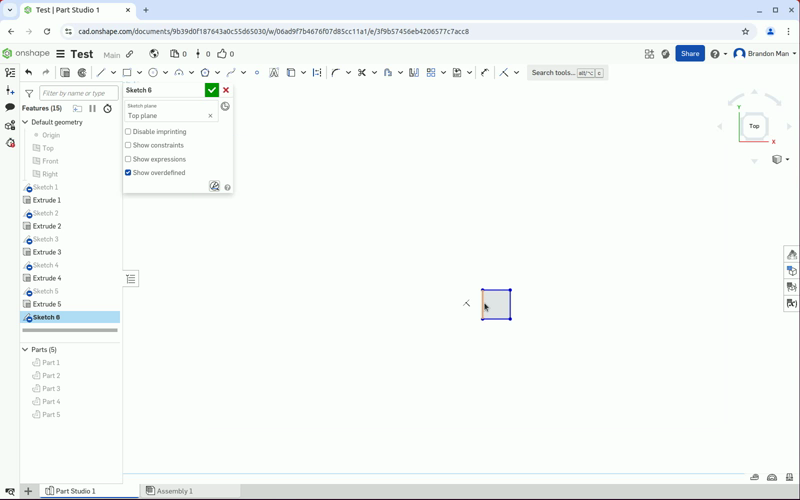
scroll(6)
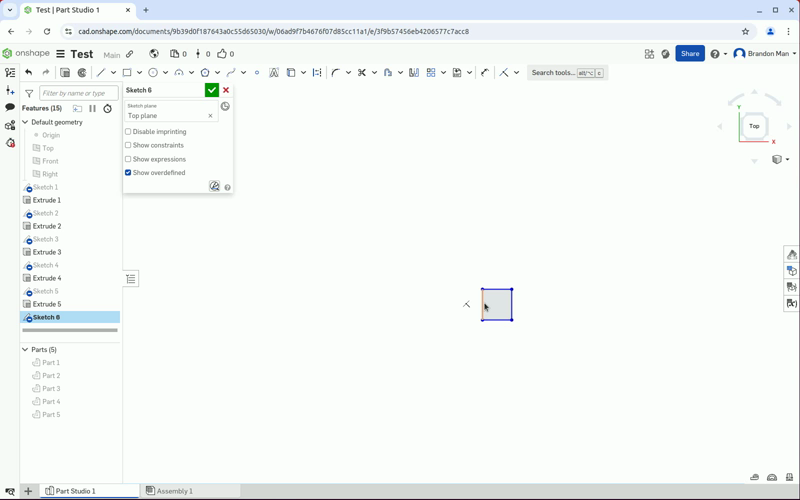
scroll(6)
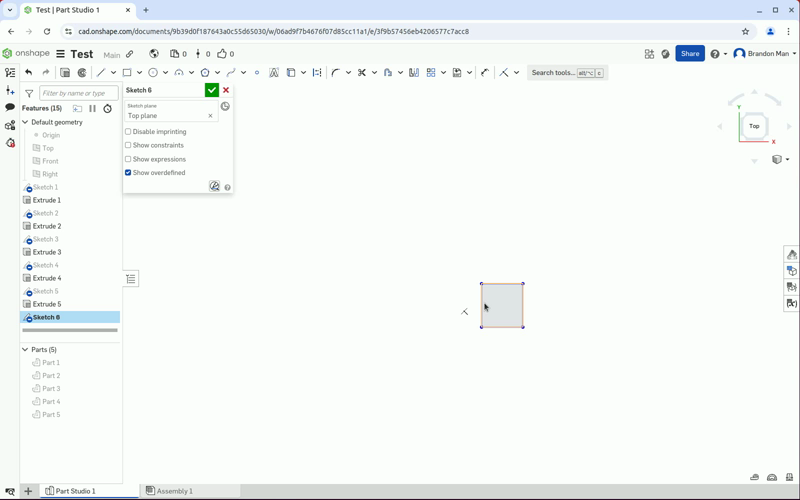
scroll(6)
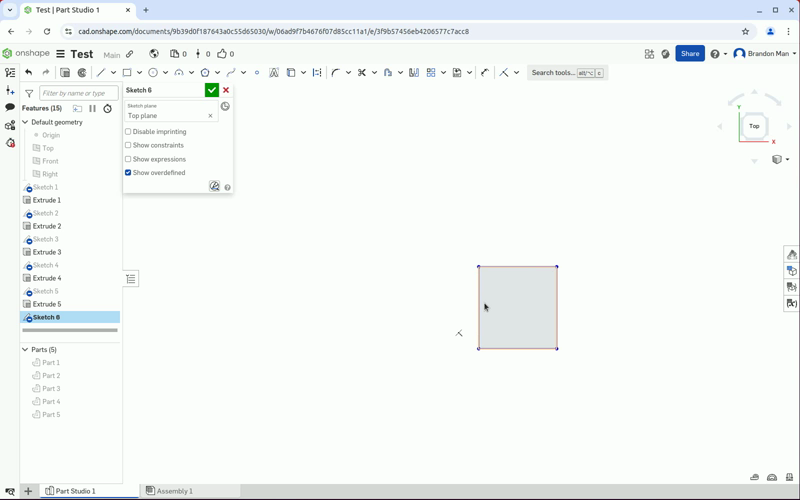
scroll(6)
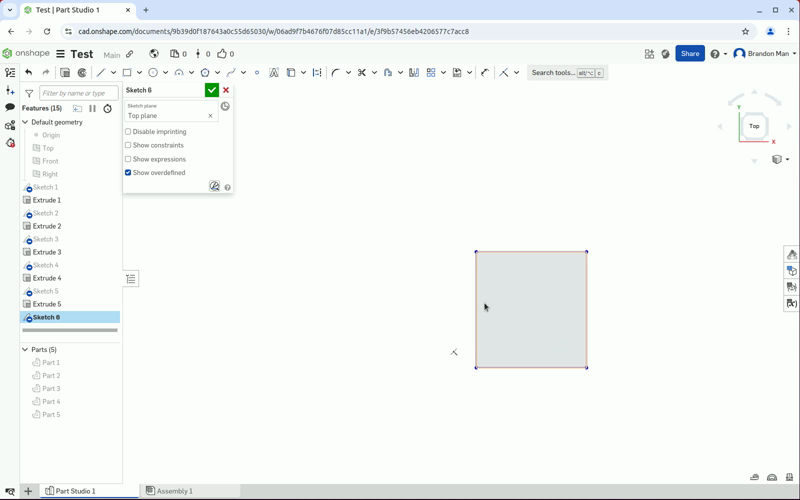
scroll(6)
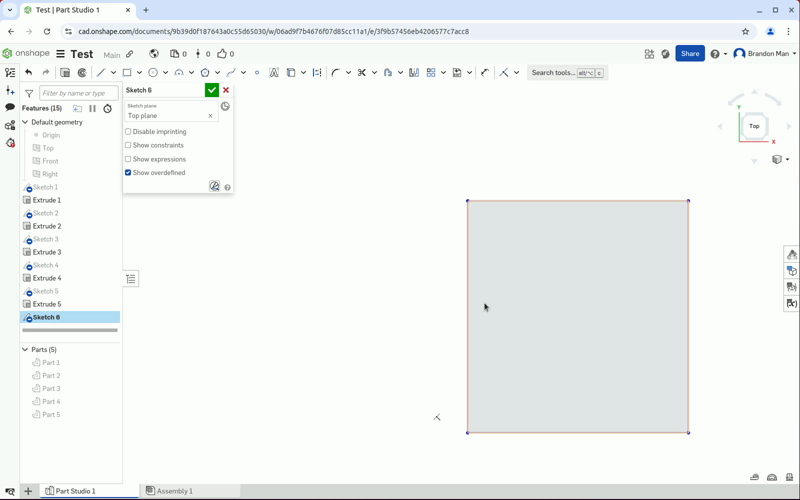
click(484, 302)
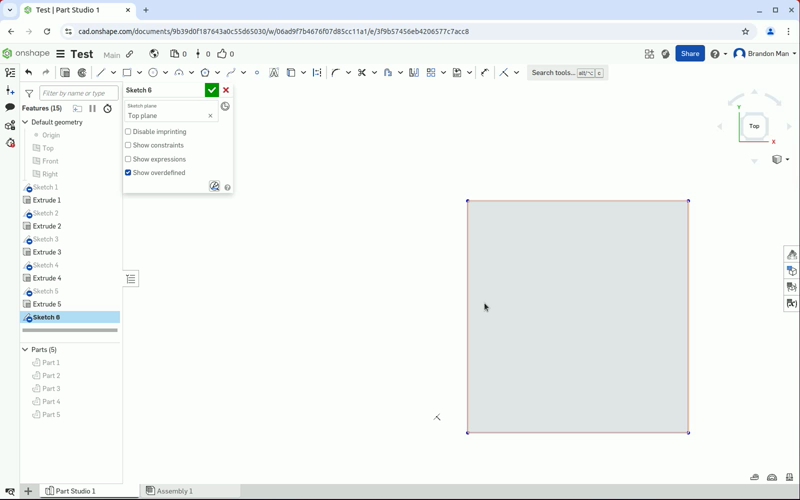
scroll(-6)
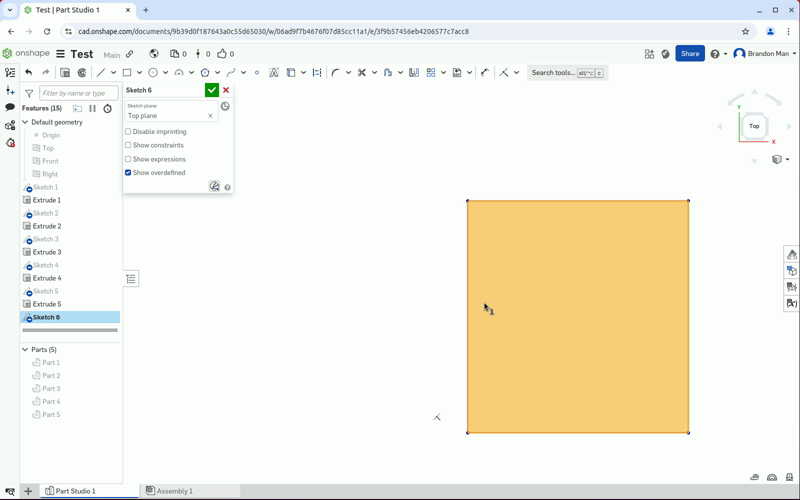
scroll(-6)
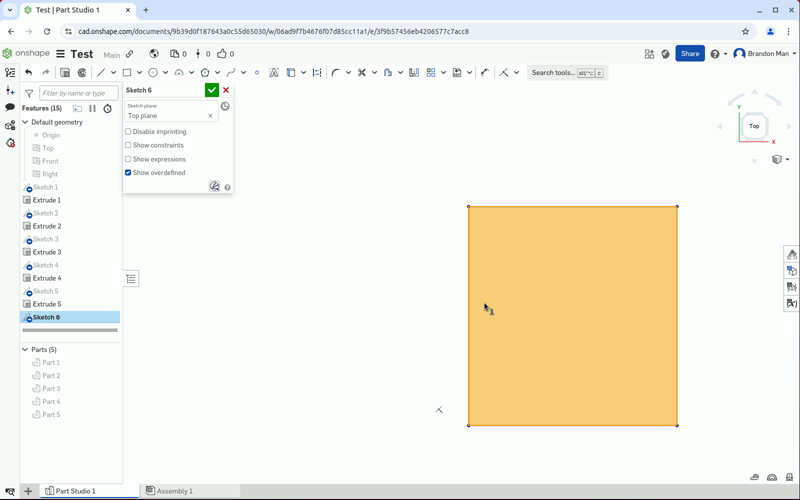
scroll(-6)
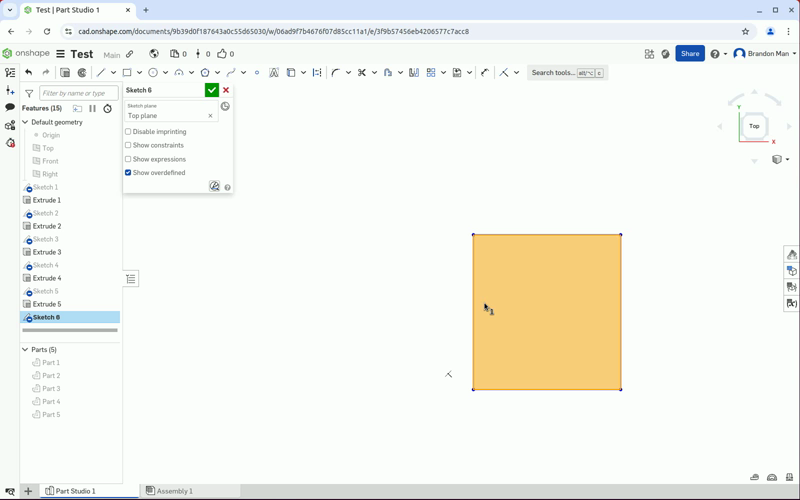
scroll(-6)
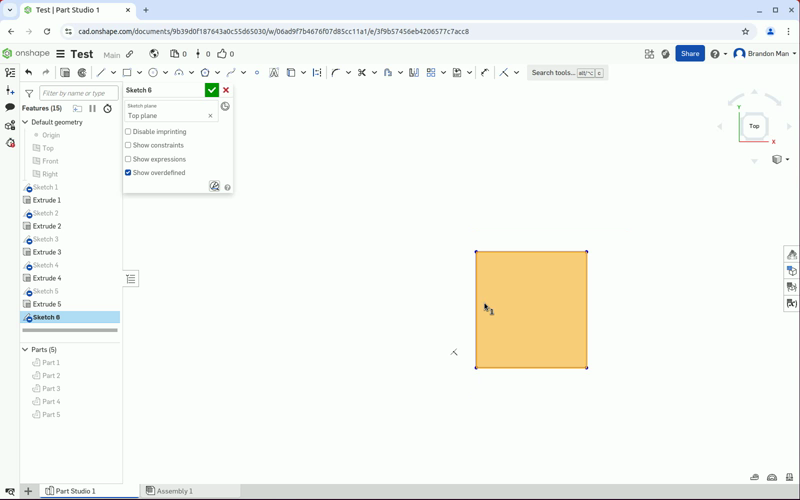
scroll(-6)
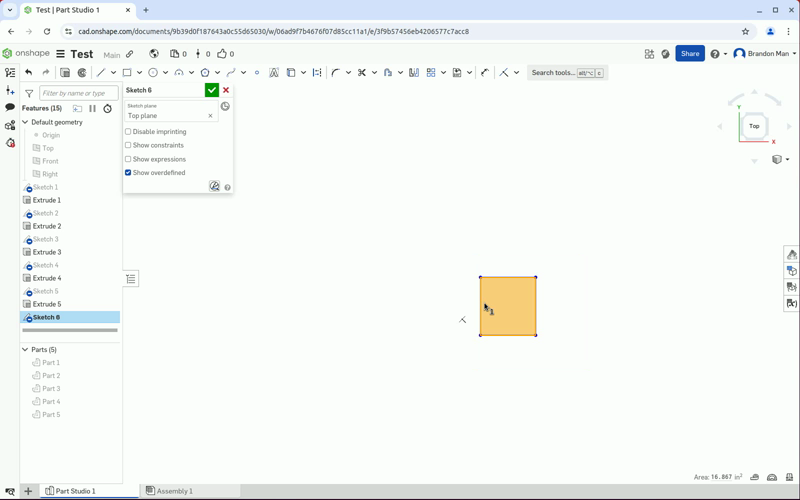
scroll(-6)
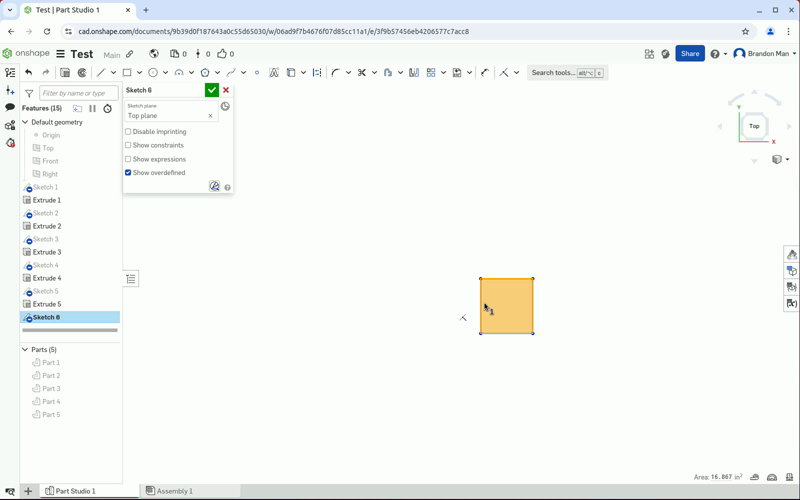
scroll(-6)
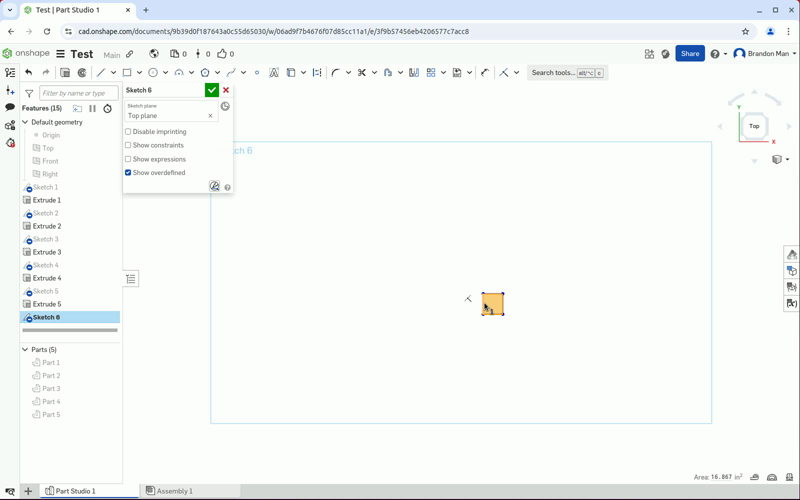
mouse_move(73, 352)
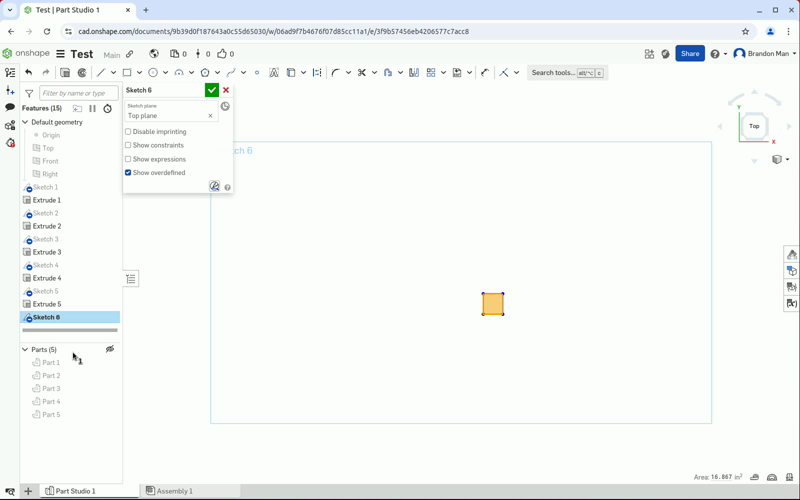
key(shift+y)
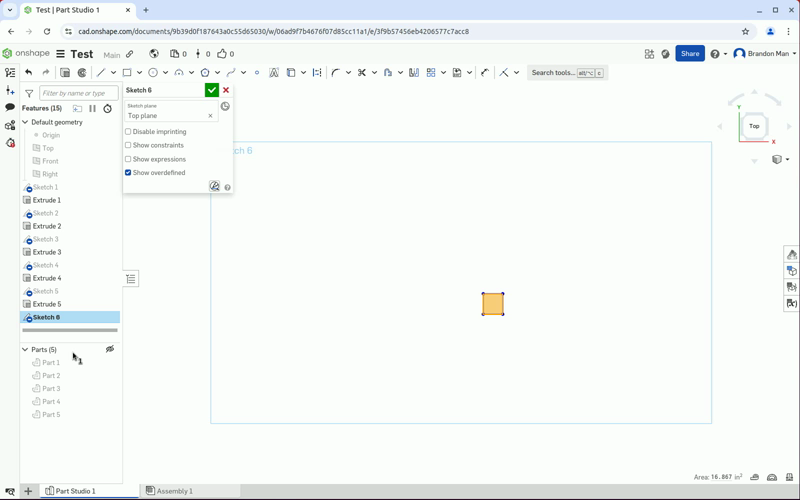
key(shift+e)
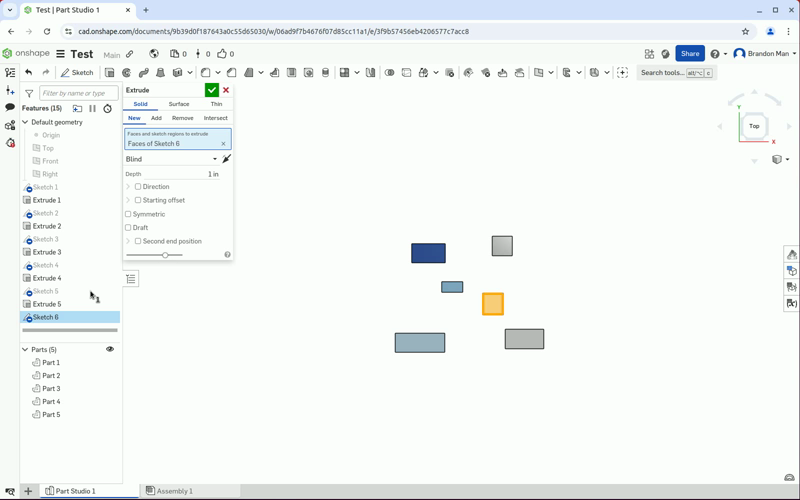
mouse_move(143, 106)
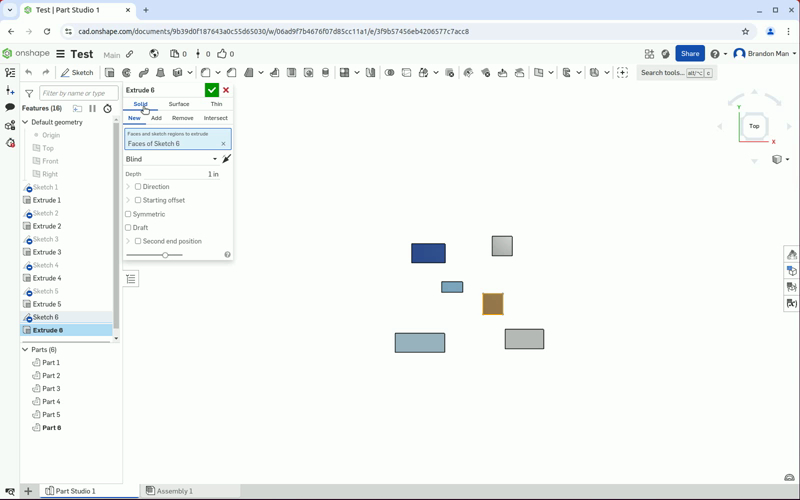
click(143, 106)
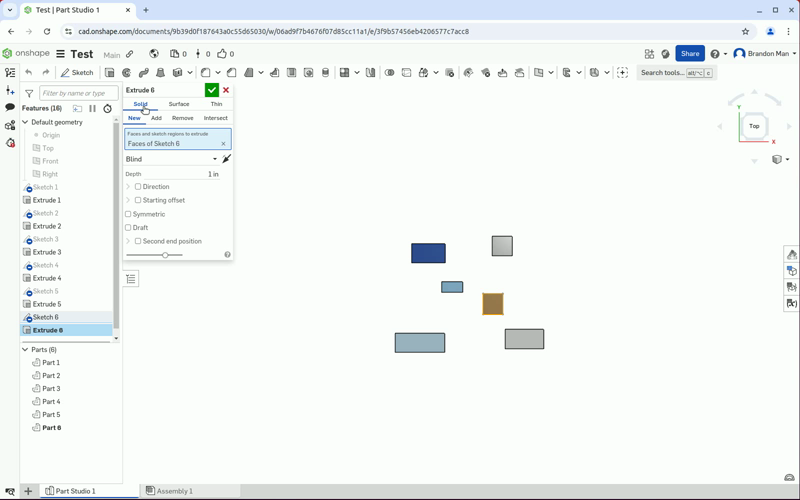
mouse_move(137, 120)
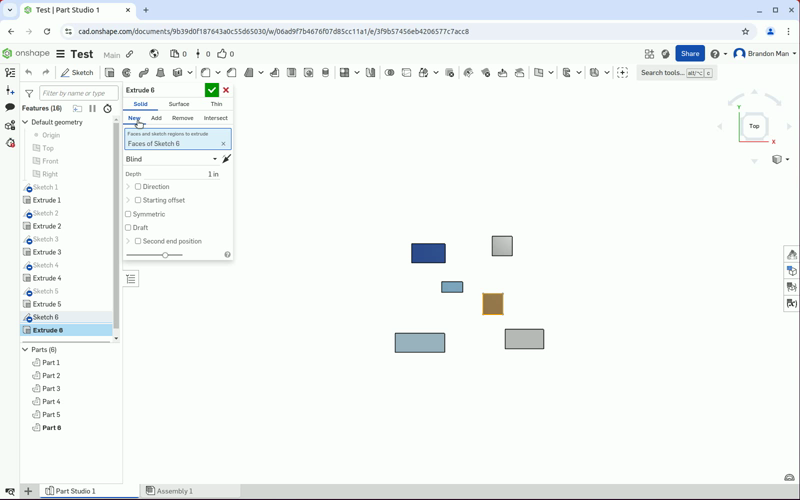
click(137, 120)
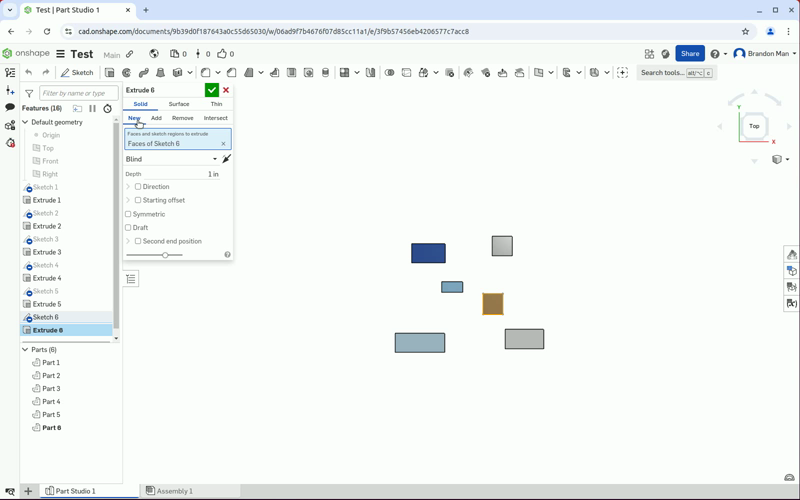
key(tab, 4)
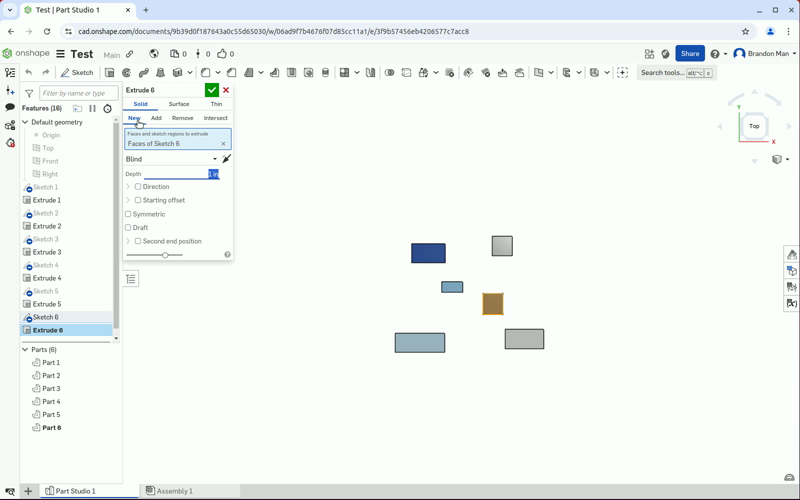
text(0.481)
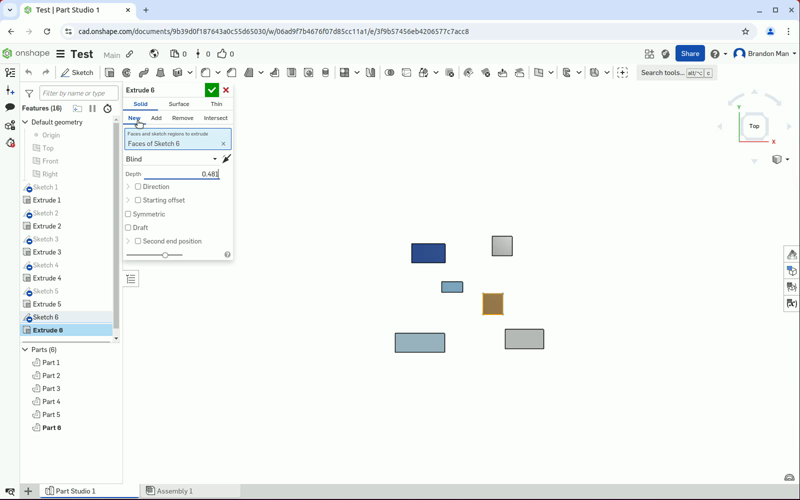
key(enter)
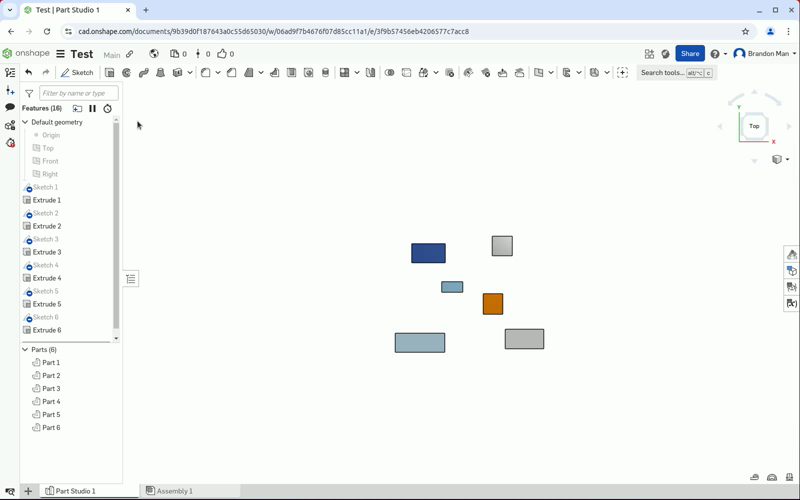
key(shift+h)
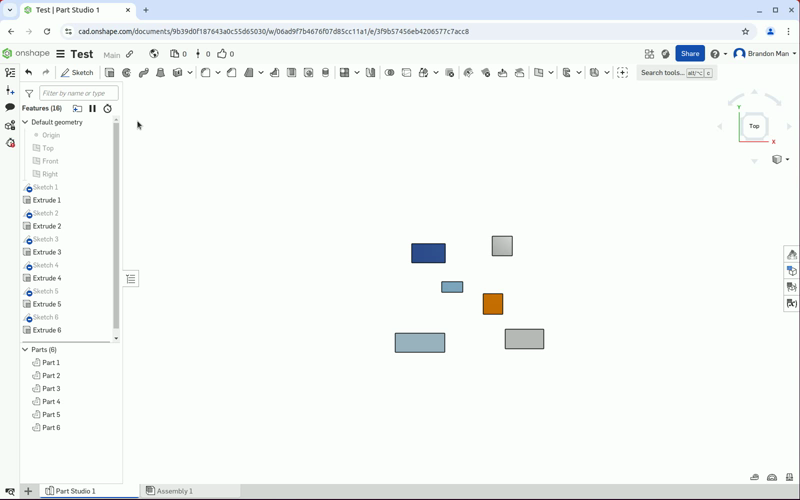
key(shift+h)
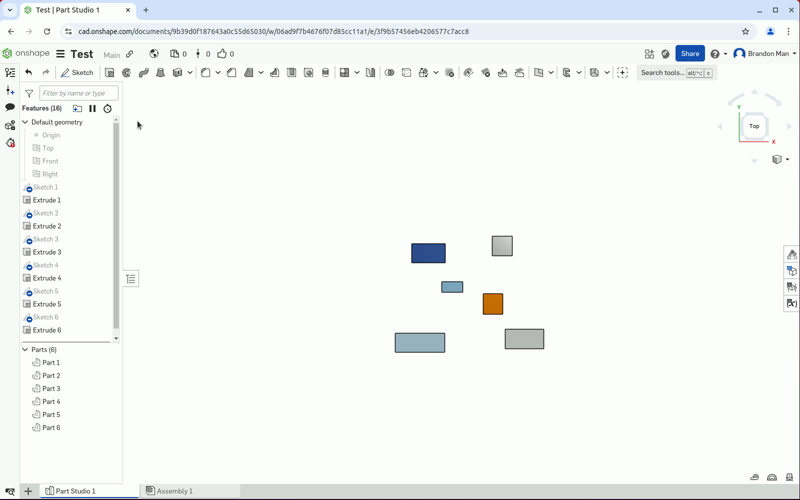
mouse_move(69, 189)
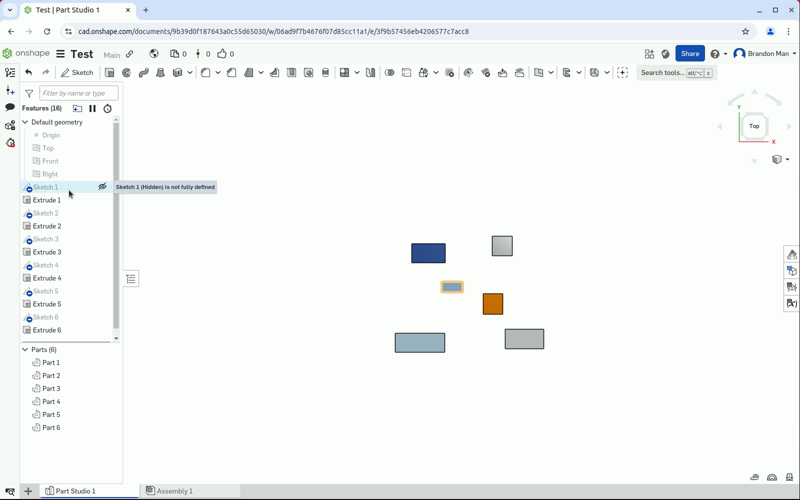
click(69, 189)
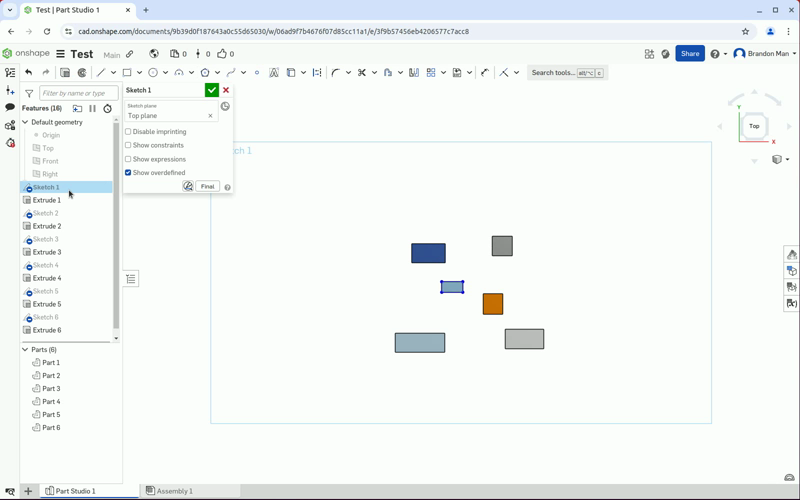
mouse_move(229, 92)
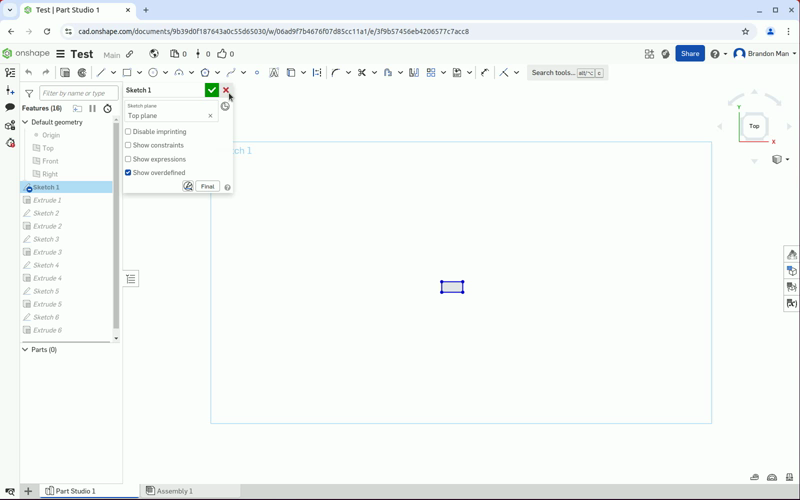
click(229, 92)
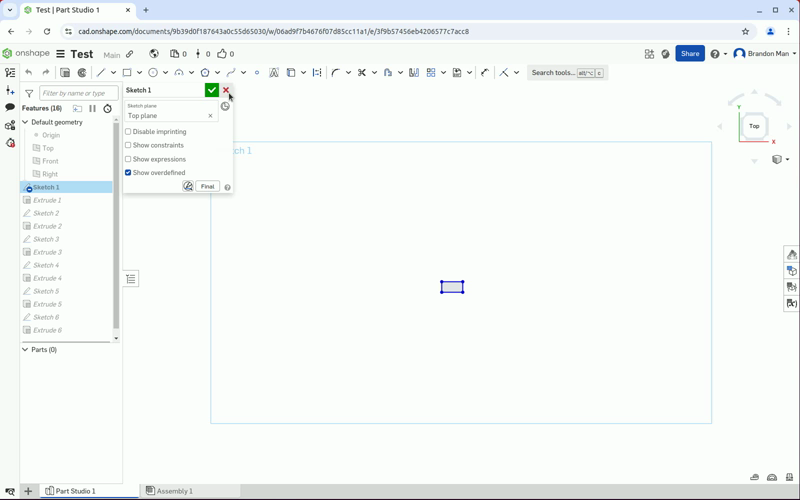
key(shift+s)
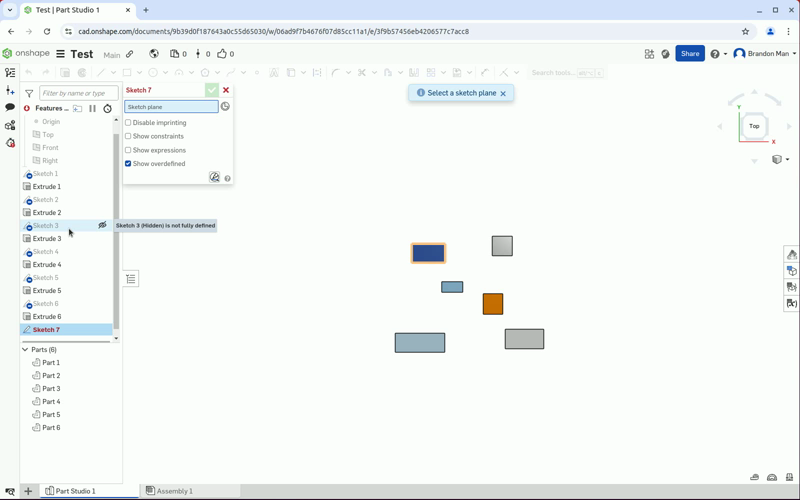
scroll(3)
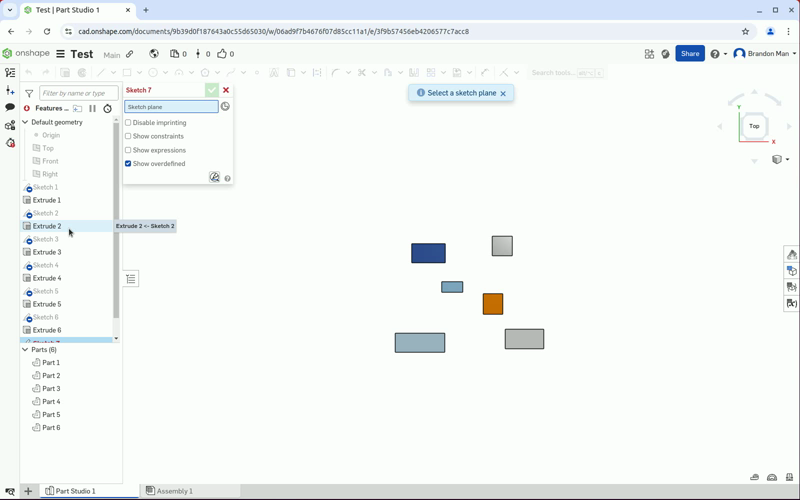
mouse_move(69, 150)
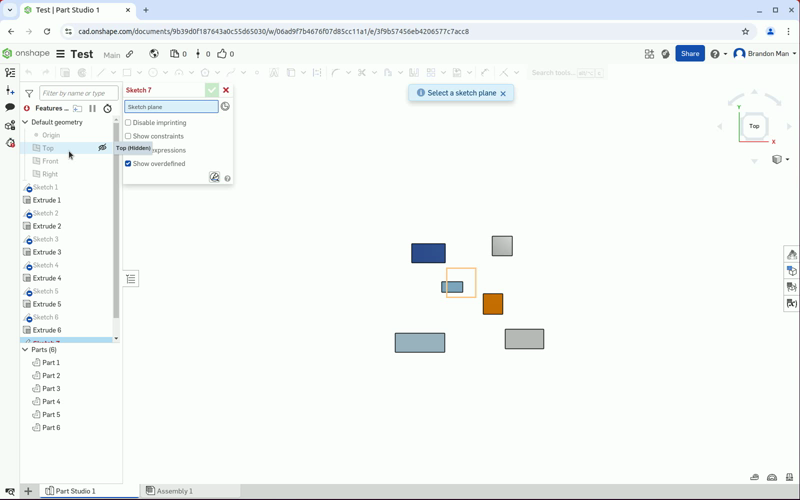
click(69, 150)
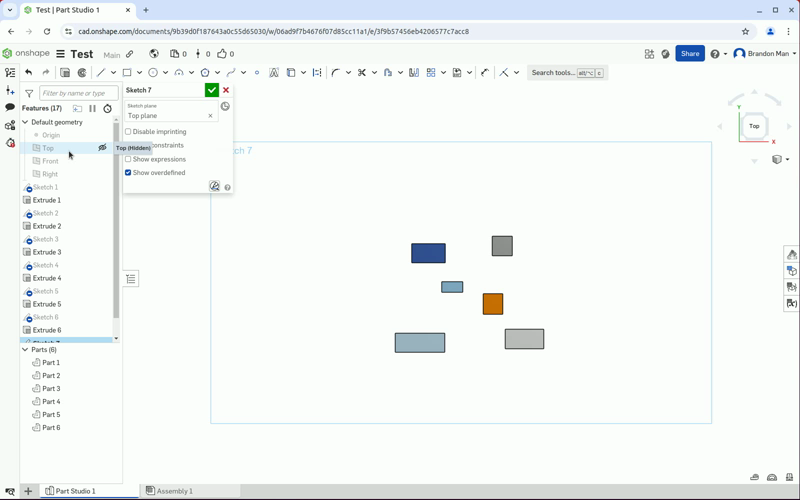
mouse_move(73, 352)
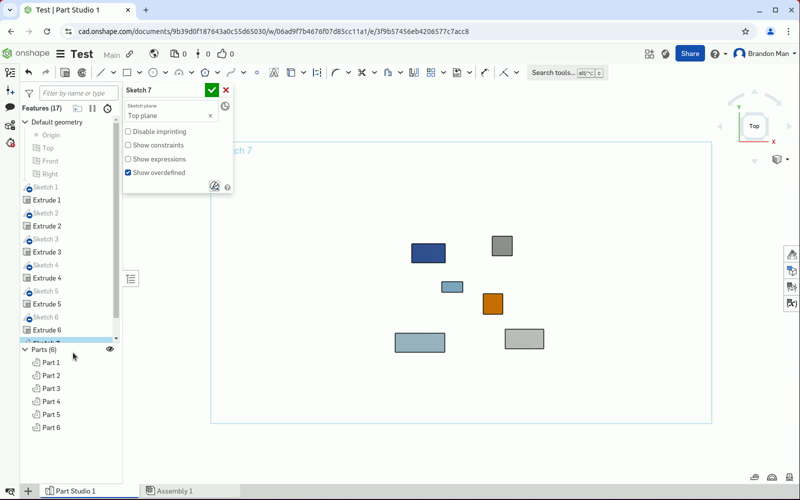
key(y)
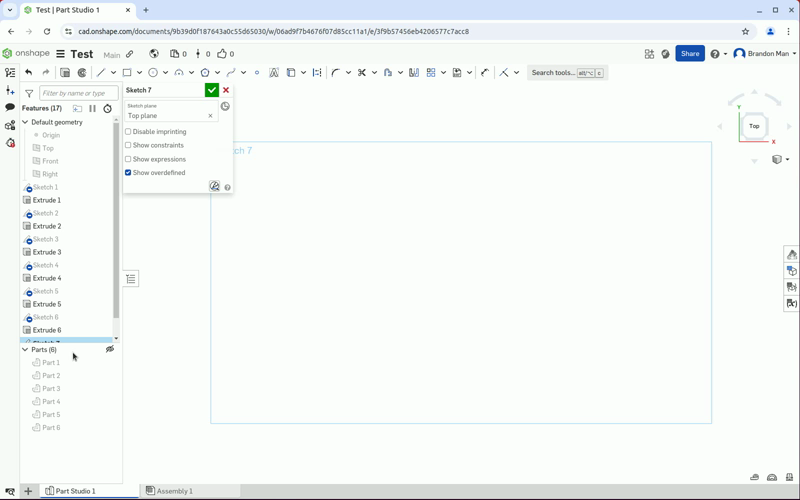
key(l)
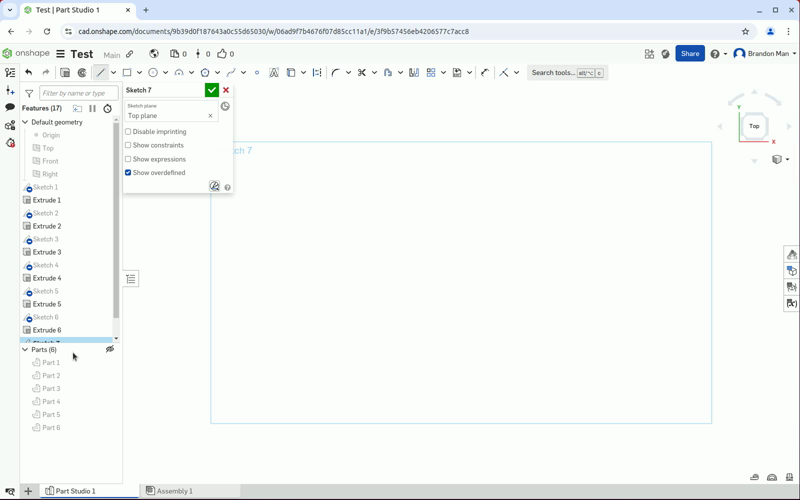
key_down(shift)
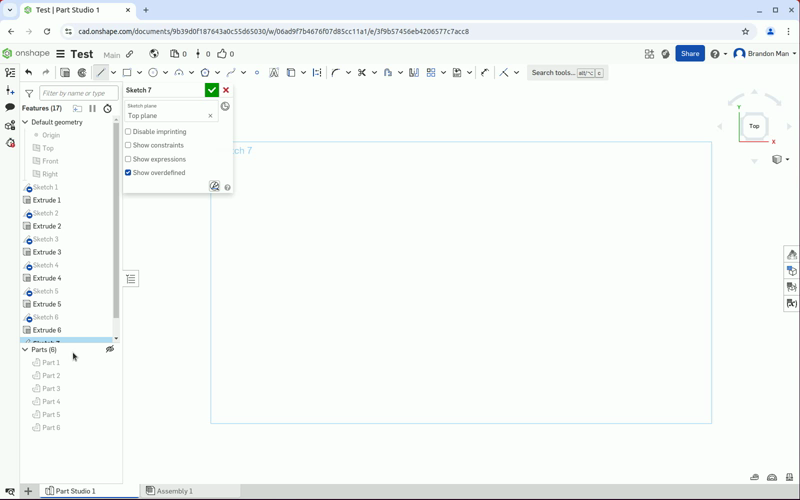
mouse_move(403, 315)
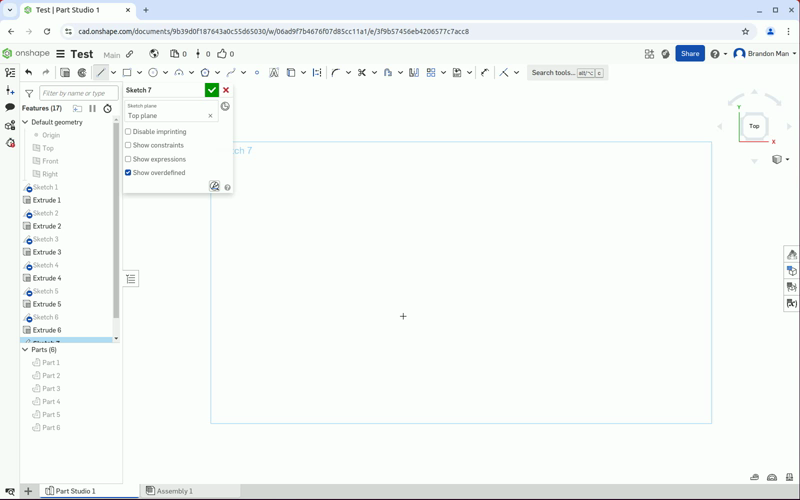
click(403, 315)
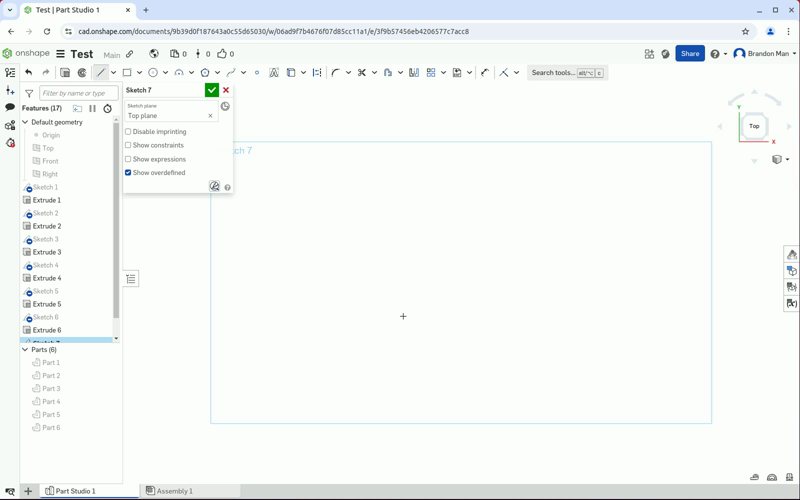
key_up(shift)
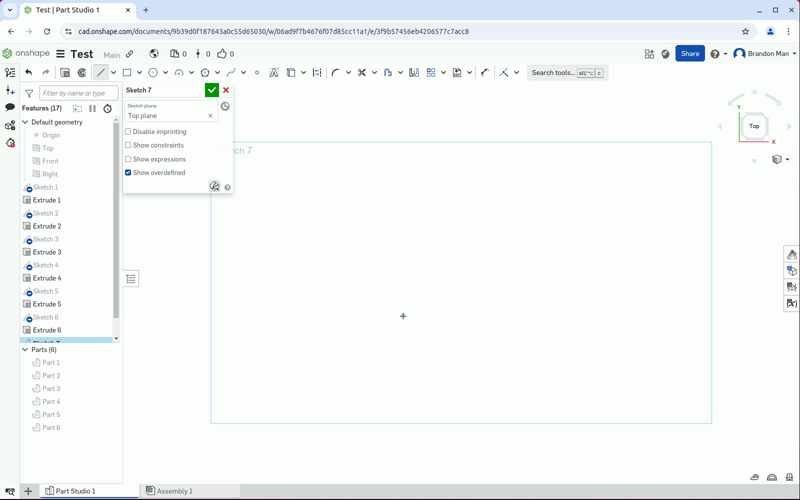
key_down(shift)
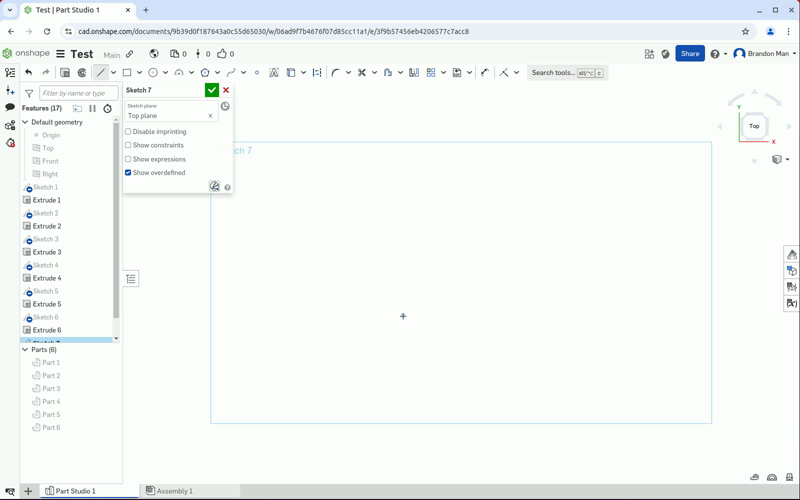
mouse_move(433, 315)
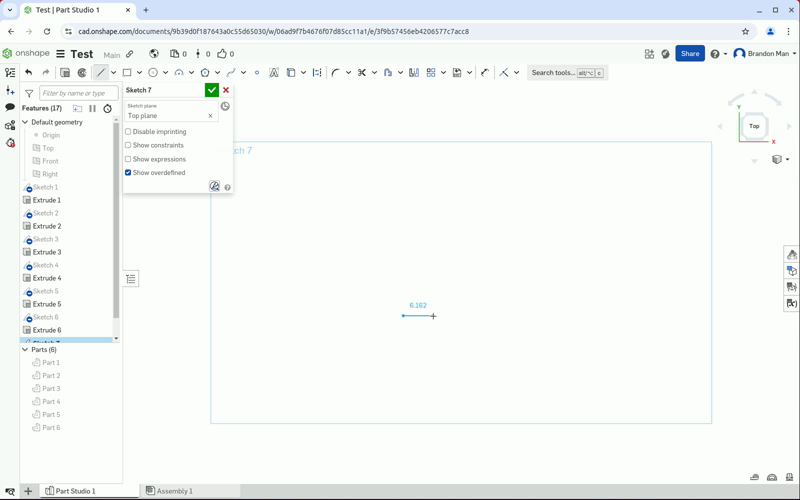
mouse_move(429, 315)
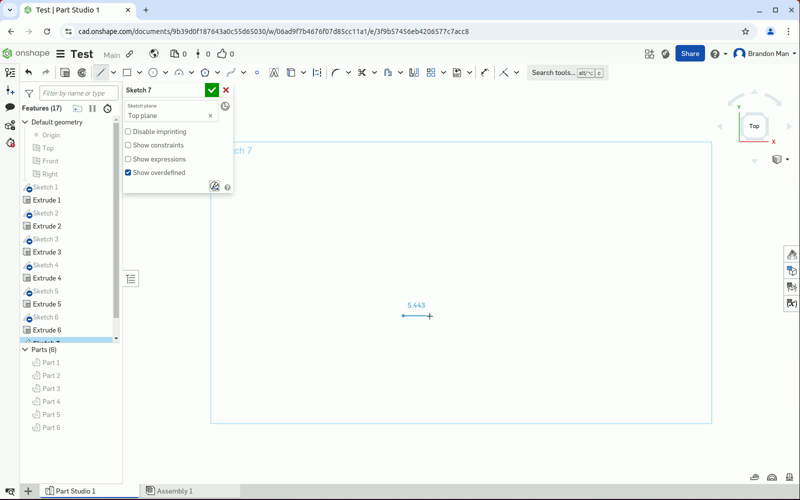
click(429, 315)
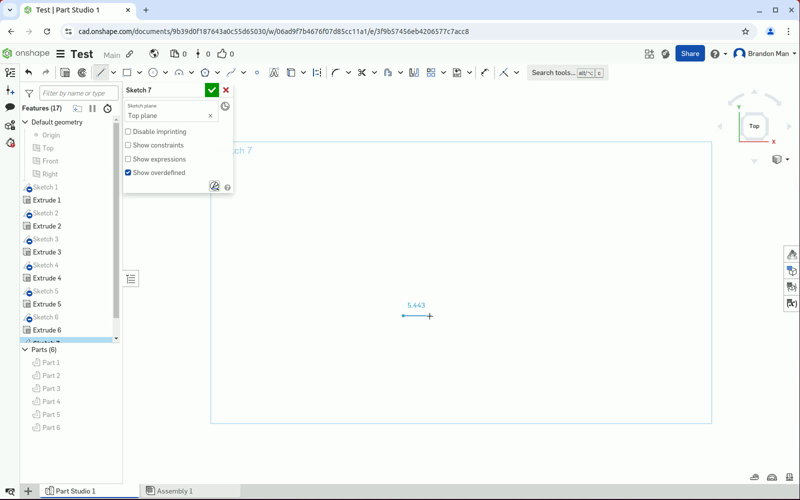
key_up(shift)
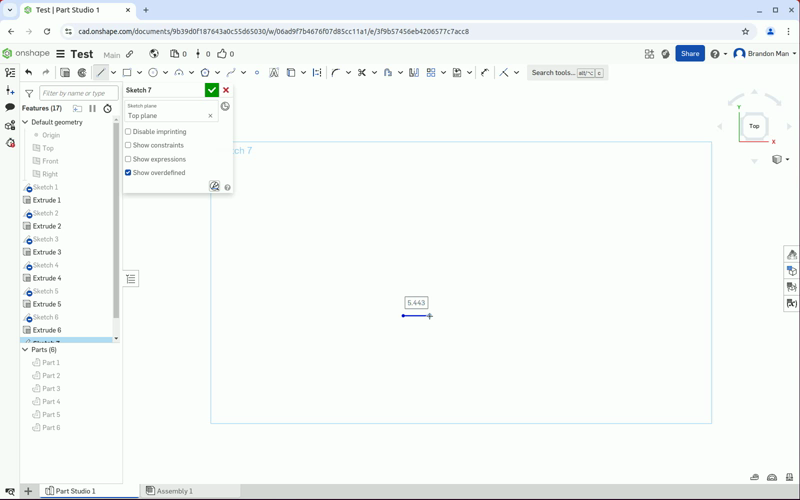
key_down(shift)
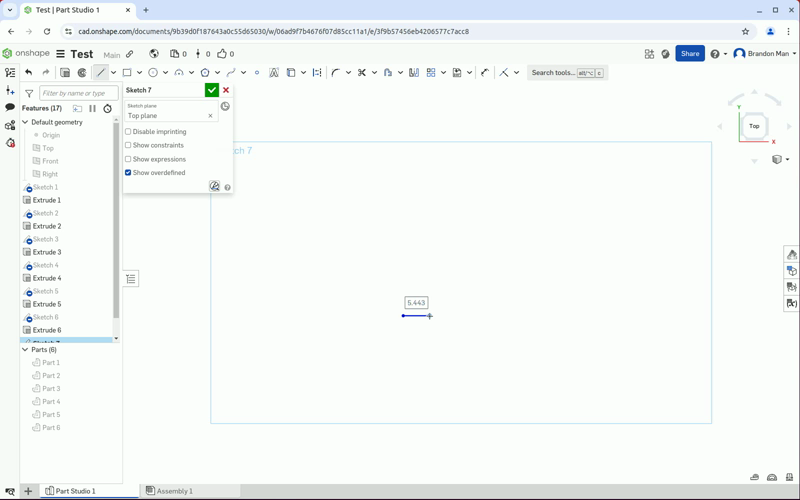
mouse_move(459, 315)
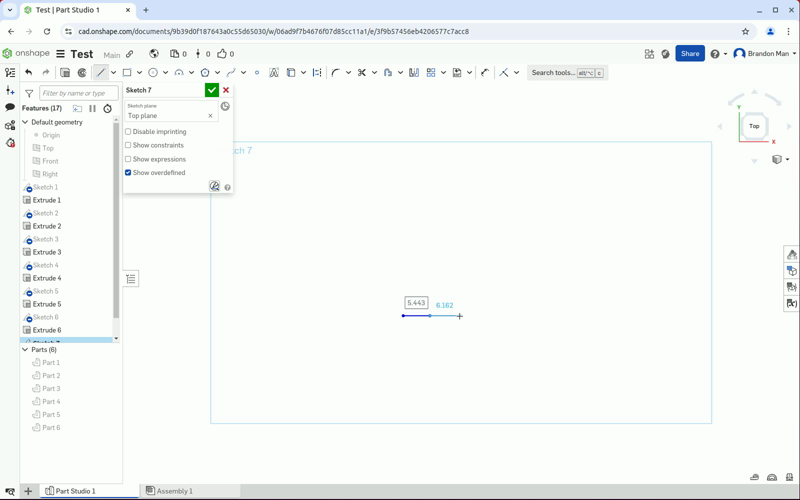
mouse_move(429, 295)
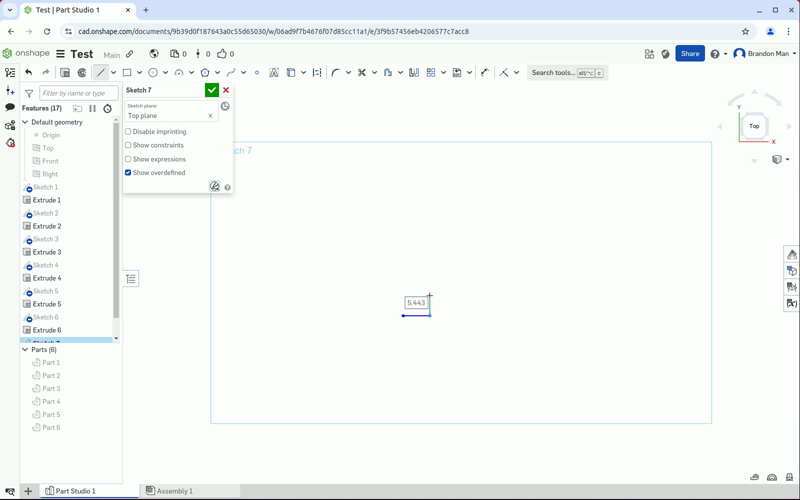
click(429, 295)
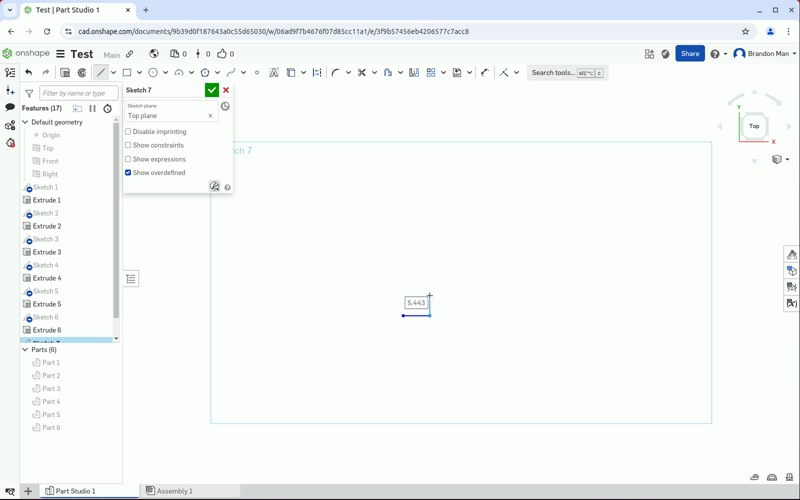
key_up(shift)
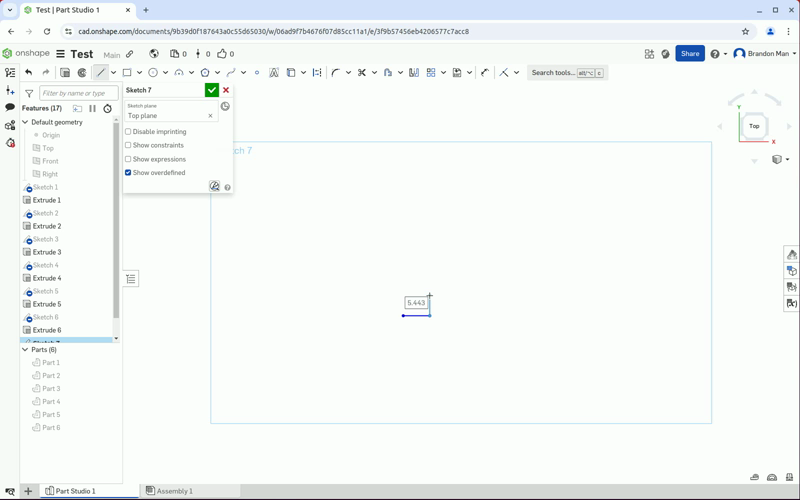
key_down(shift)
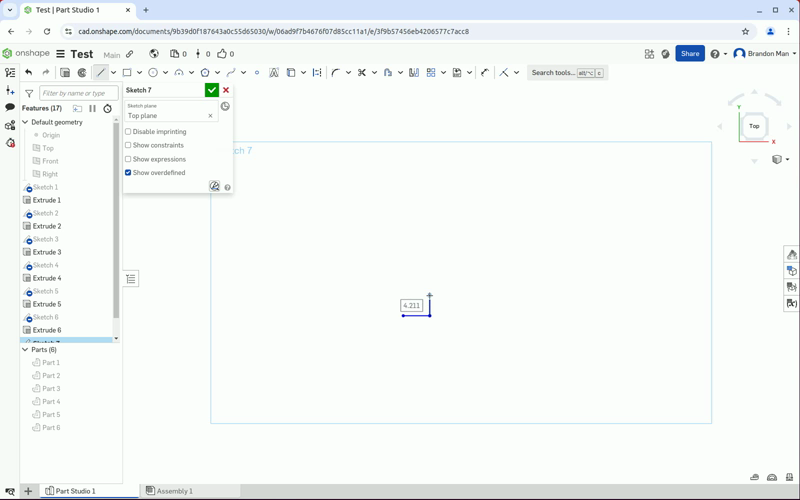
mouse_move(459, 295)
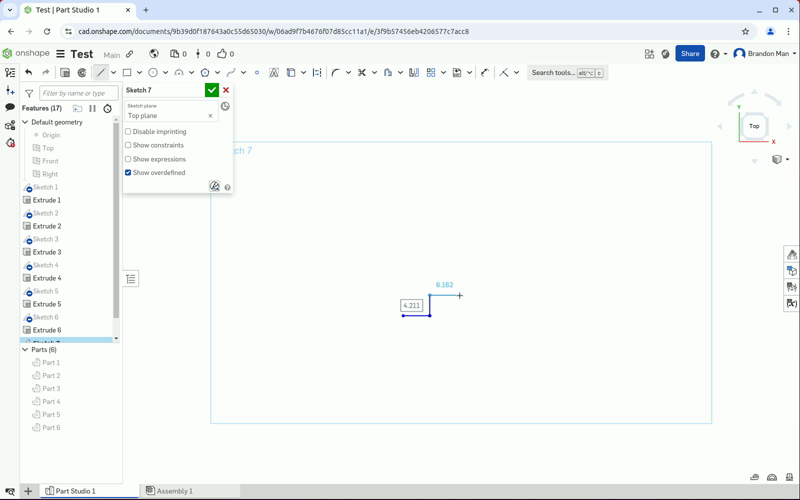
mouse_move(403, 295)
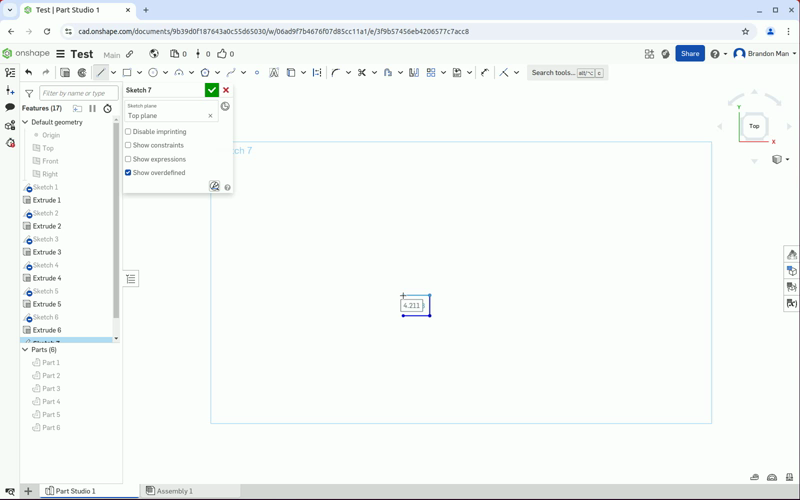
click(403, 295)
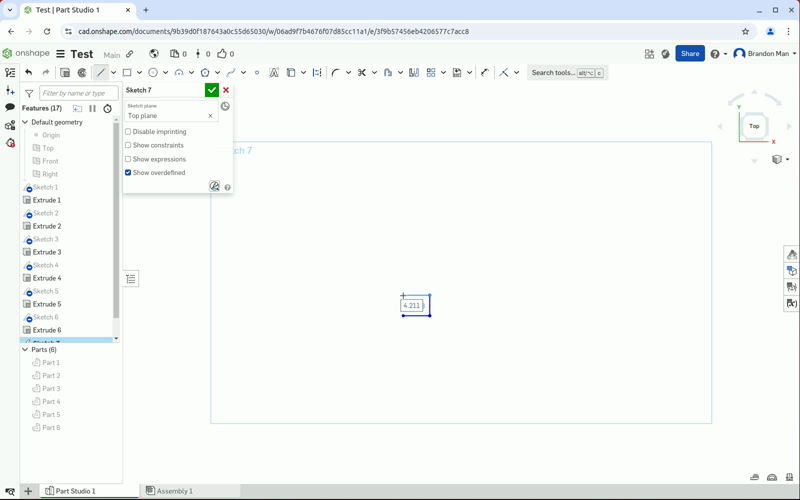
key_up(shift)
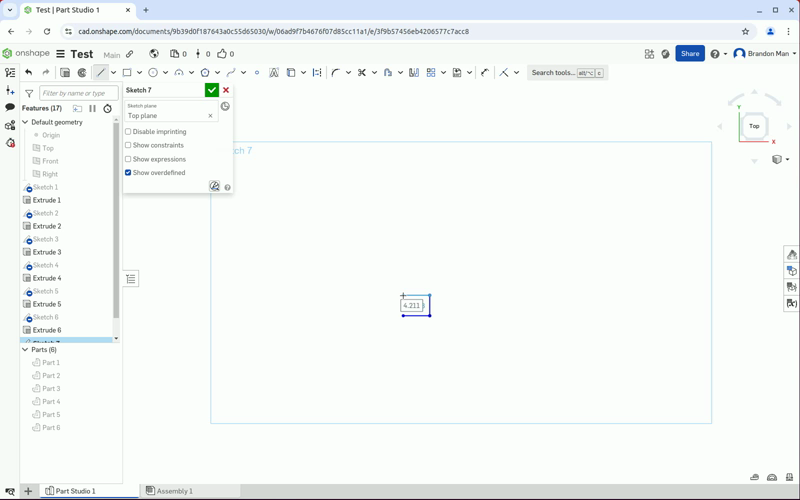
mouse_move(433, 295)
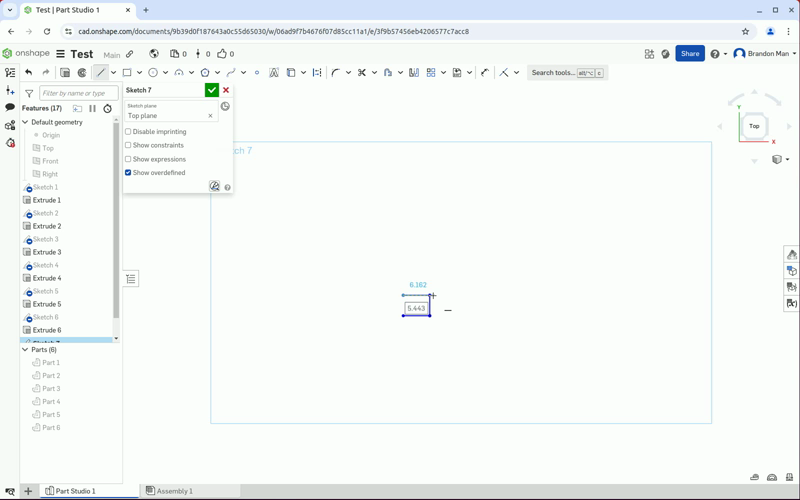
key_down(shift)
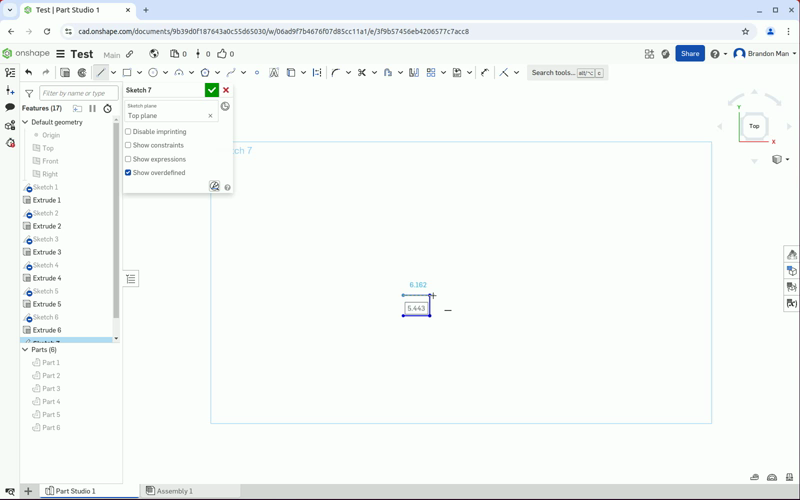
mouse_move(403, 315)
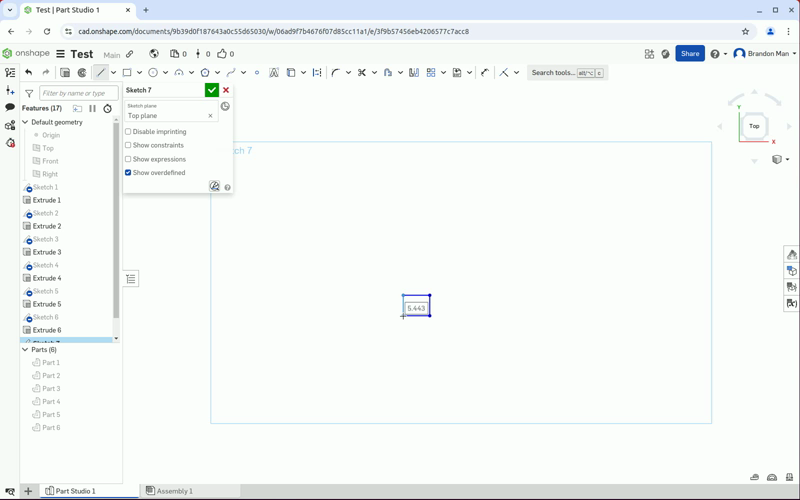
key_up(shift)
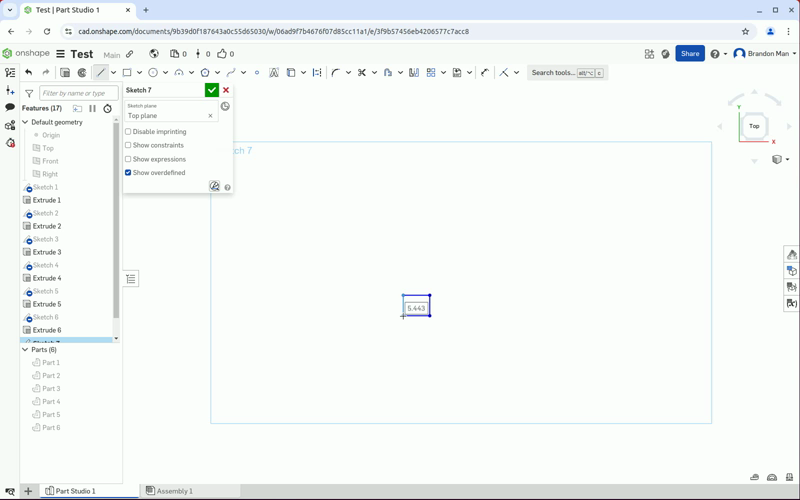
click(403, 315)
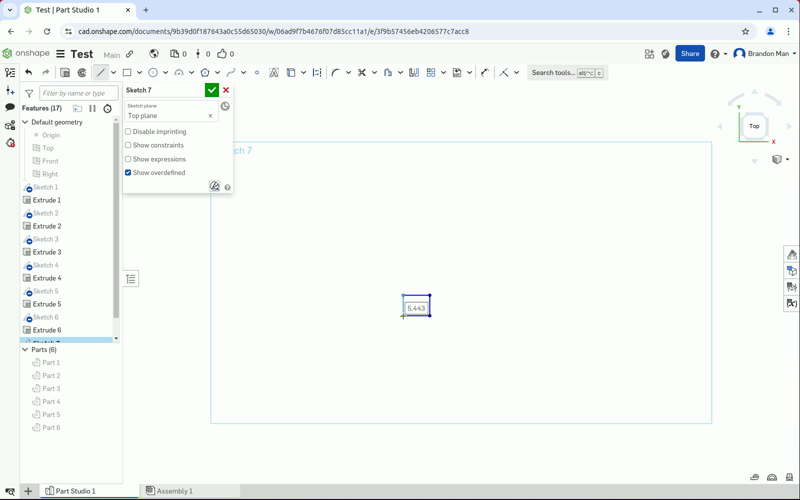
key(esc)
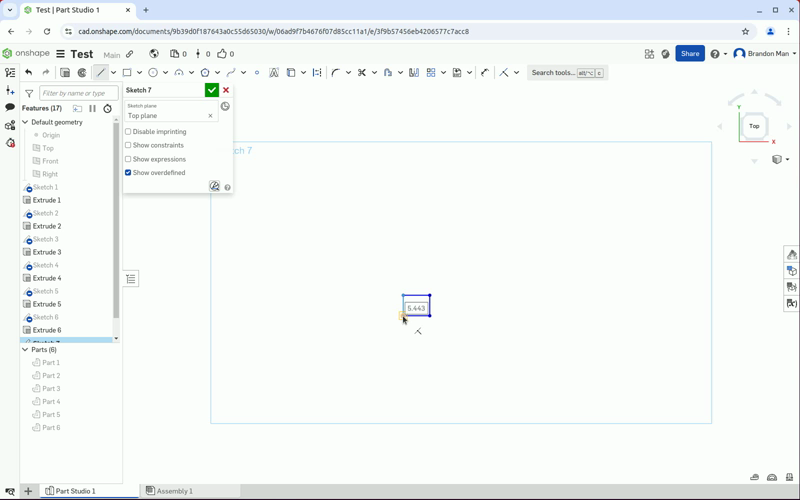
mouse_move(406, 299)
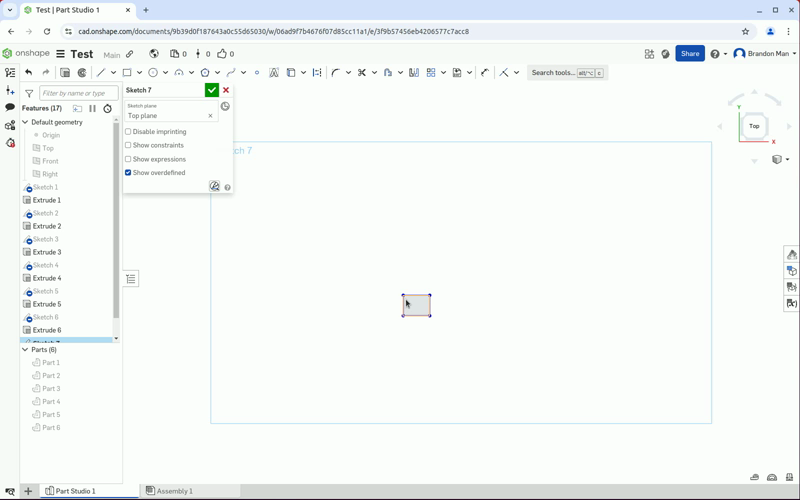
scroll(6)
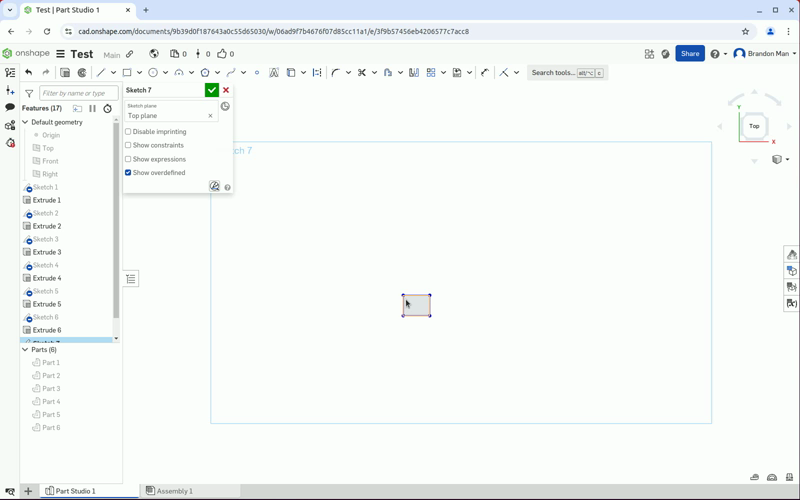
scroll(6)
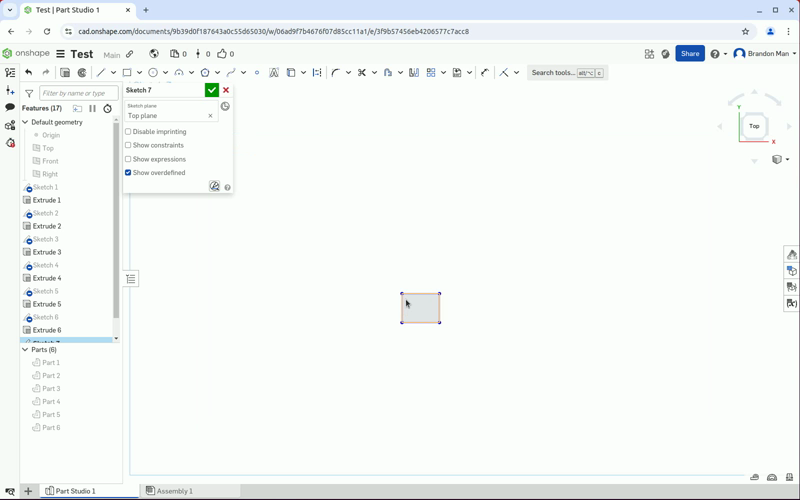
scroll(6)
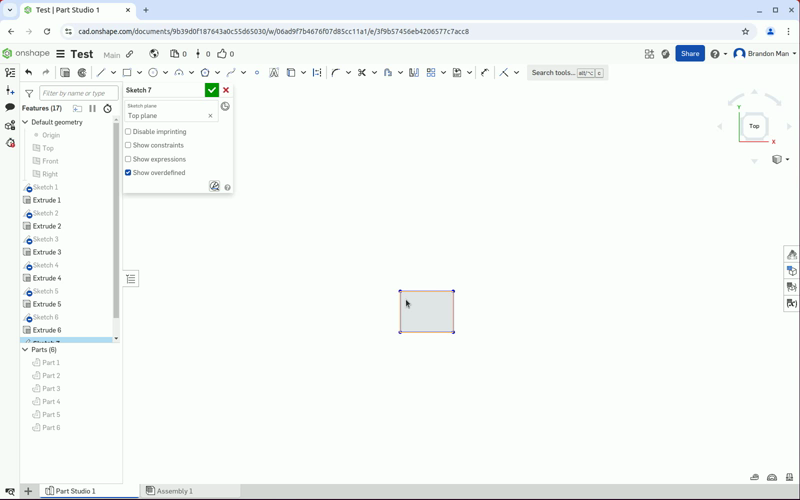
scroll(6)
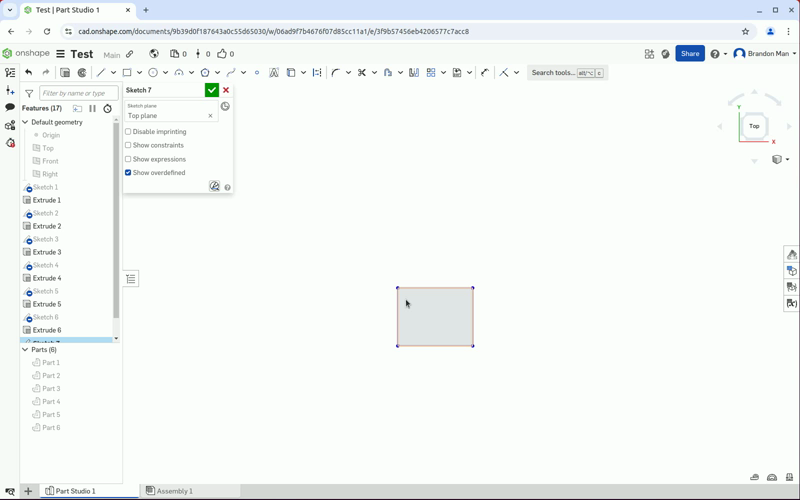
scroll(6)
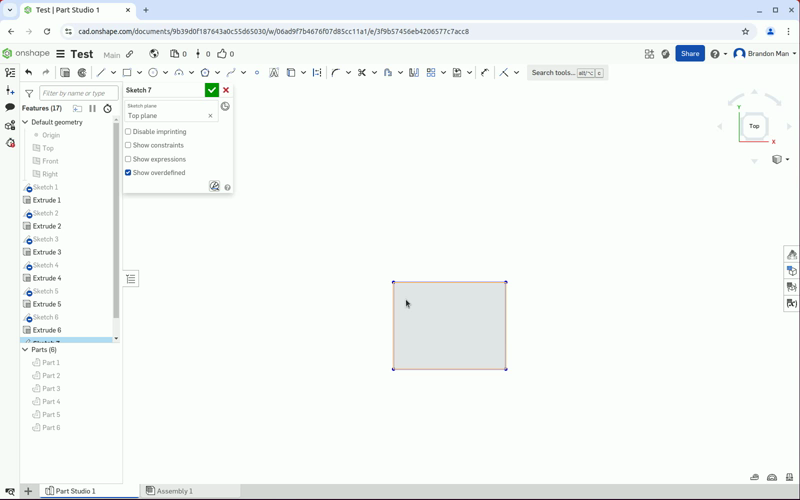
scroll(6)
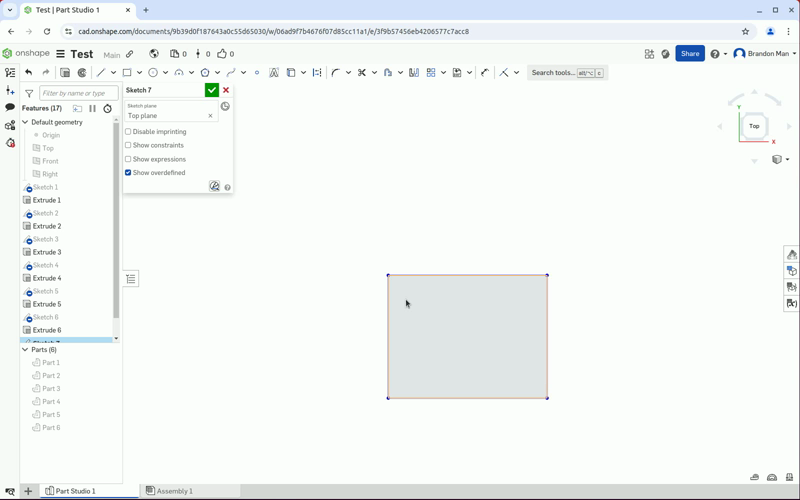
scroll(6)
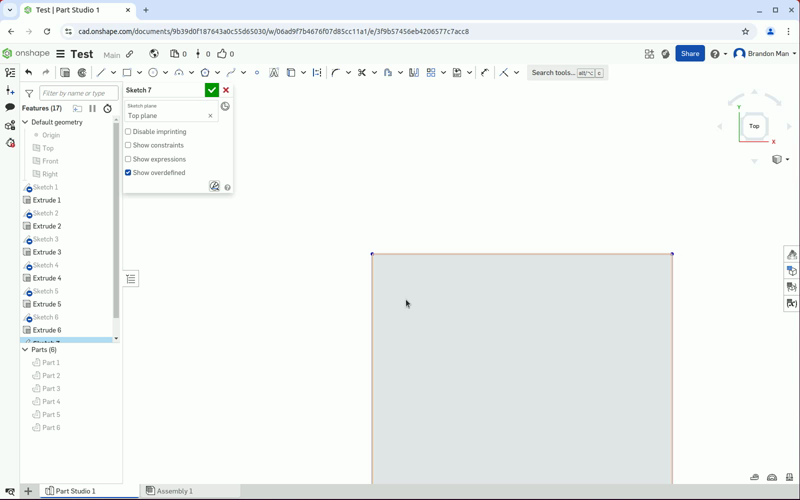
click(406, 299)
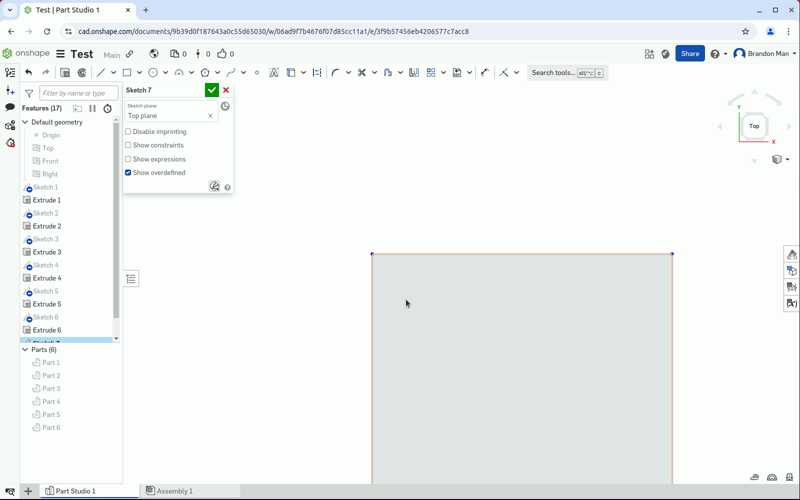
scroll(-6)
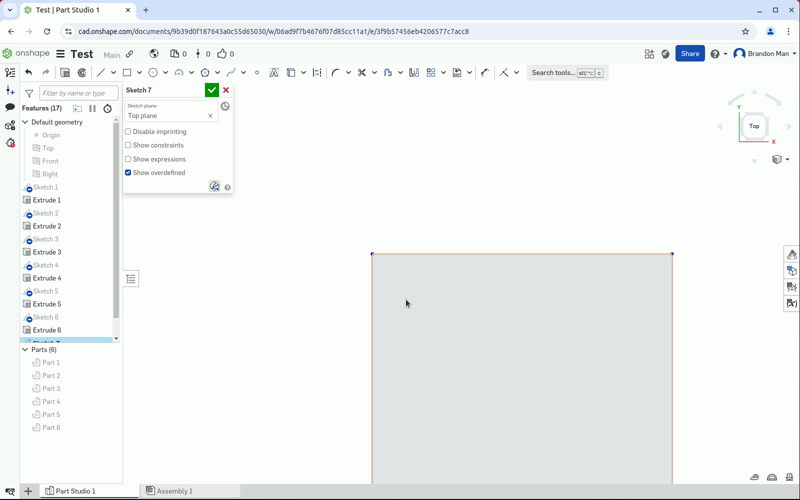
scroll(-6)
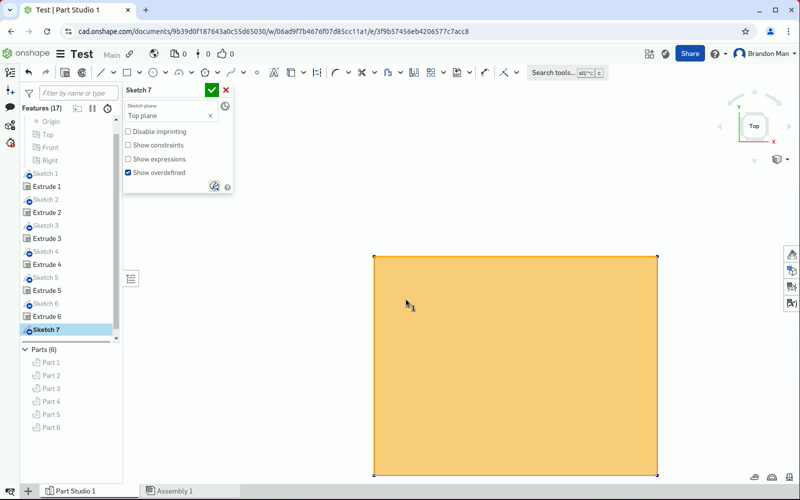
scroll(-6)
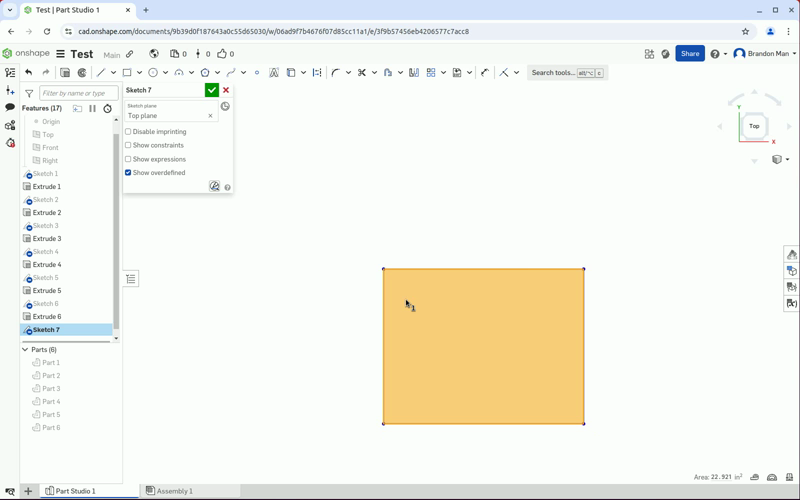
scroll(-6)
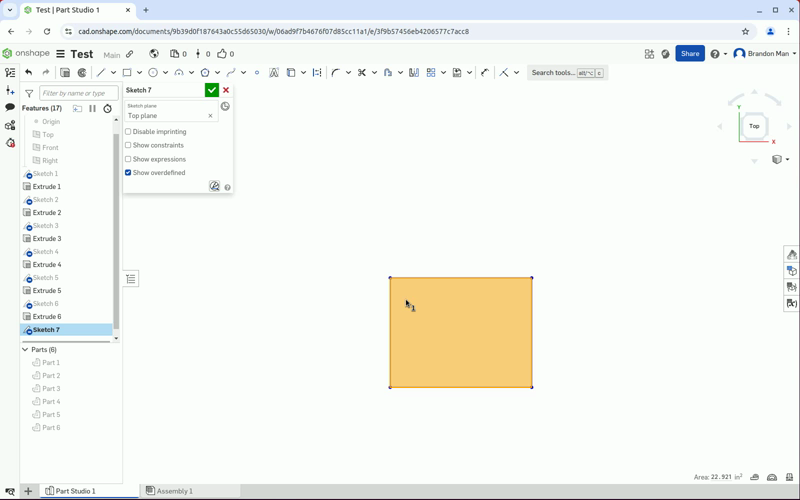
scroll(-6)
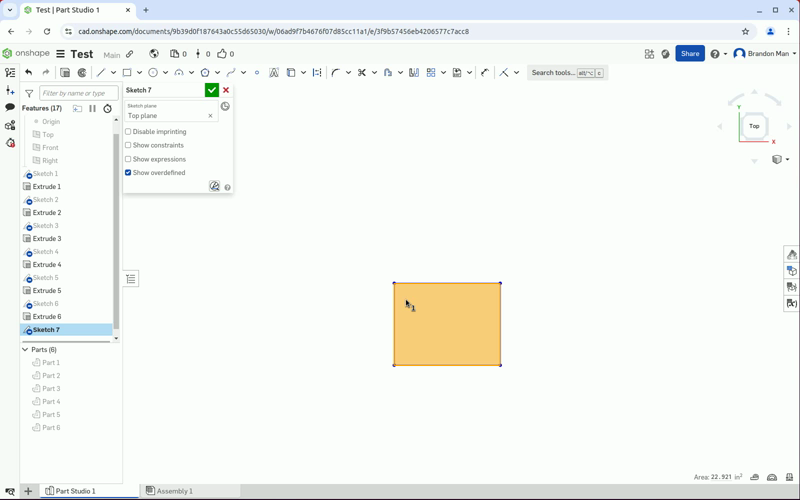
scroll(-6)
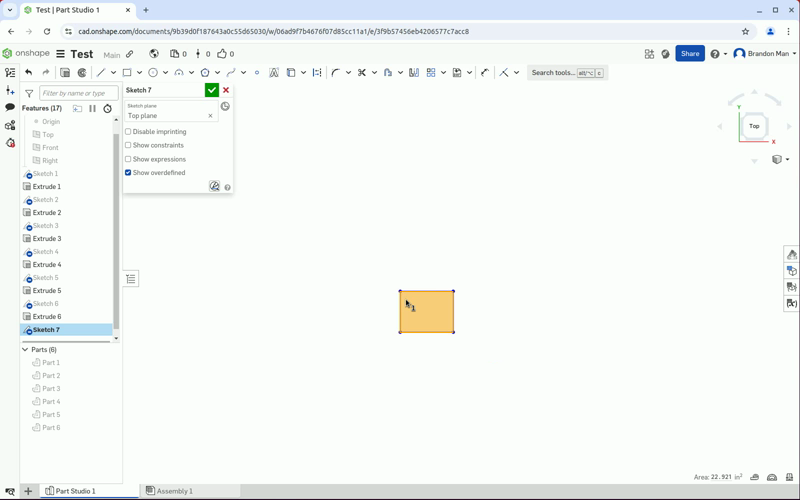
scroll(-6)
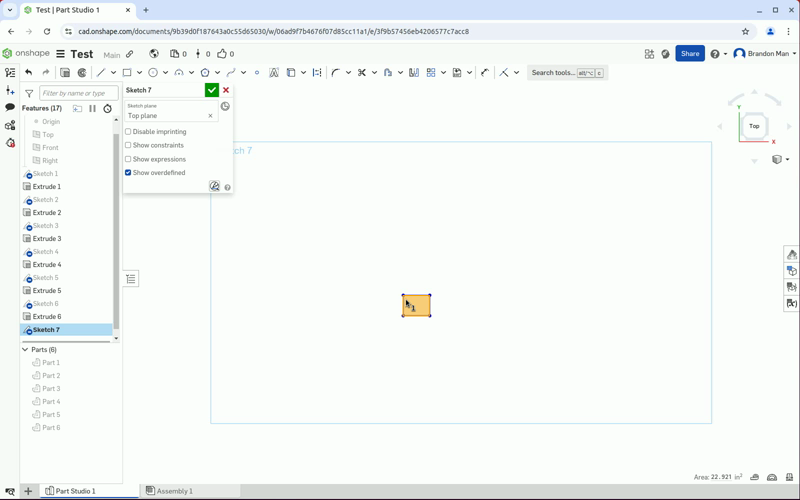
mouse_move(73, 352)
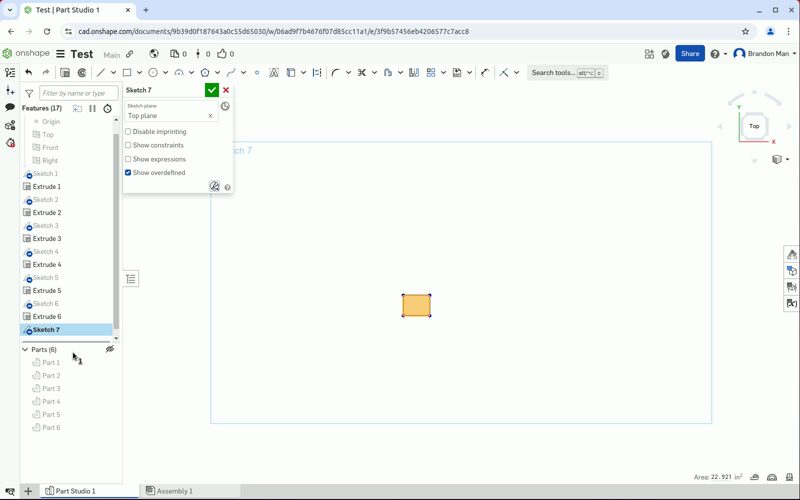
key(shift+y)
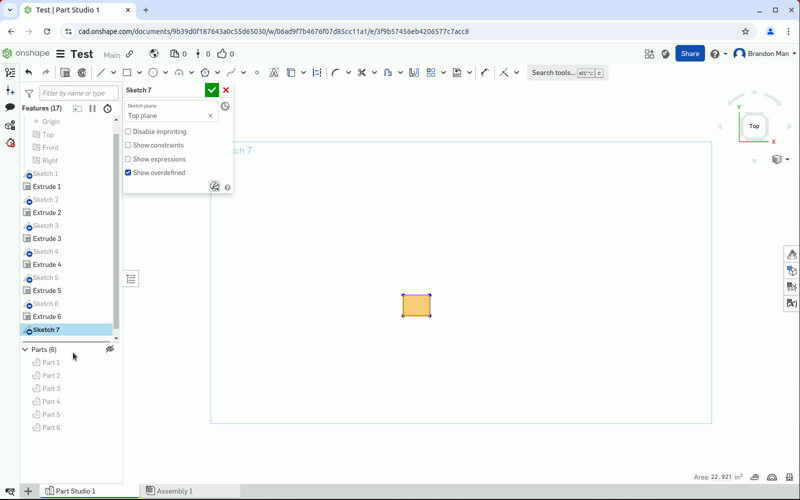
key(shift+e)
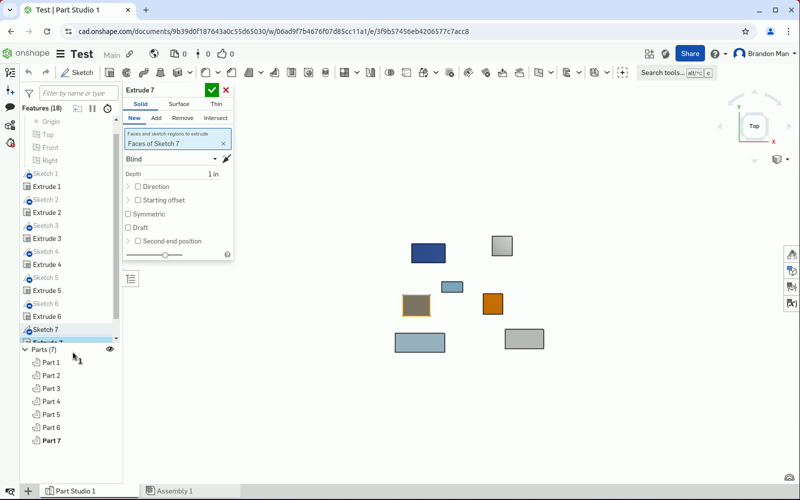
mouse_move(143, 106)
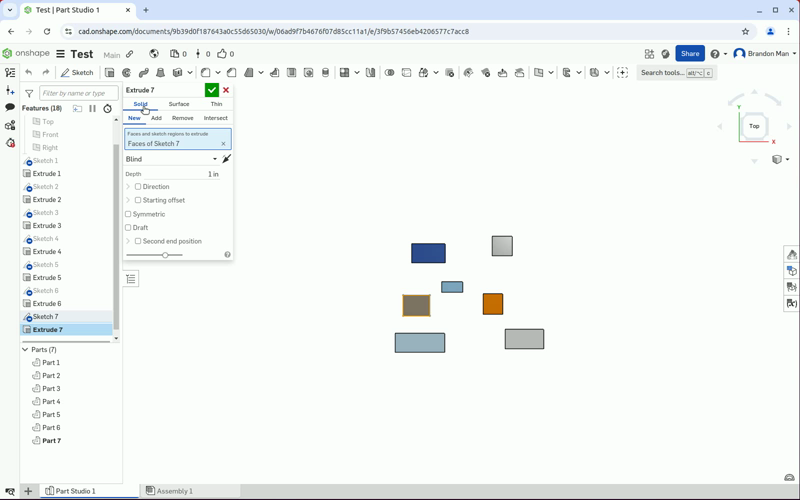
click(143, 106)
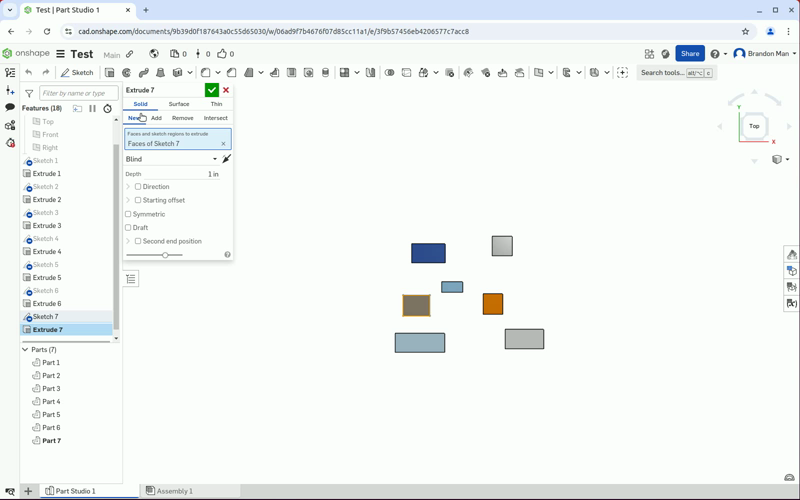
mouse_move(137, 120)
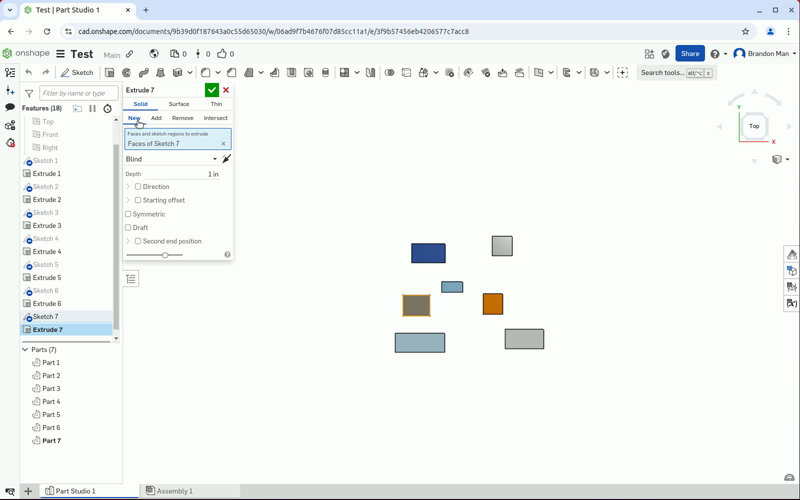
click(137, 120)
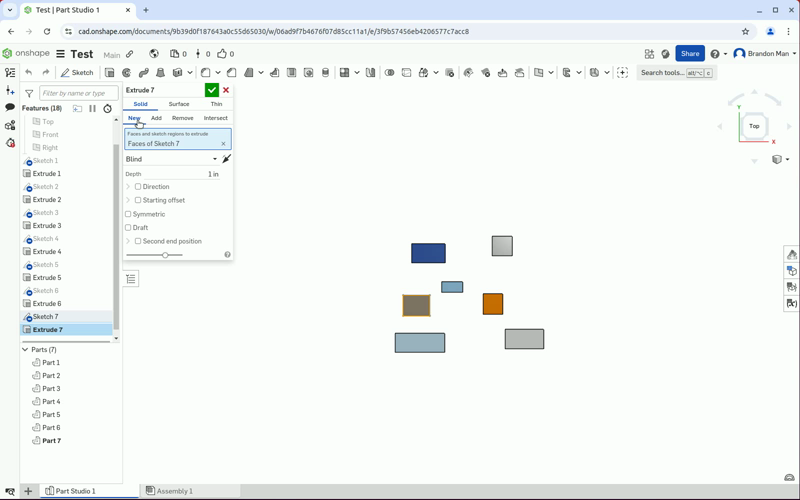
key(tab, 4)
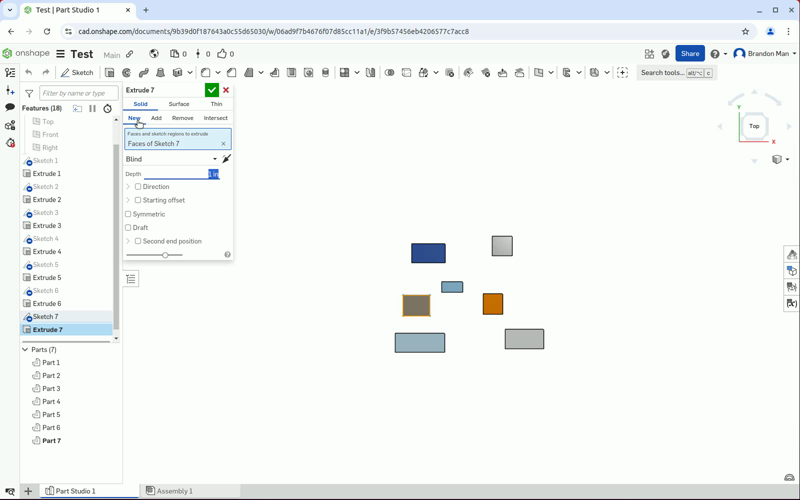
text(0.481)
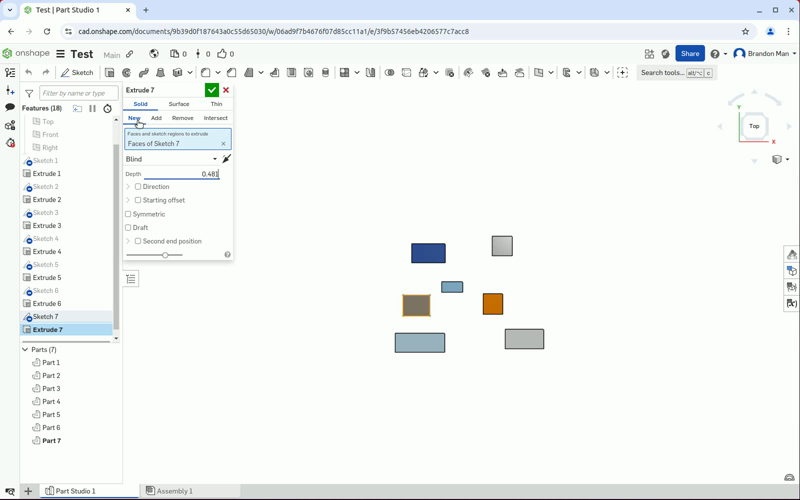
key(enter)
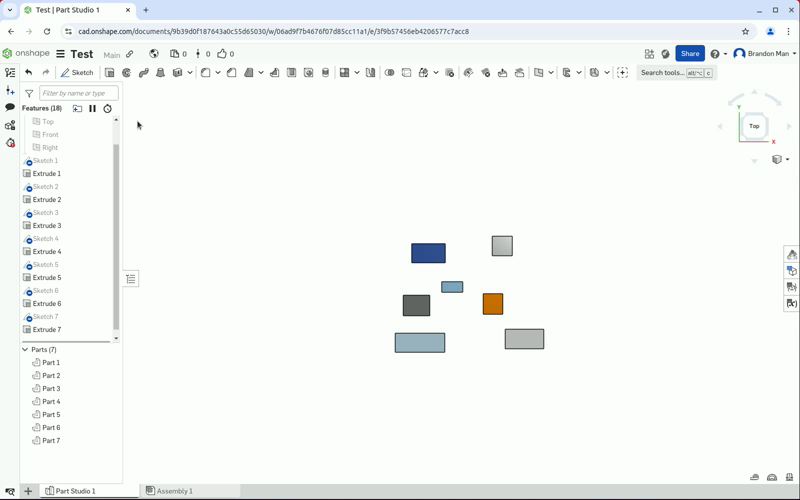
key(shift+h)
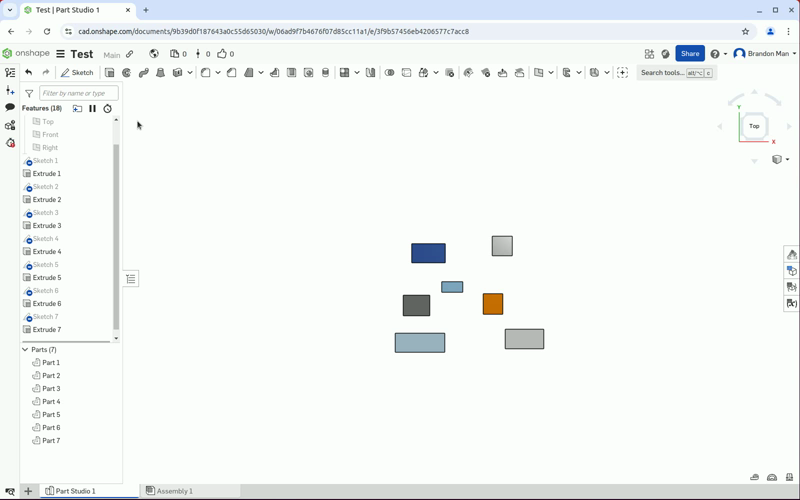
key(shift+h)
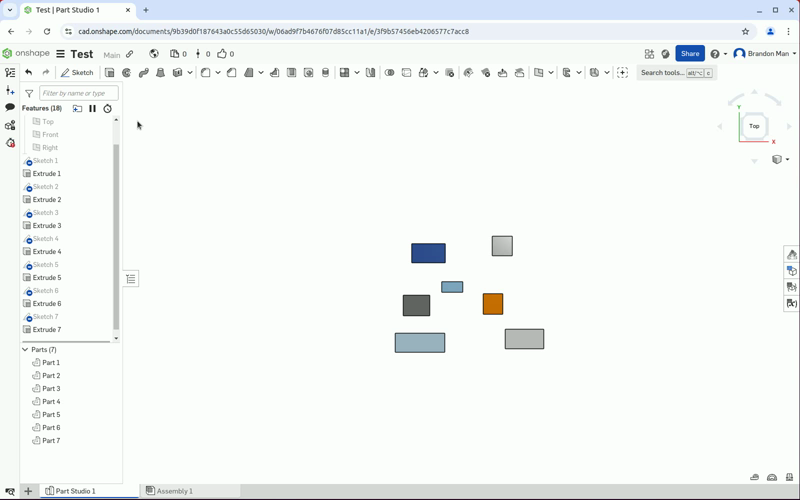
mouse_move(69, 163)
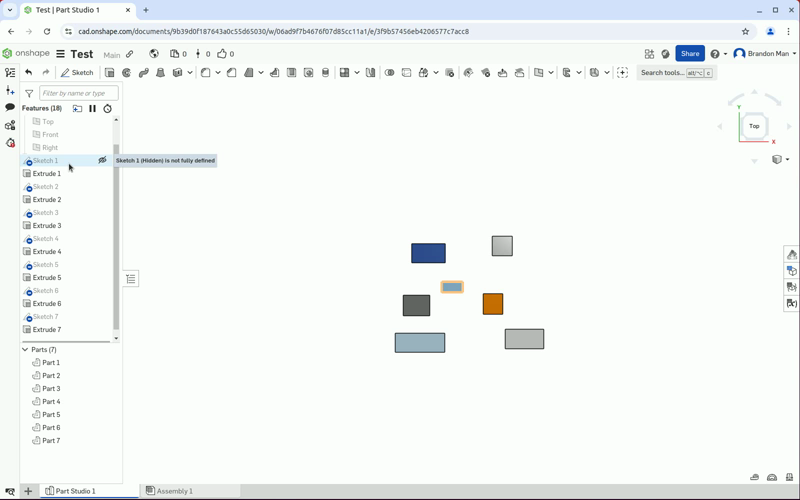
click(69, 163)
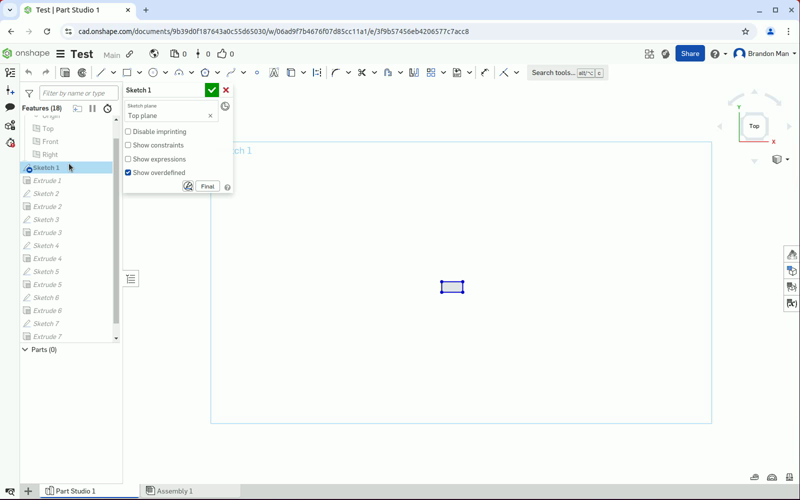
mouse_move(229, 92)
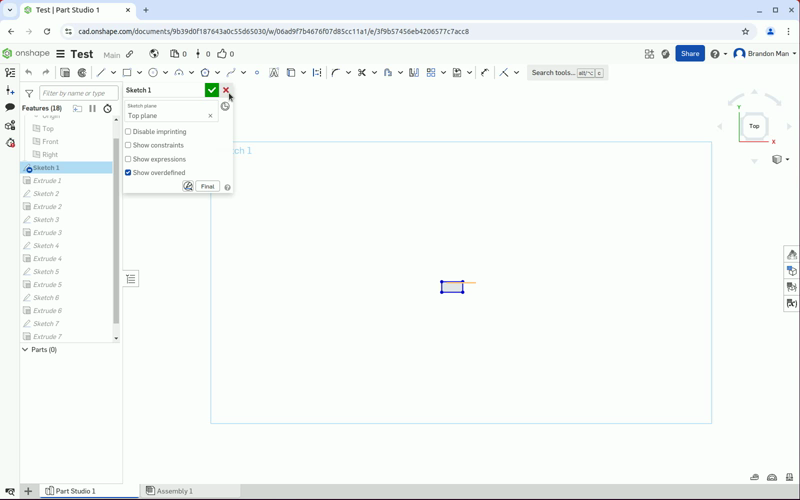
click(229, 92)
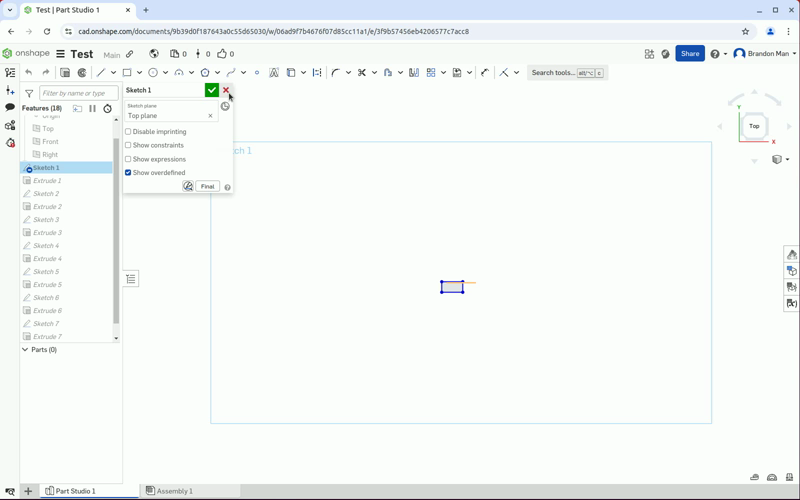
key(shift+s)
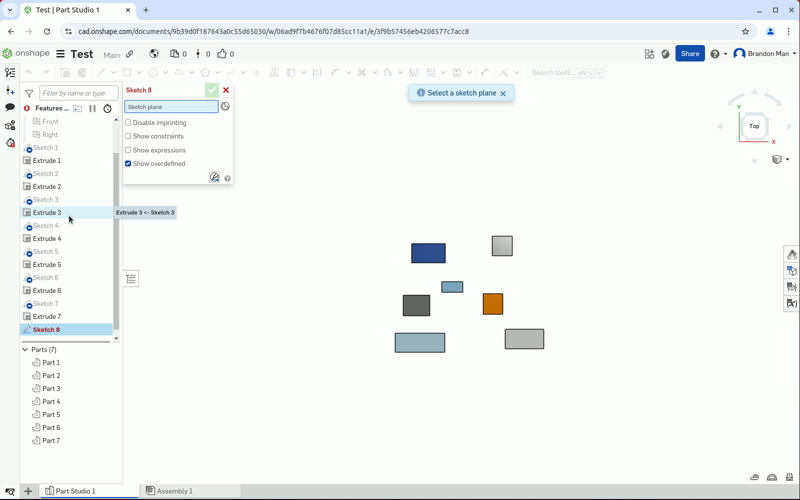
scroll(3)
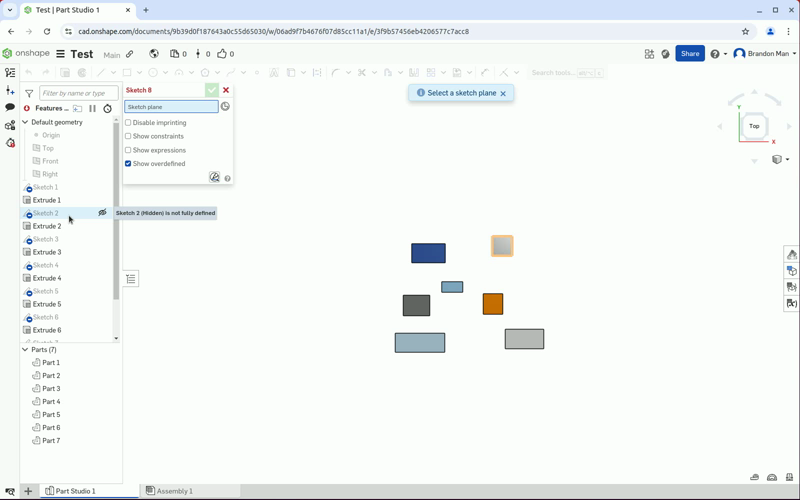
mouse_move(69, 150)
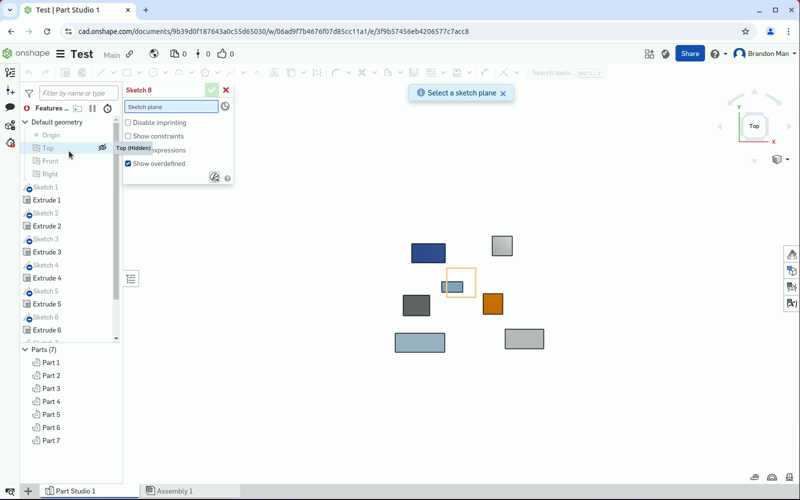
click(69, 150)
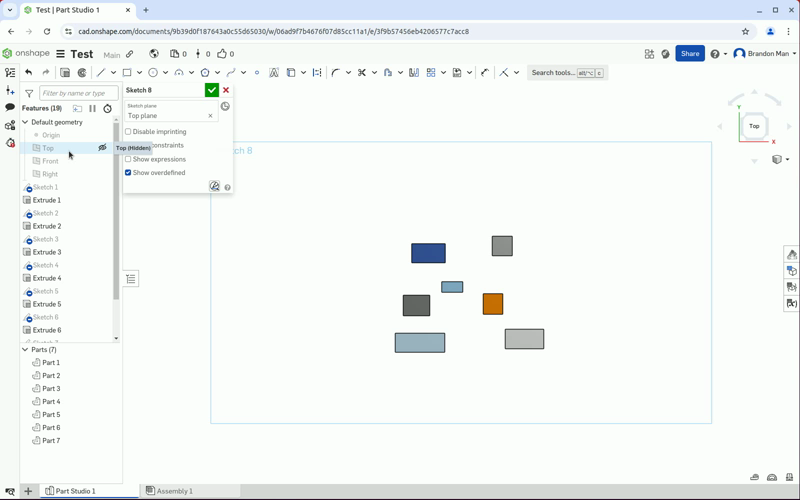
mouse_move(73, 352)
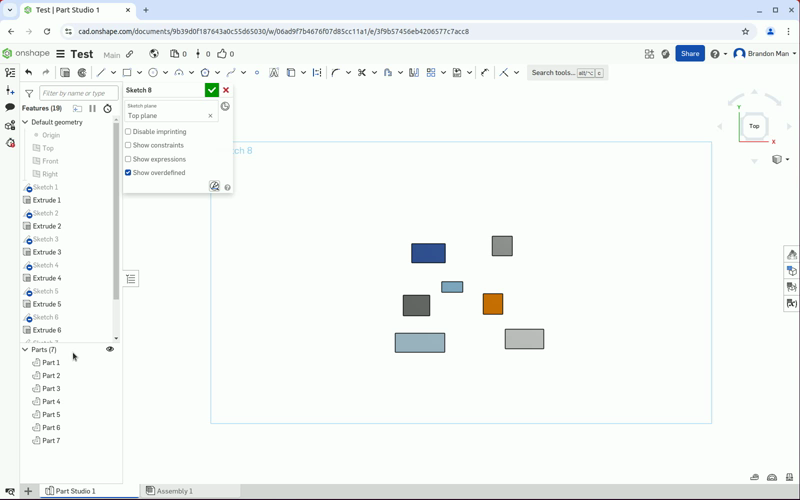
key(y)
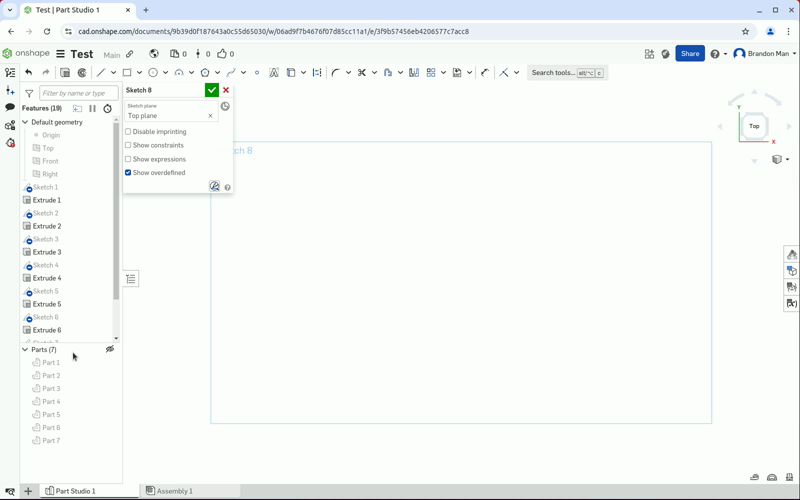
key(l)
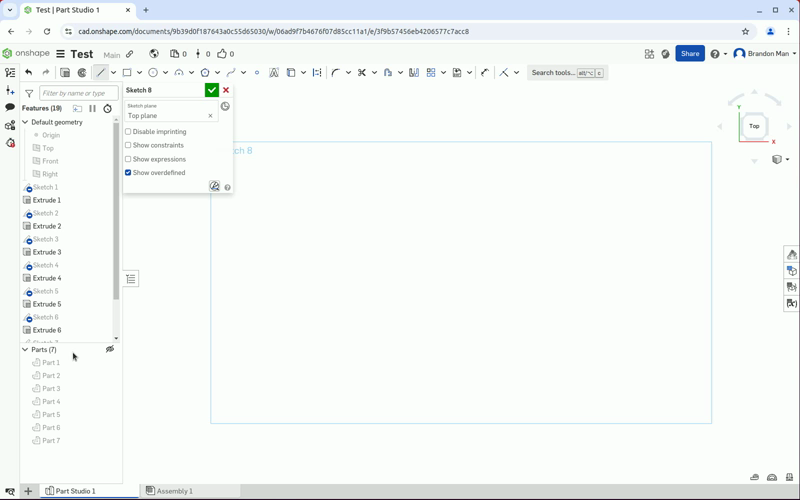
key_down(shift)
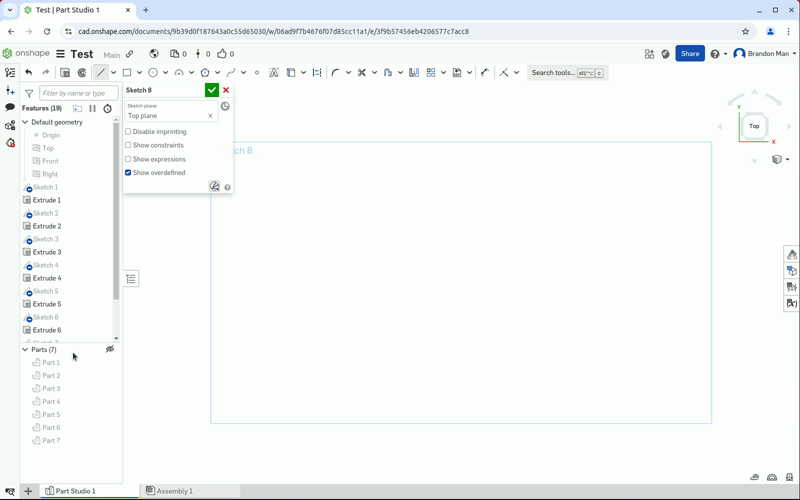
mouse_move(423, 395)
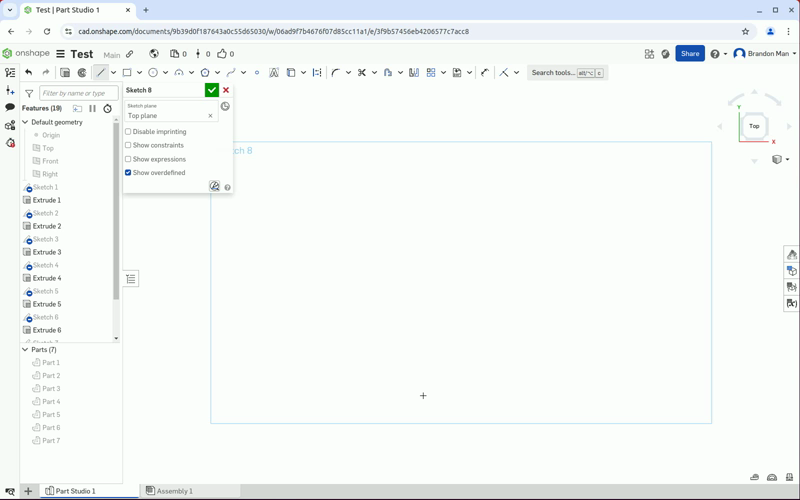
click(423, 395)
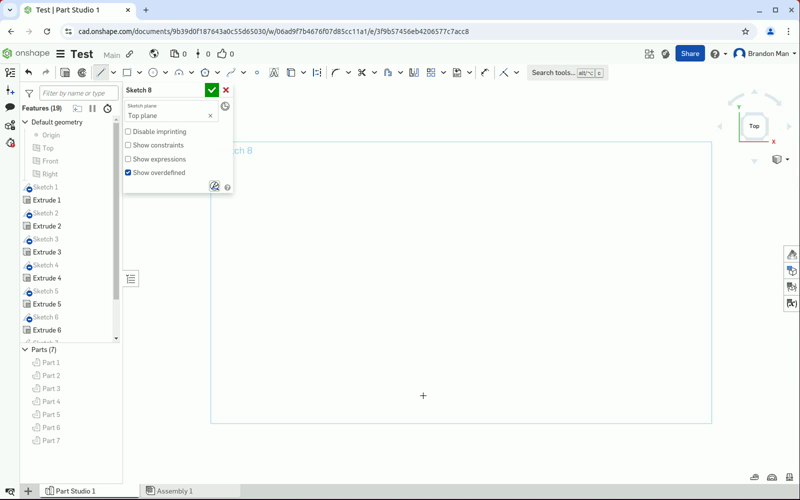
key_up(shift)
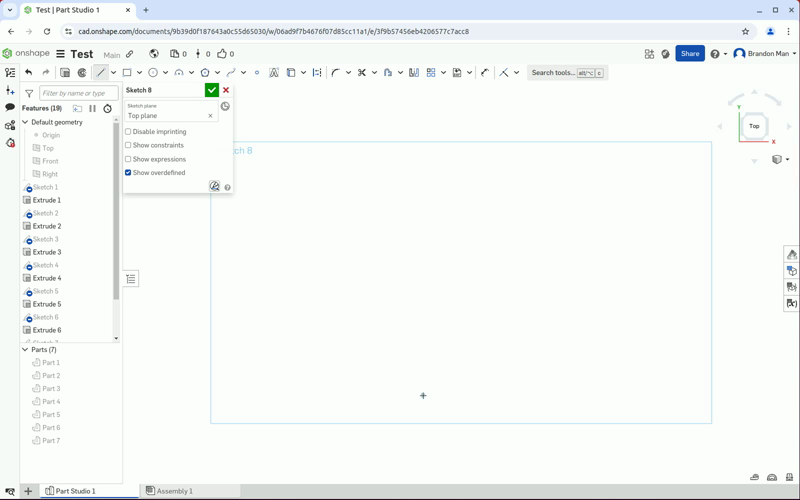
key_down(shift)
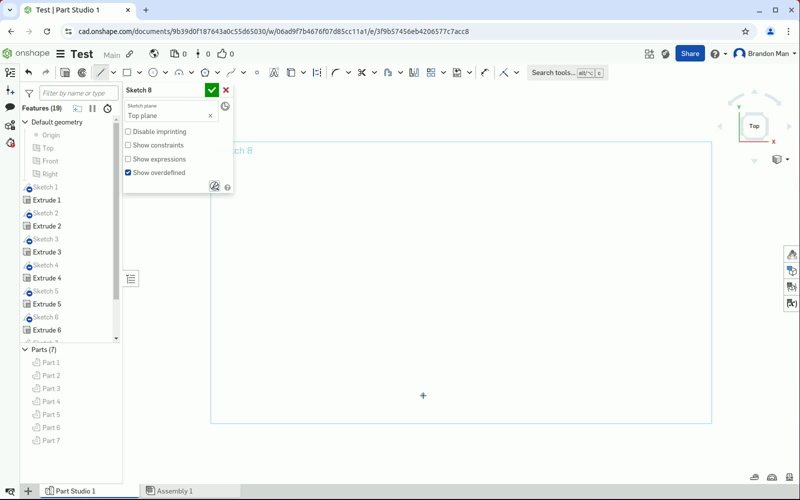
mouse_move(535, 395)
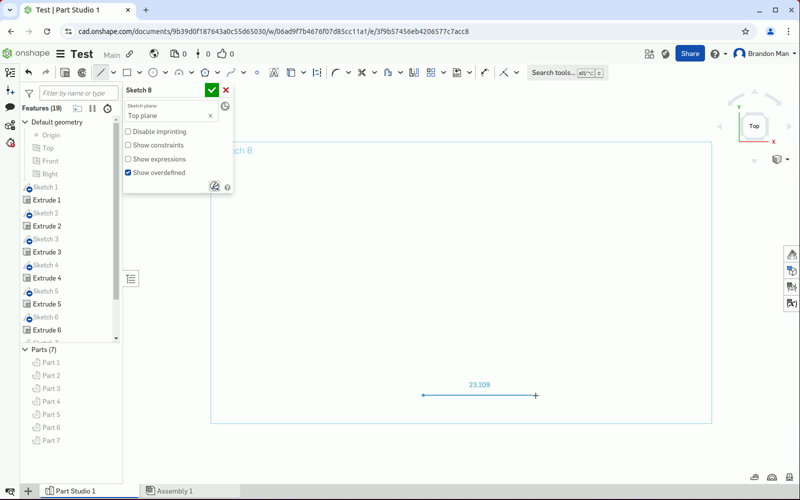
click(535, 395)
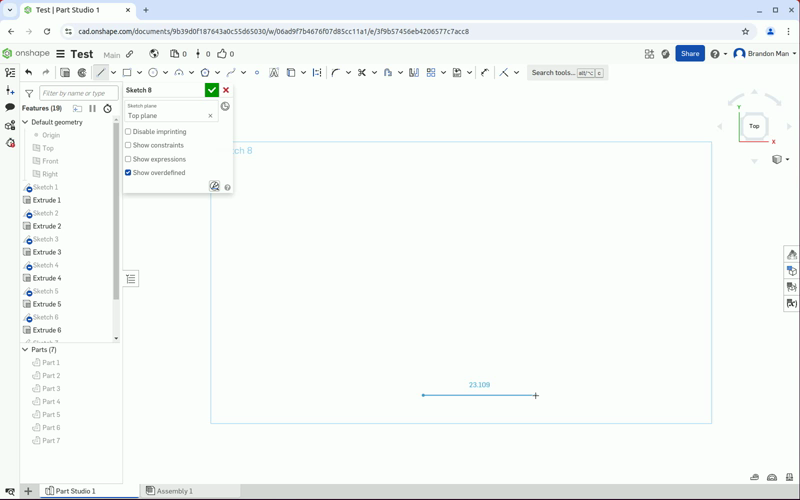
key_up(shift)
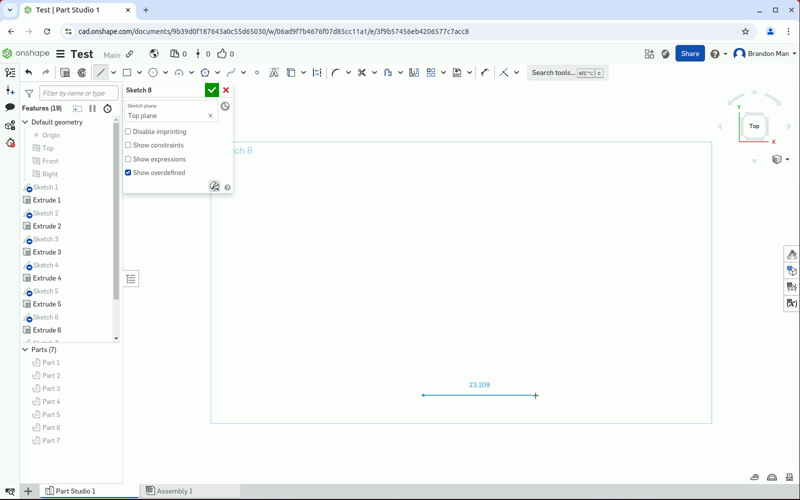
key_down(shift)
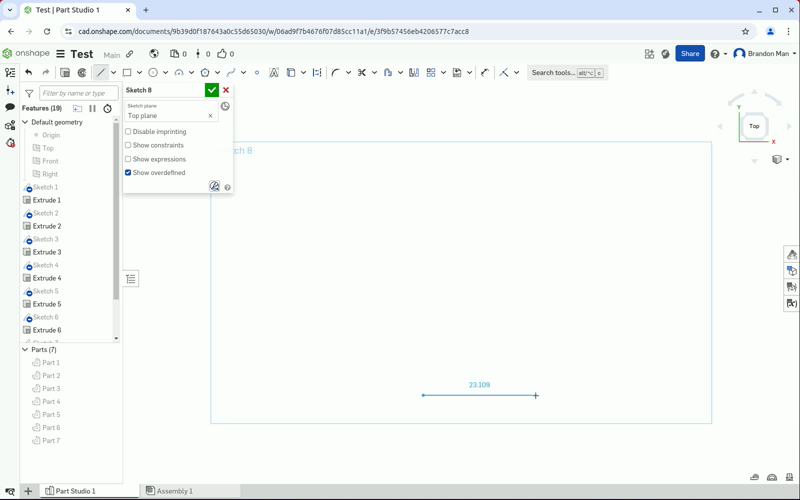
mouse_move(565, 395)
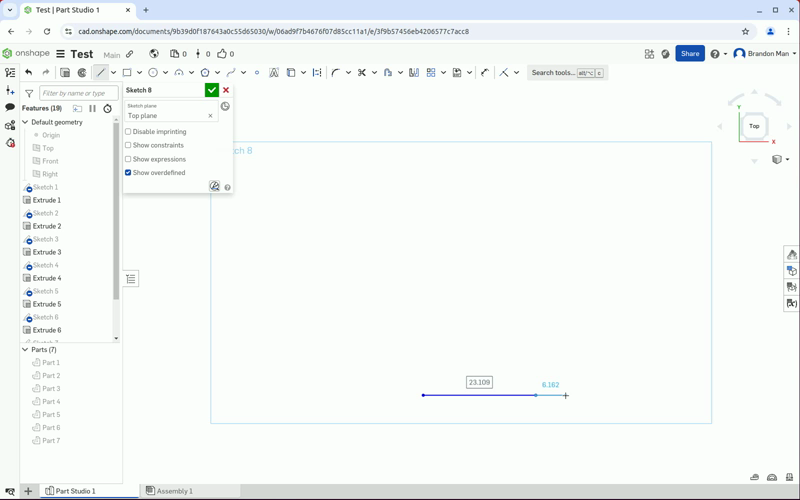
mouse_move(535, 375)
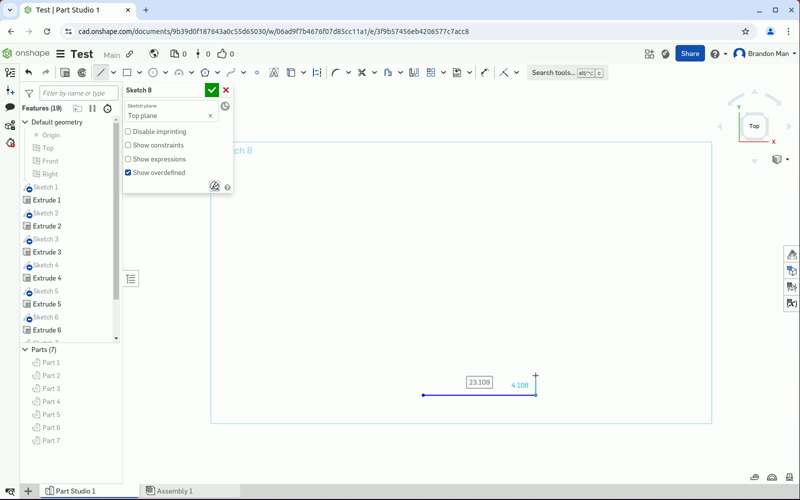
click(535, 375)
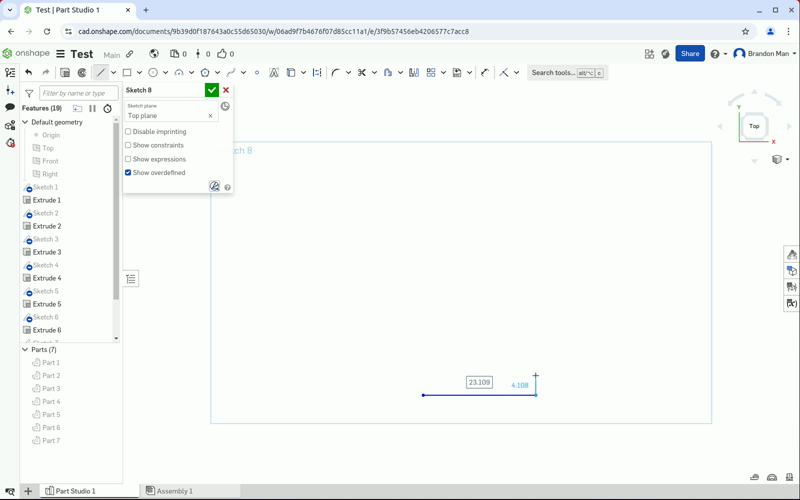
key_up(shift)
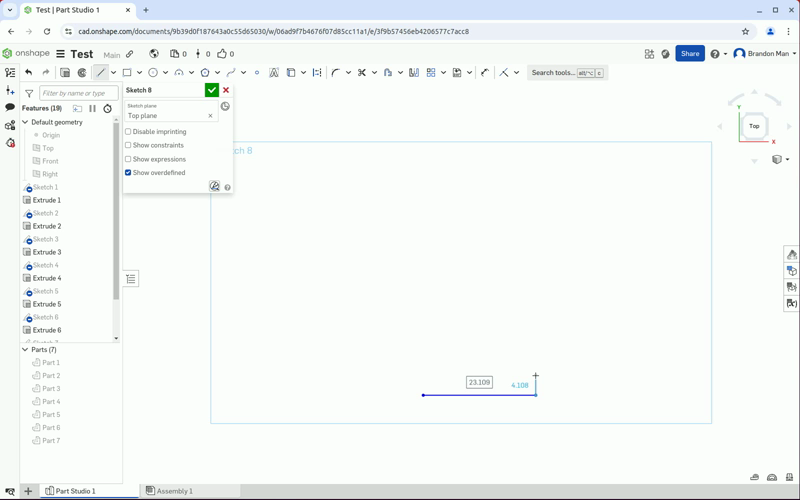
key_down(shift)
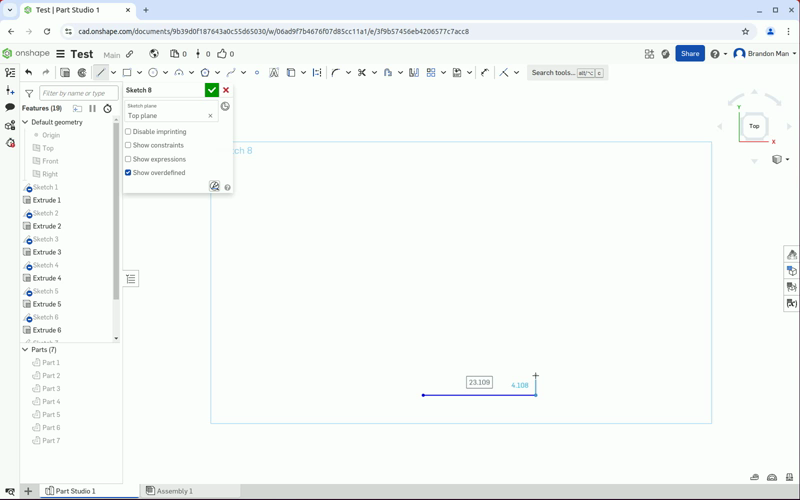
mouse_move(423, 375)
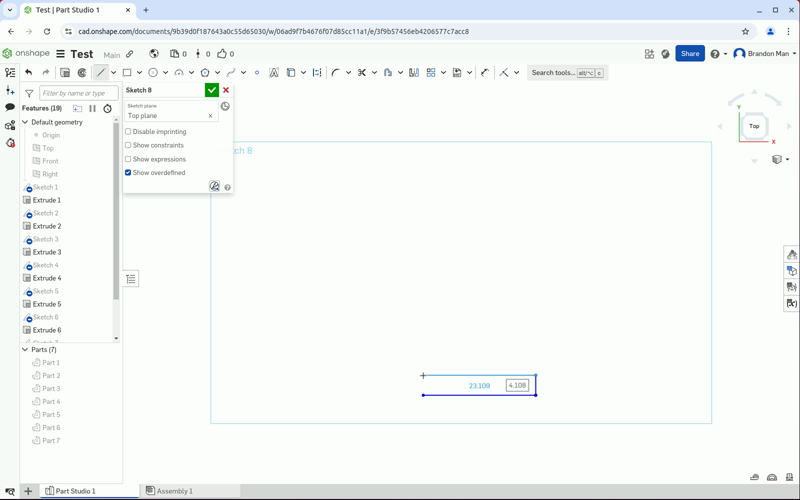
click(423, 375)
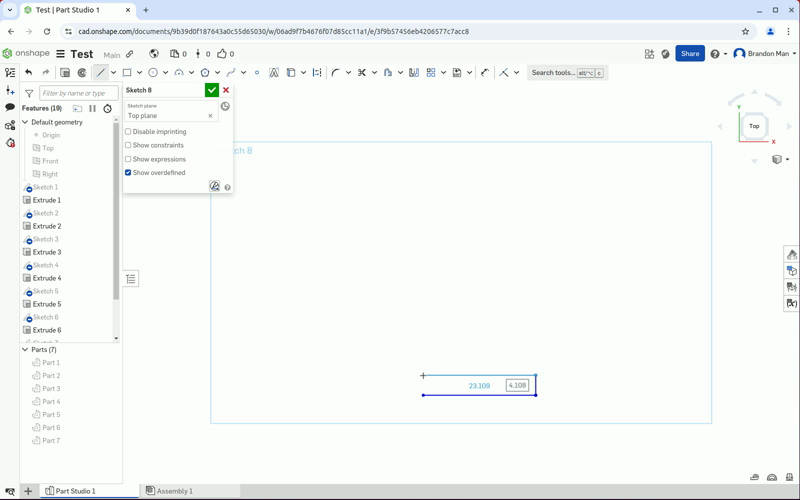
key_up(shift)
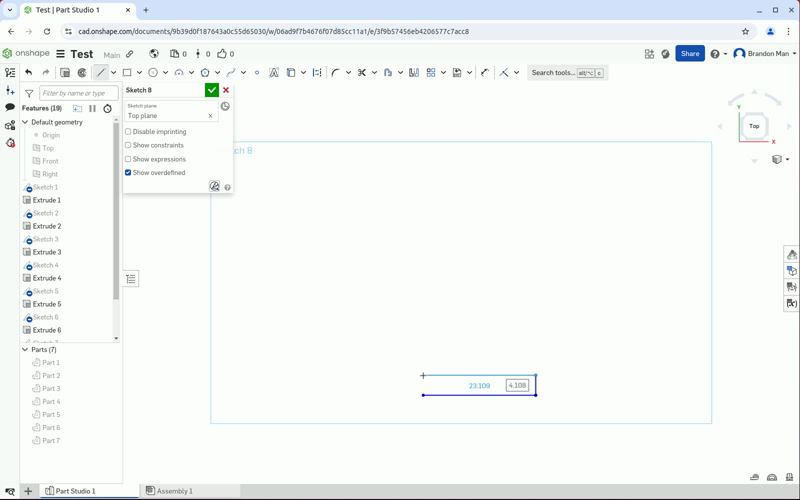
mouse_move(453, 375)
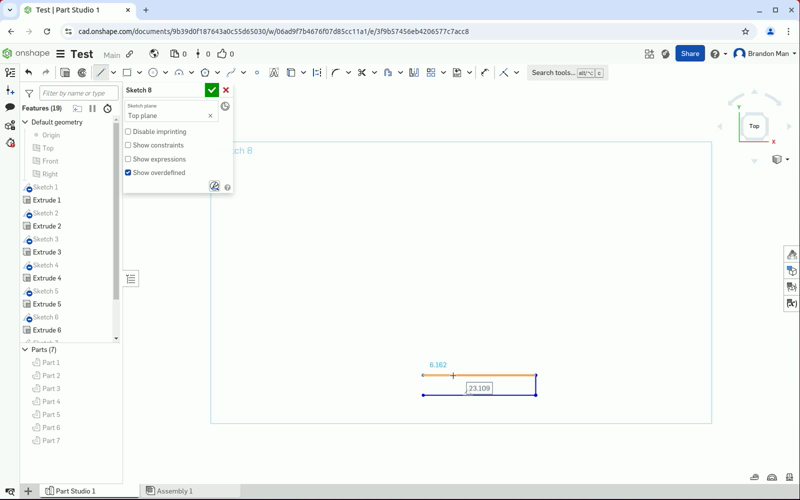
key_down(shift)
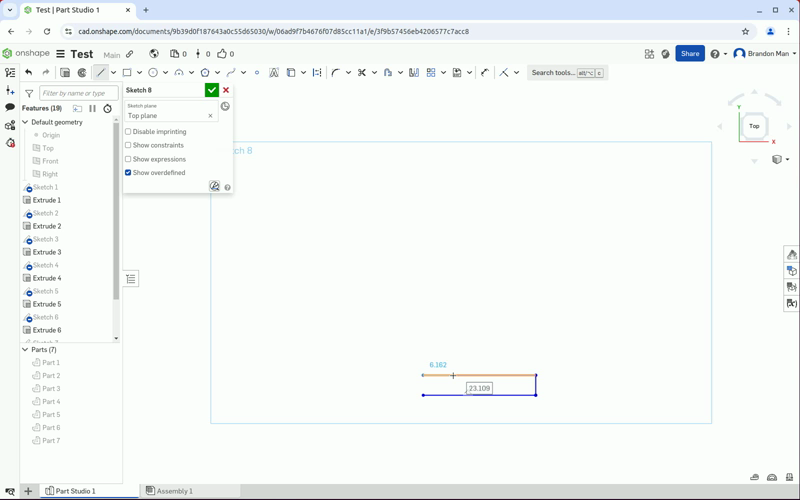
mouse_move(423, 395)
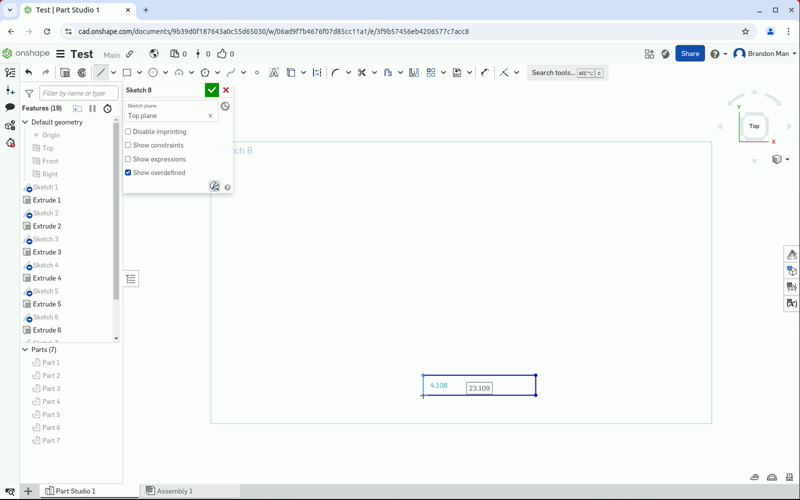
key_up(shift)
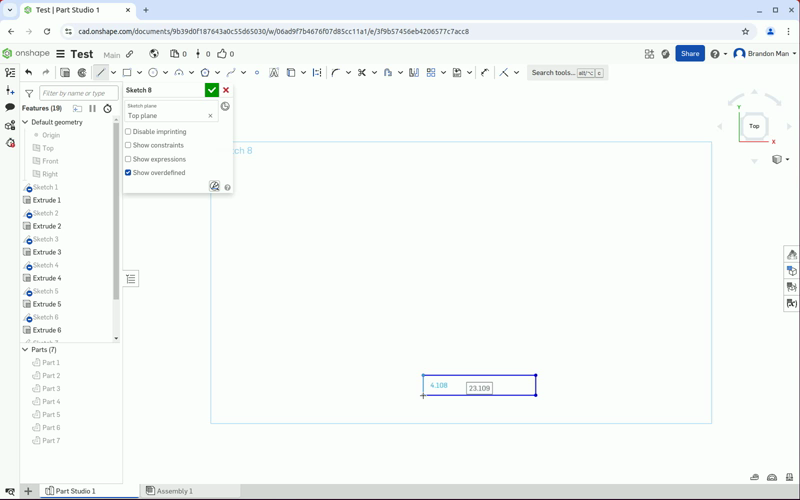
click(423, 395)
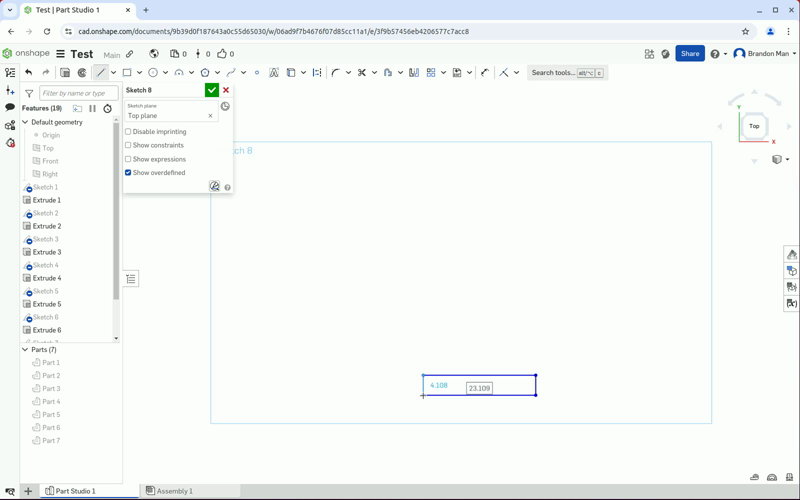
key(esc)
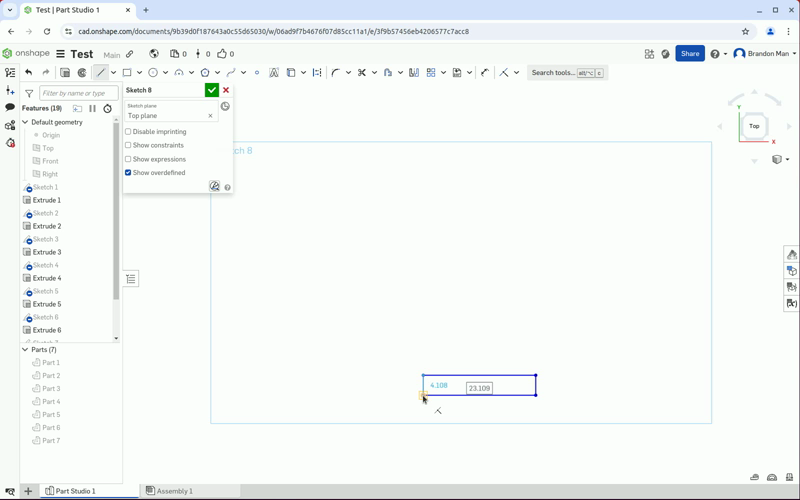
mouse_move(506, 377)
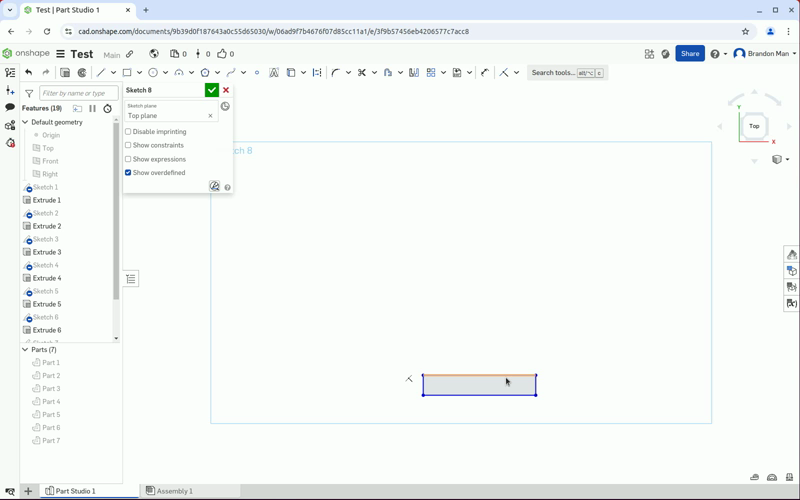
click(506, 377)
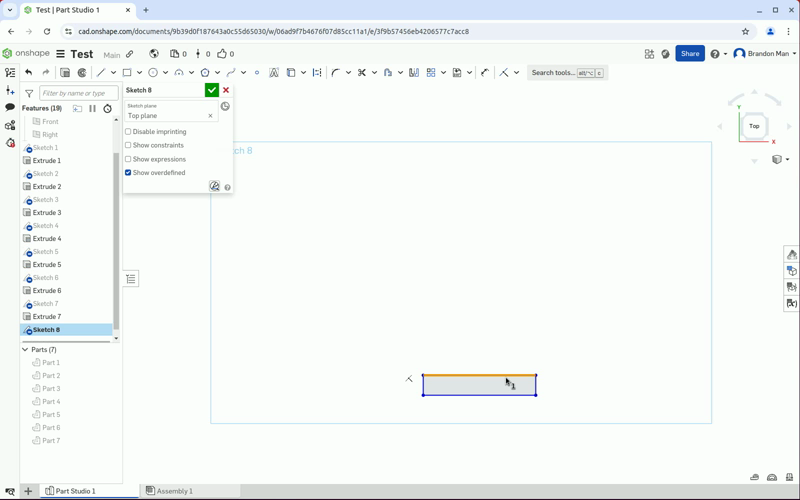
mouse_move(73, 352)
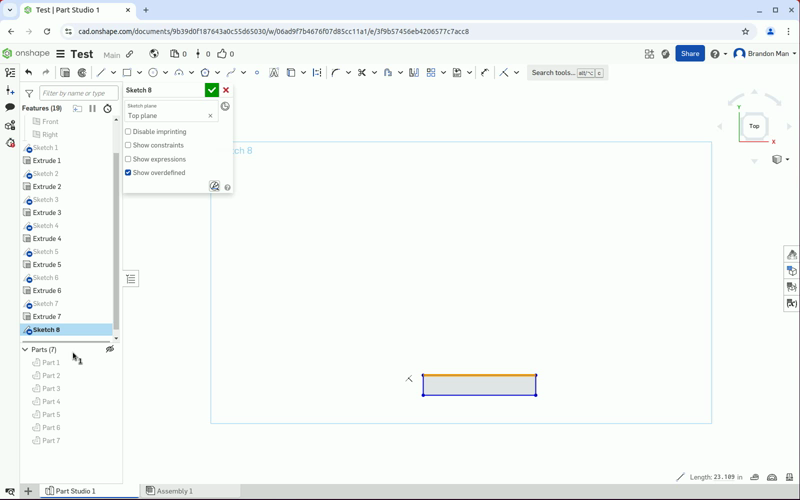
key(shift+y)
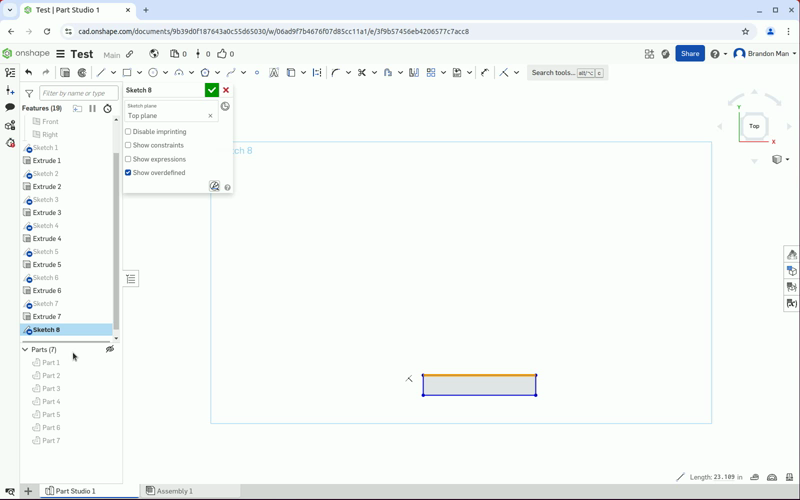
key(shift+e)
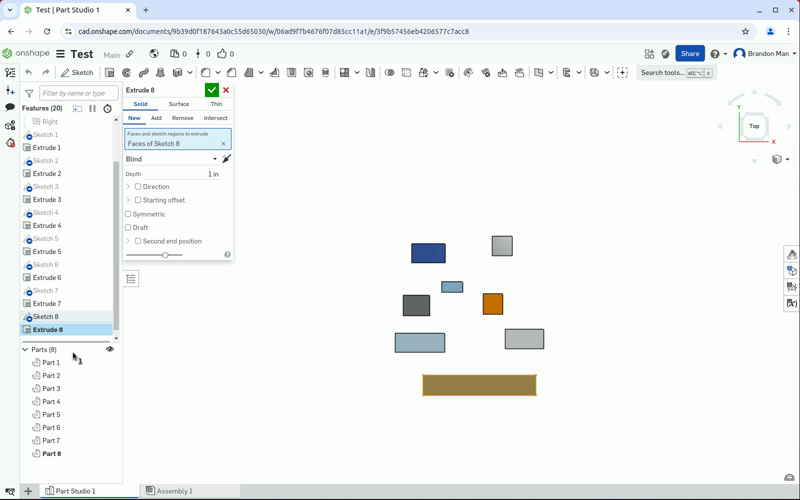
mouse_move(143, 106)
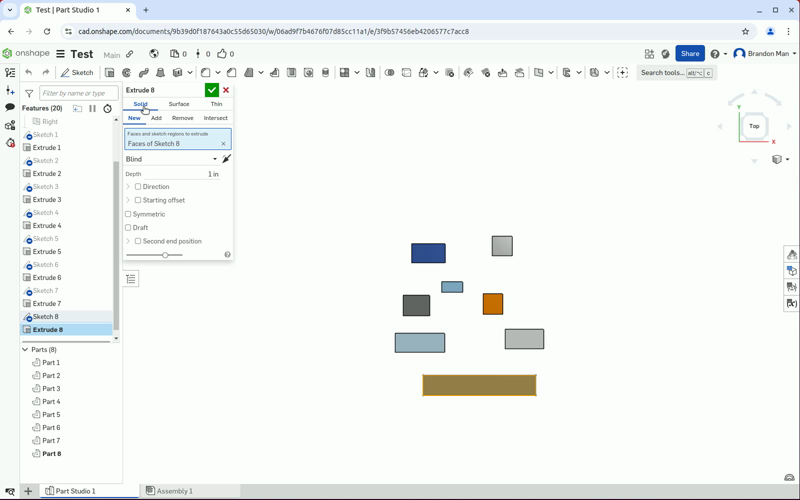
click(143, 106)
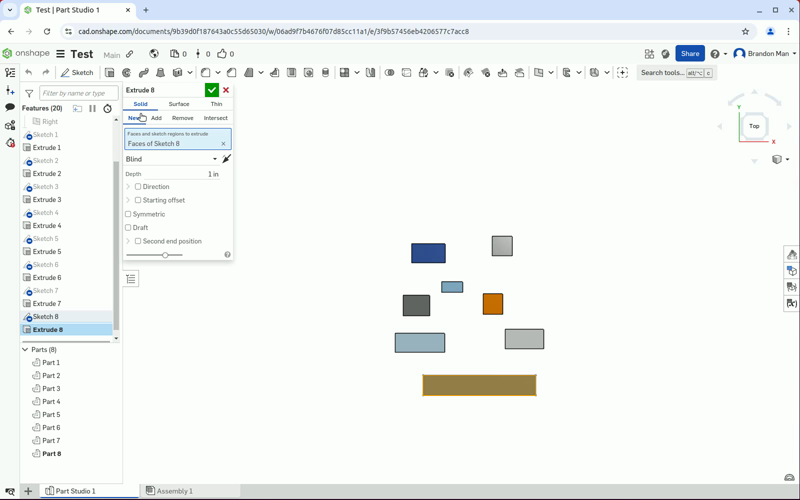
mouse_move(137, 120)
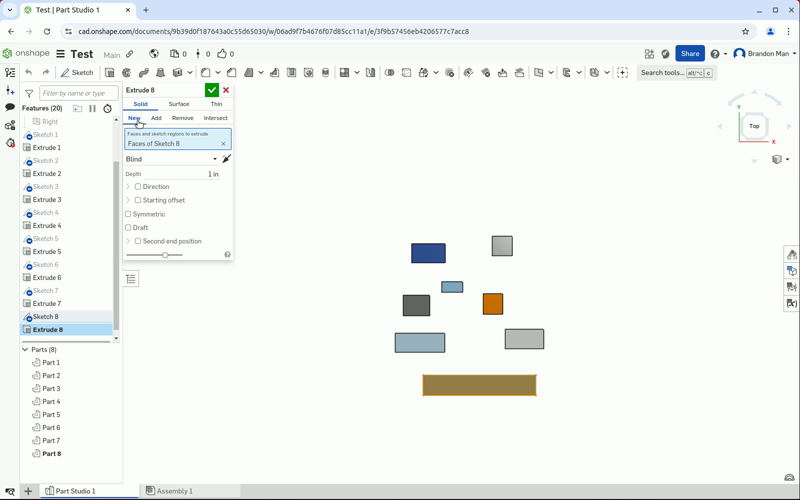
click(137, 120)
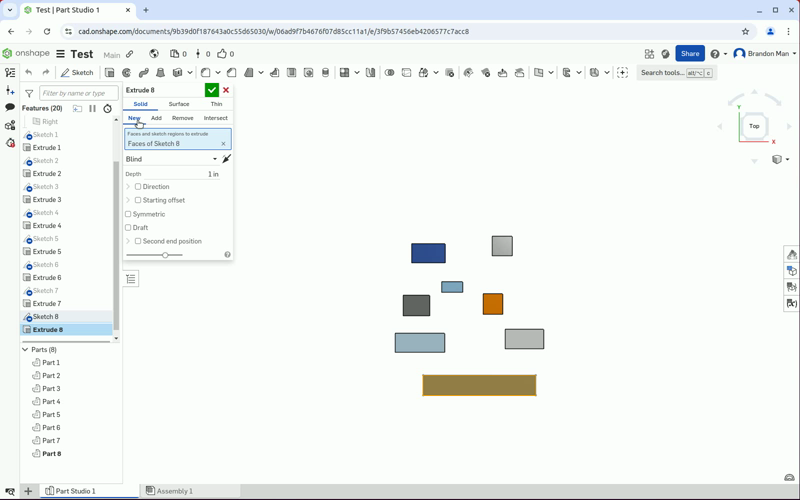
key(tab, 4)
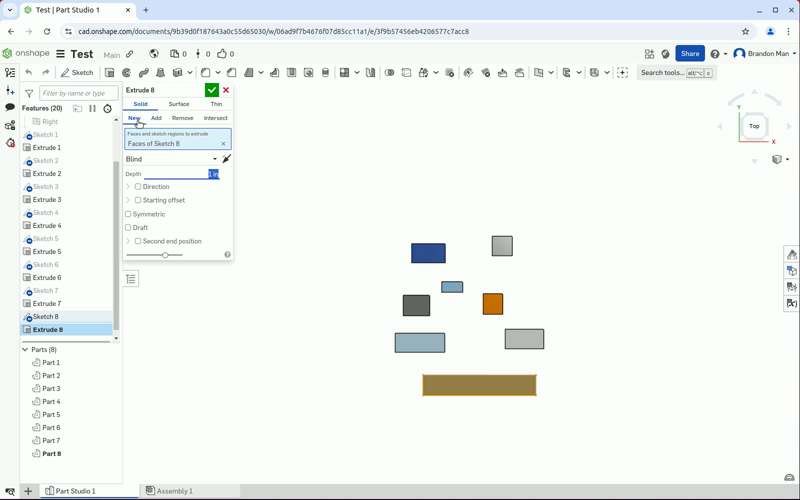
text(0.481)
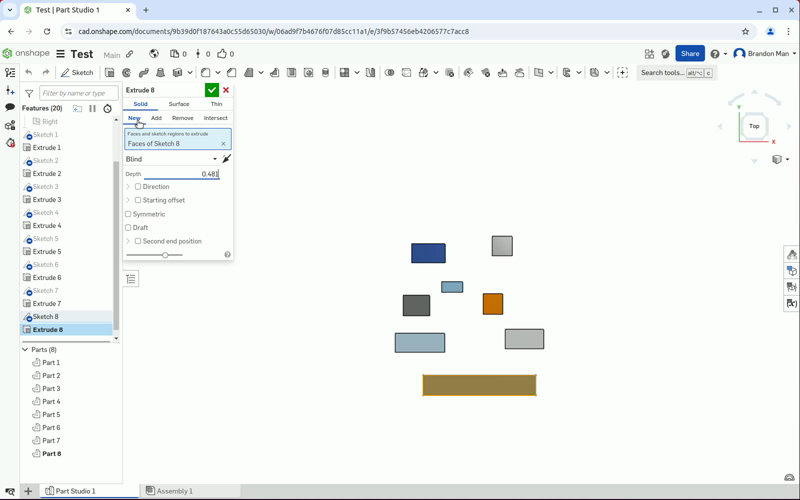
key(enter)
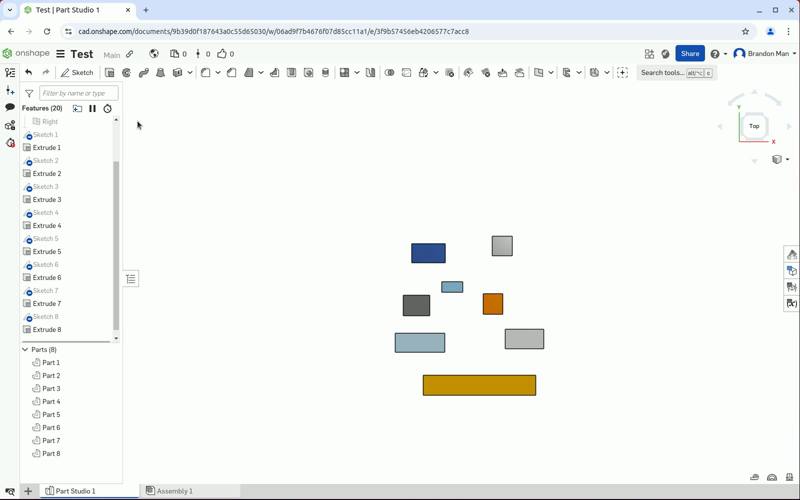
key(shift+h)
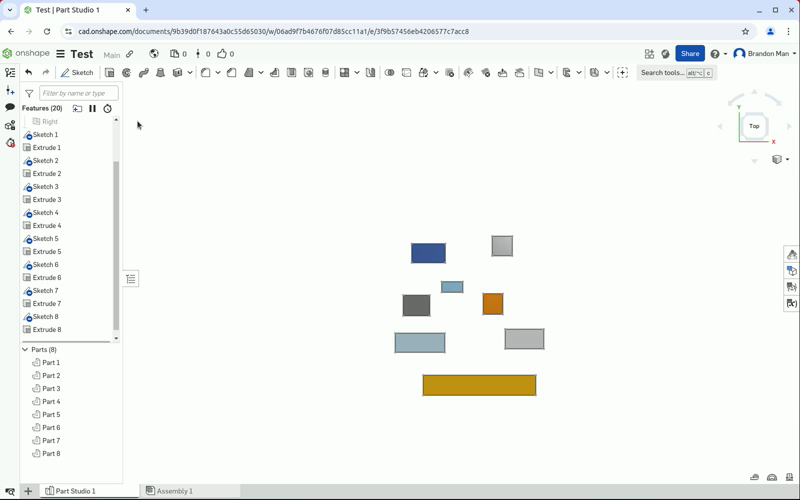
key(shift+h)
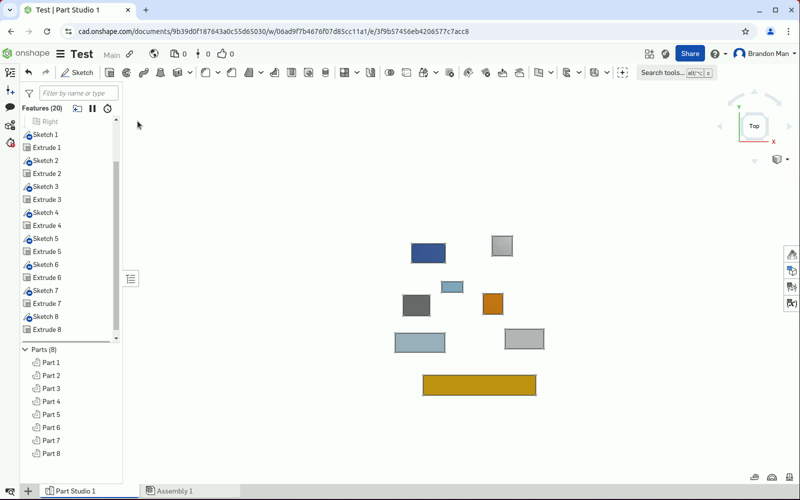
key(shift+7)
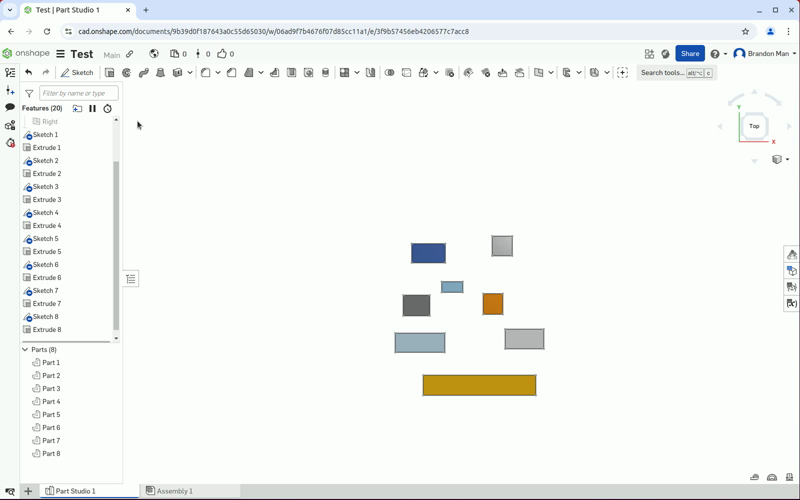
key(up, 3)
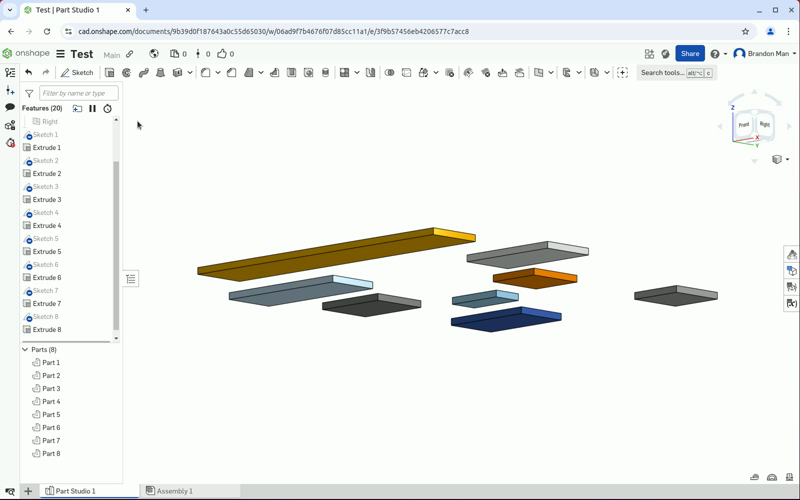
key(left, 3)
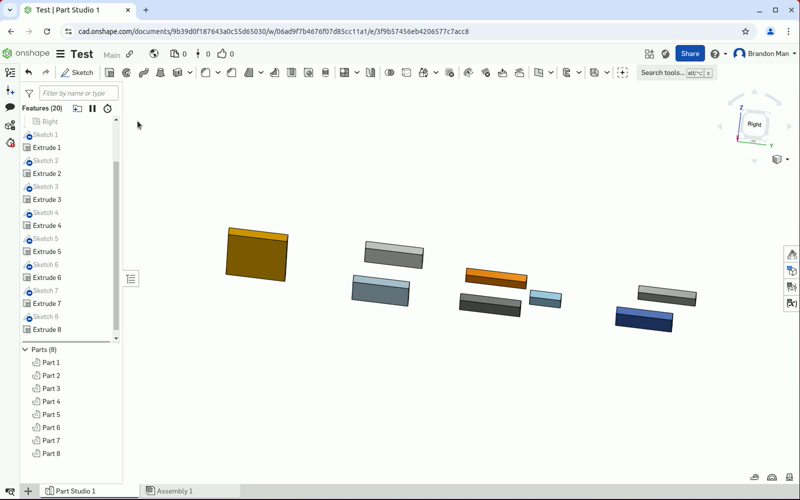
key(right, 3)
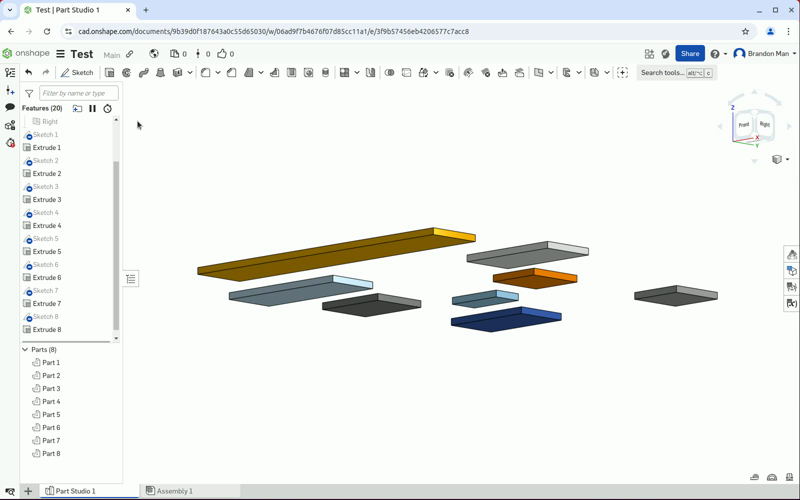
key(down, 3)
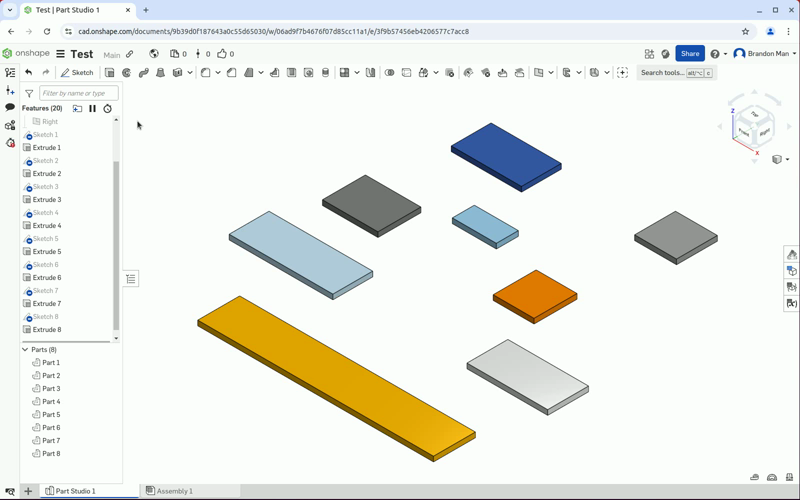
mouse_move(69, 137)
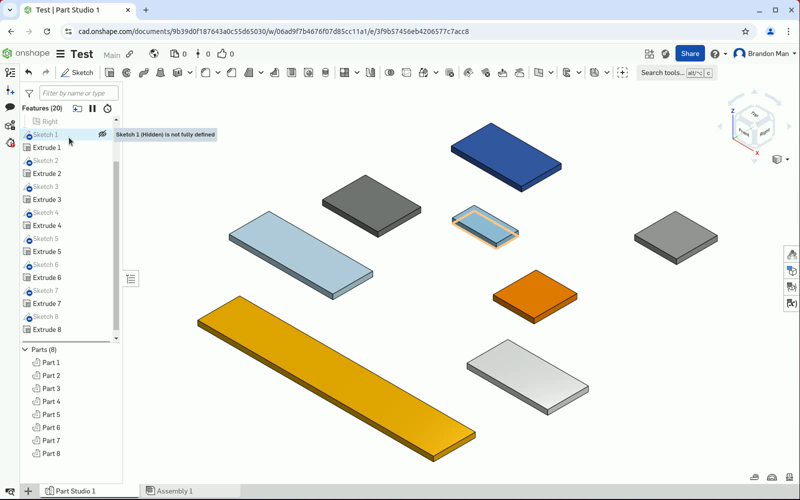
click(69, 137)